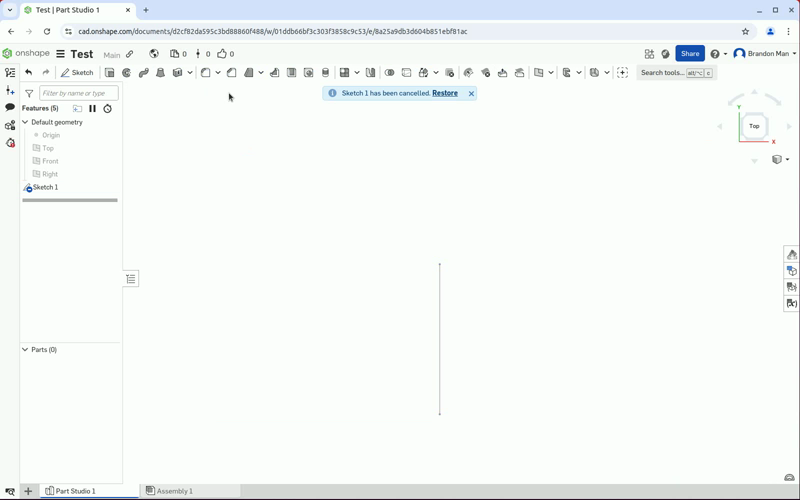
key(shift+h)
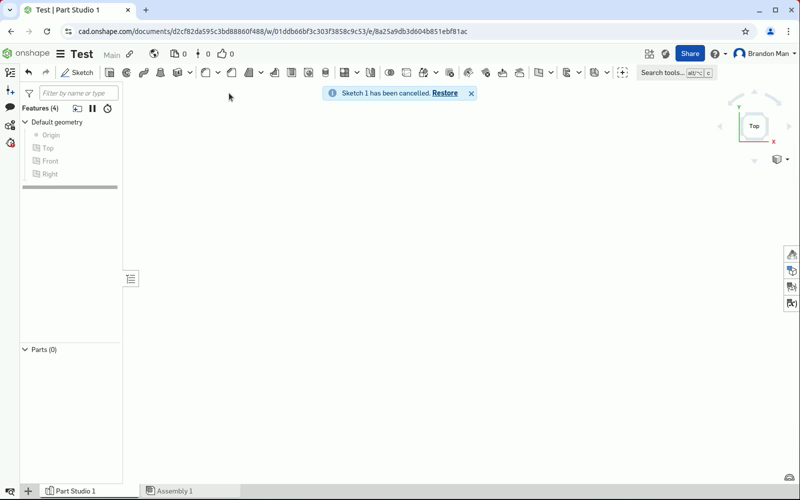
mouse_move(73, 352)
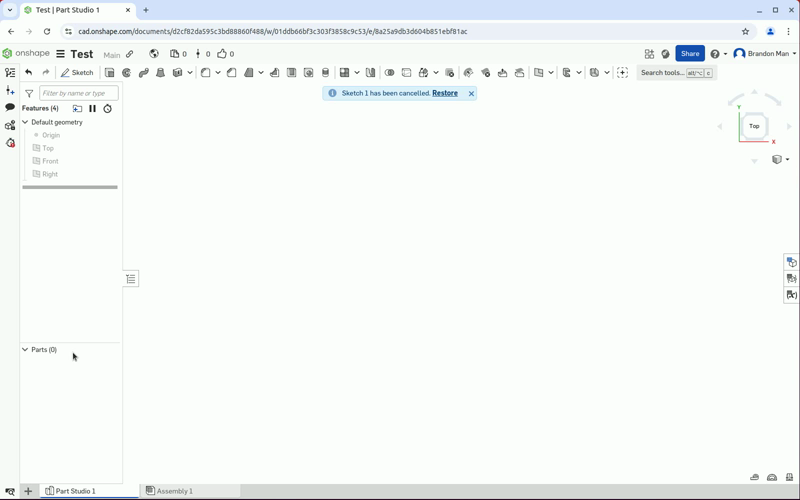
key(y)
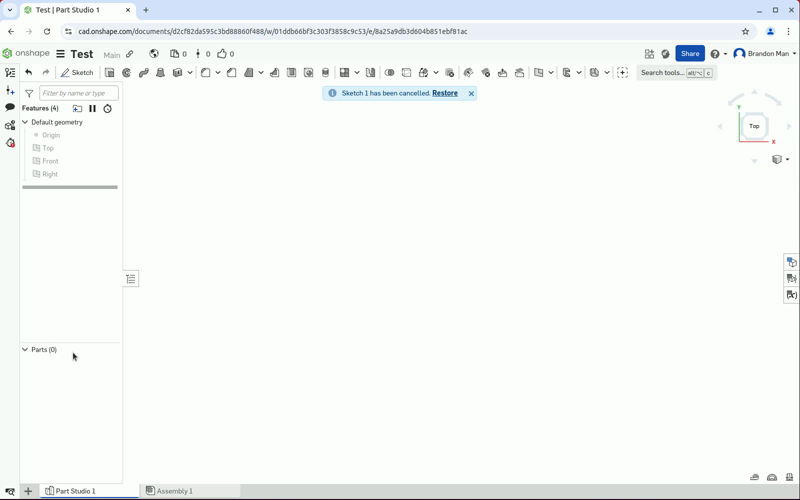
key(shift+p)
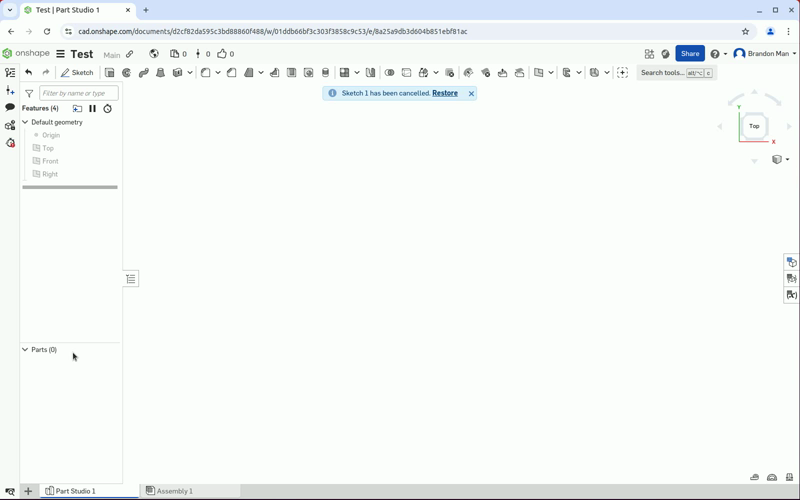
key(space)
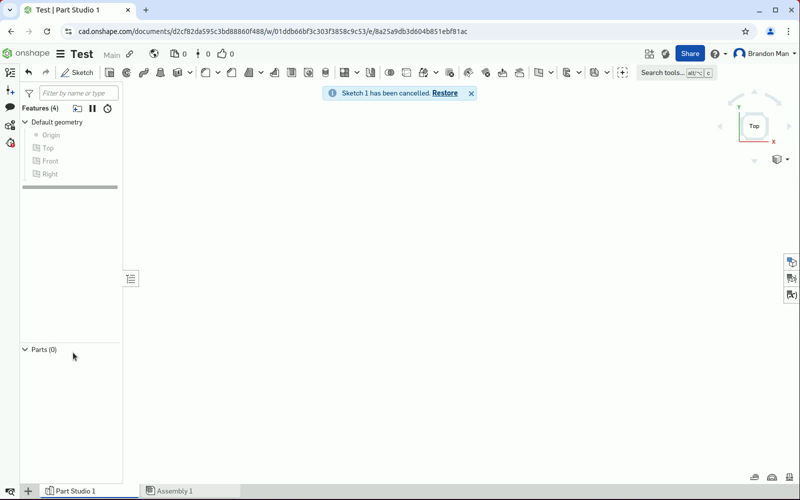
key_down(shift)
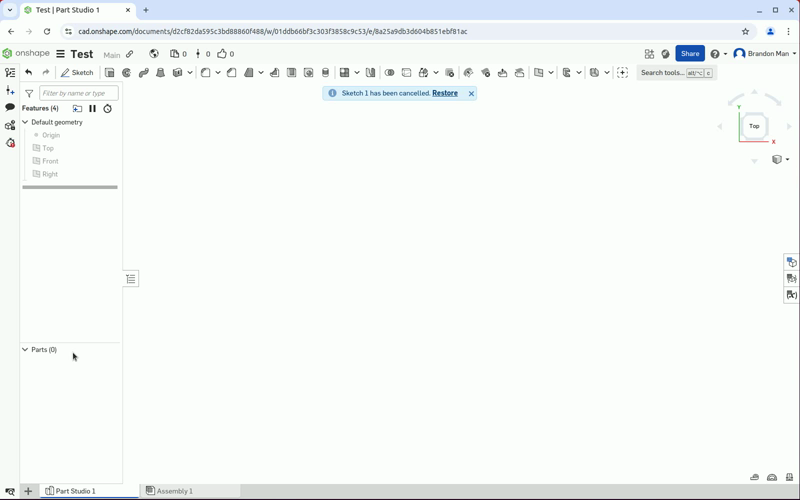
key(up)
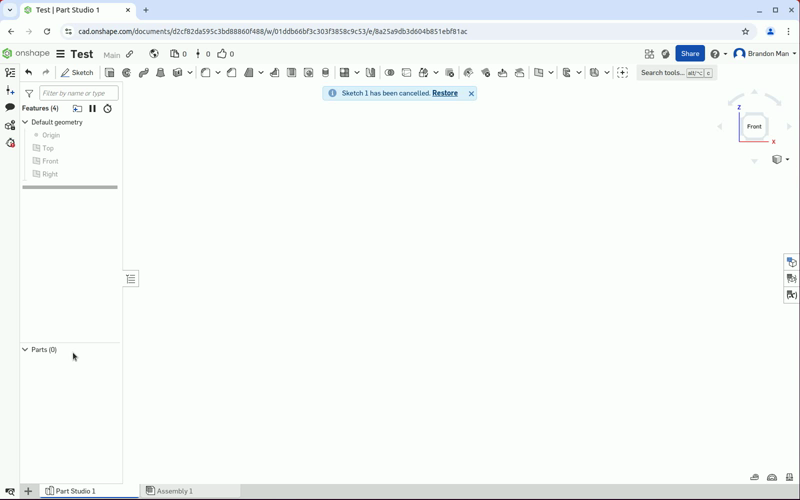
key_up(shift)
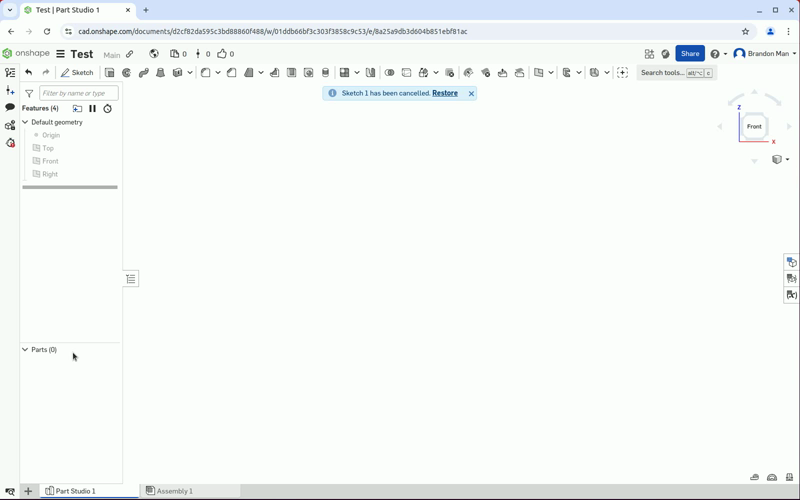
mouse_move(73, 352)
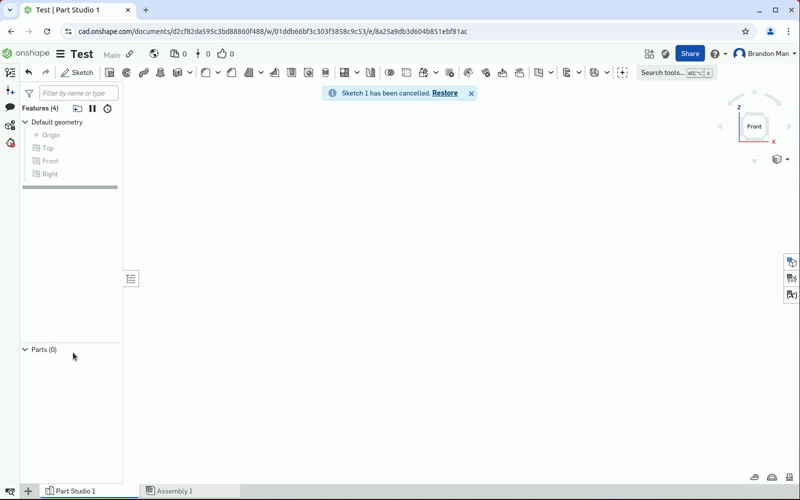
key(shift+y)
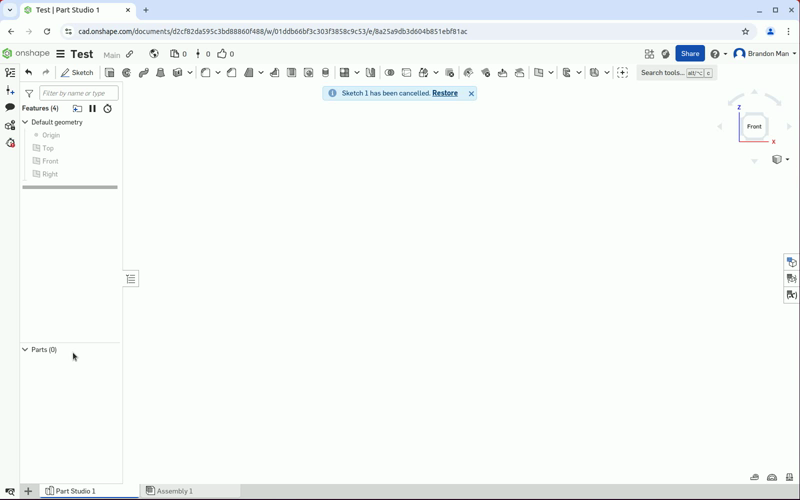
key(shift+s)
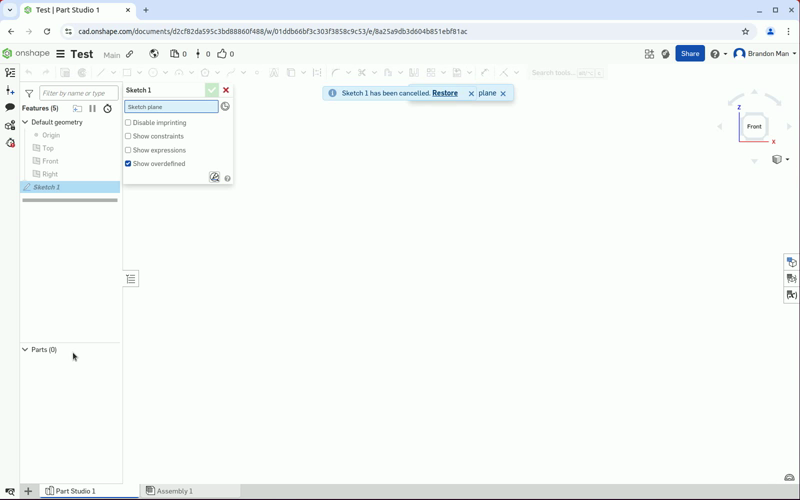
mouse_move(73, 163)
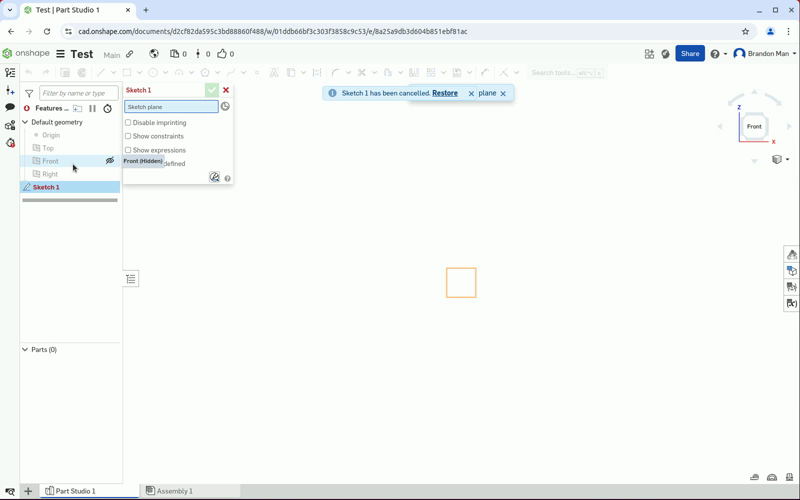
click(73, 163)
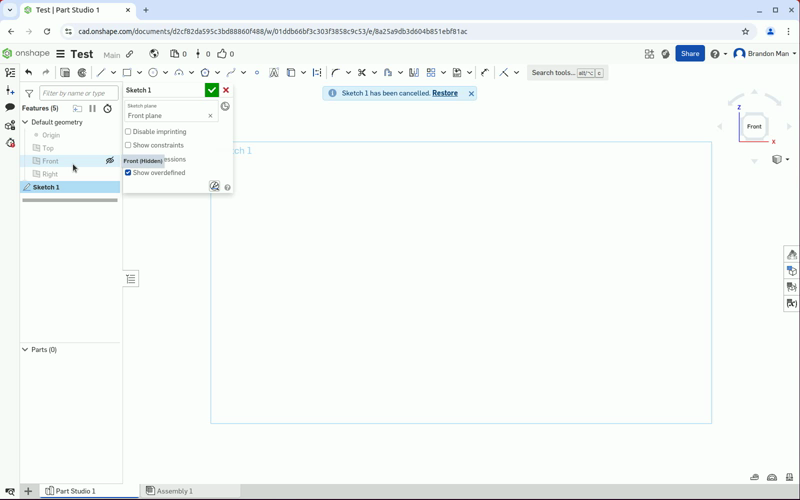
mouse_move(73, 352)
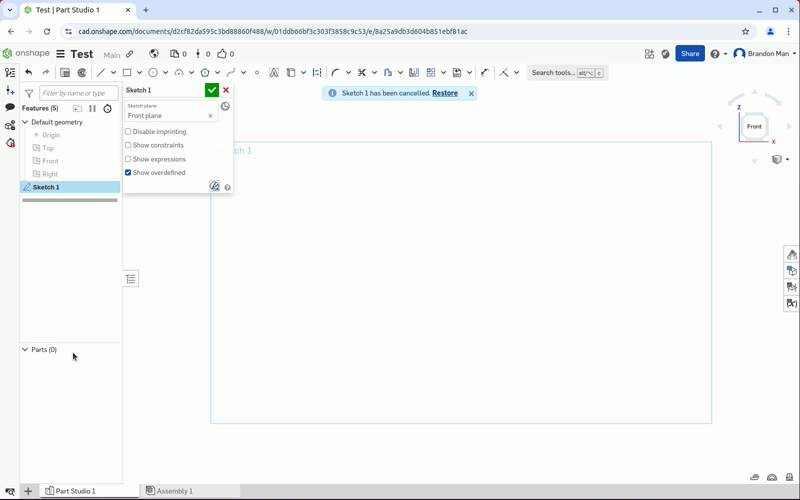
key(y)
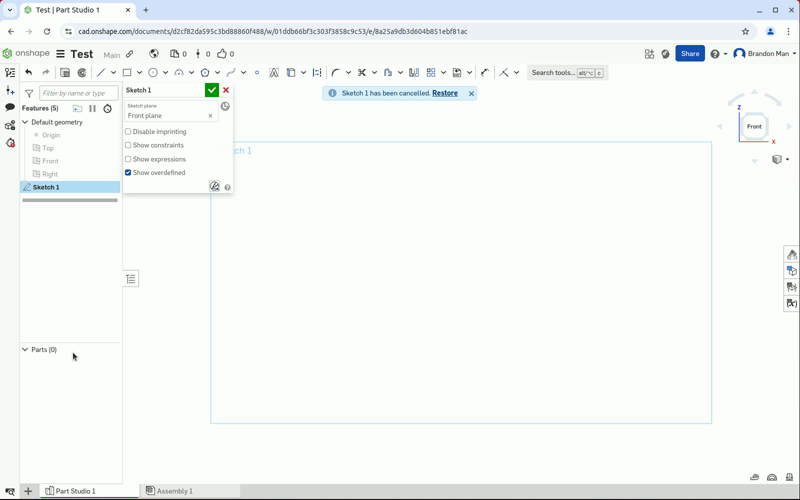
key(a)
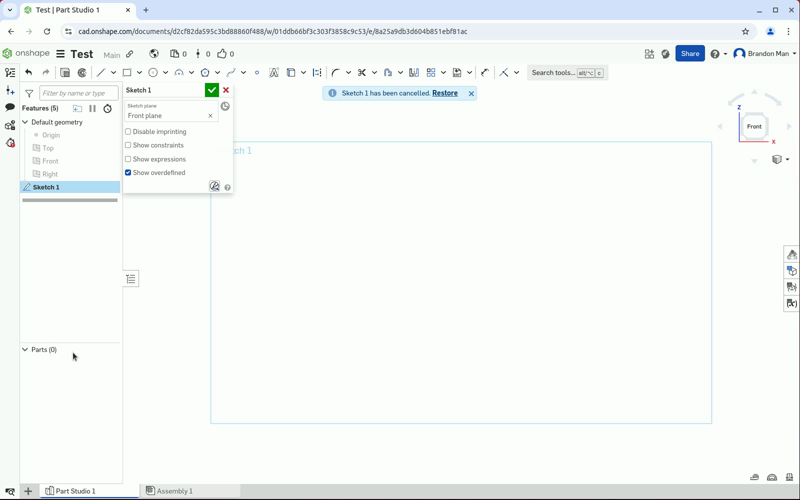
key_down(shift)
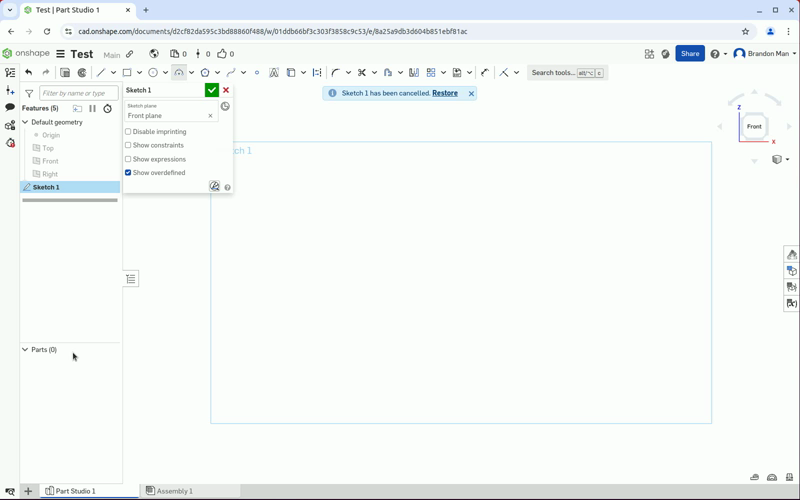
mouse_move(364, 336)
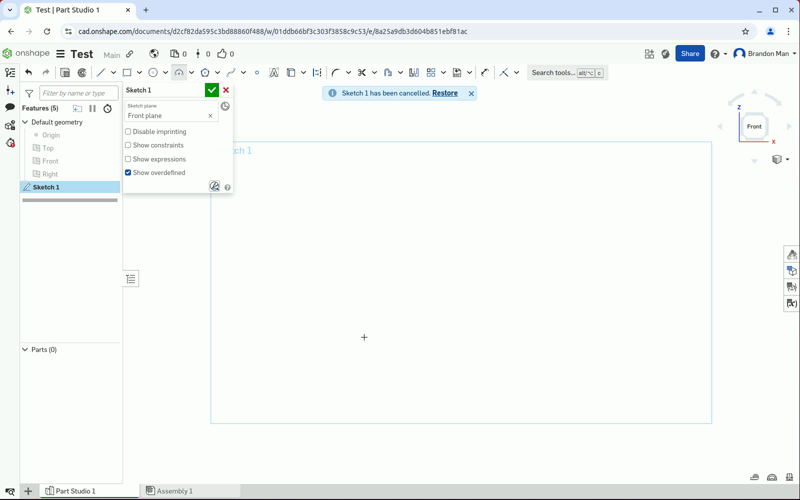
click(364, 336)
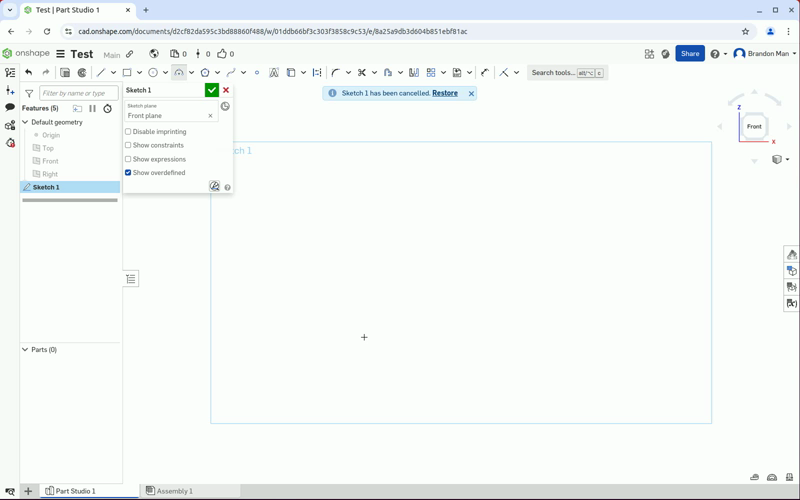
key_up(shift)
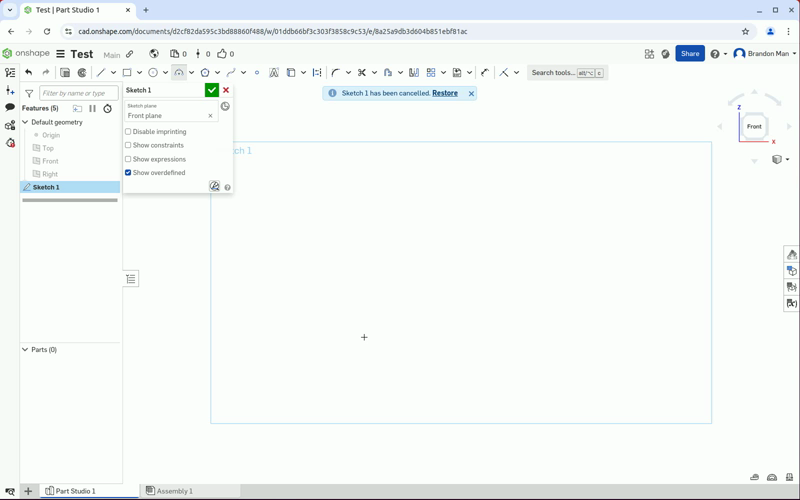
key_down(shift)
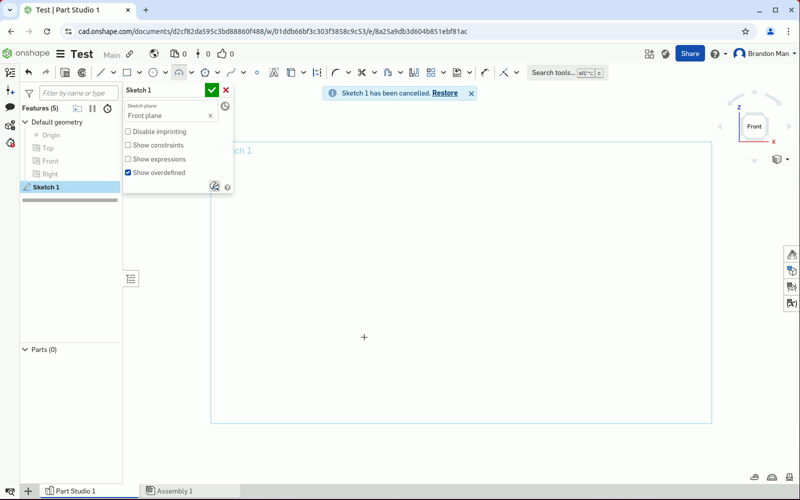
mouse_move(366, 339)
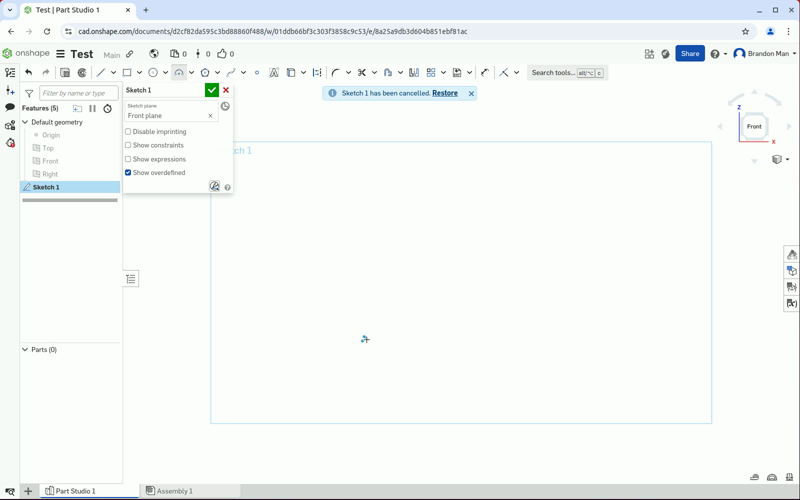
scroll(6)
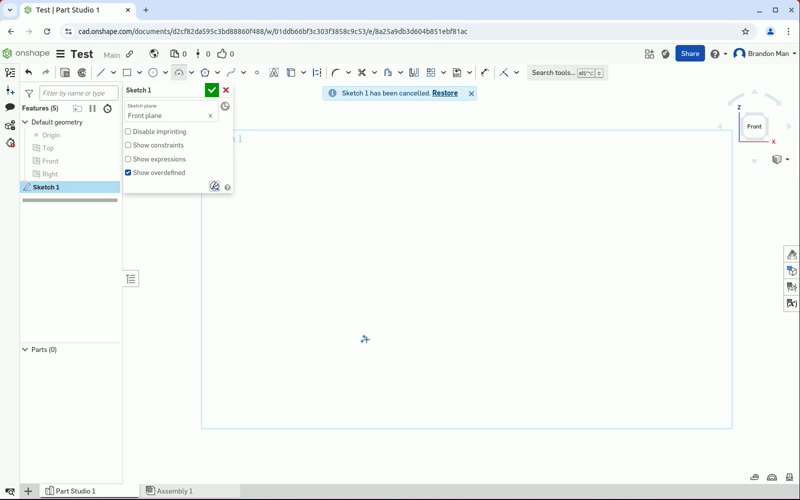
scroll(6)
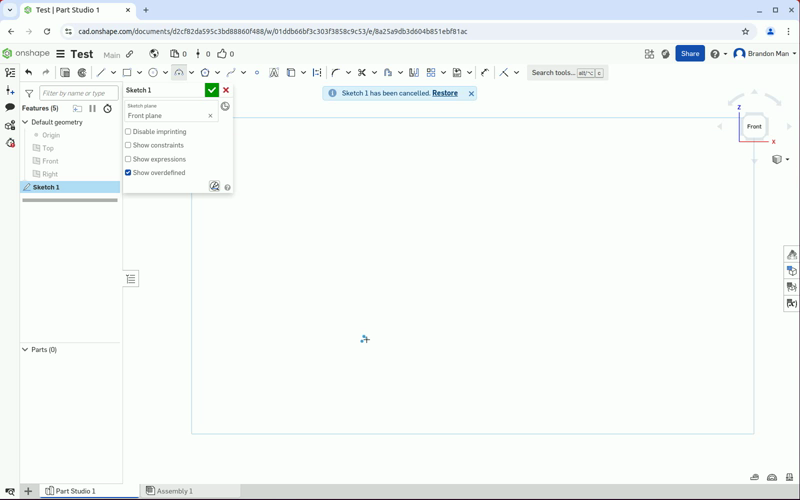
scroll(6)
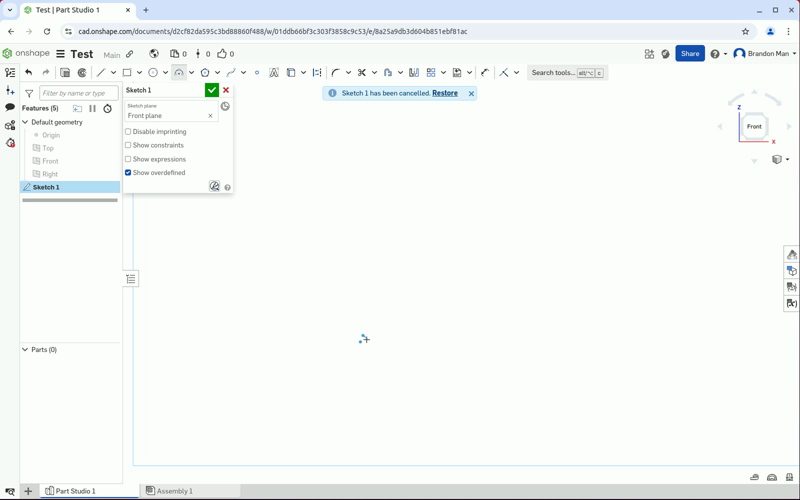
scroll(6)
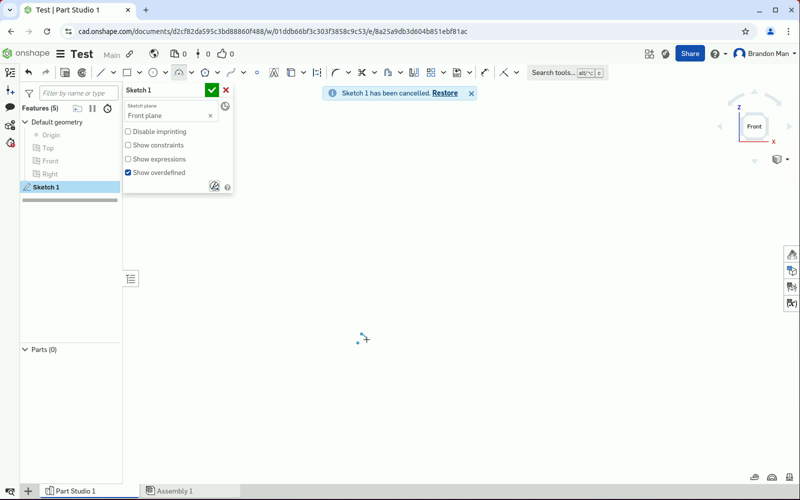
scroll(6)
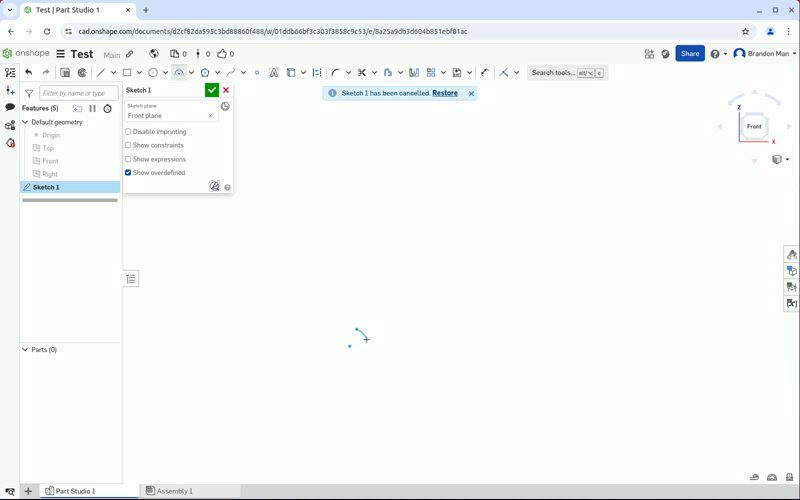
scroll(6)
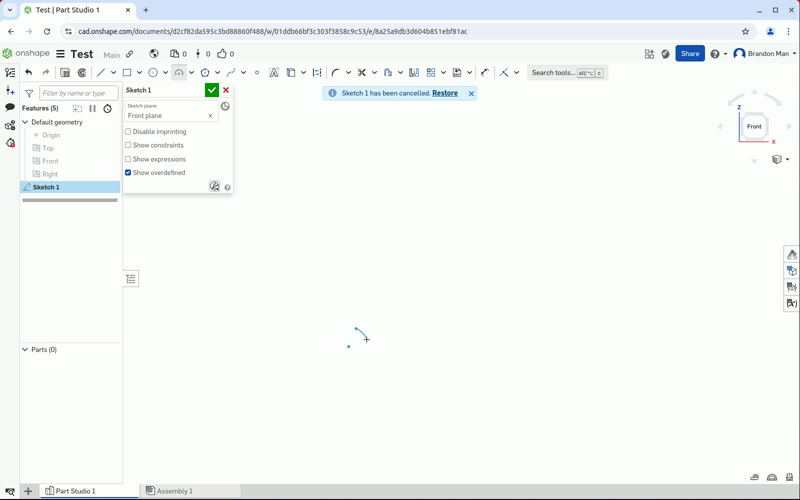
scroll(6)
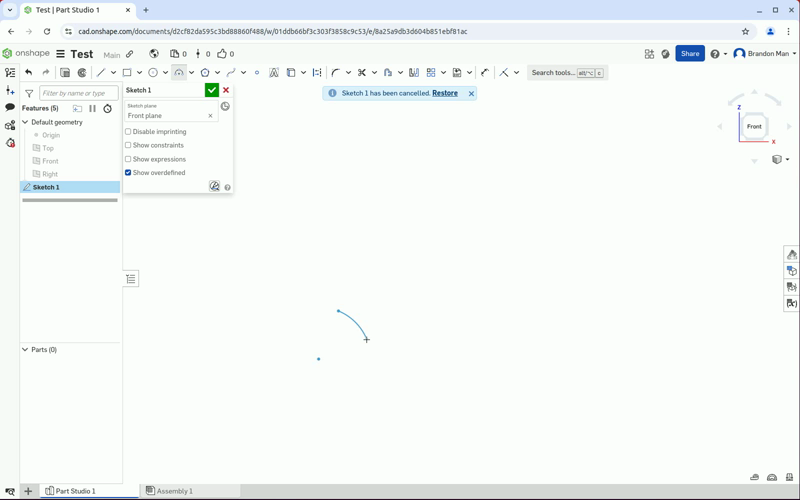
click(366, 339)
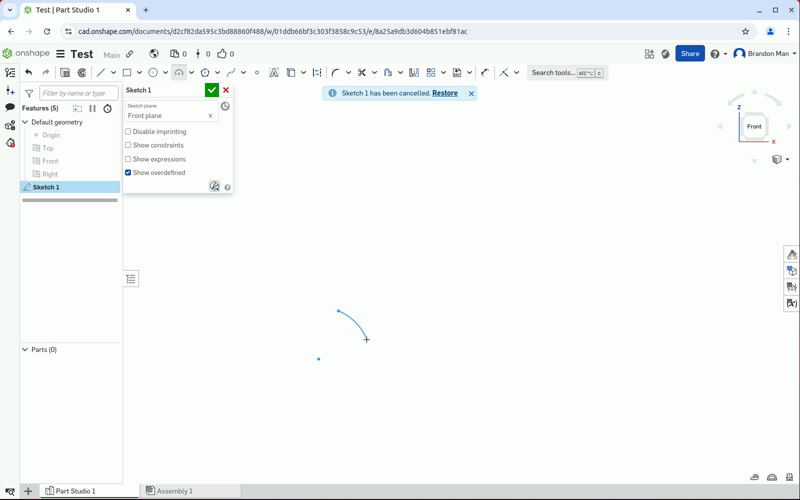
scroll(-6)
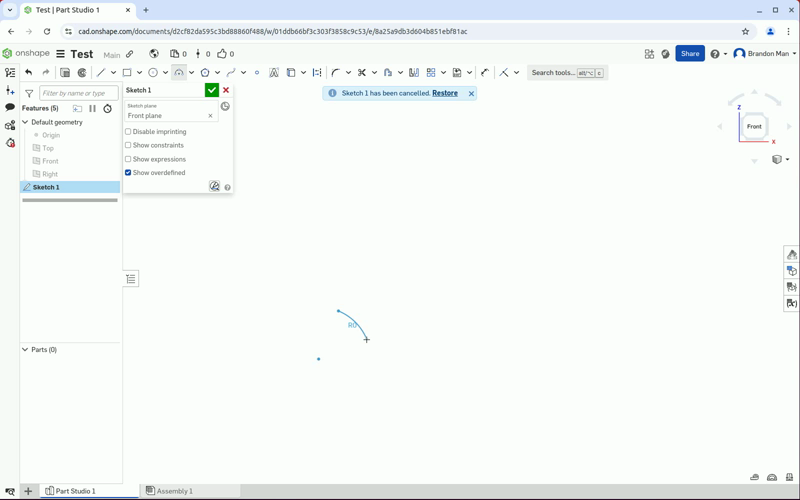
scroll(-6)
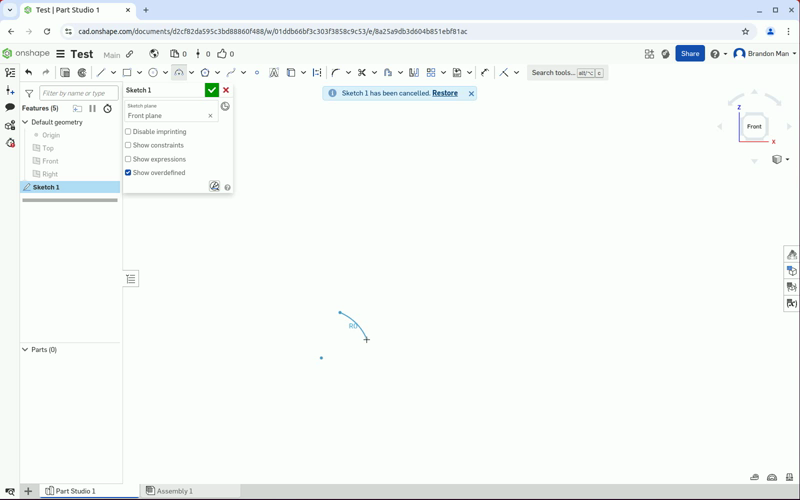
scroll(-6)
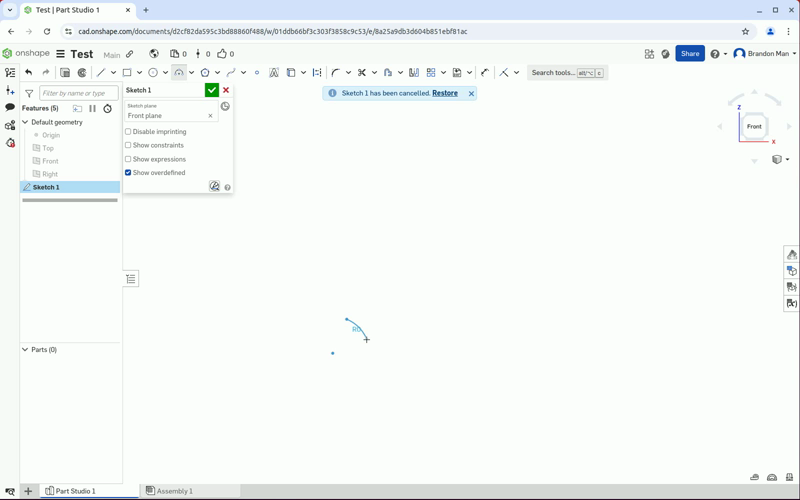
scroll(-6)
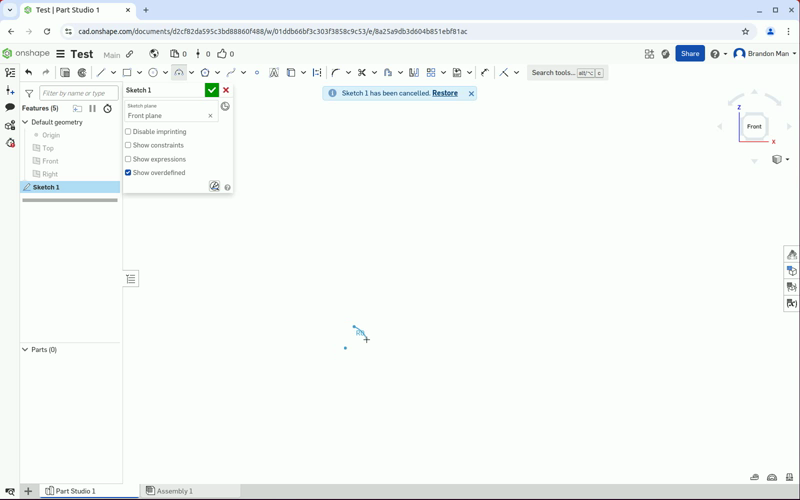
scroll(-6)
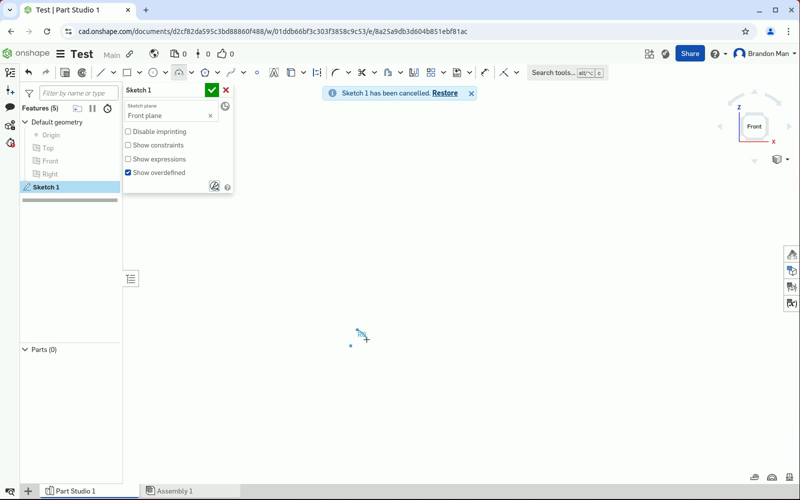
scroll(-6)
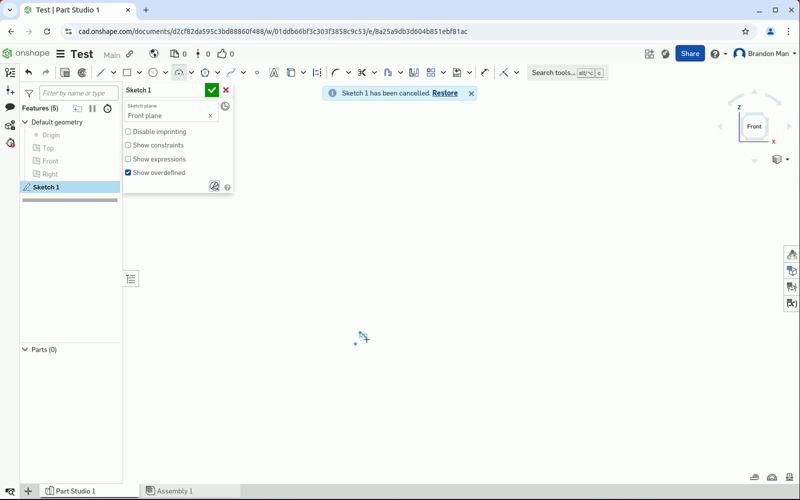
scroll(-6)
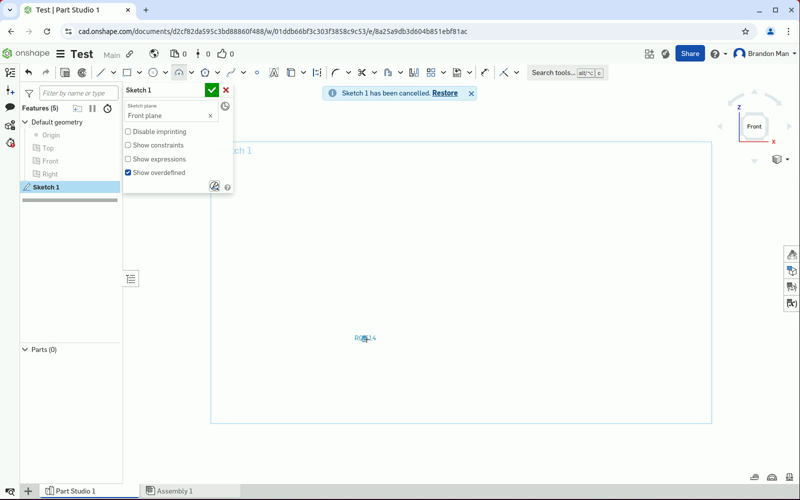
mouse_move(365, 338)
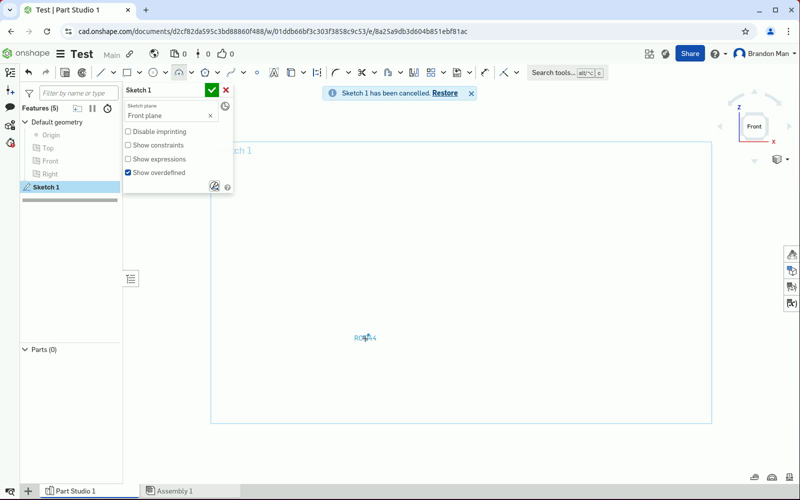
scroll(6)
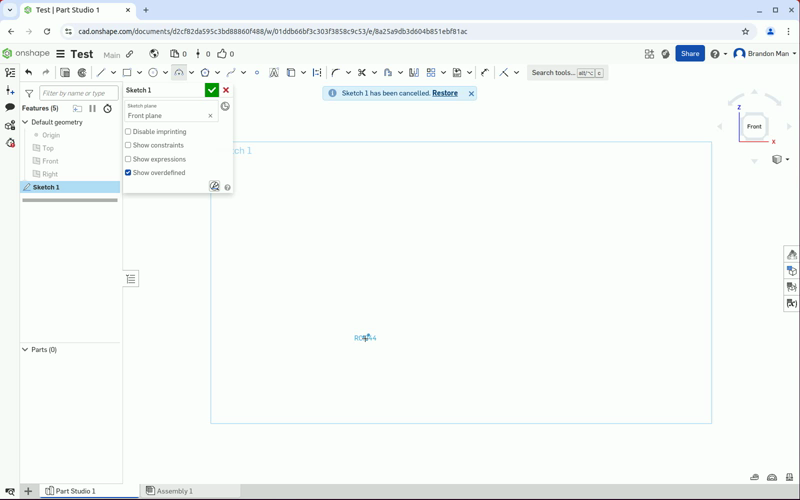
scroll(6)
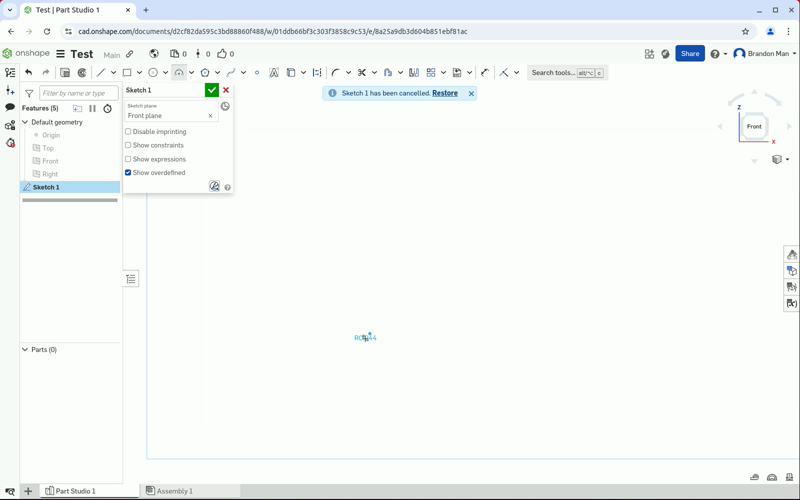
scroll(6)
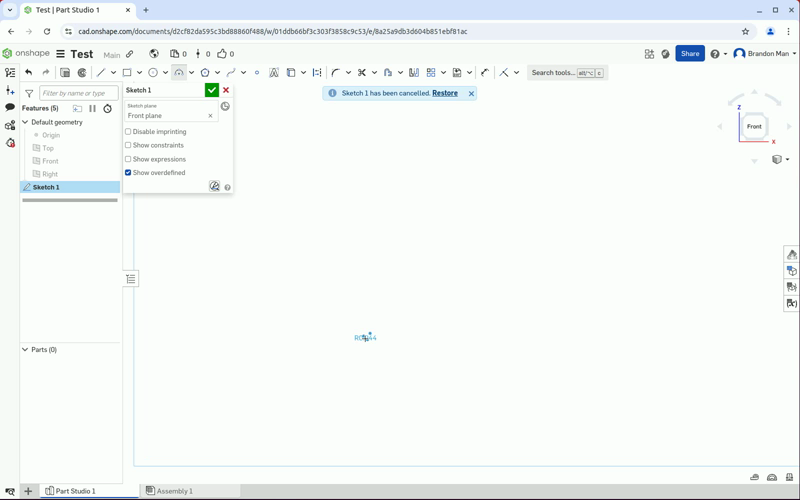
scroll(6)
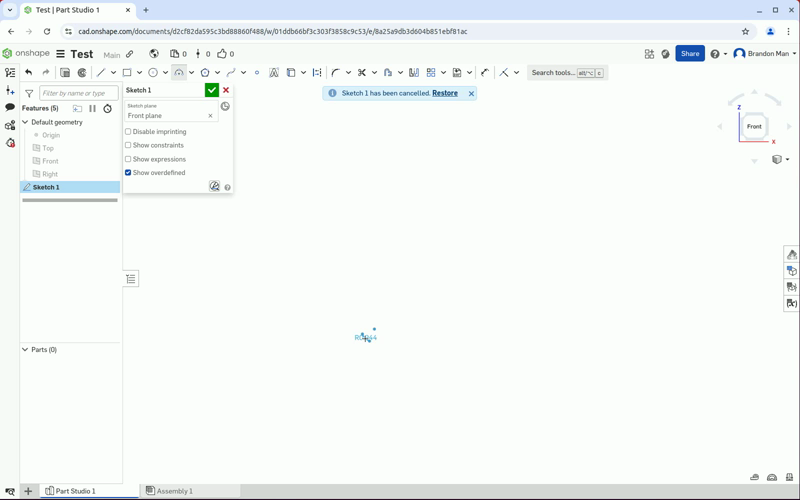
scroll(6)
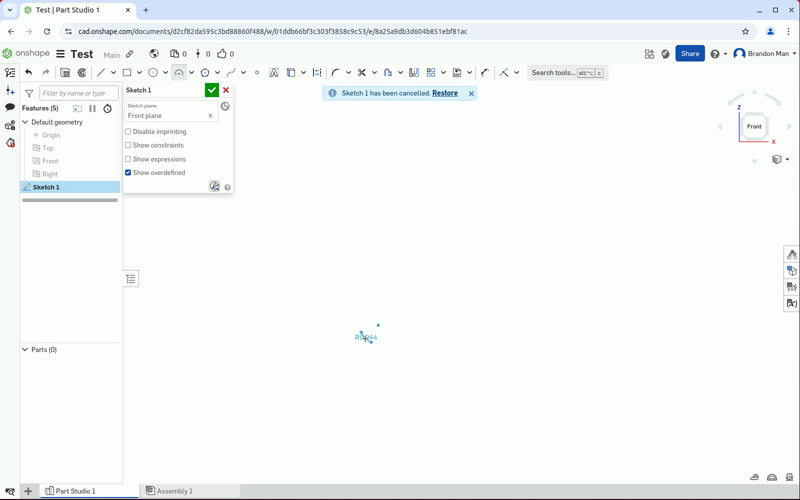
scroll(6)
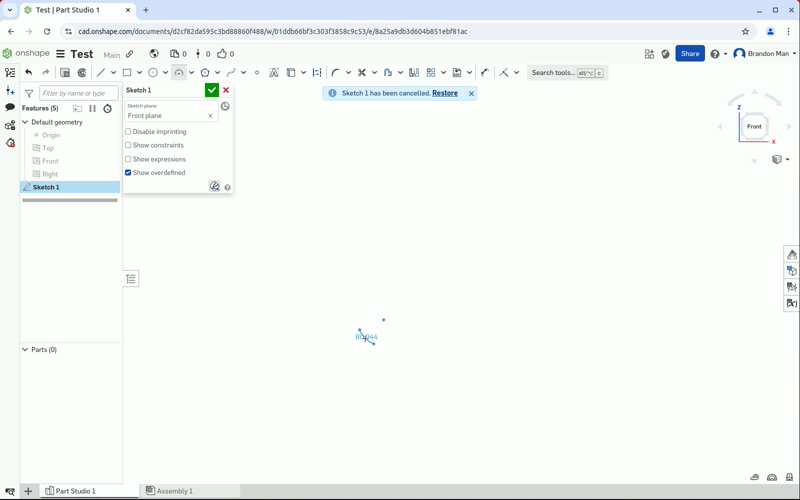
scroll(6)
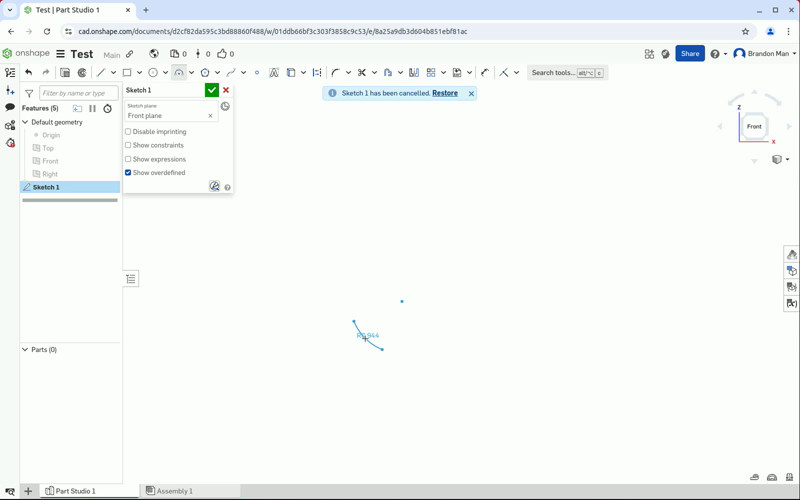
click(365, 338)
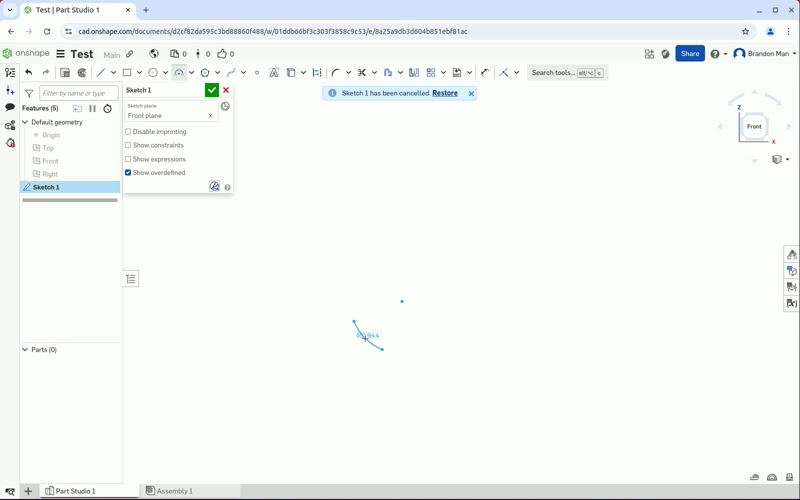
scroll(-6)
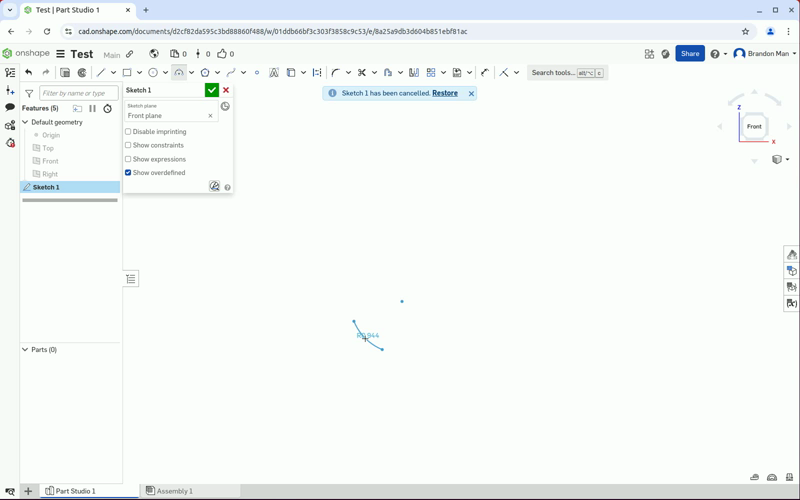
scroll(-6)
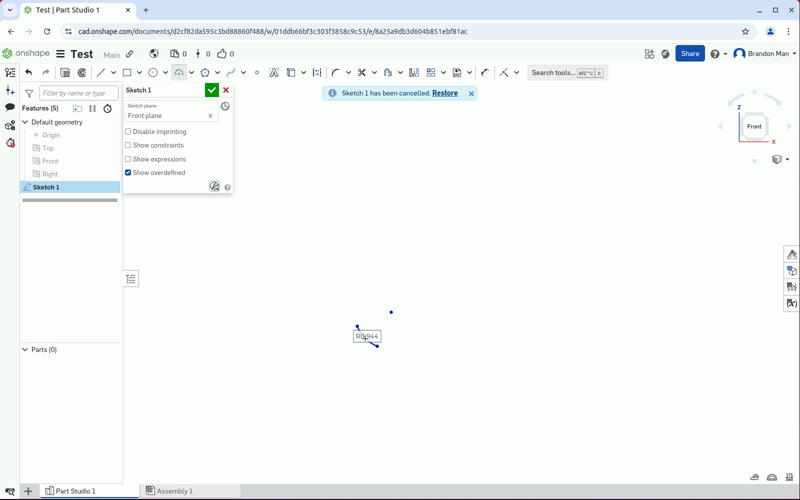
scroll(-6)
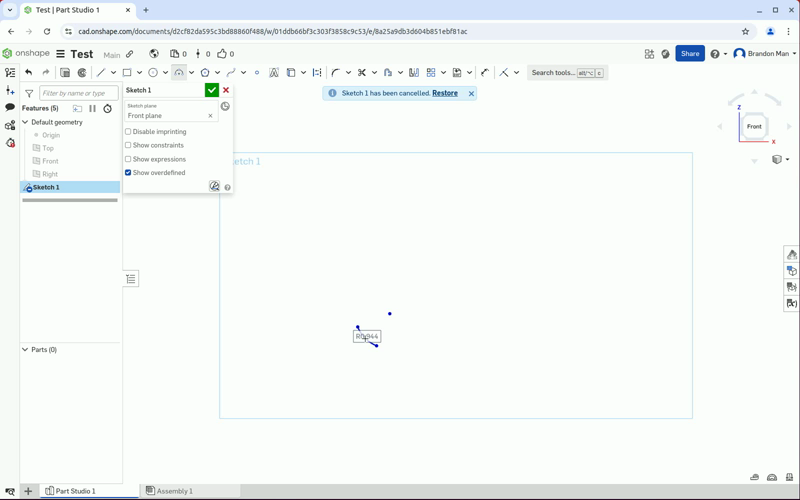
scroll(-6)
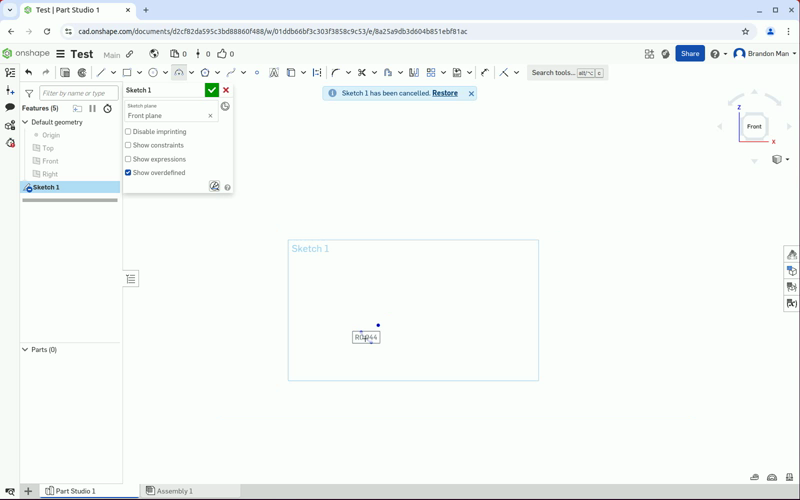
scroll(-6)
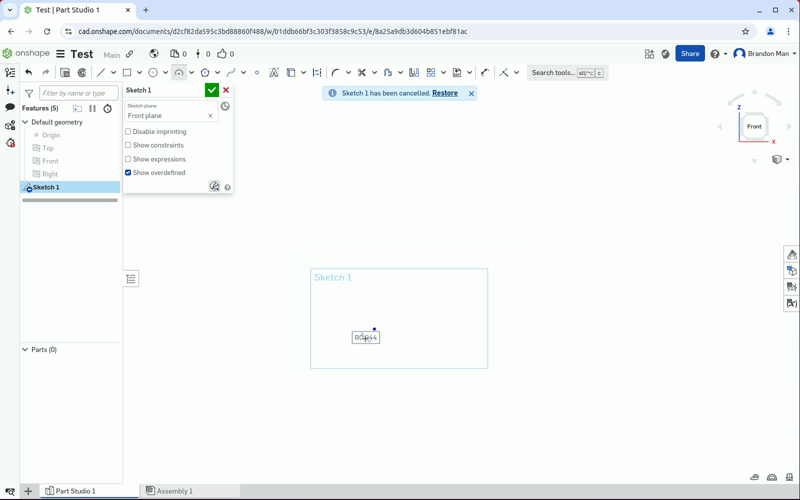
scroll(-6)
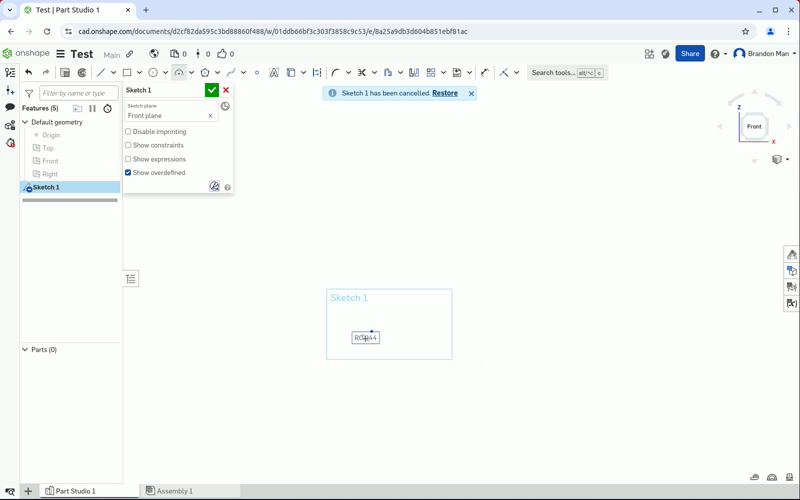
scroll(-6)
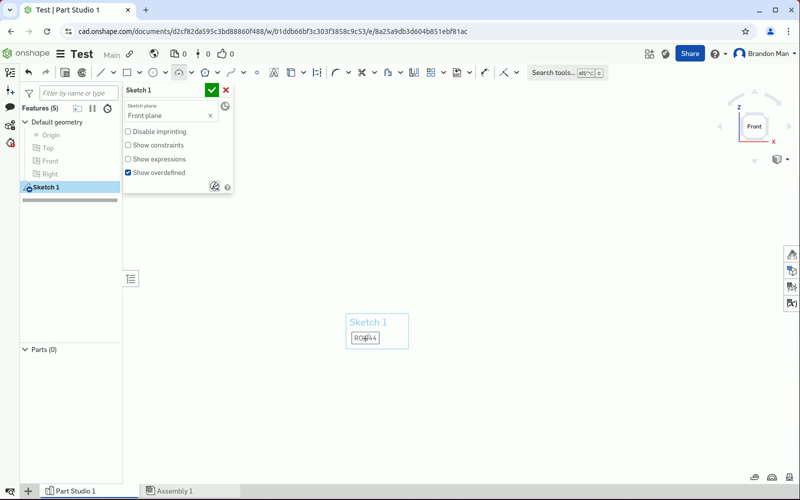
key_up(shift)
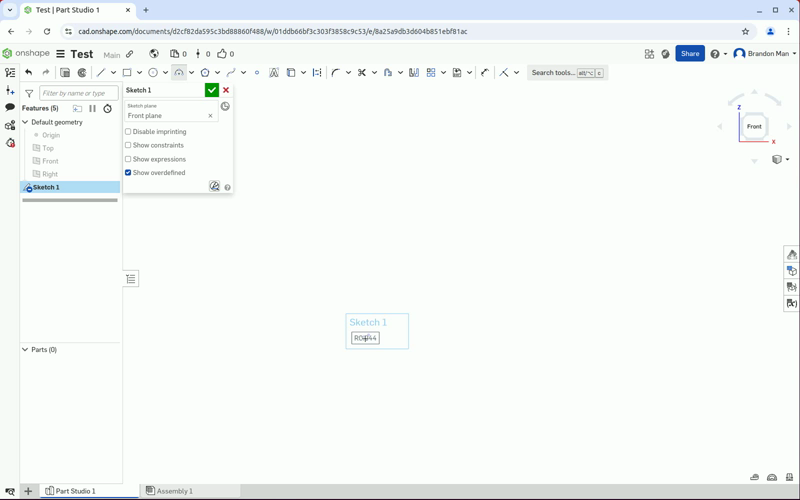
key(esc)
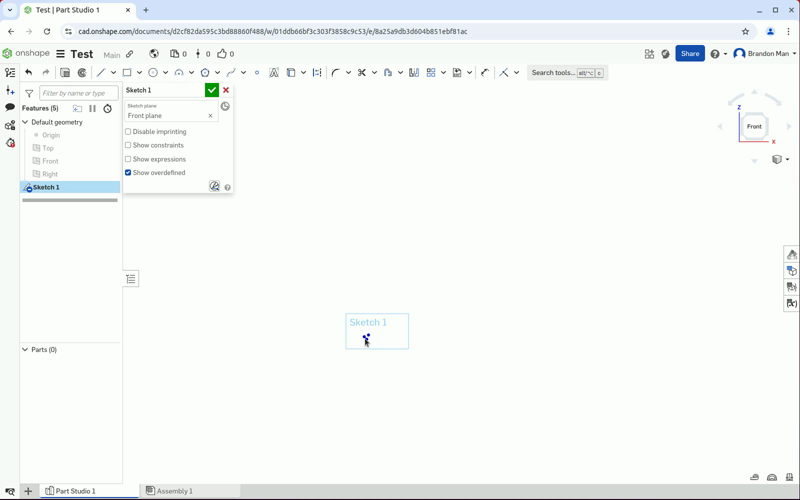
key(l)
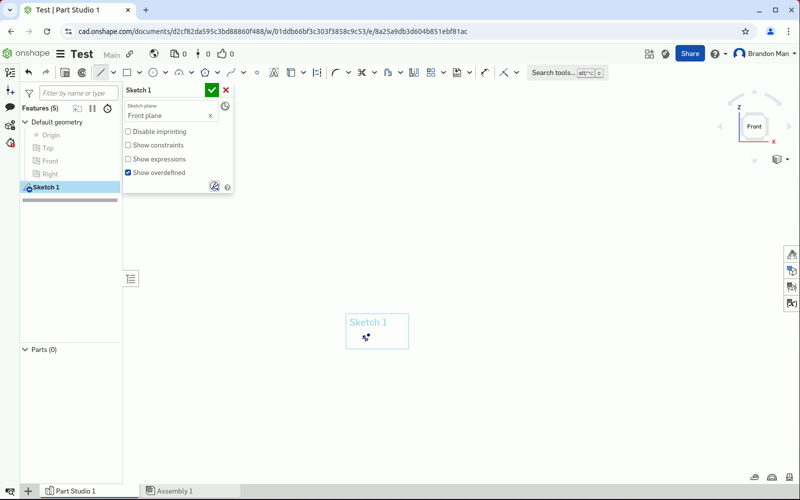
mouse_move(366, 339)
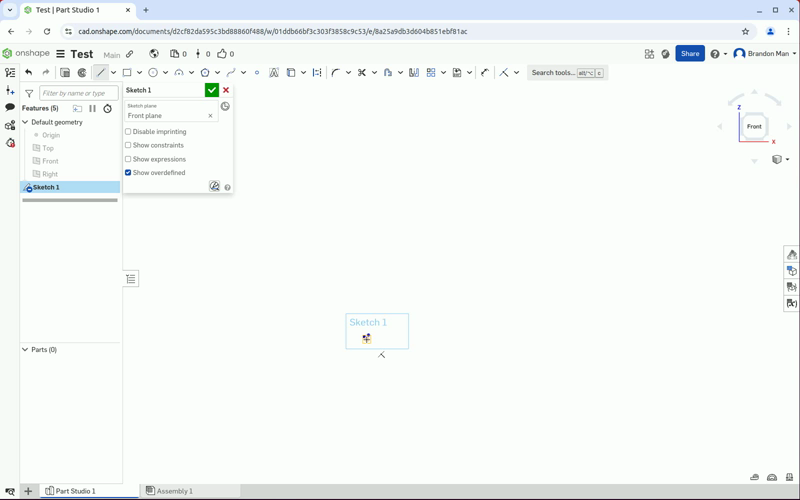
scroll(6)
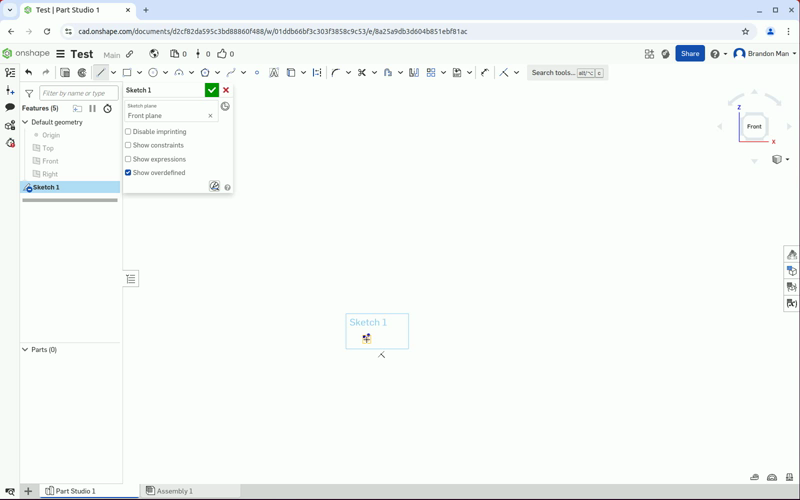
scroll(6)
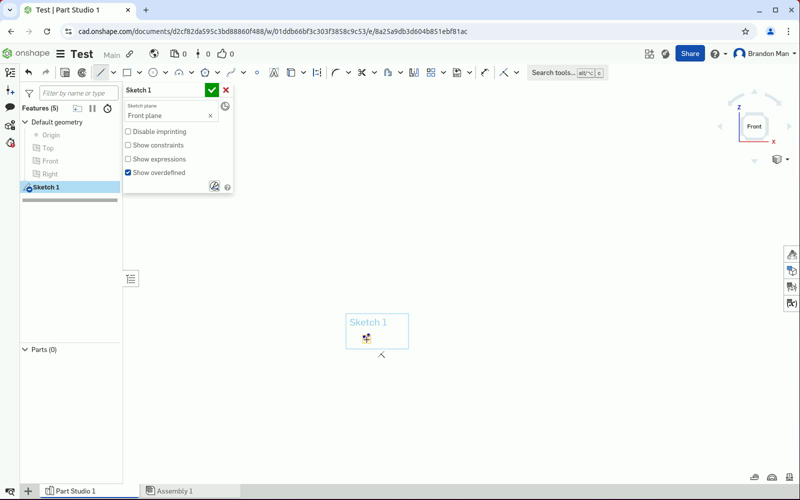
scroll(6)
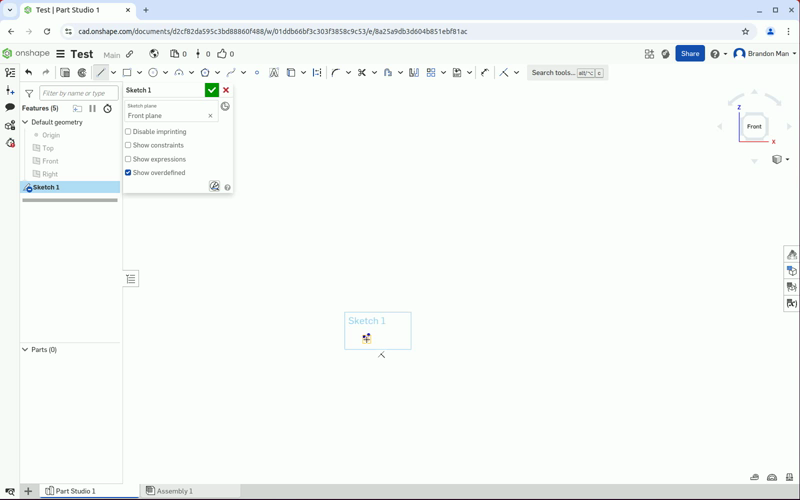
scroll(6)
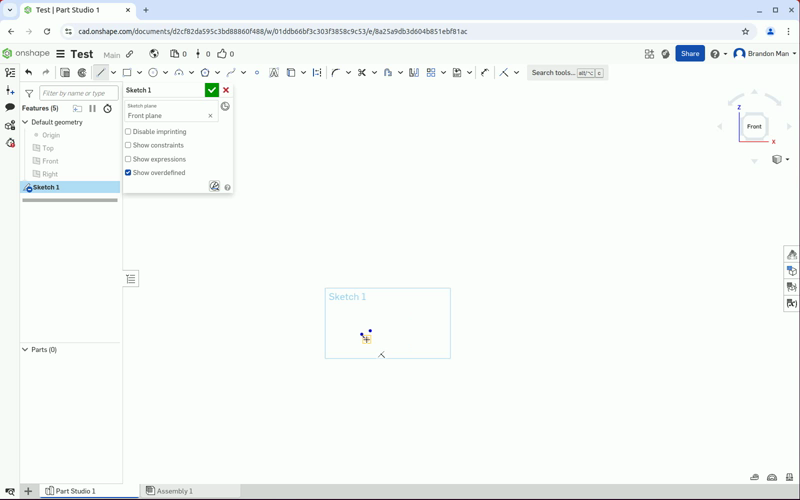
scroll(6)
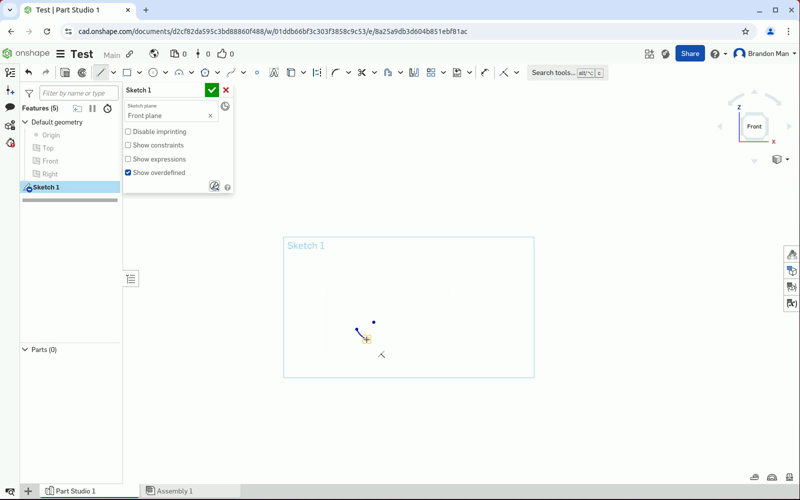
scroll(6)
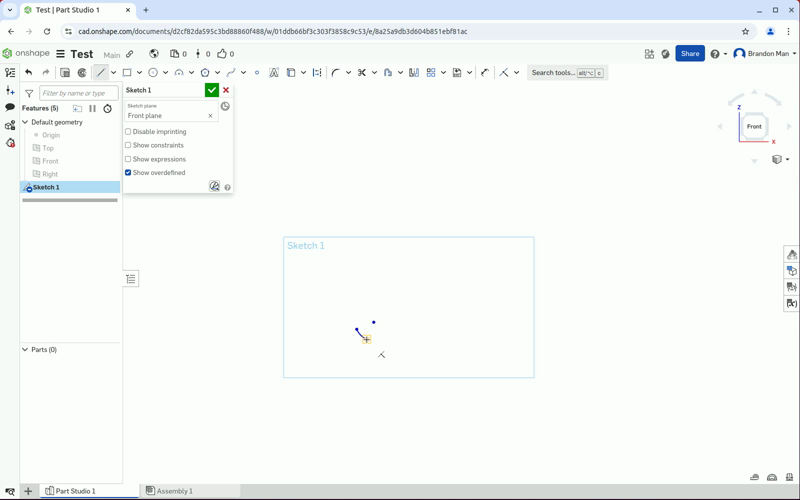
scroll(6)
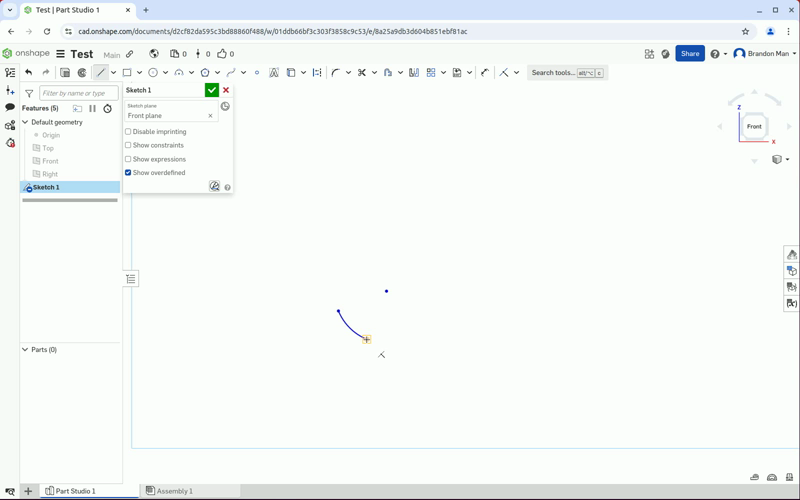
click(366, 339)
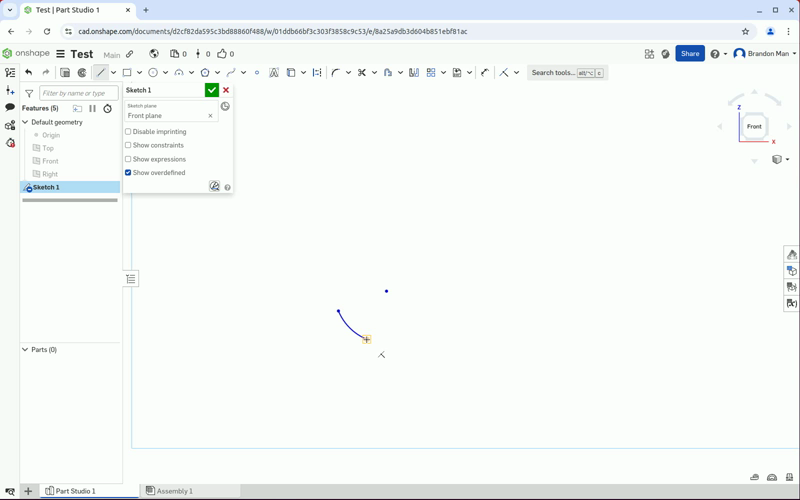
scroll(-6)
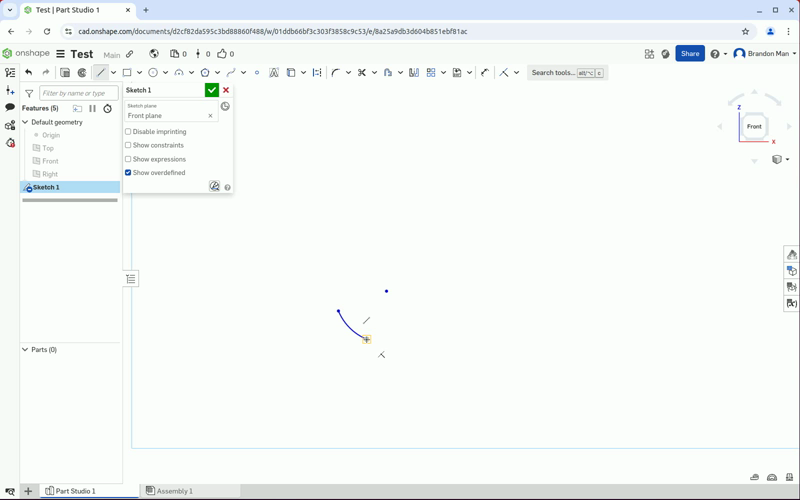
scroll(-6)
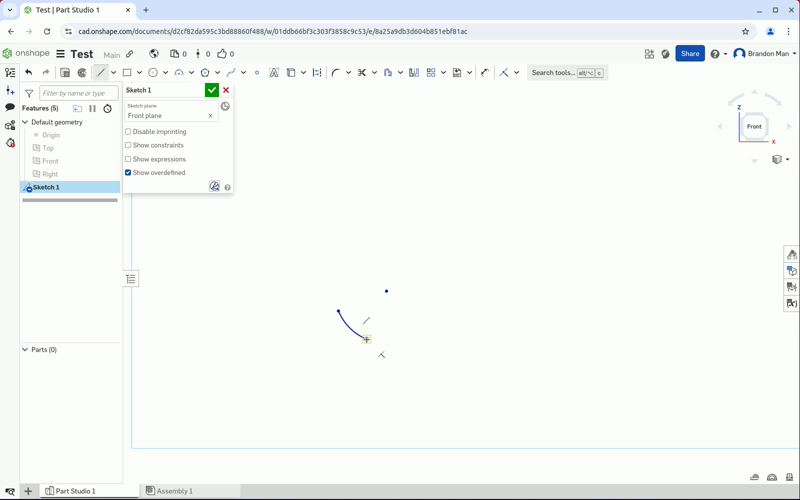
scroll(-6)
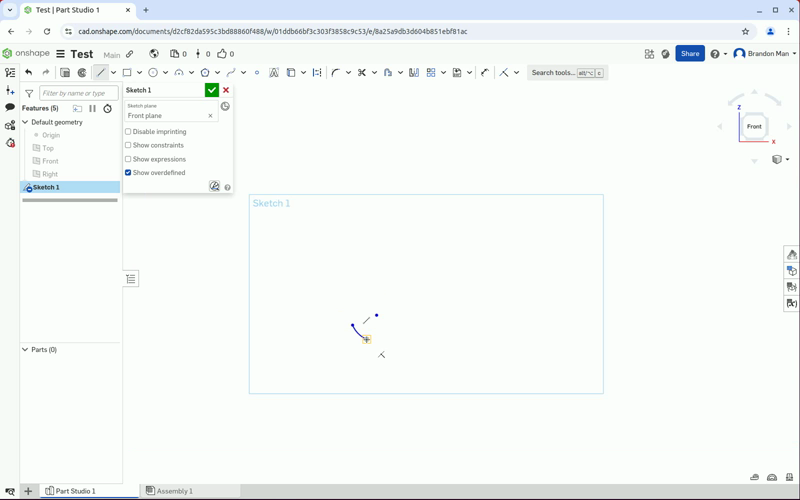
scroll(-6)
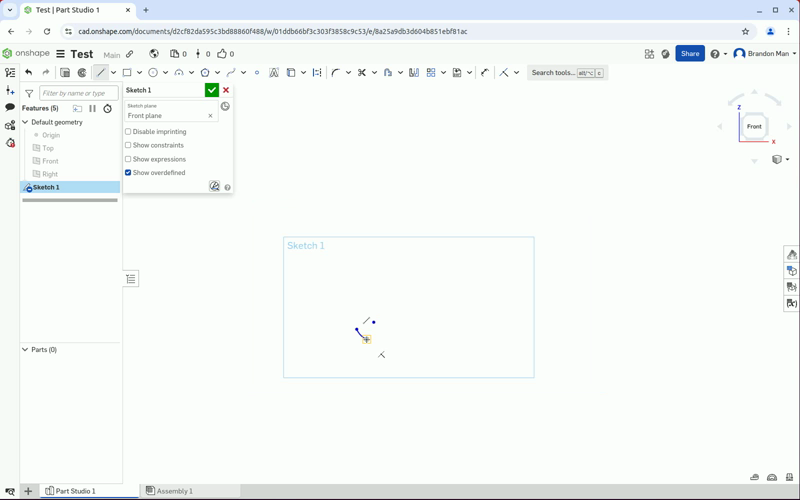
scroll(-6)
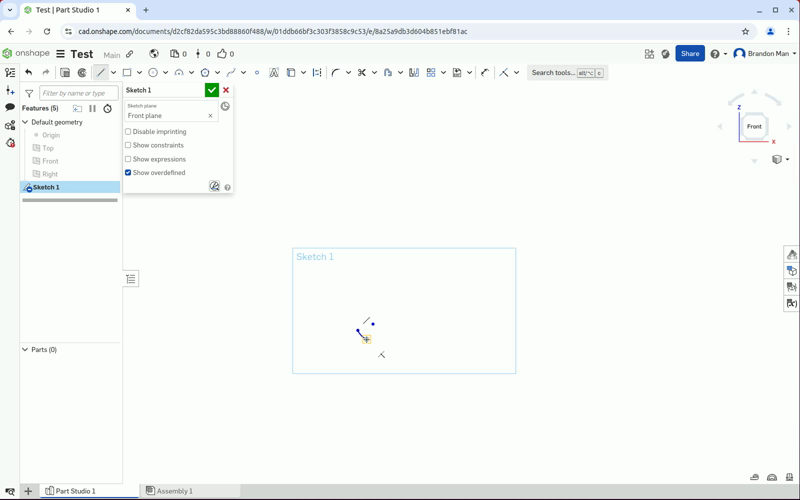
scroll(-6)
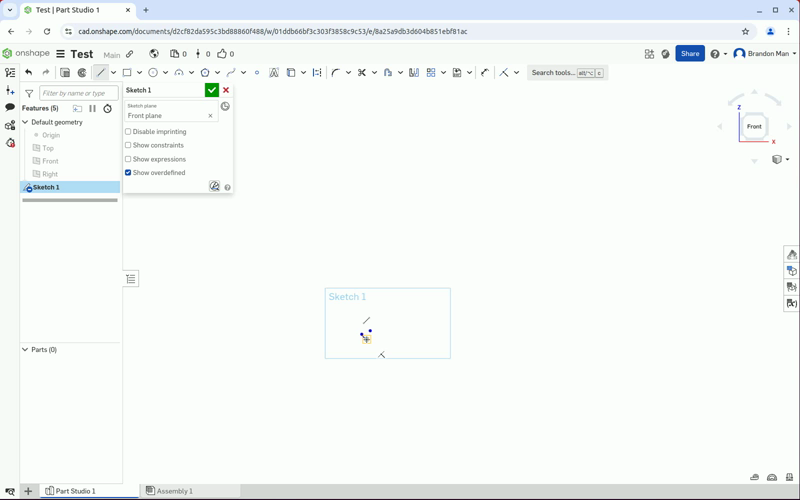
scroll(-6)
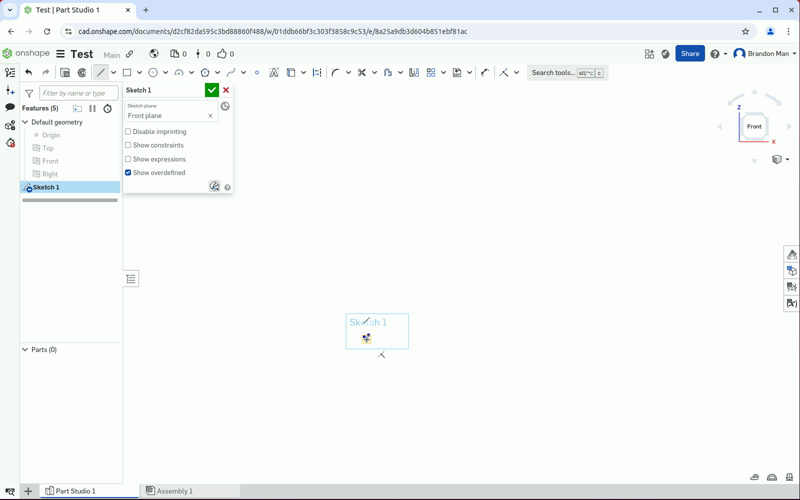
key_down(shift)
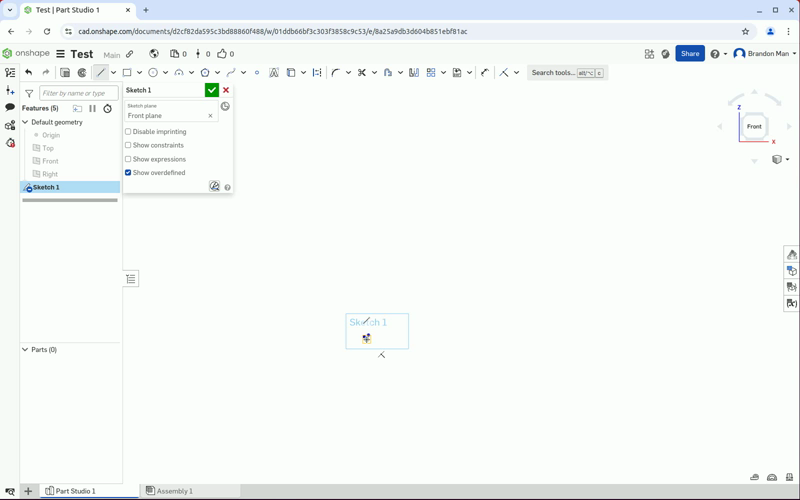
mouse_move(570, 339)
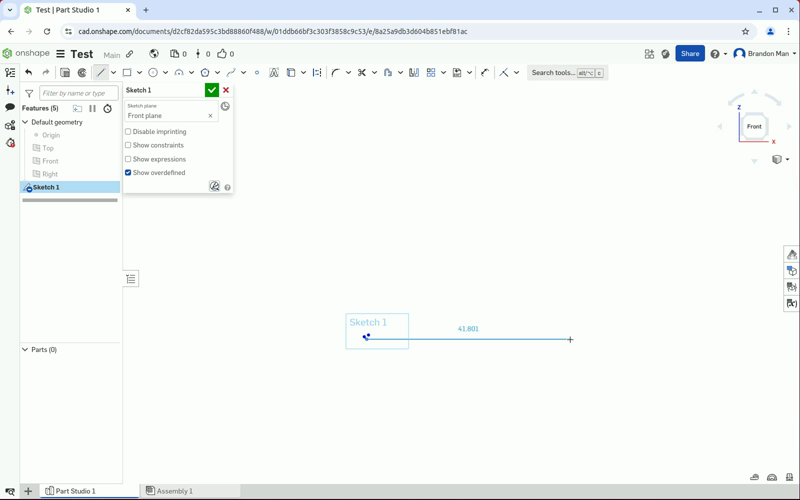
click(570, 339)
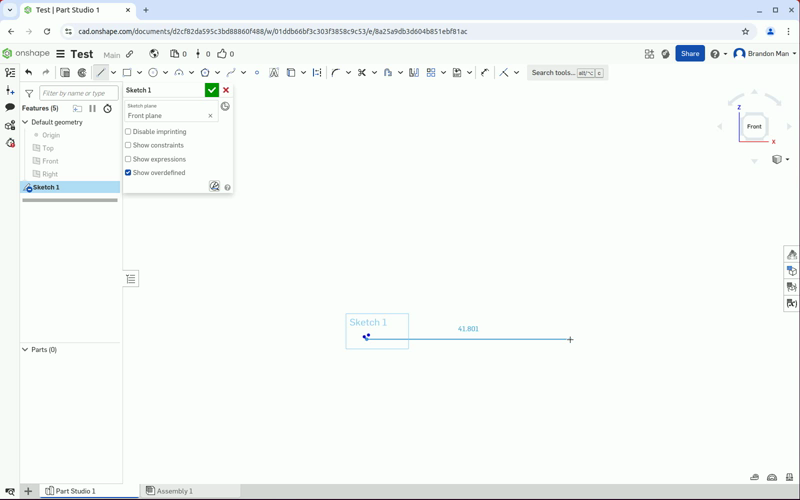
key_up(shift)
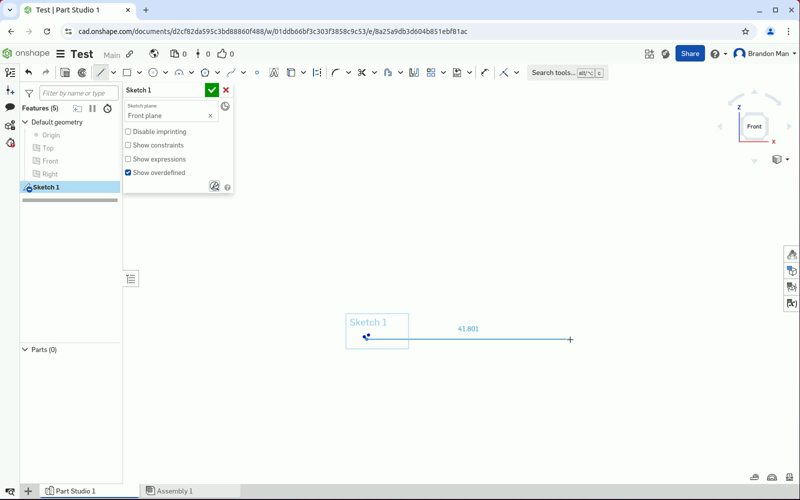
key(esc)
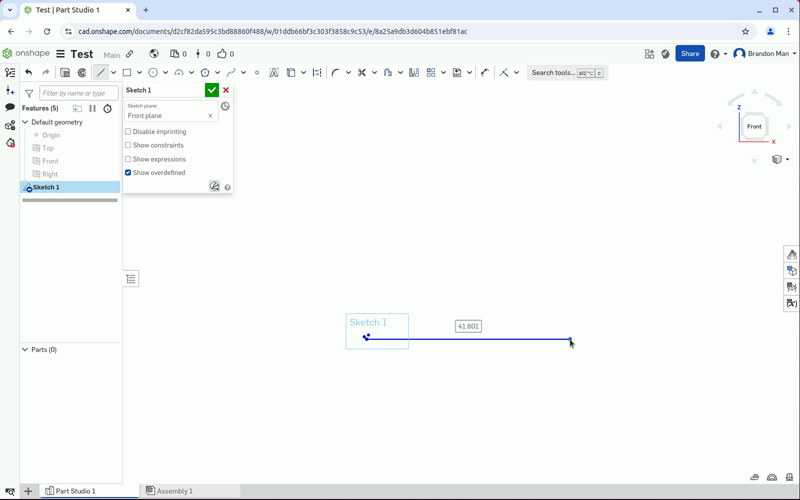
key(a)
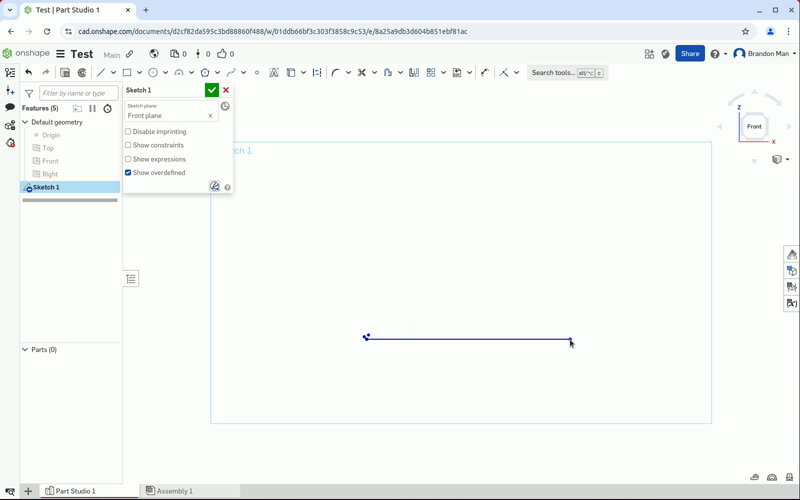
mouse_move(570, 339)
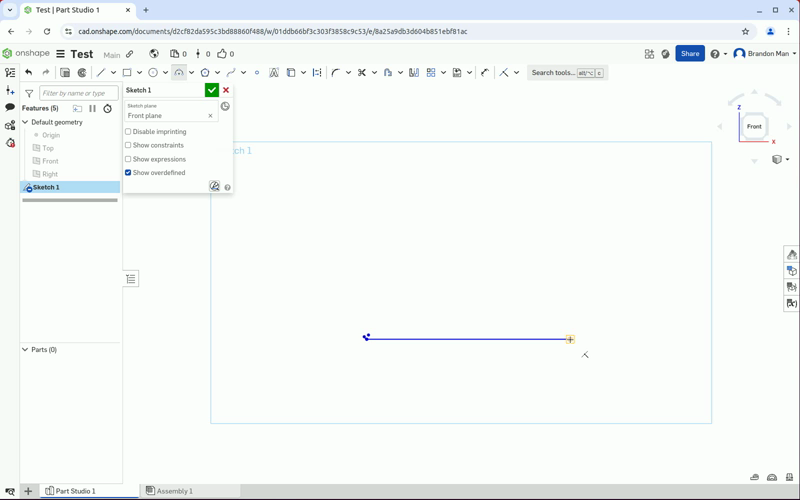
click(570, 339)
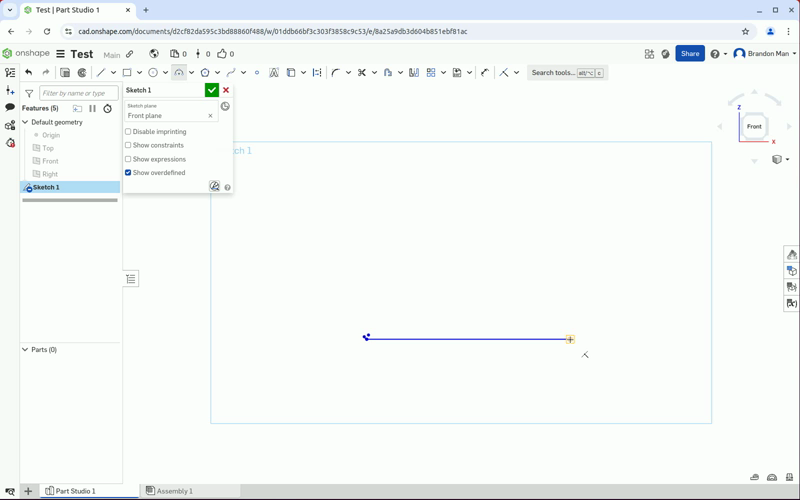
key_down(shift)
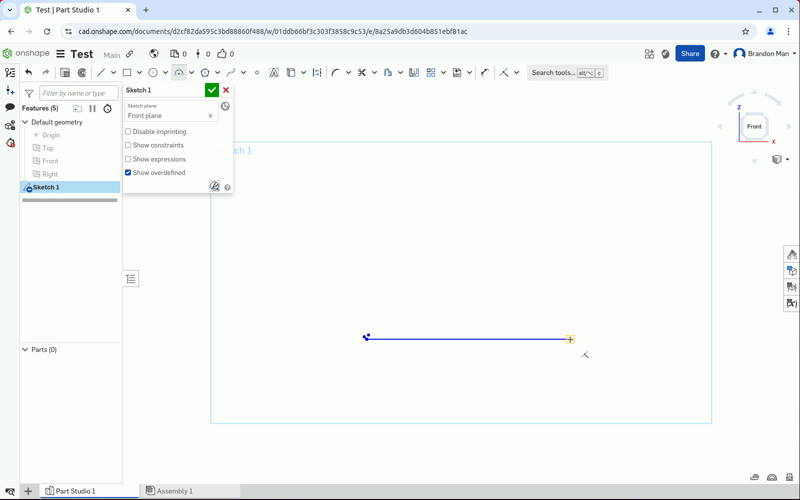
mouse_move(572, 336)
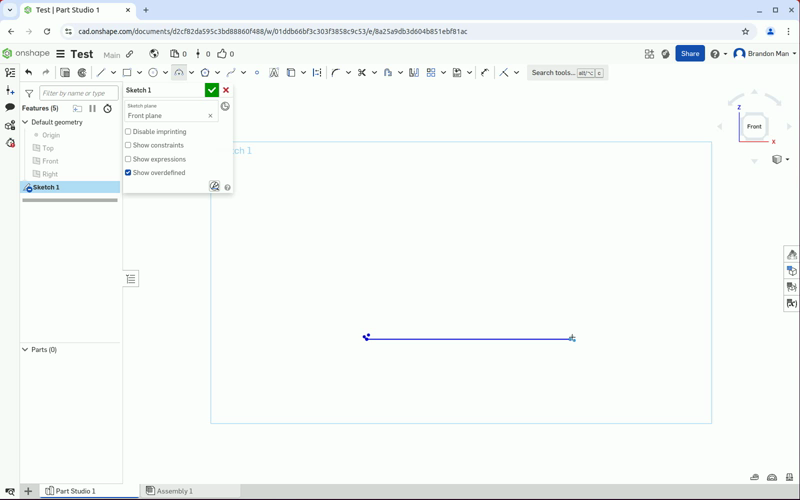
scroll(6)
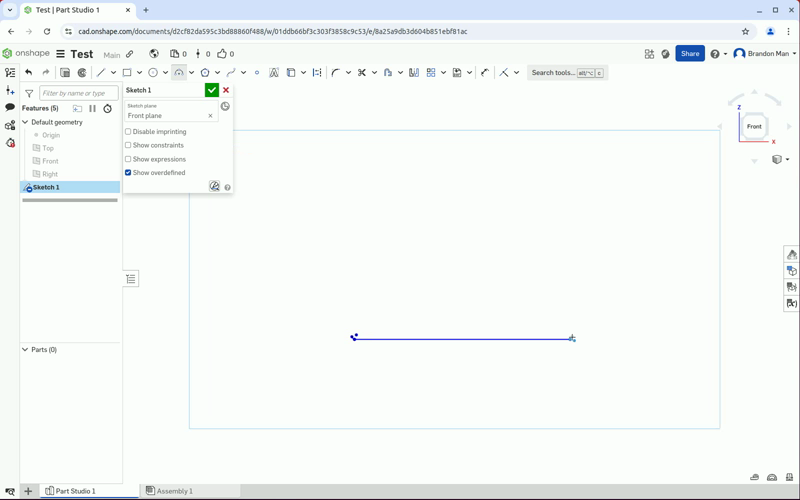
scroll(6)
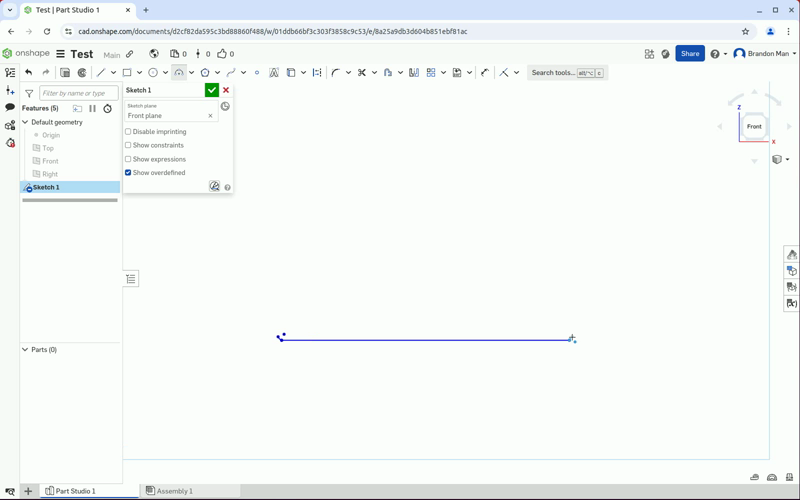
scroll(6)
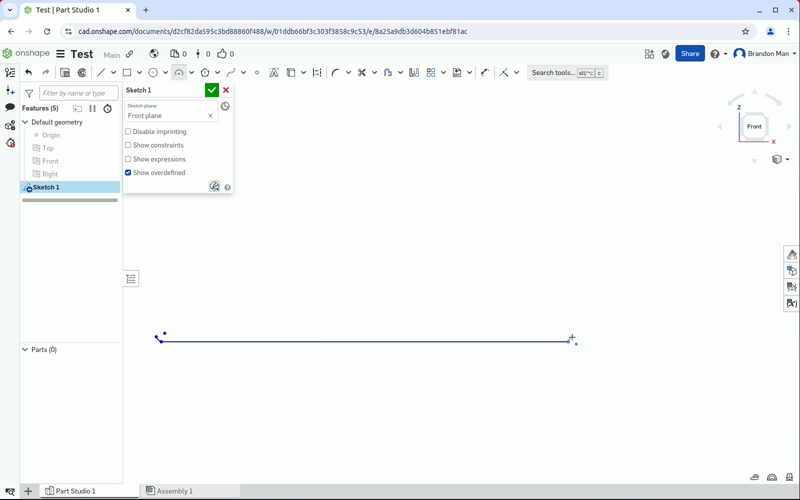
scroll(6)
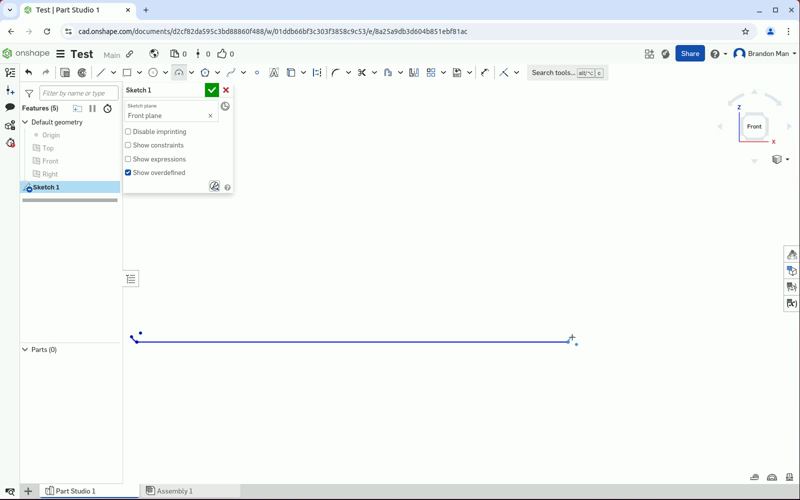
scroll(6)
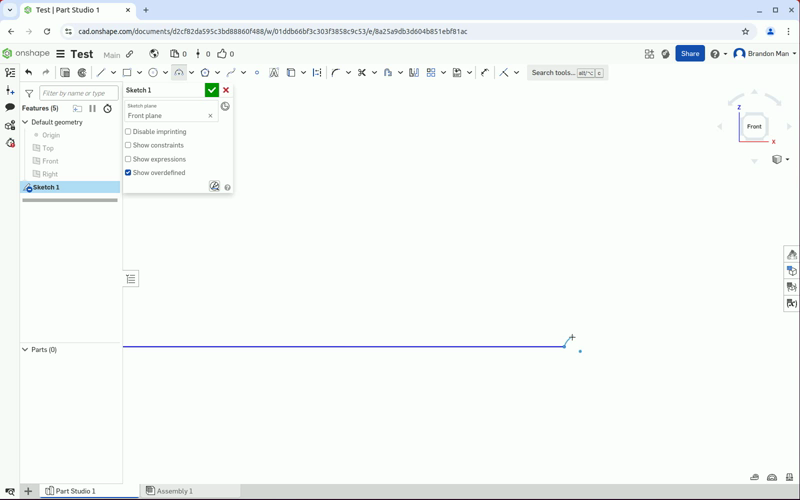
scroll(6)
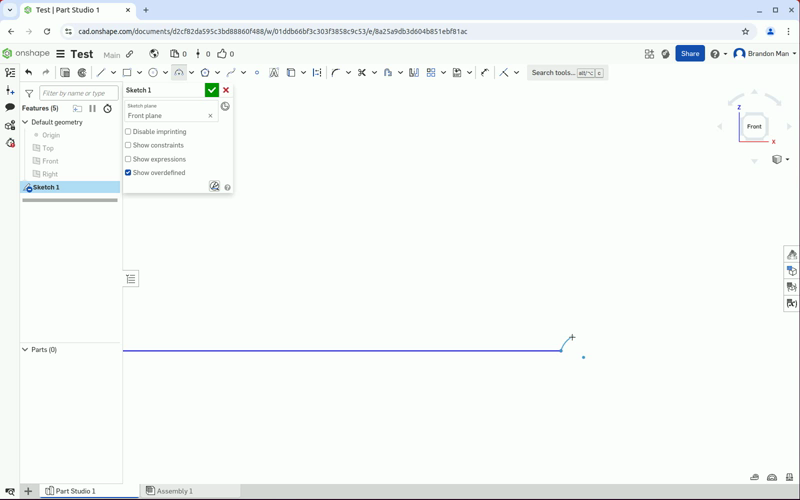
scroll(6)
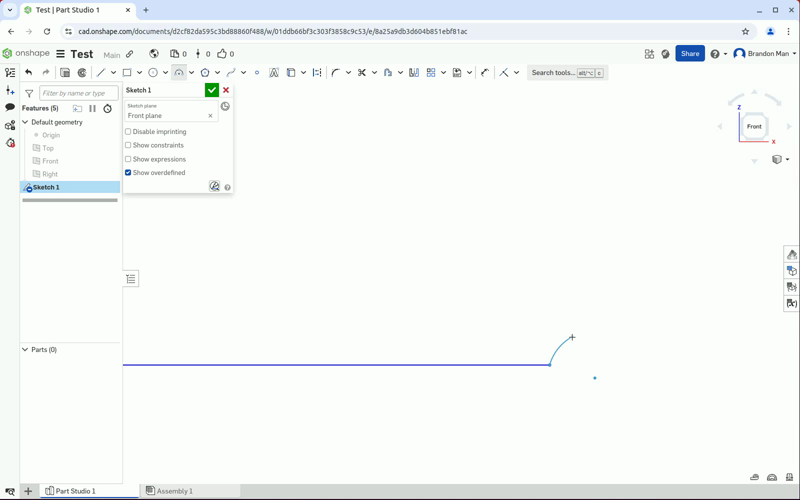
click(572, 336)
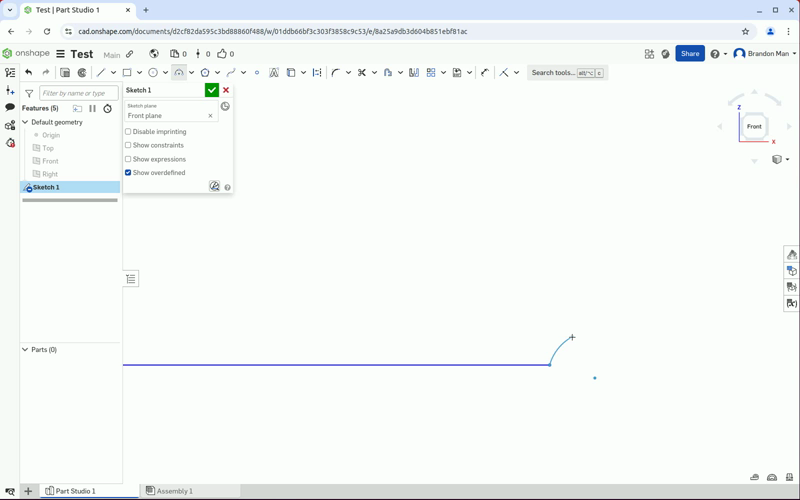
scroll(-6)
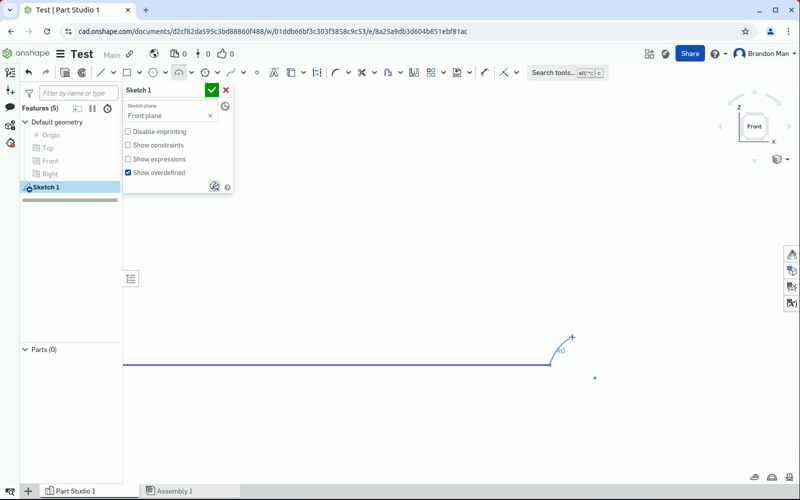
scroll(-6)
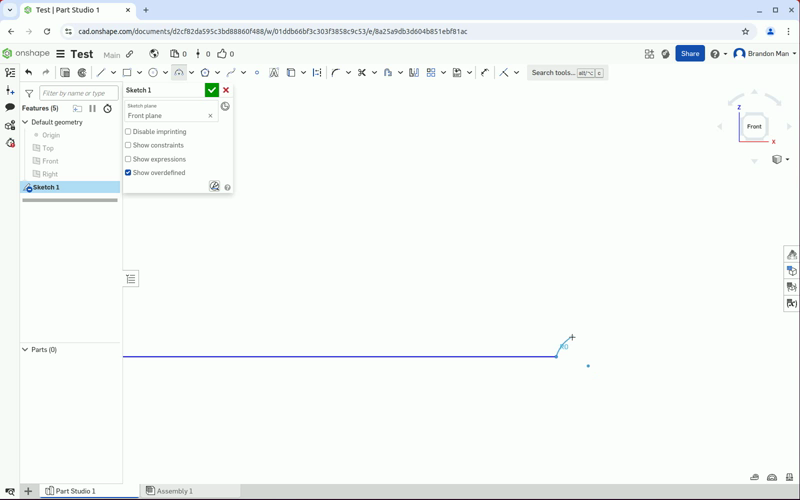
scroll(-6)
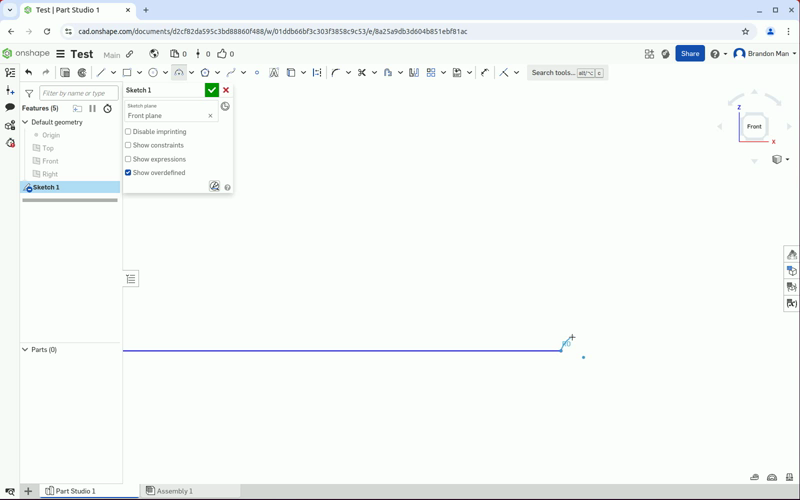
scroll(-6)
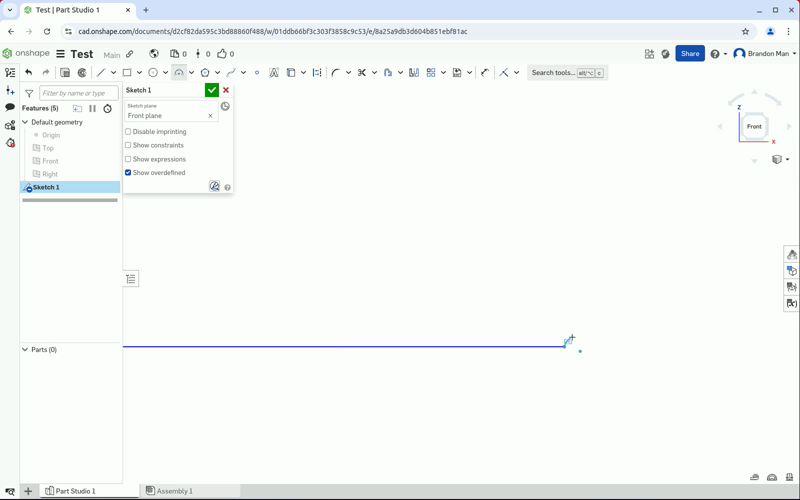
scroll(-6)
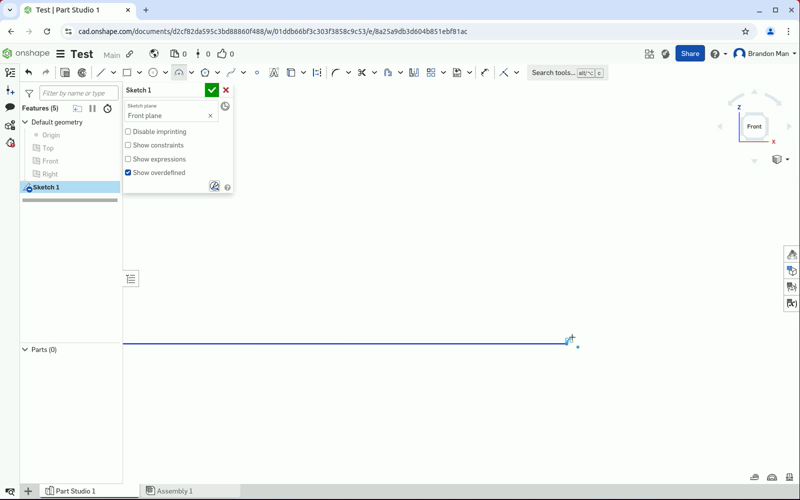
scroll(-6)
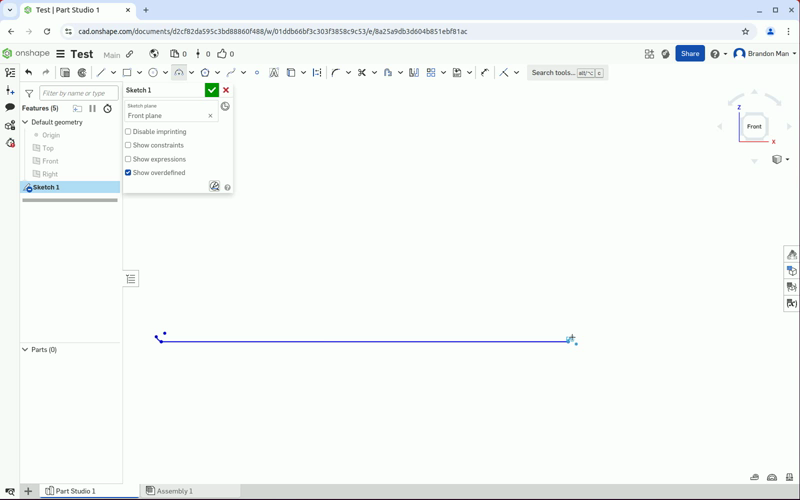
scroll(-6)
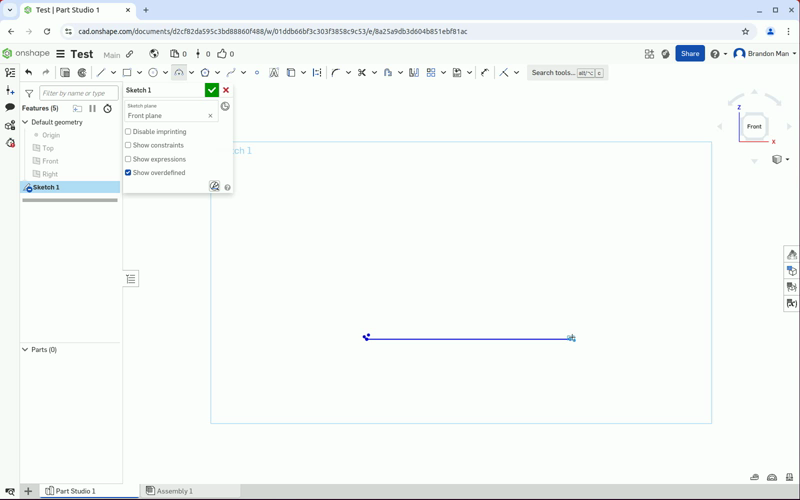
mouse_move(571, 338)
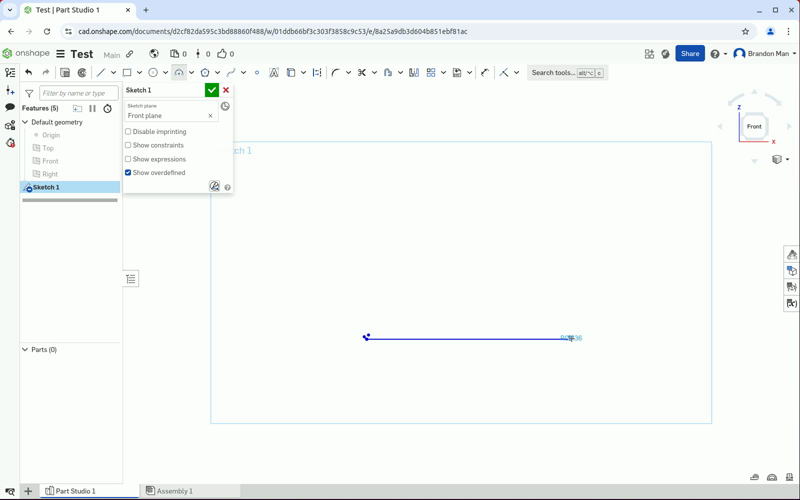
scroll(6)
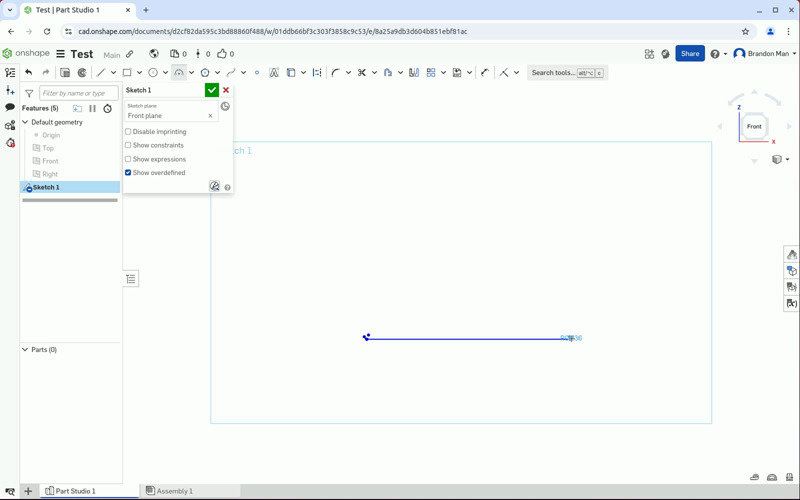
scroll(6)
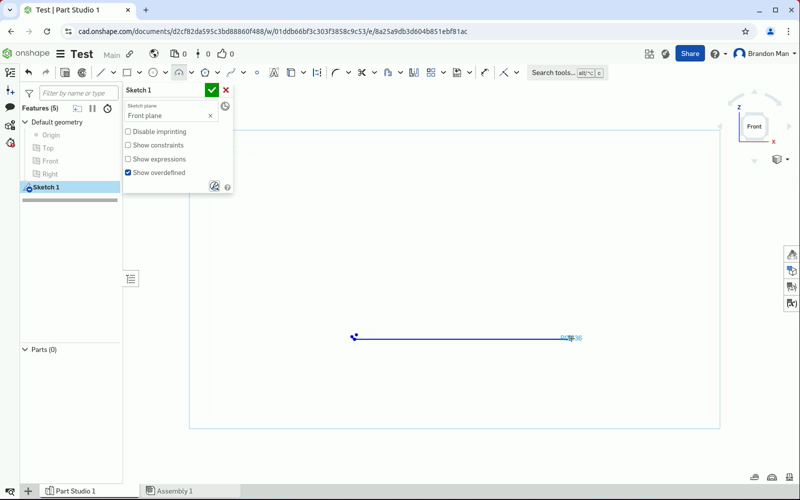
scroll(6)
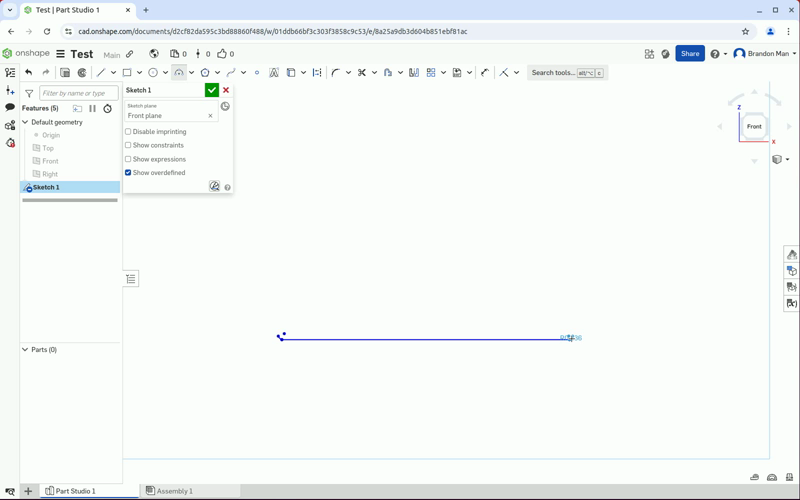
scroll(6)
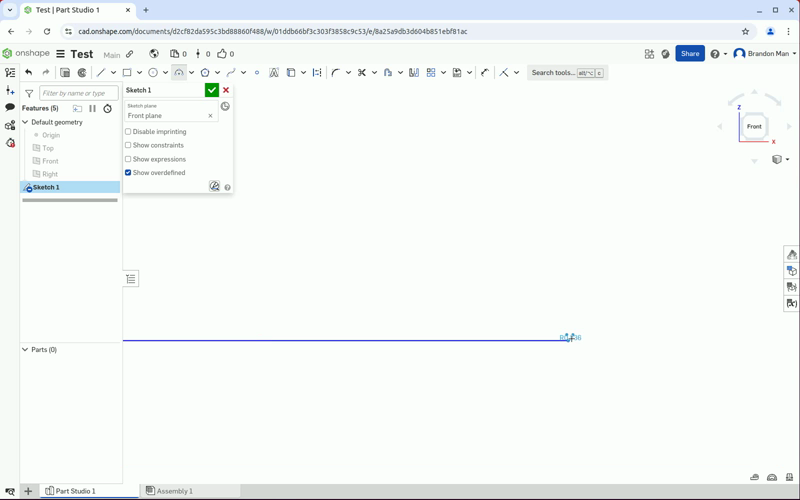
scroll(6)
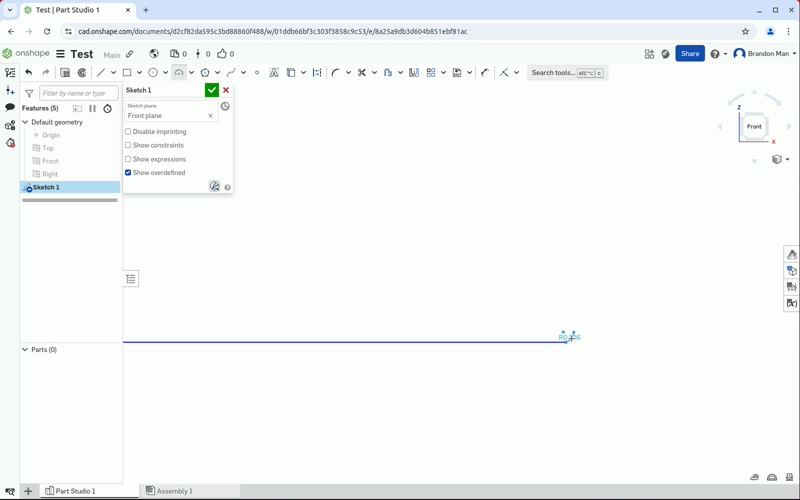
scroll(6)
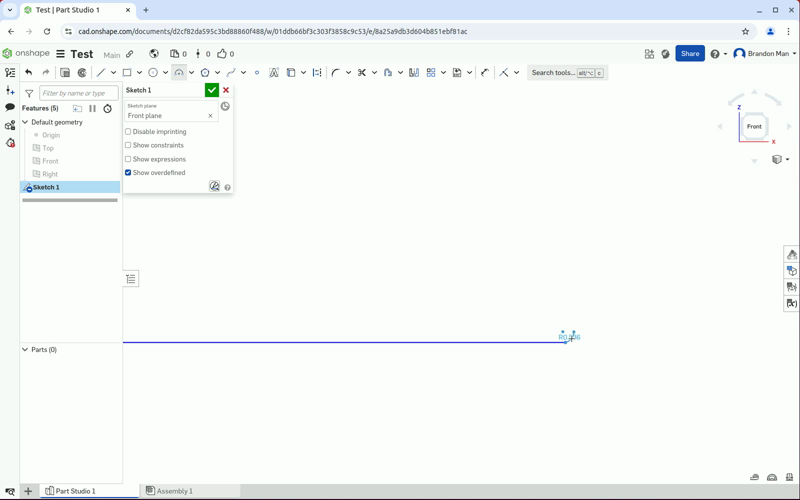
scroll(6)
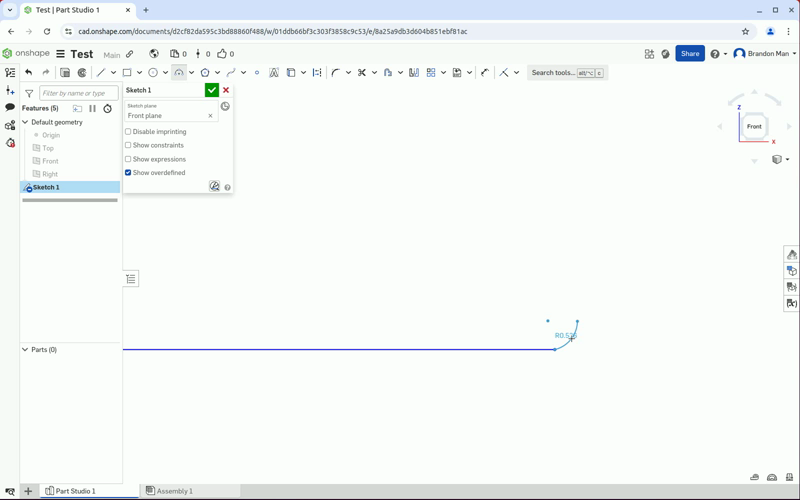
click(571, 338)
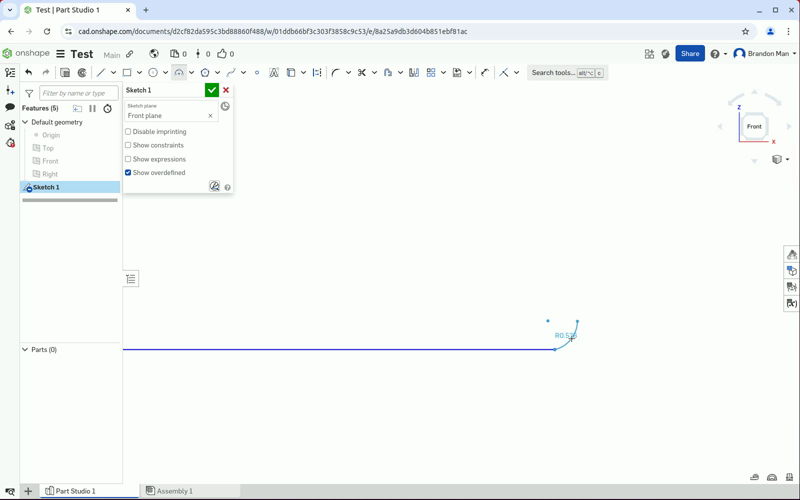
scroll(-6)
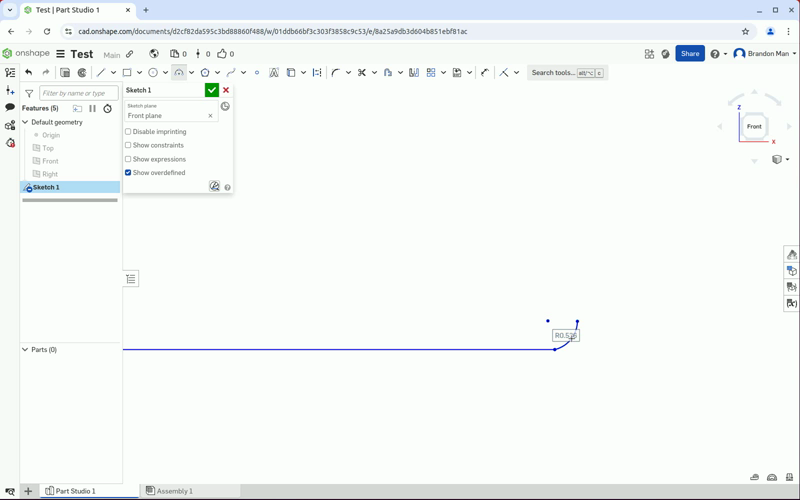
scroll(-6)
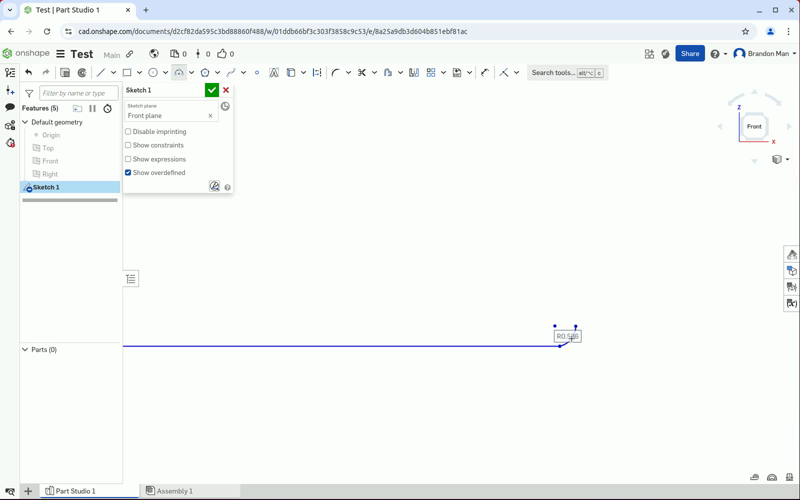
scroll(-6)
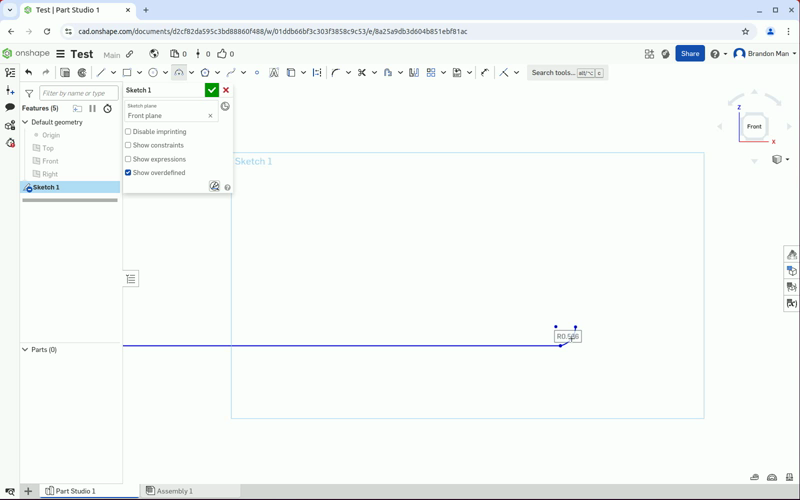
scroll(-6)
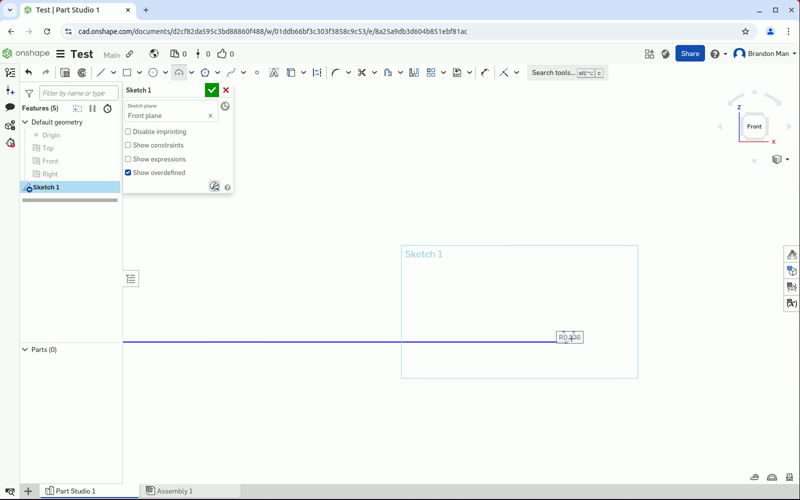
scroll(-6)
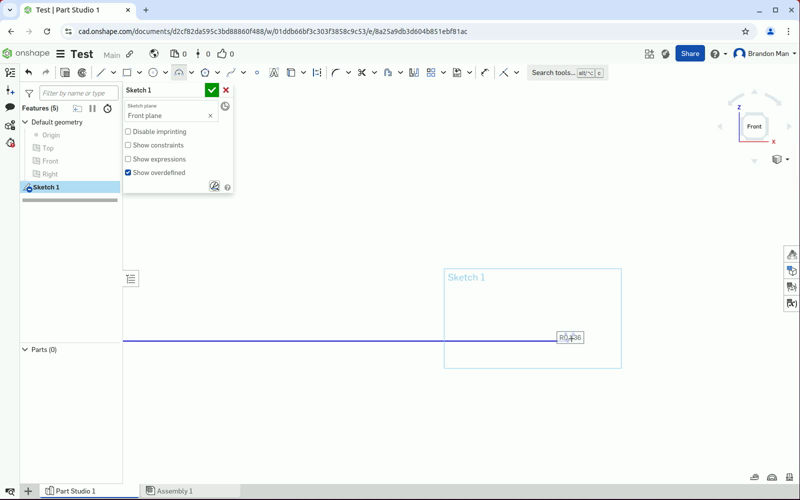
scroll(-6)
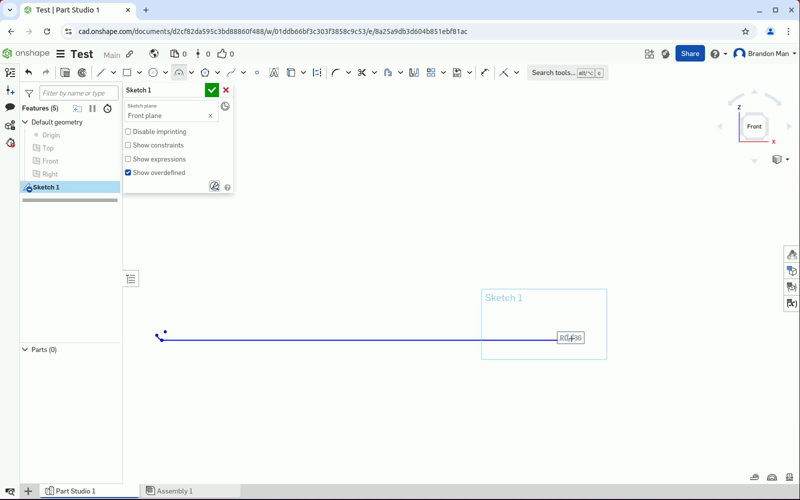
scroll(-6)
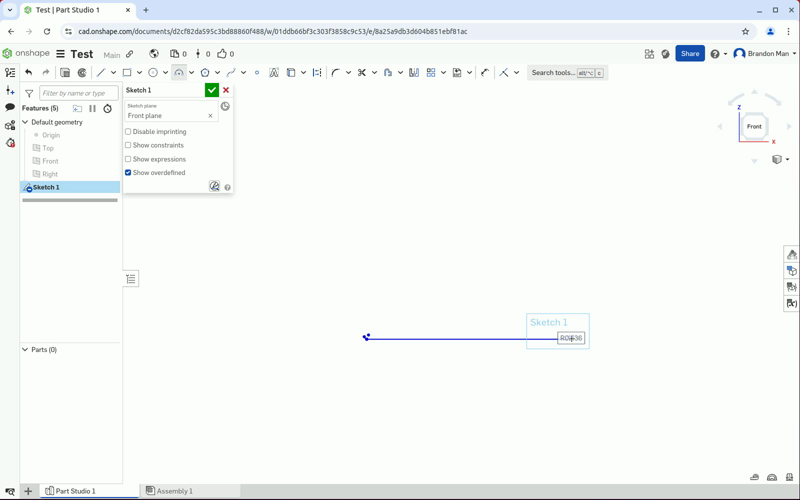
key_up(shift)
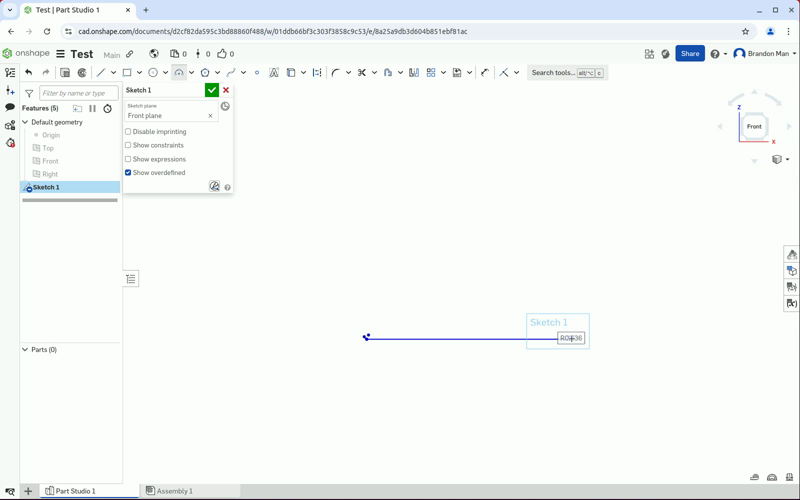
key(esc)
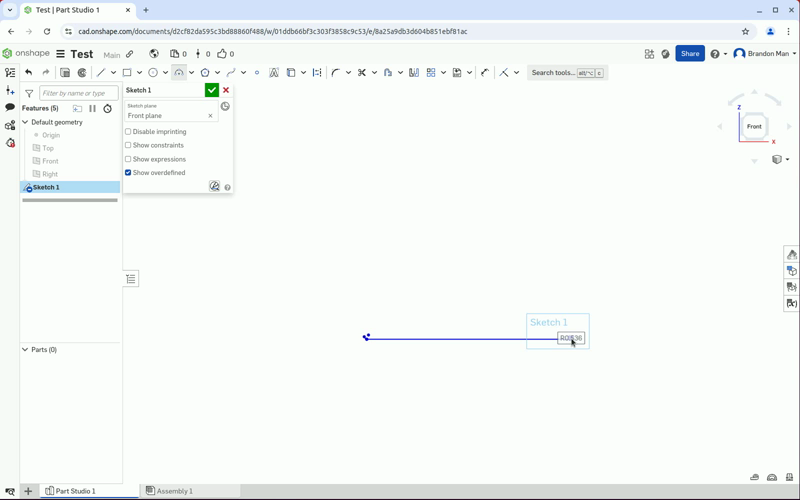
key(l)
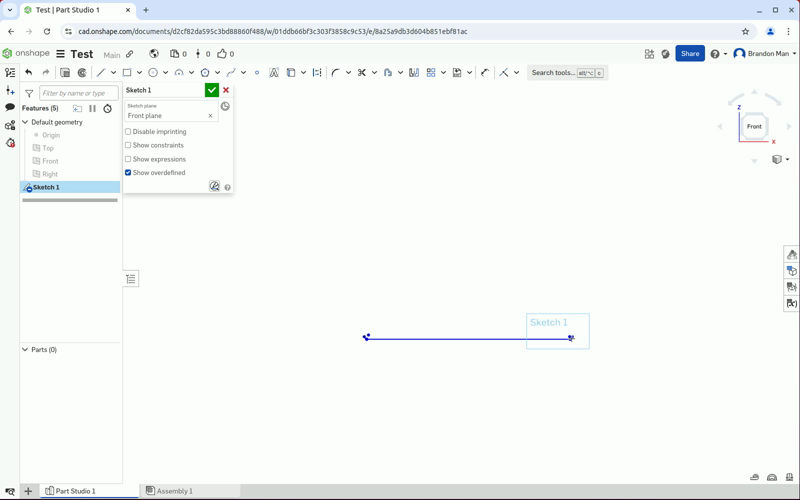
mouse_move(572, 336)
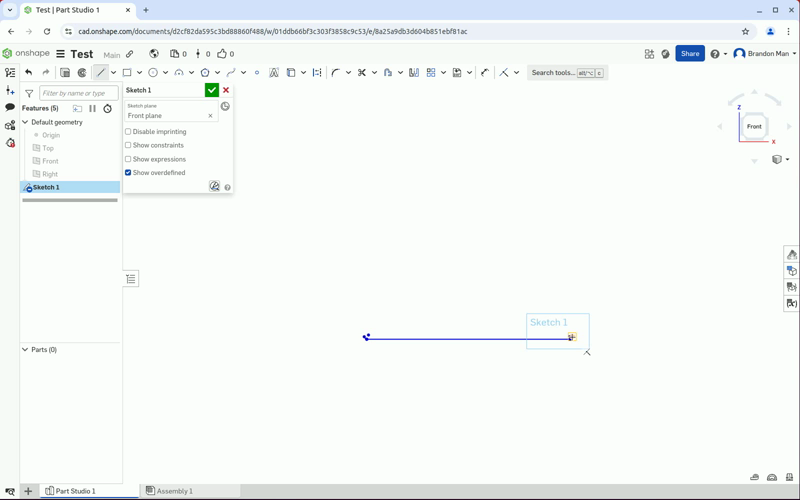
scroll(6)
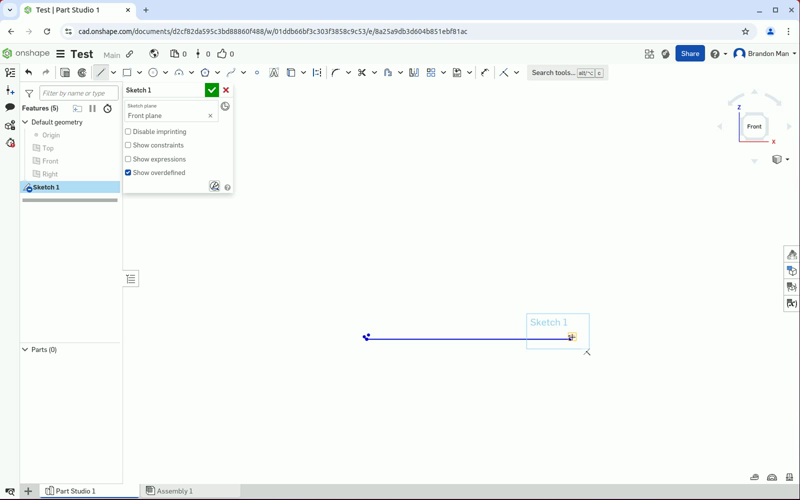
scroll(6)
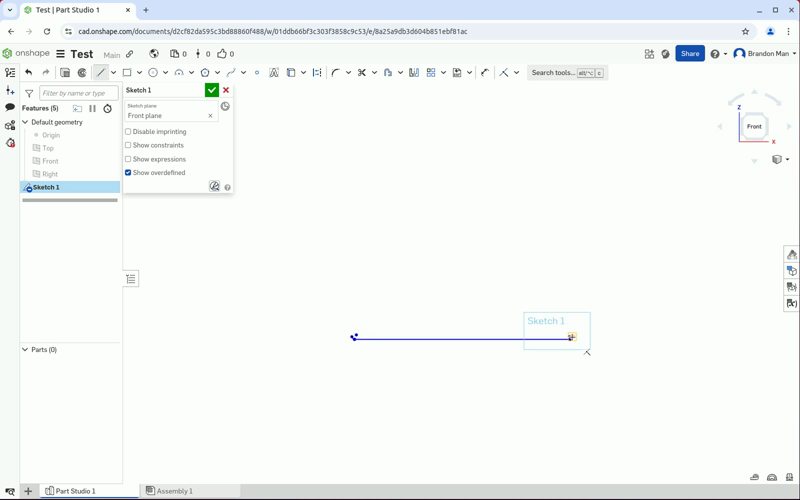
scroll(6)
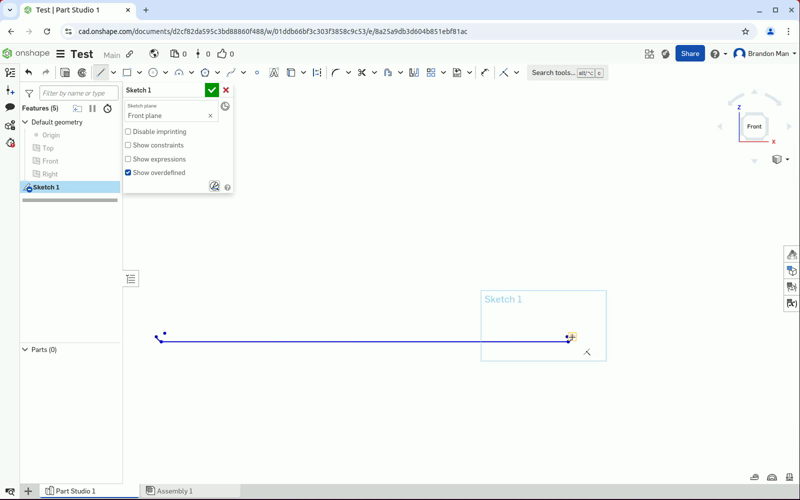
scroll(6)
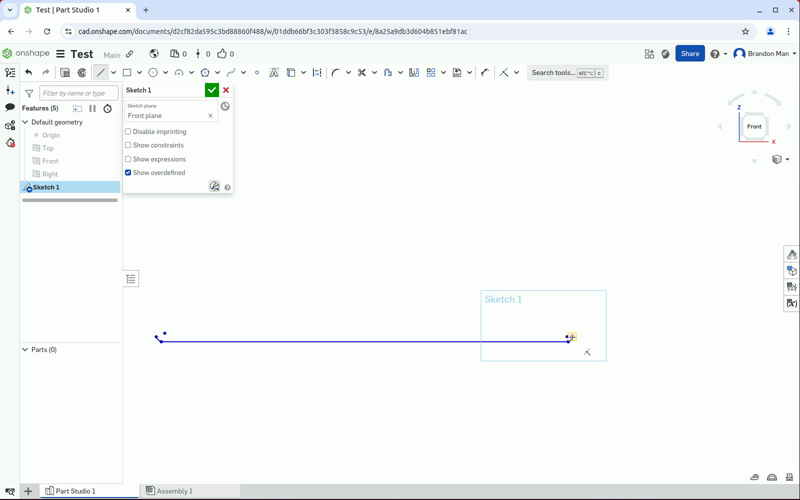
scroll(6)
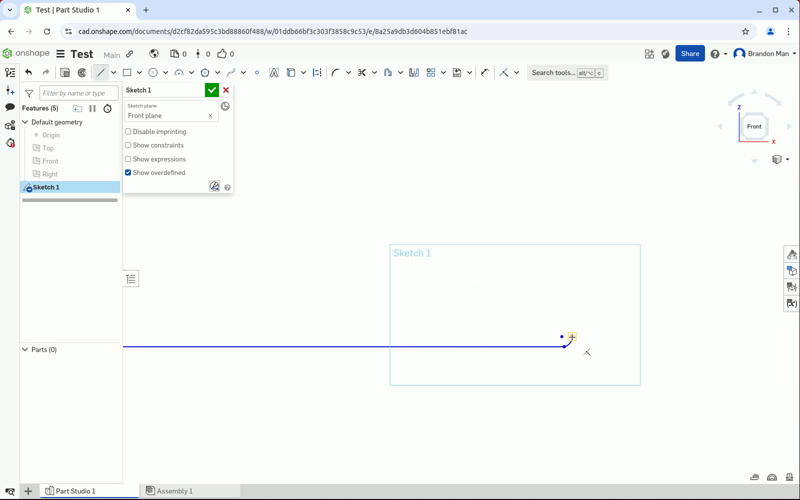
scroll(6)
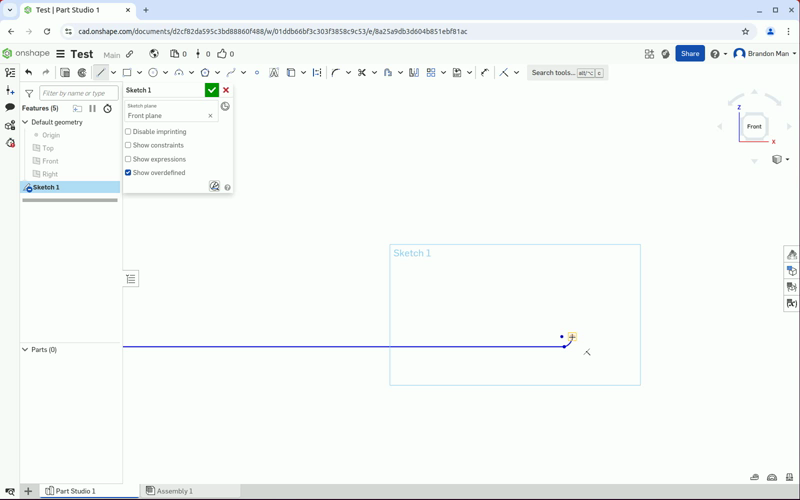
scroll(6)
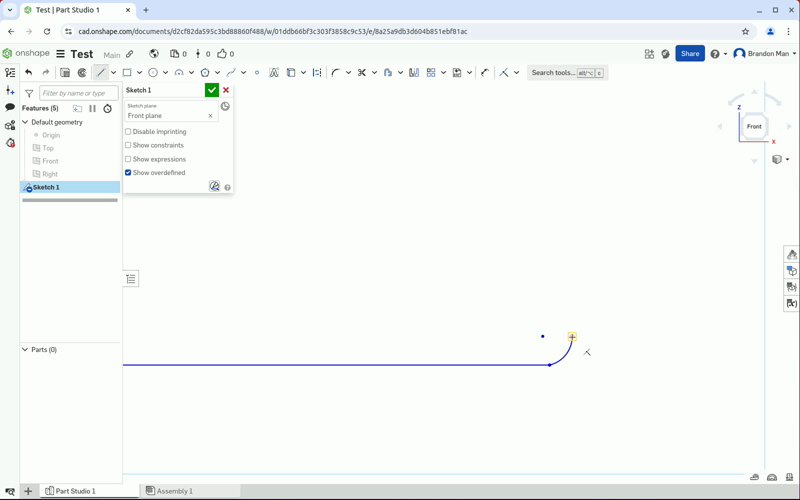
click(572, 336)
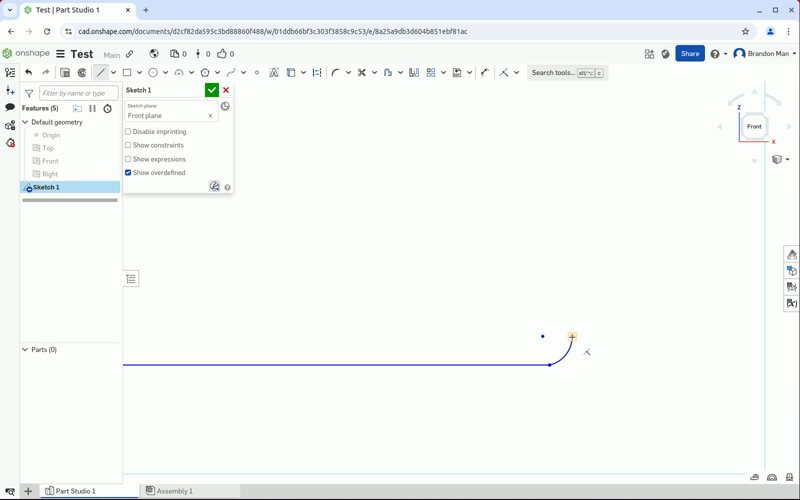
scroll(-6)
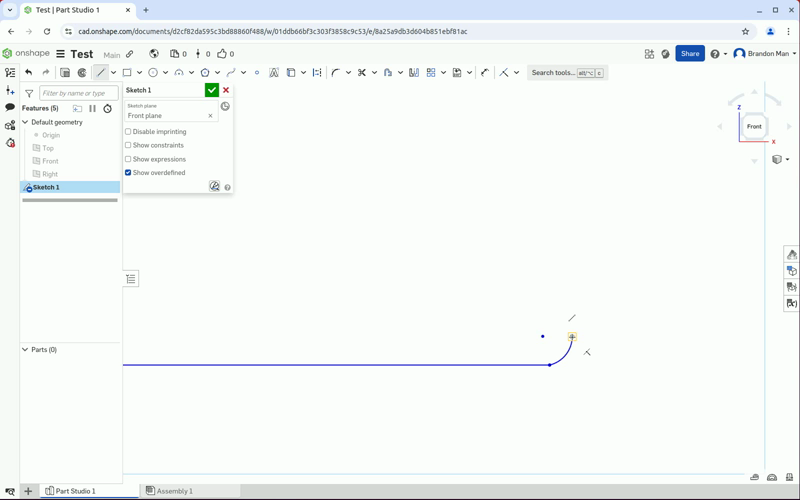
scroll(-6)
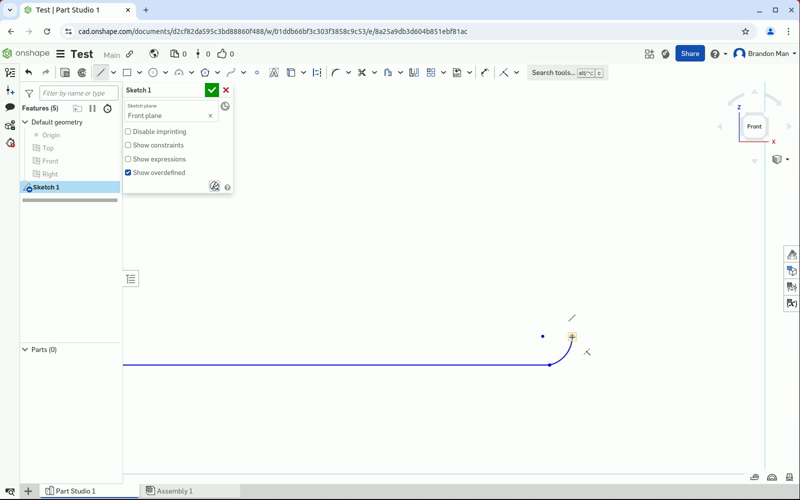
scroll(-6)
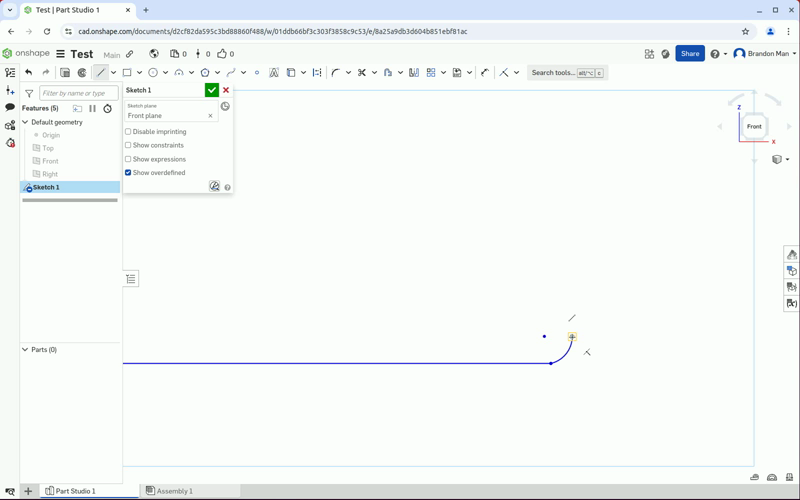
scroll(-6)
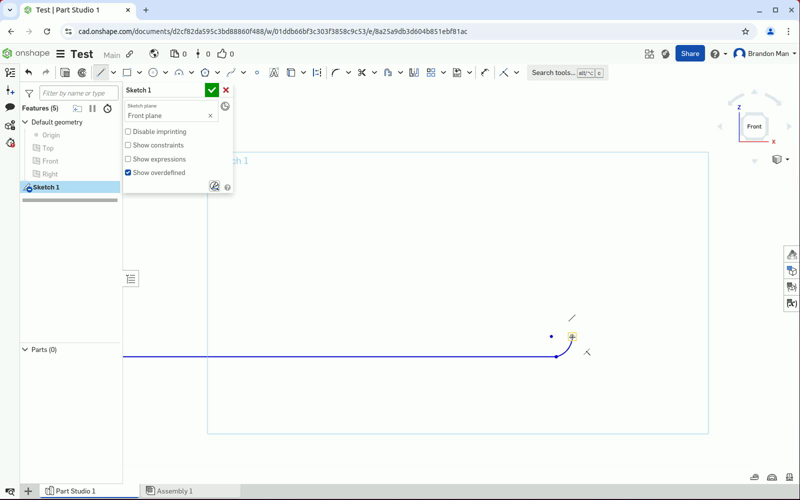
scroll(-6)
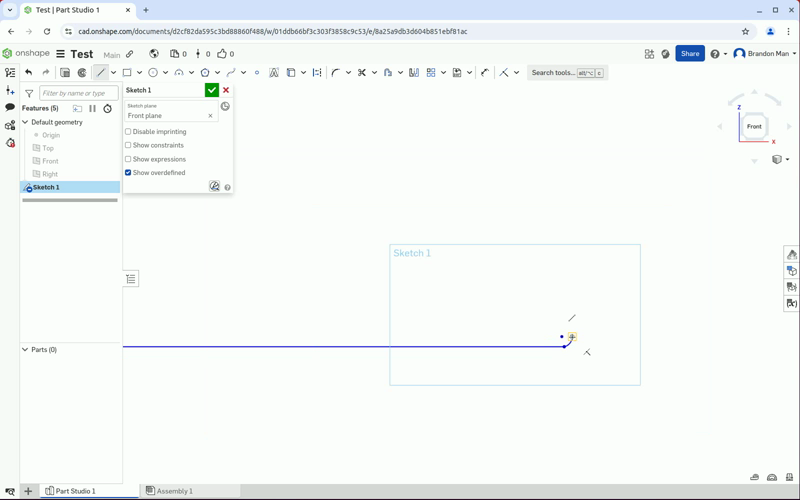
scroll(-6)
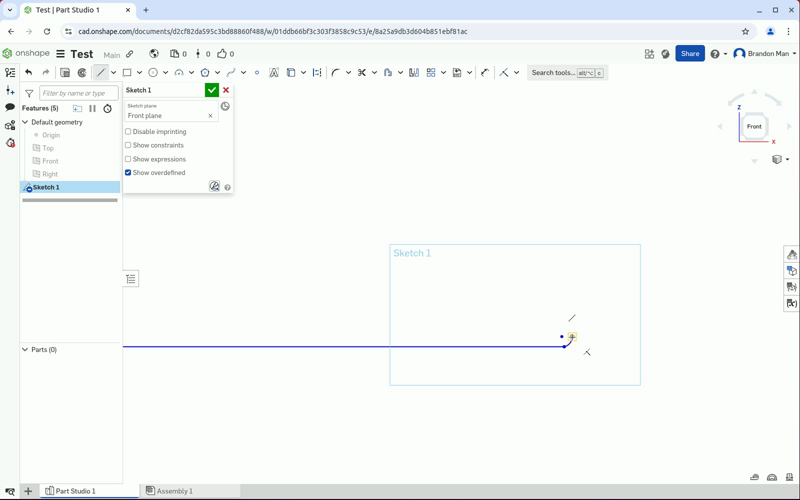
scroll(-6)
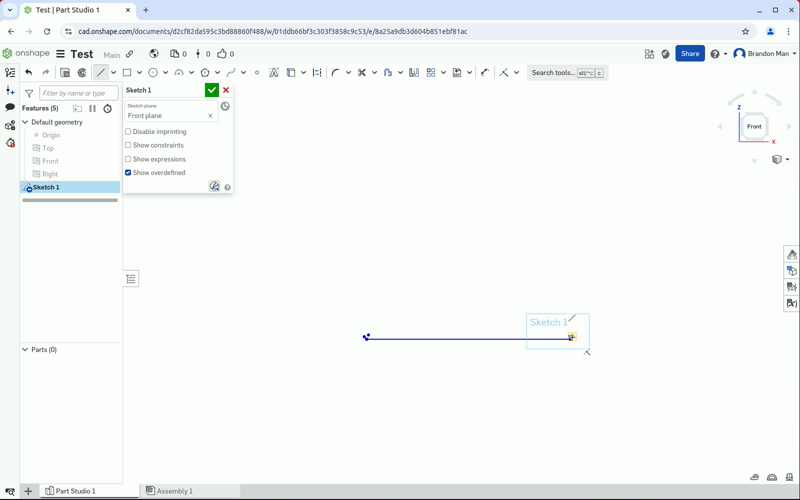
key_down(shift)
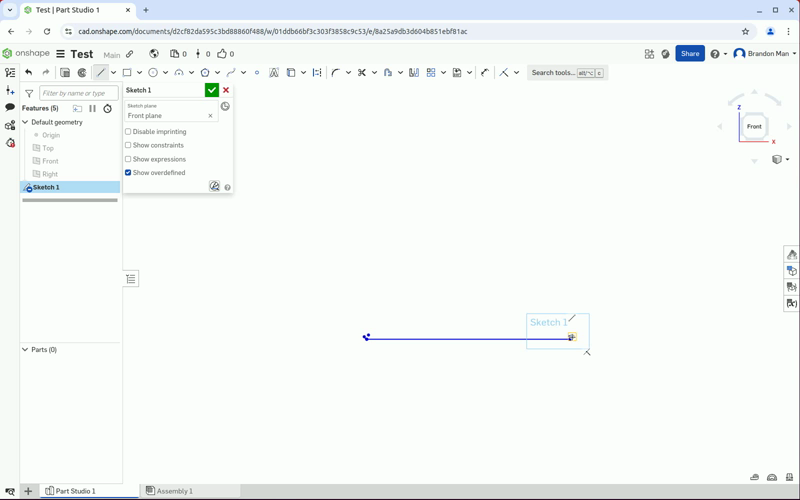
mouse_move(572, 218)
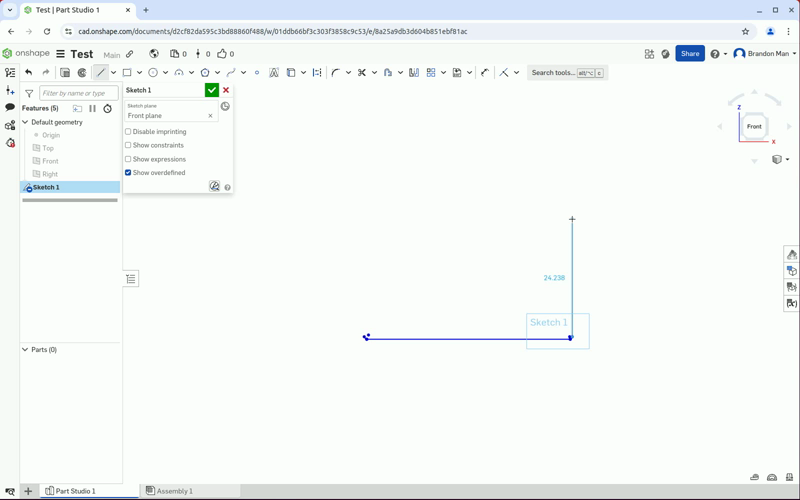
click(572, 218)
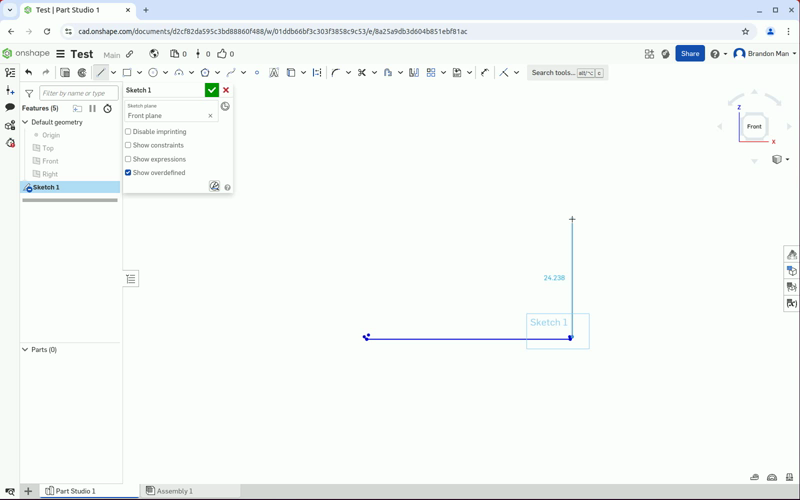
key_up(shift)
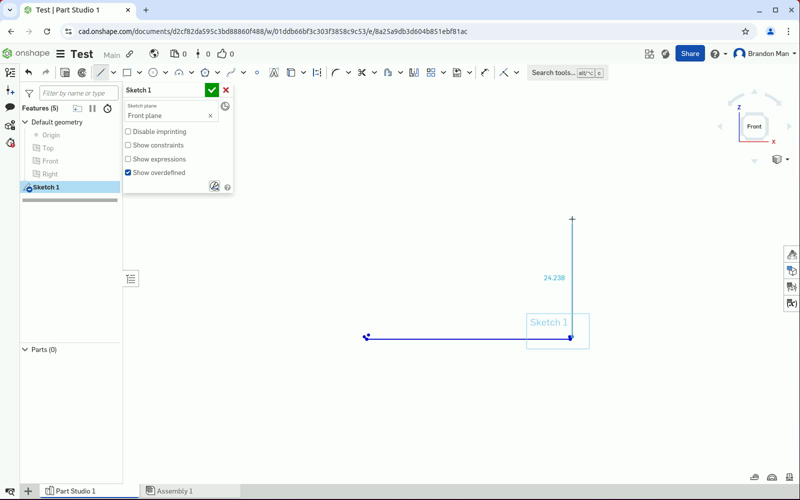
key(esc)
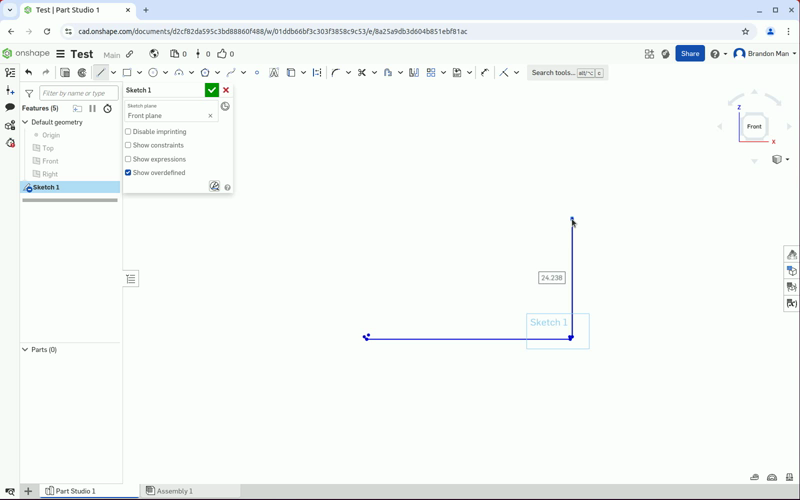
key(a)
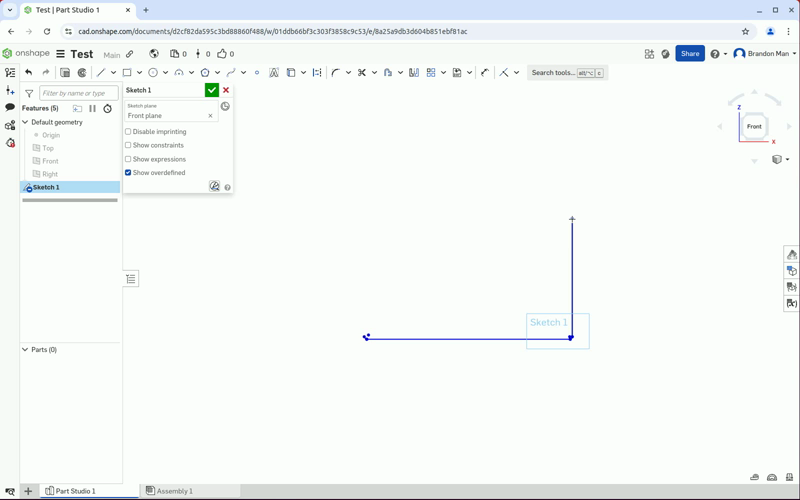
mouse_move(572, 218)
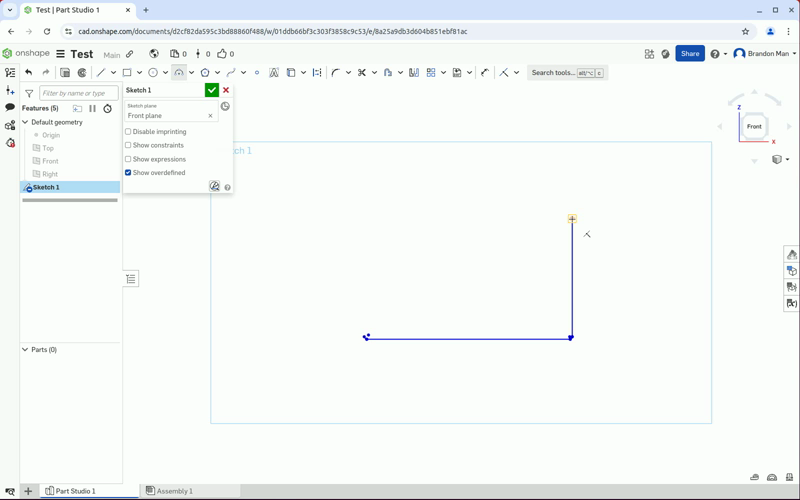
click(572, 218)
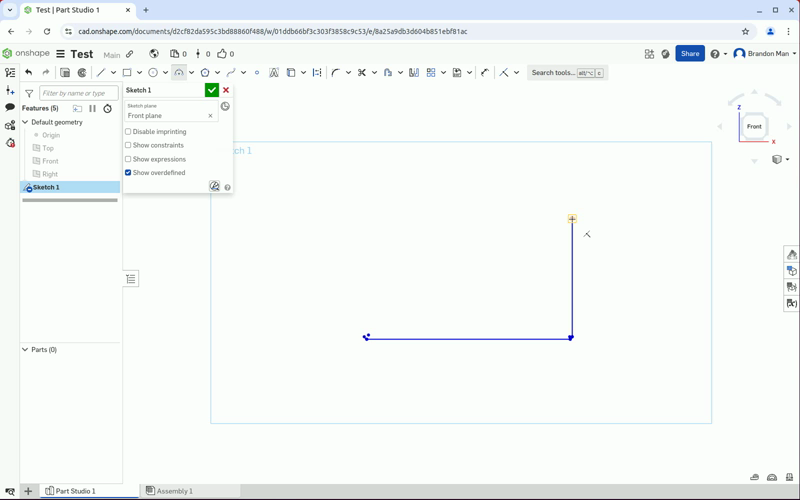
key_down(shift)
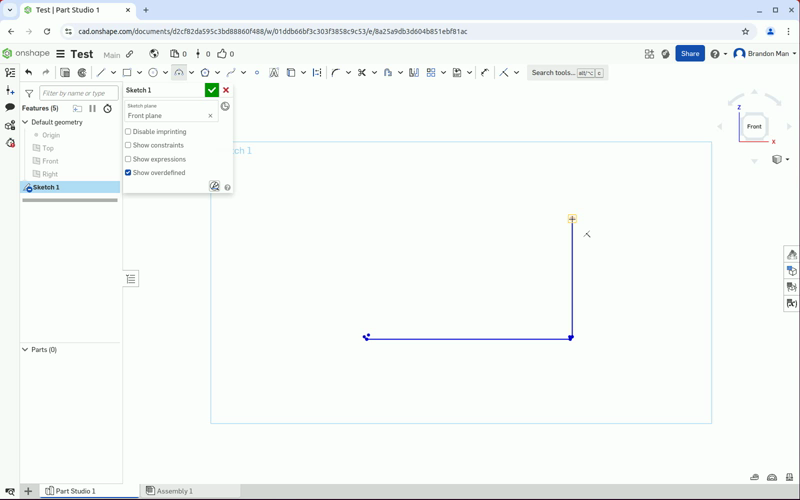
mouse_move(570, 214)
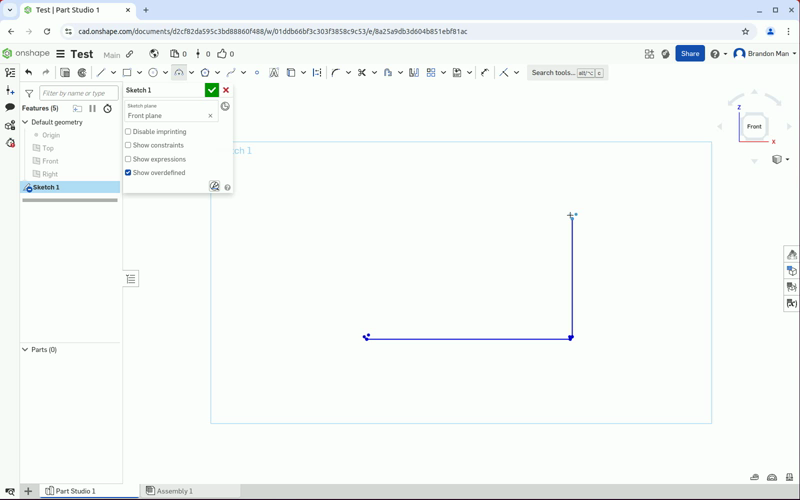
scroll(6)
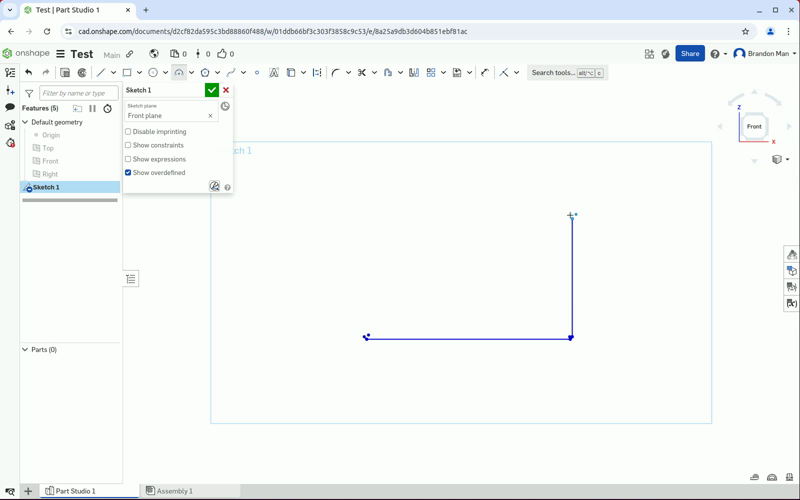
scroll(6)
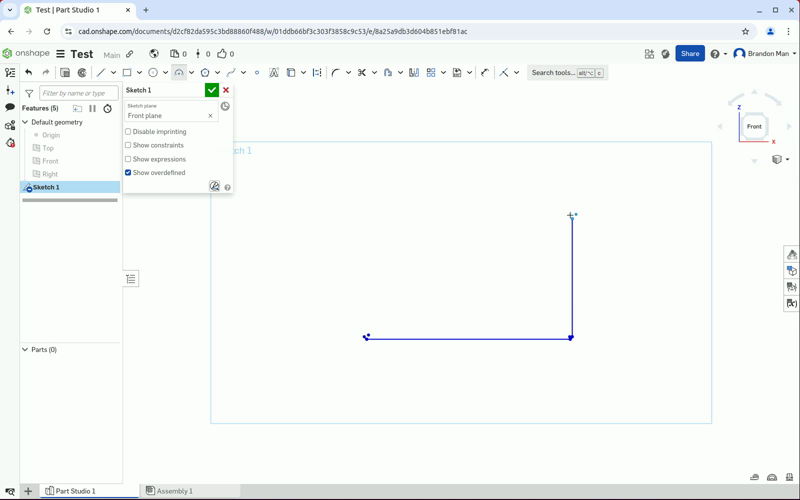
scroll(6)
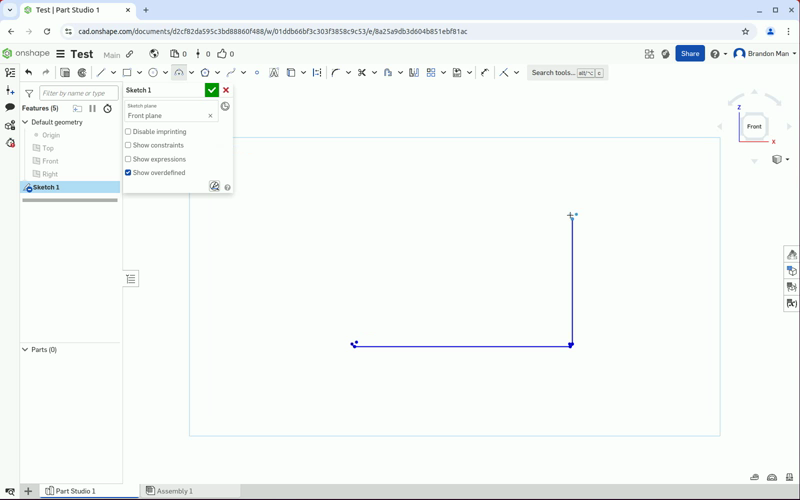
scroll(6)
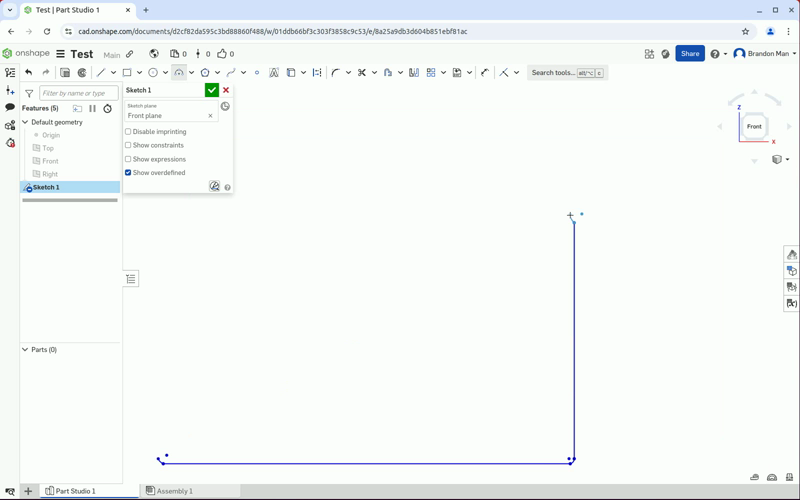
scroll(6)
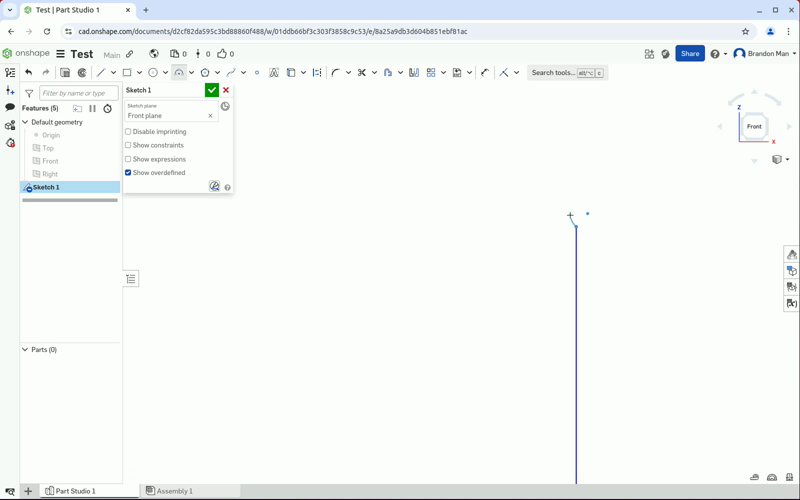
scroll(6)
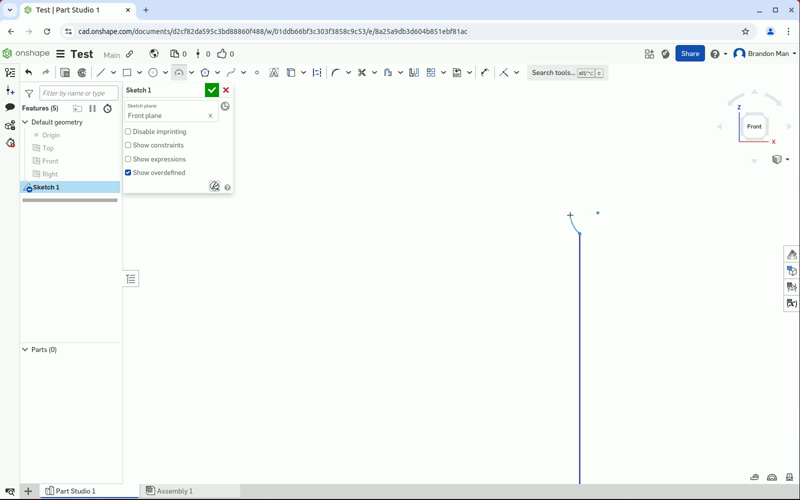
scroll(6)
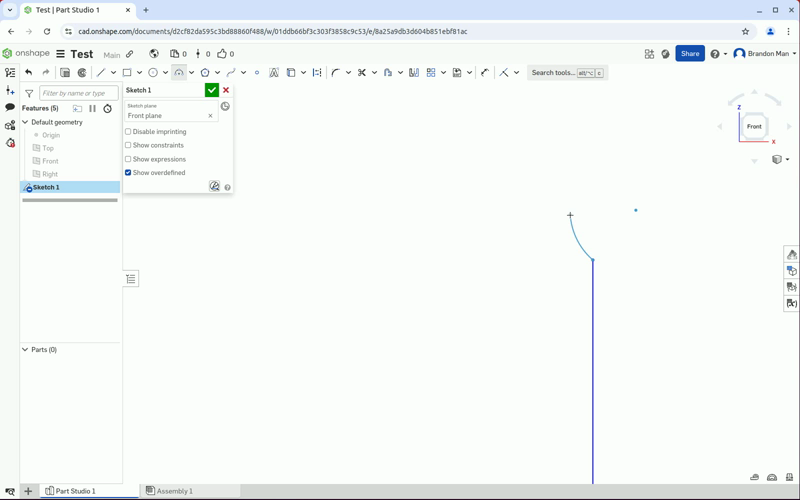
click(570, 214)
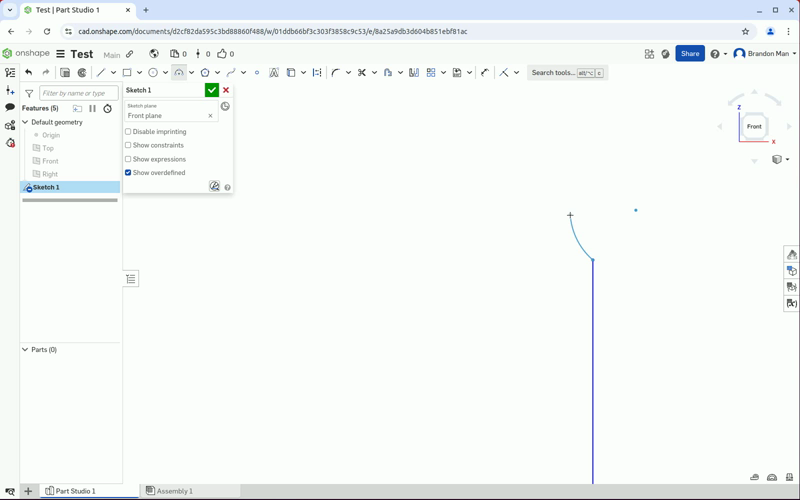
scroll(-6)
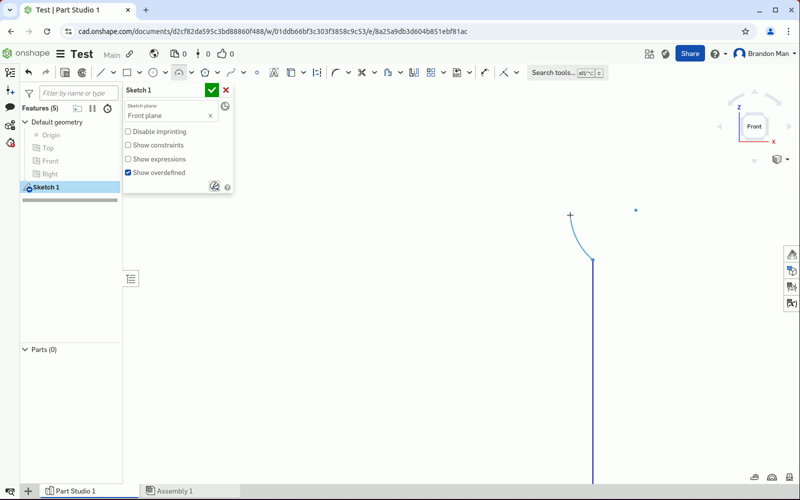
scroll(-6)
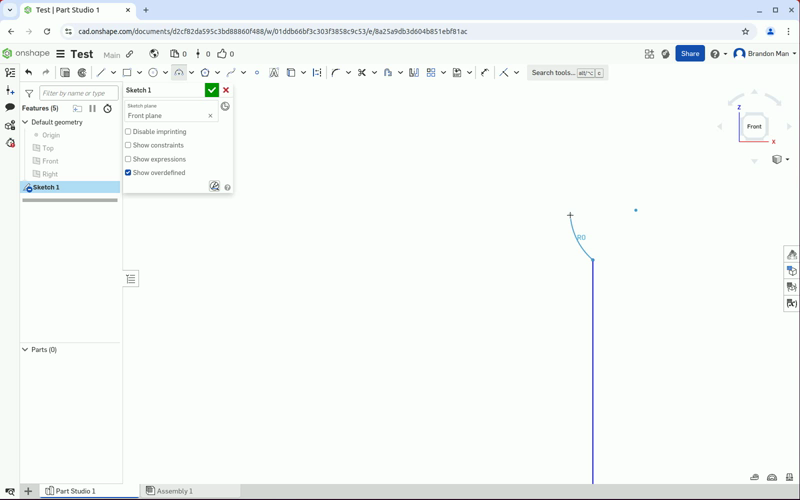
scroll(-6)
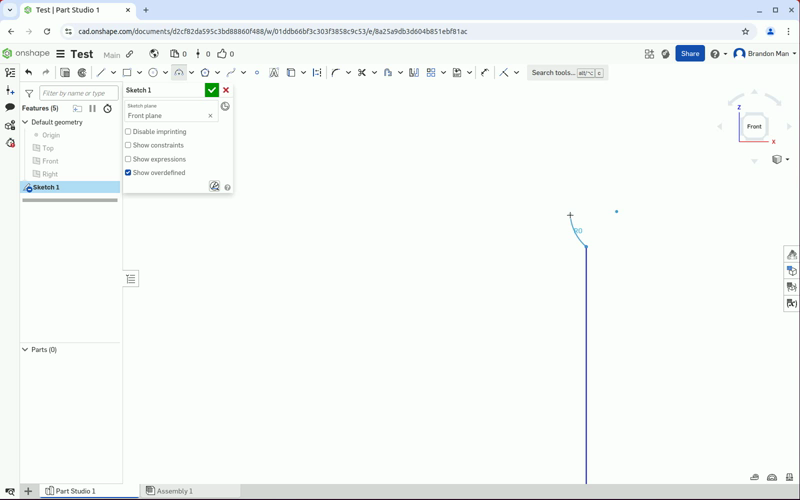
scroll(-6)
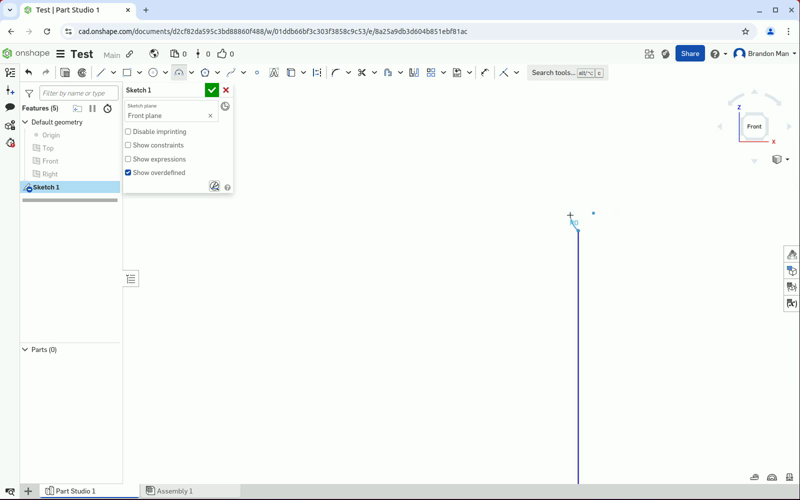
scroll(-6)
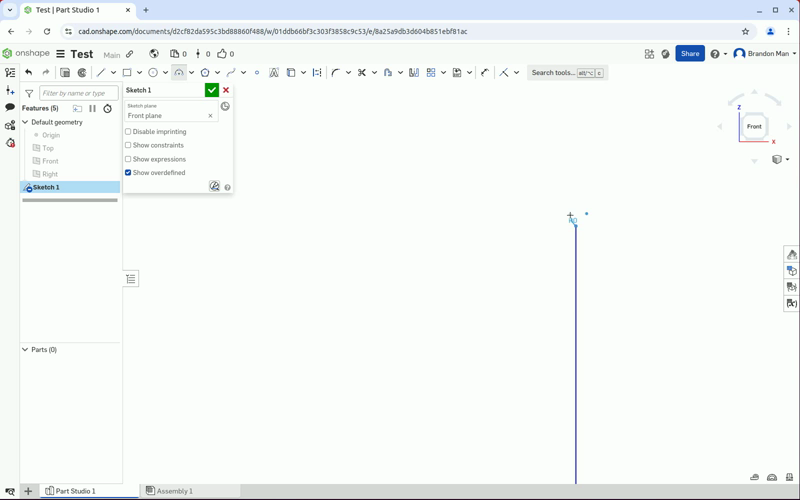
scroll(-6)
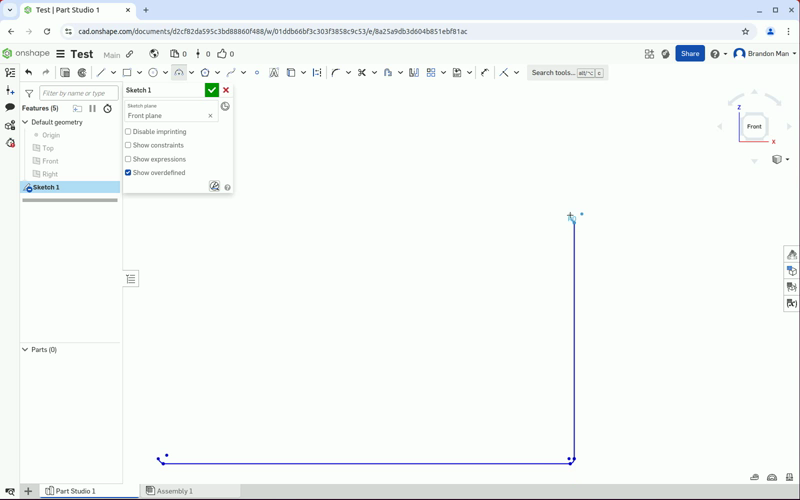
scroll(-6)
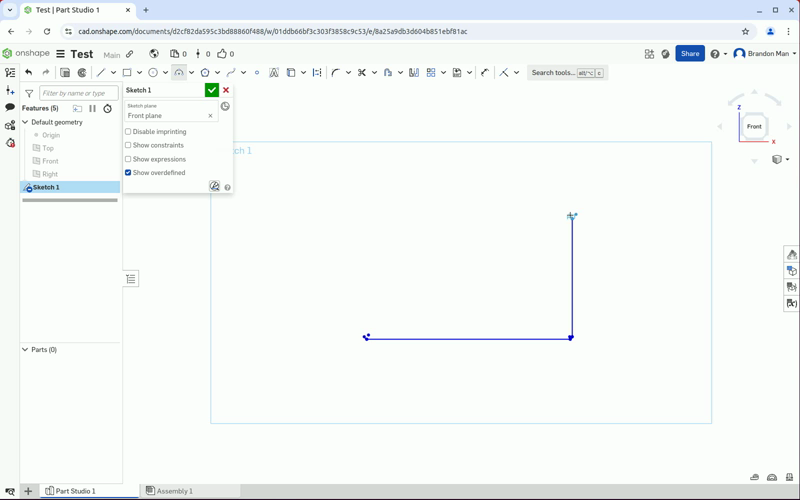
mouse_move(572, 216)
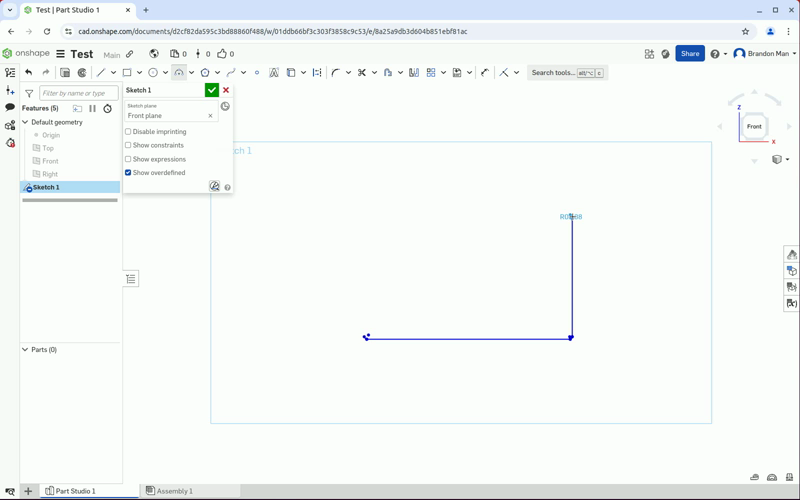
scroll(6)
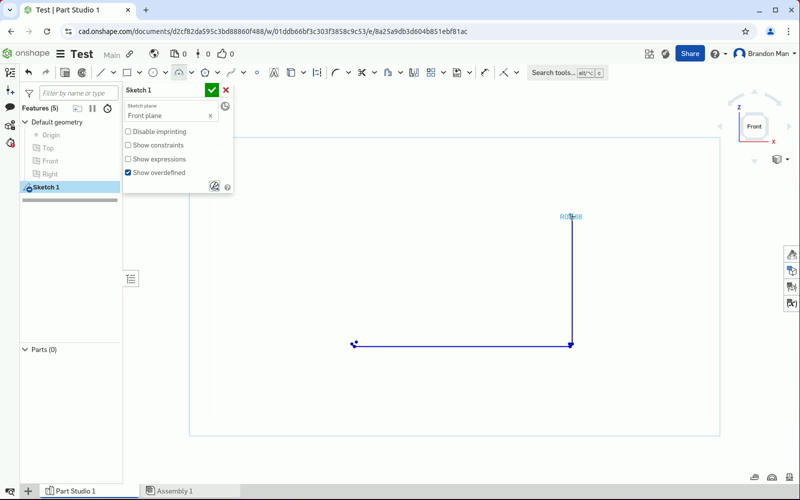
scroll(6)
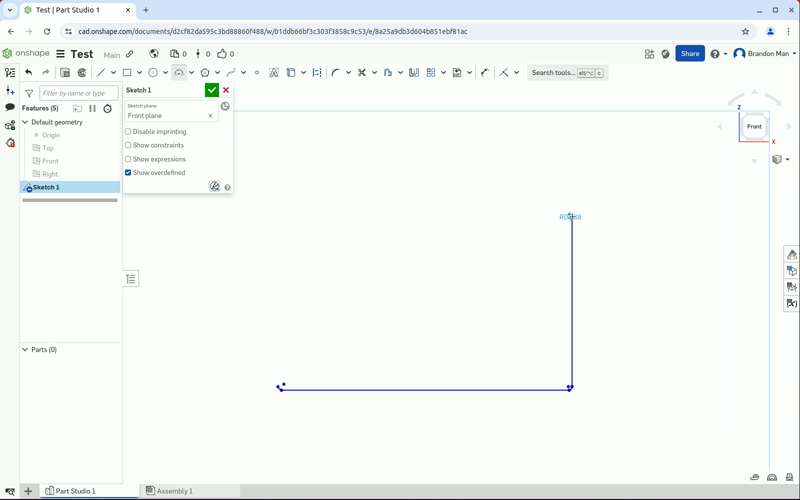
scroll(6)
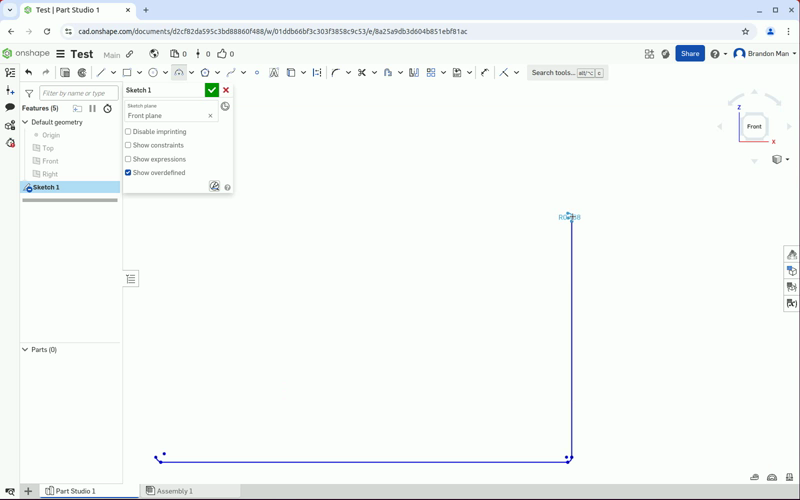
scroll(6)
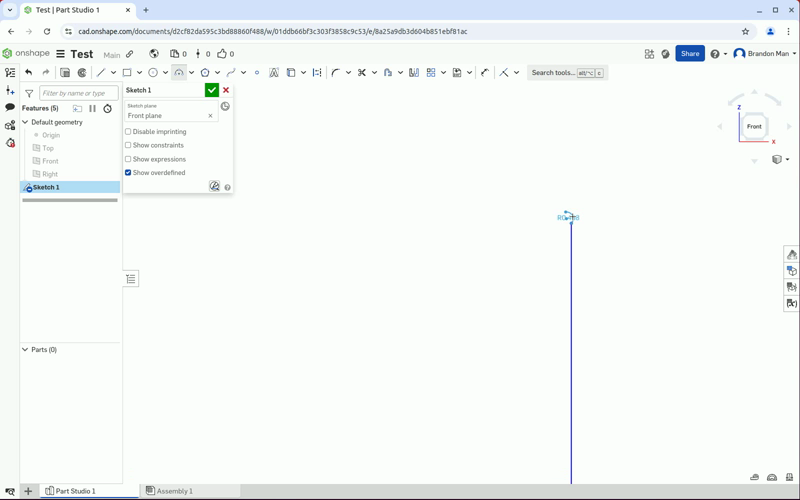
scroll(6)
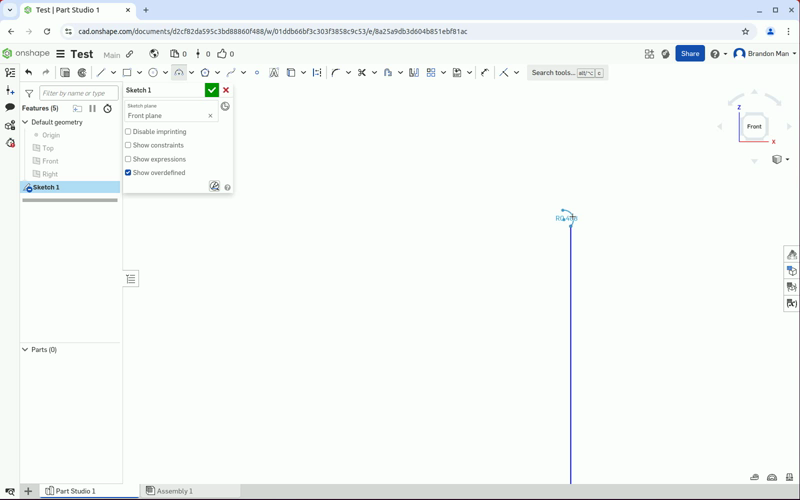
scroll(6)
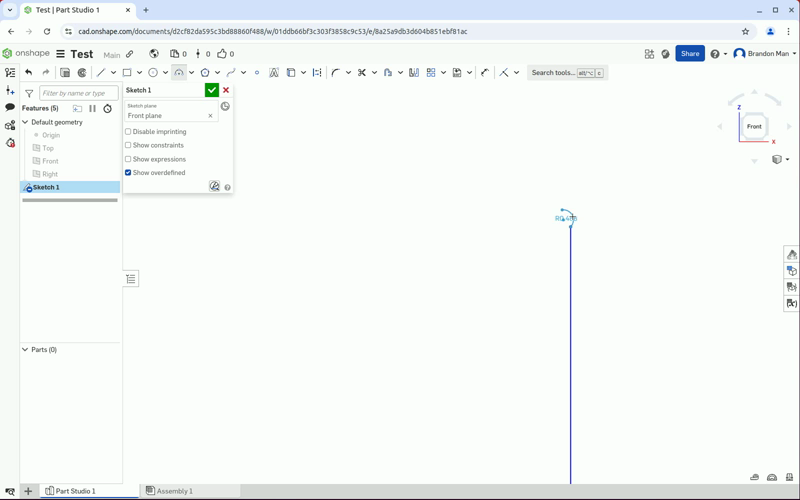
scroll(6)
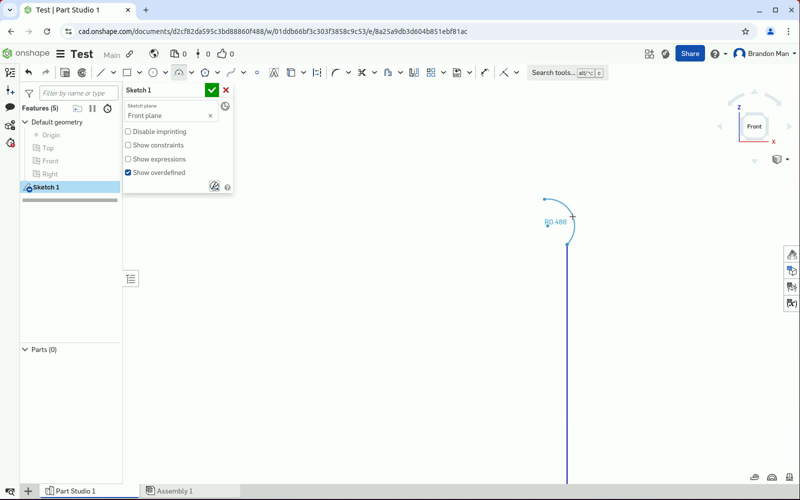
click(572, 216)
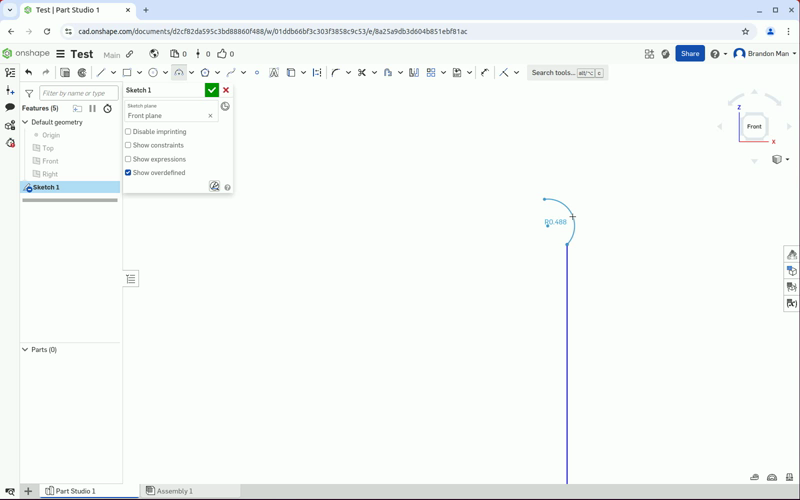
scroll(-6)
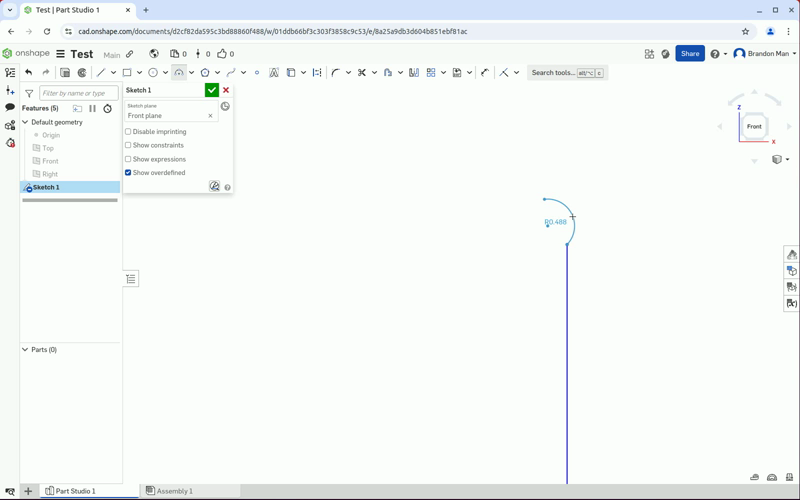
scroll(-6)
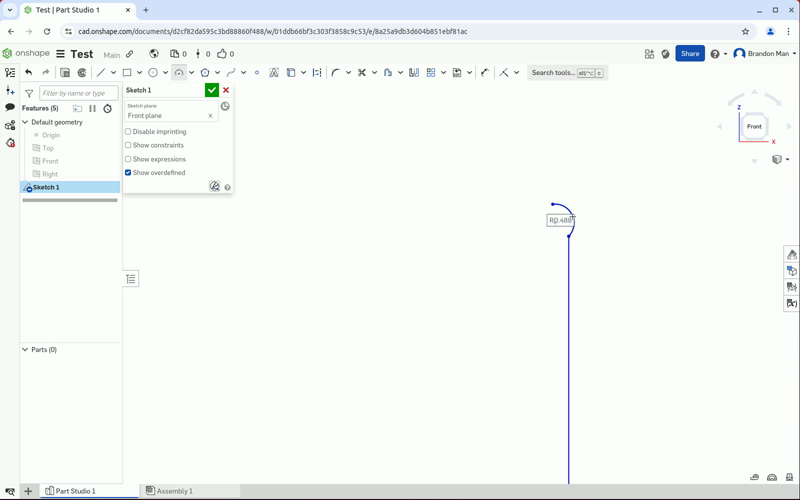
scroll(-6)
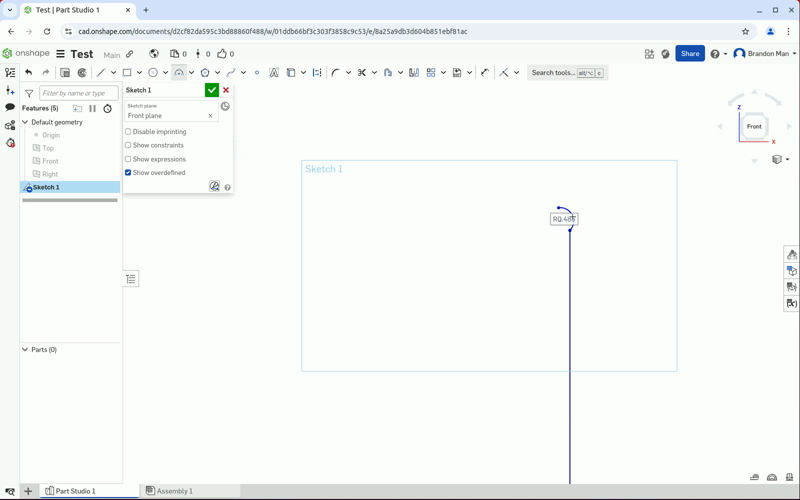
scroll(-6)
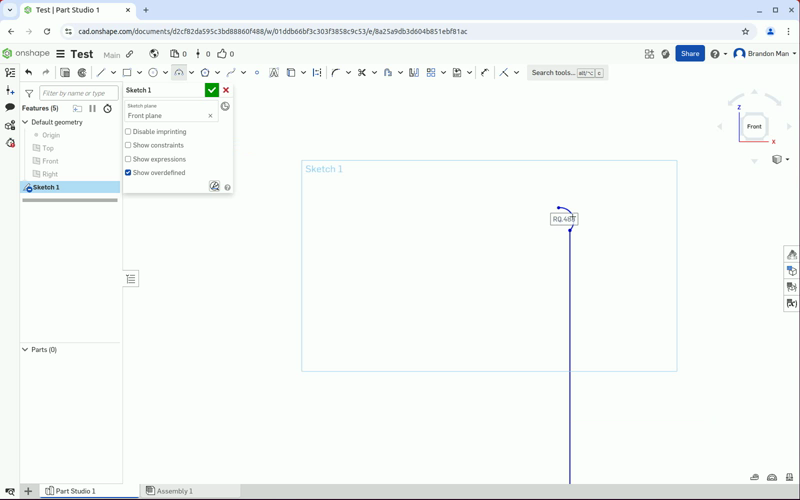
scroll(-6)
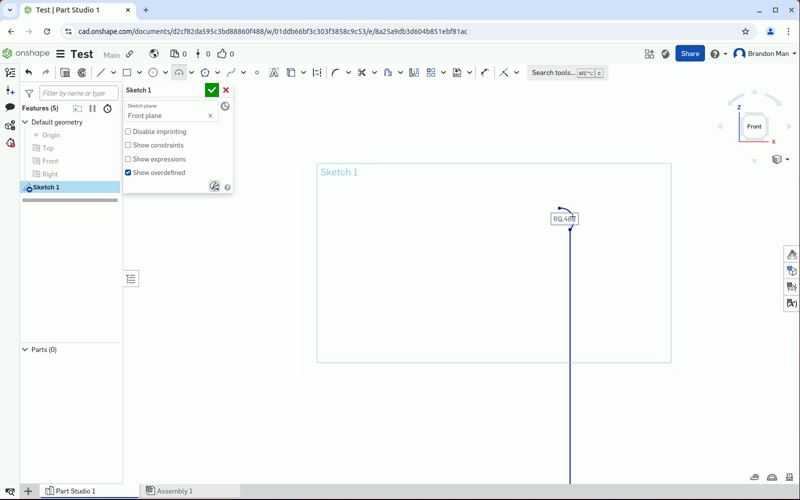
scroll(-6)
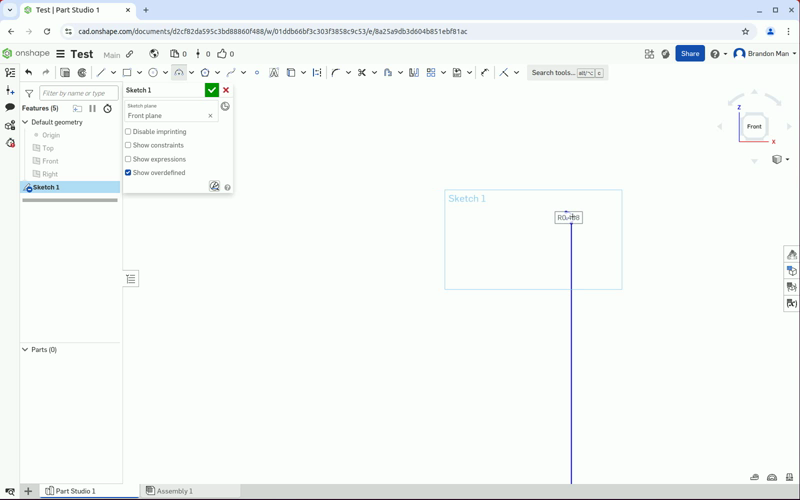
scroll(-6)
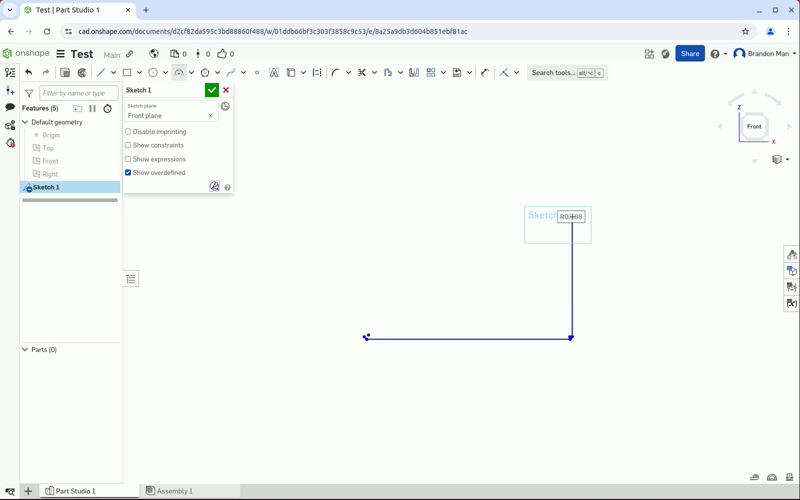
key_up(shift)
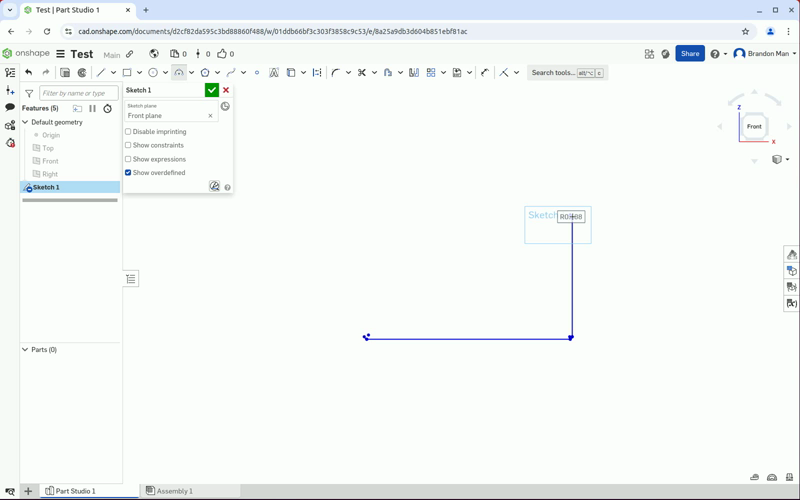
key(esc)
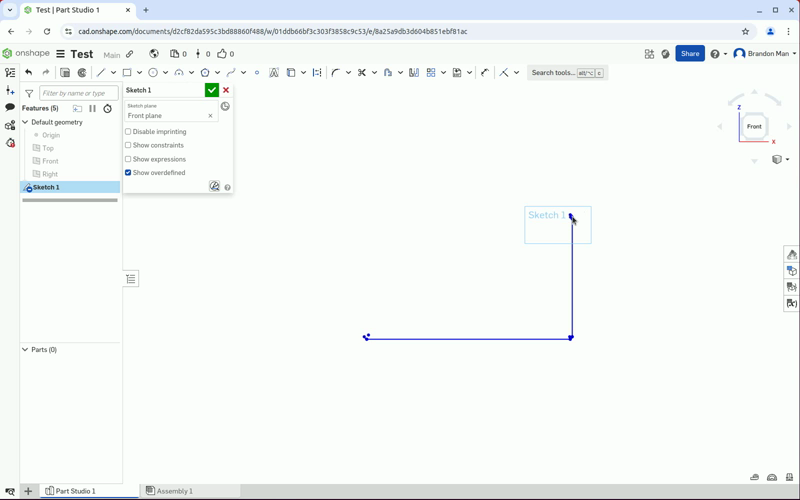
key(l)
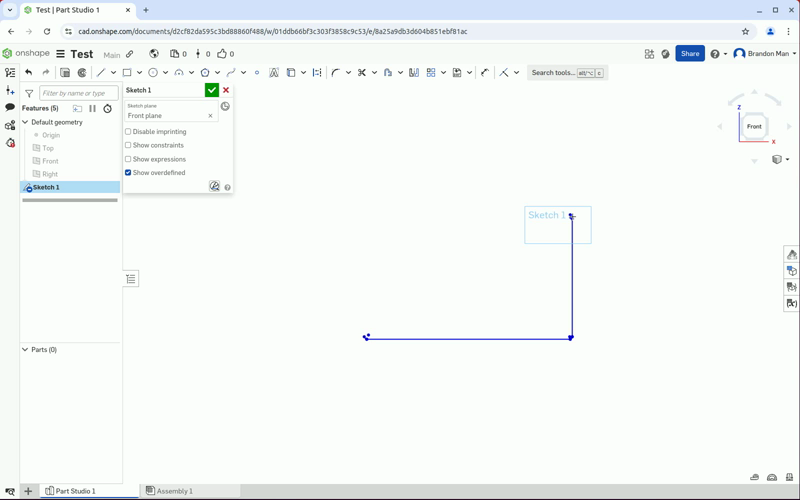
mouse_move(570, 214)
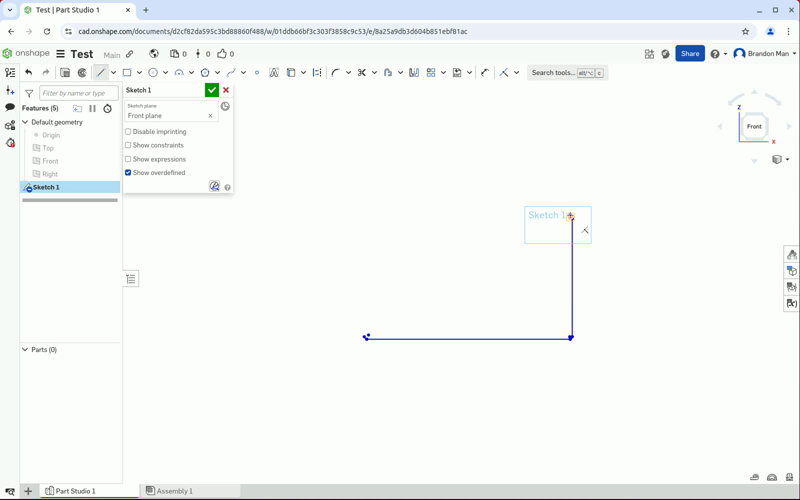
scroll(6)
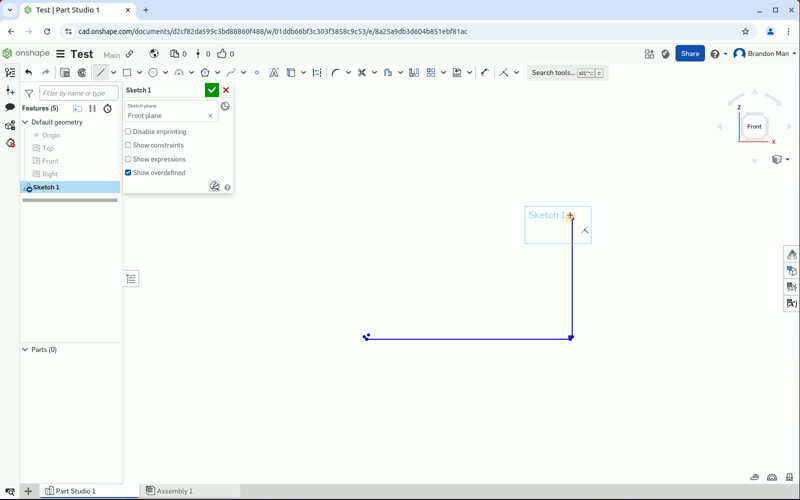
scroll(6)
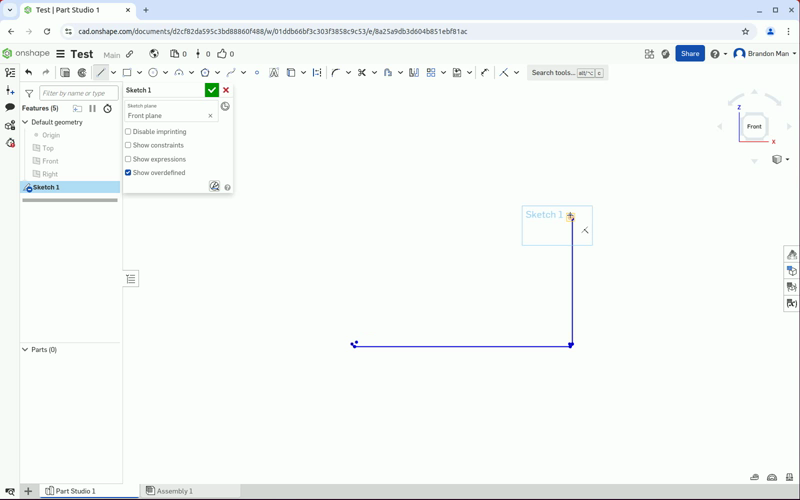
scroll(6)
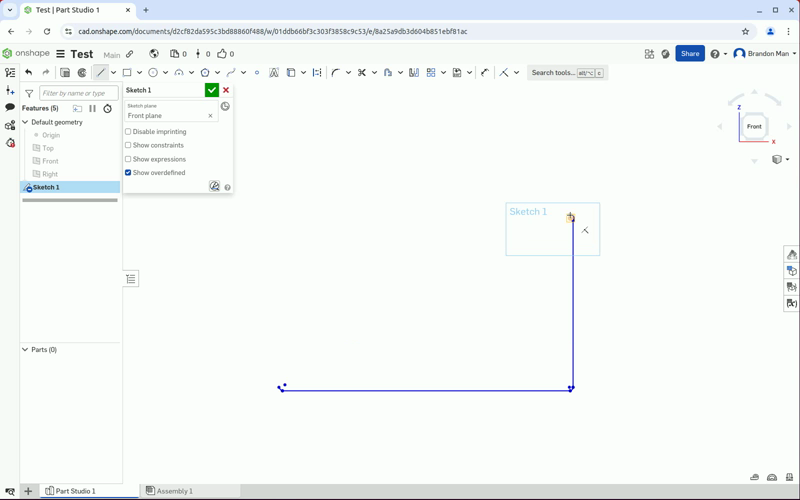
scroll(6)
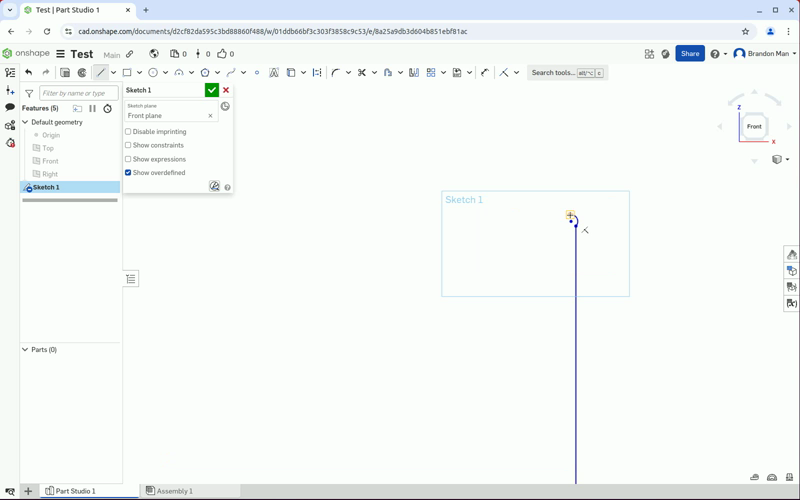
scroll(6)
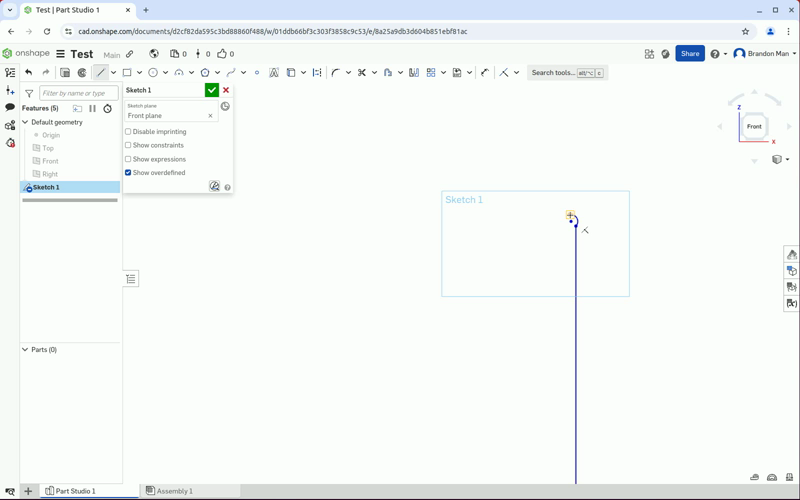
scroll(6)
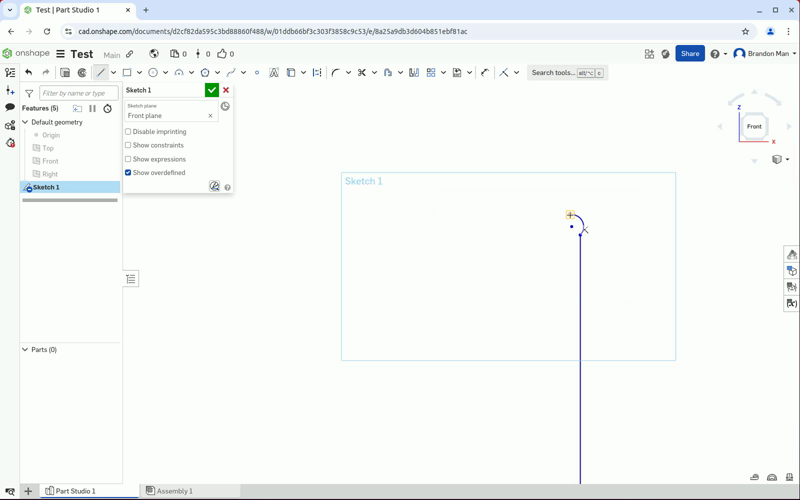
scroll(6)
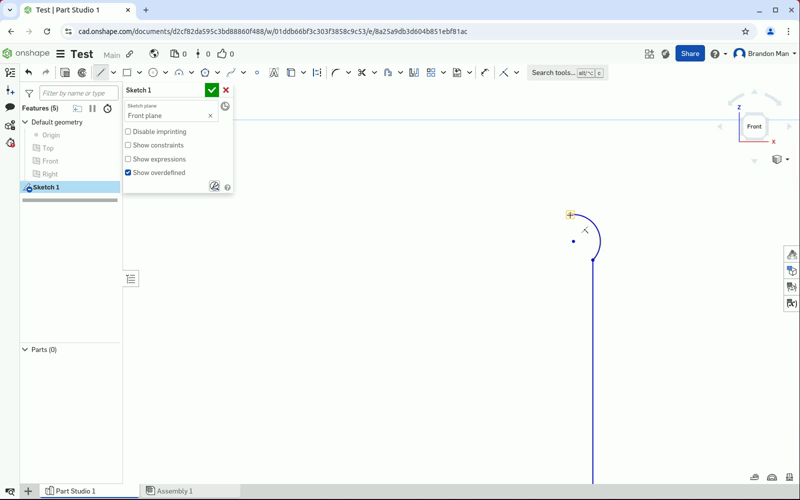
click(570, 214)
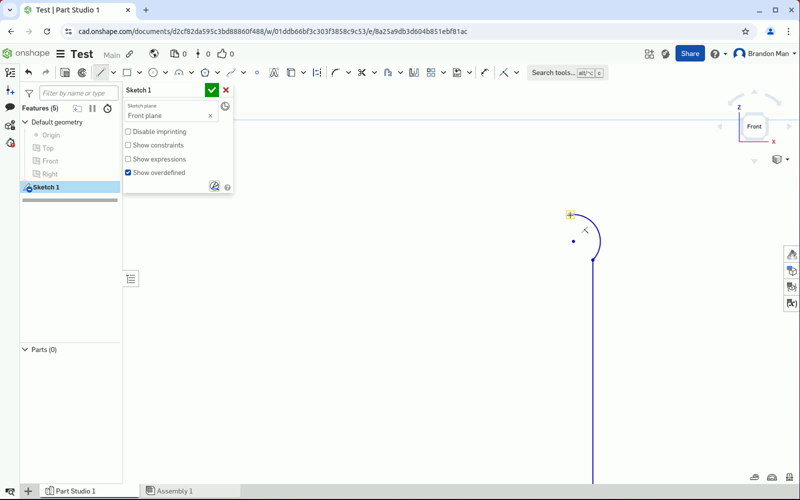
scroll(-6)
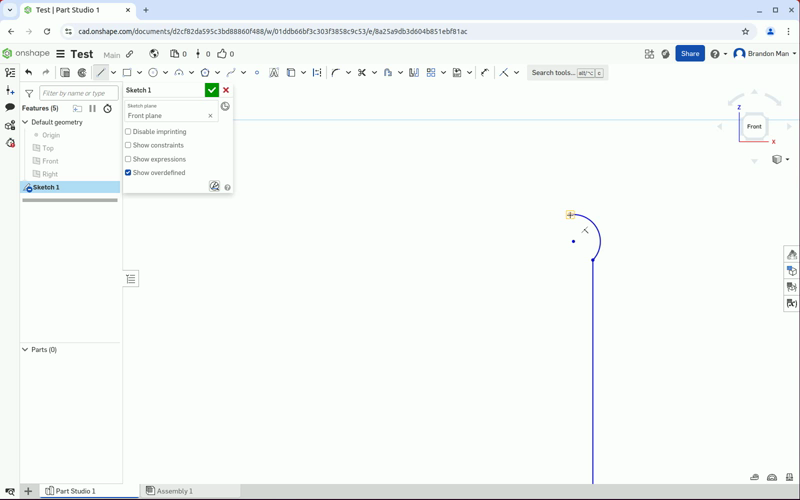
scroll(-6)
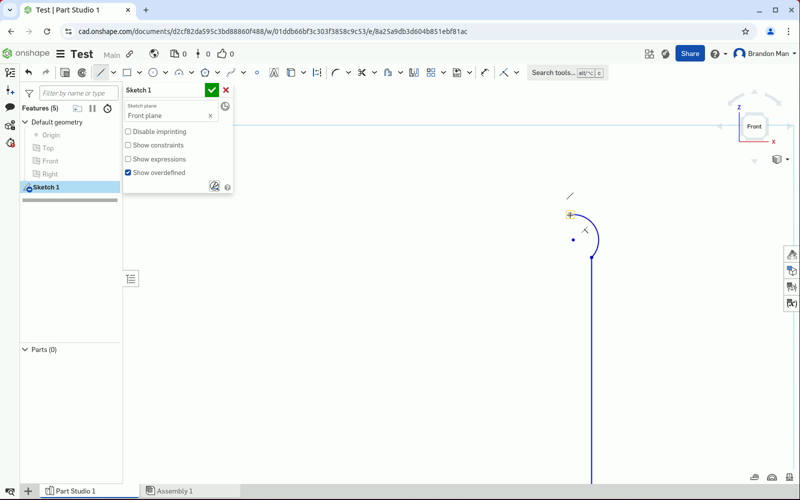
scroll(-6)
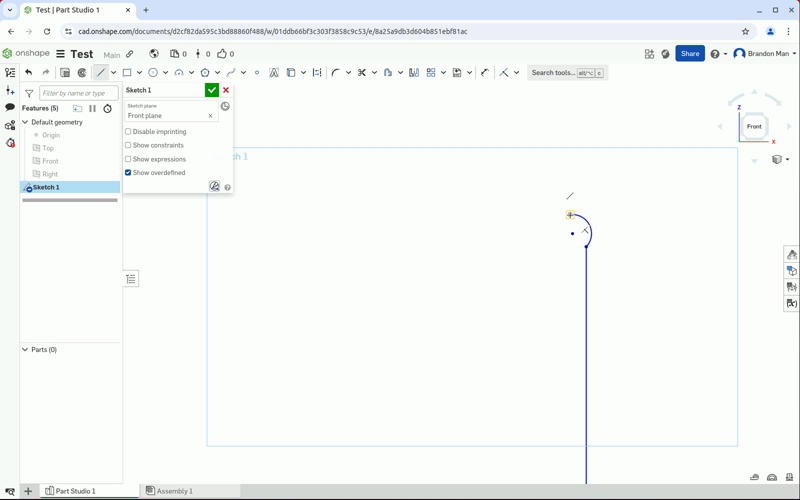
scroll(-6)
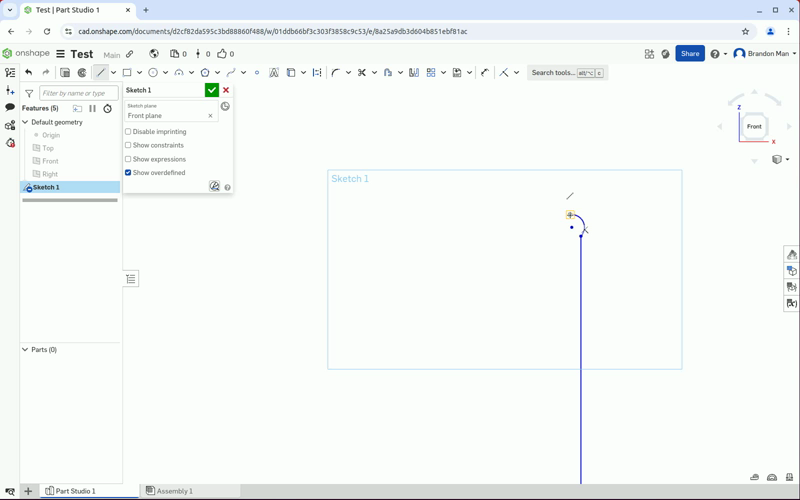
scroll(-6)
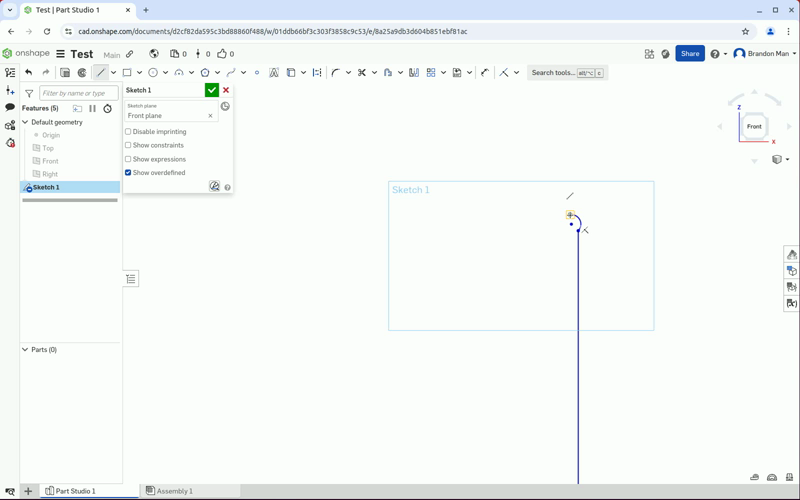
scroll(-6)
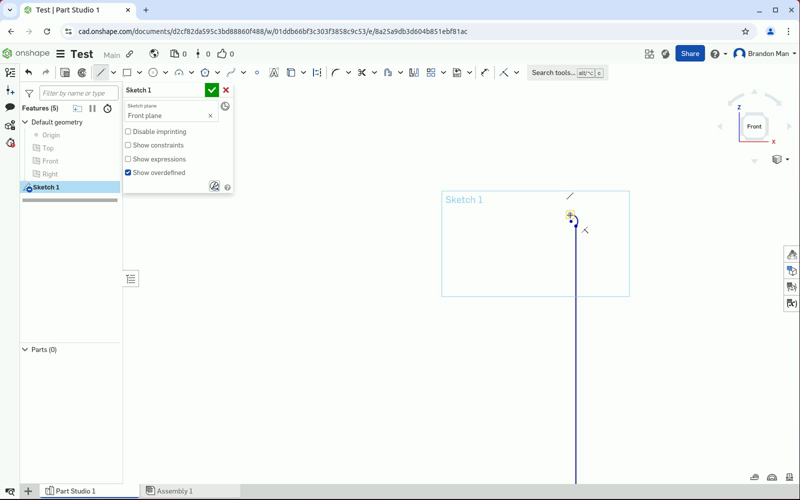
scroll(-6)
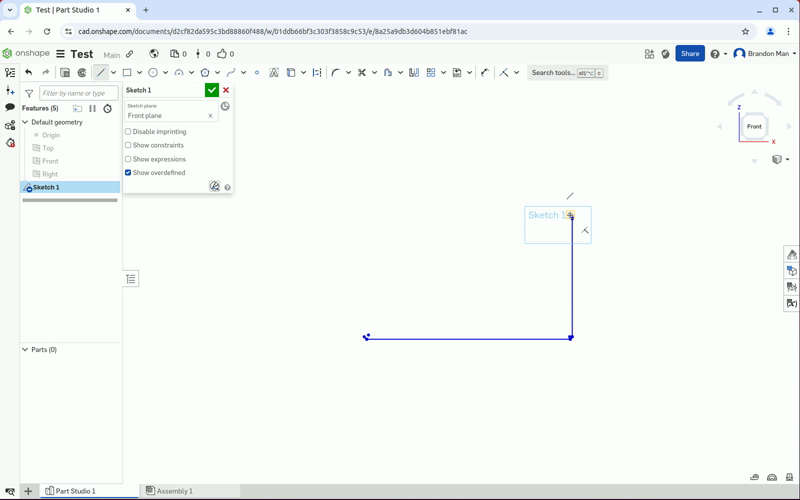
key_down(shift)
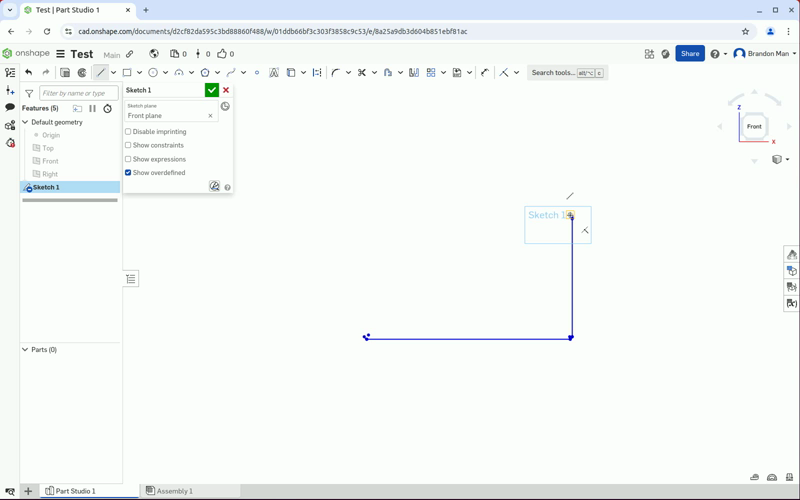
mouse_move(366, 214)
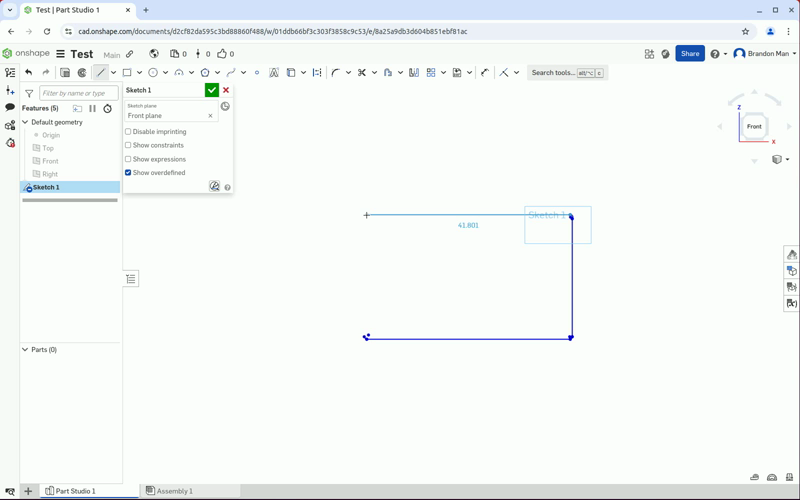
click(366, 214)
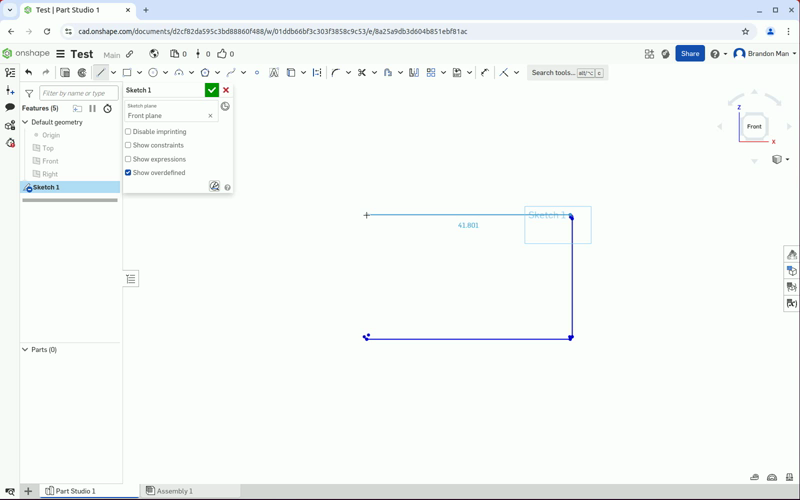
key_up(shift)
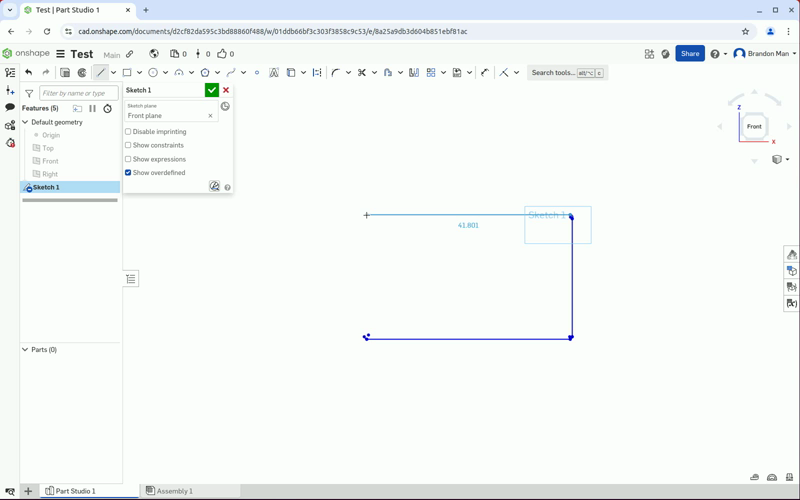
key(esc)
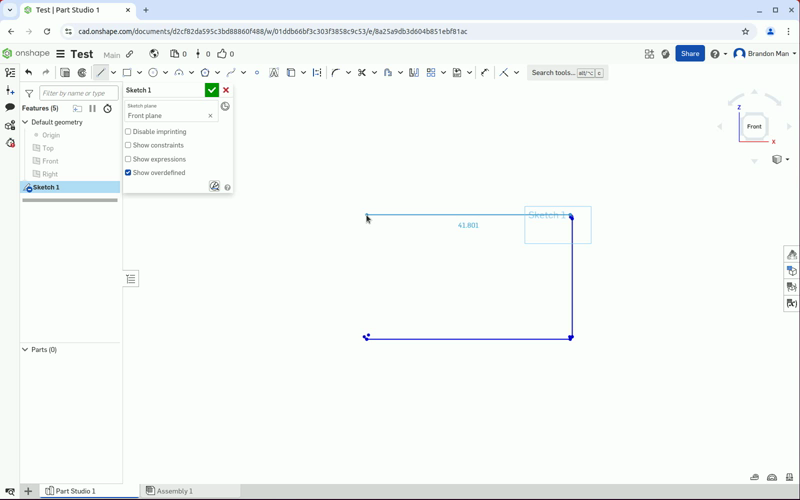
key(a)
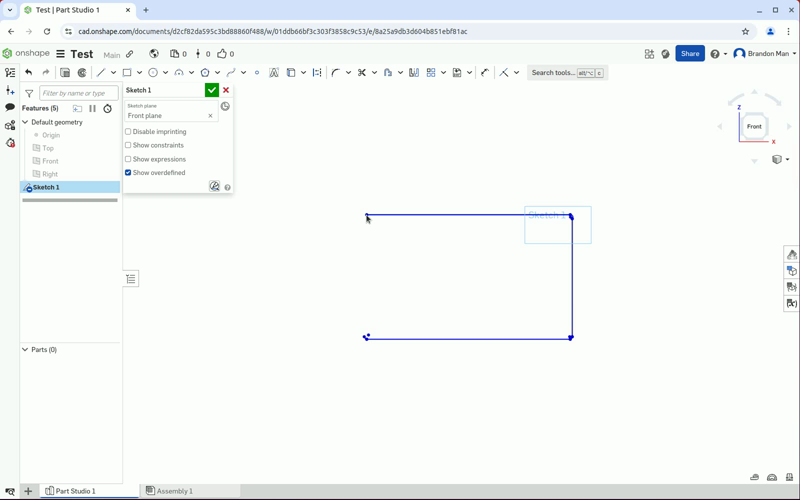
mouse_move(366, 214)
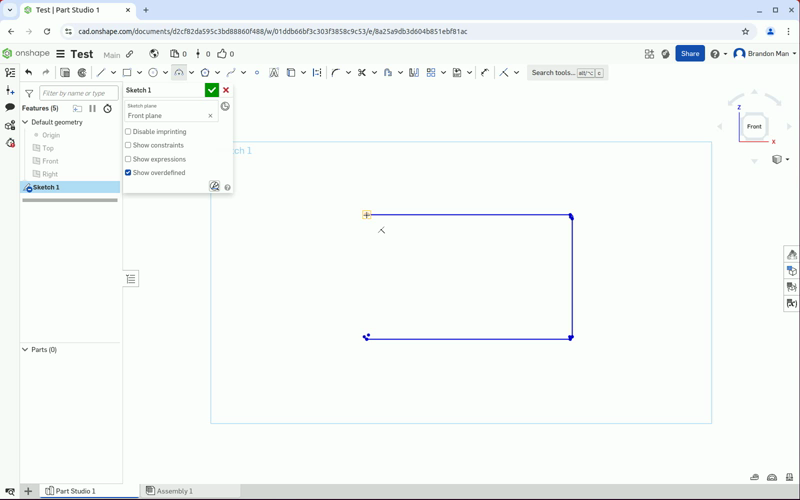
click(366, 214)
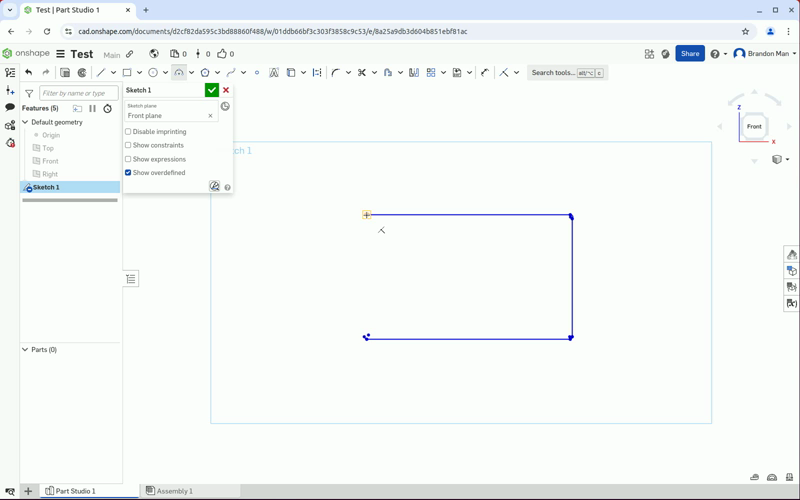
key_down(shift)
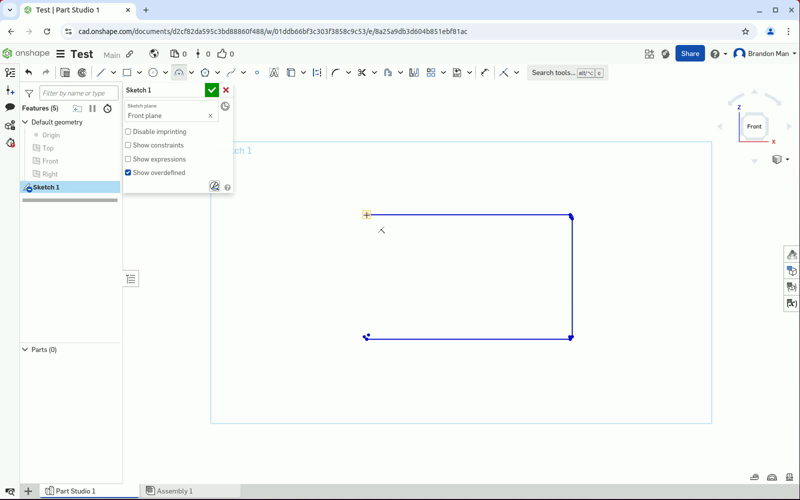
mouse_move(364, 218)
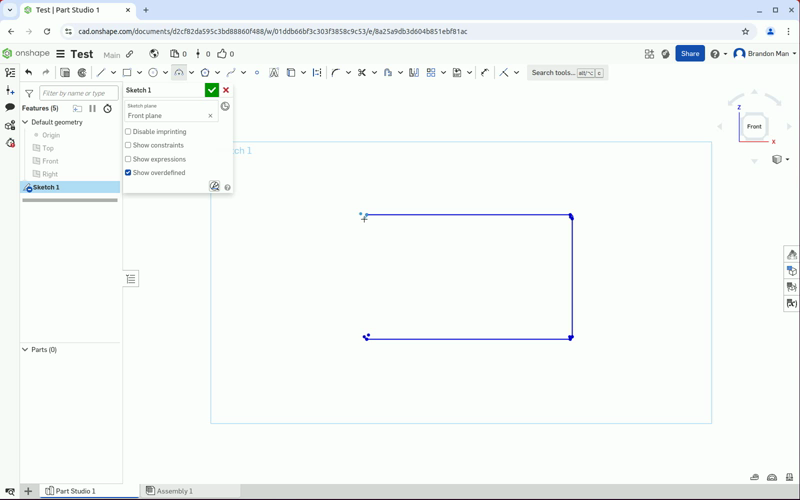
scroll(6)
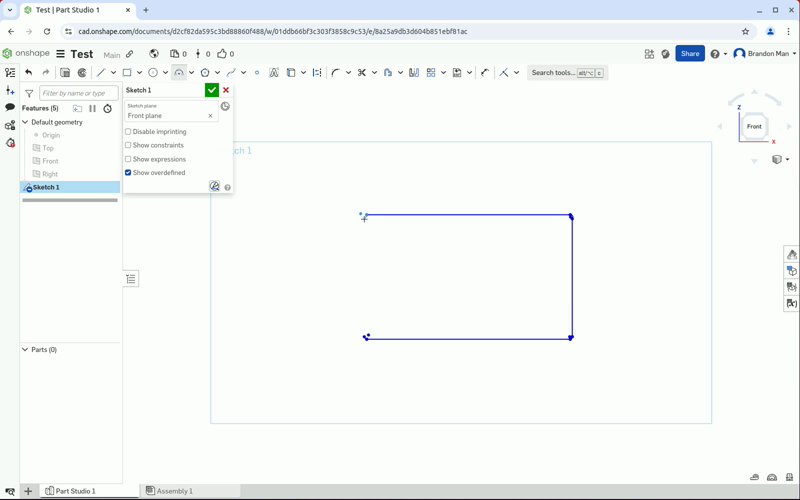
scroll(6)
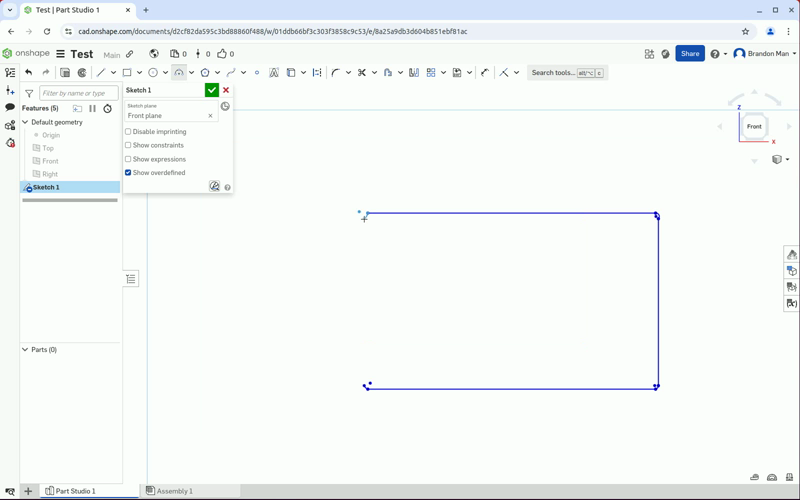
scroll(6)
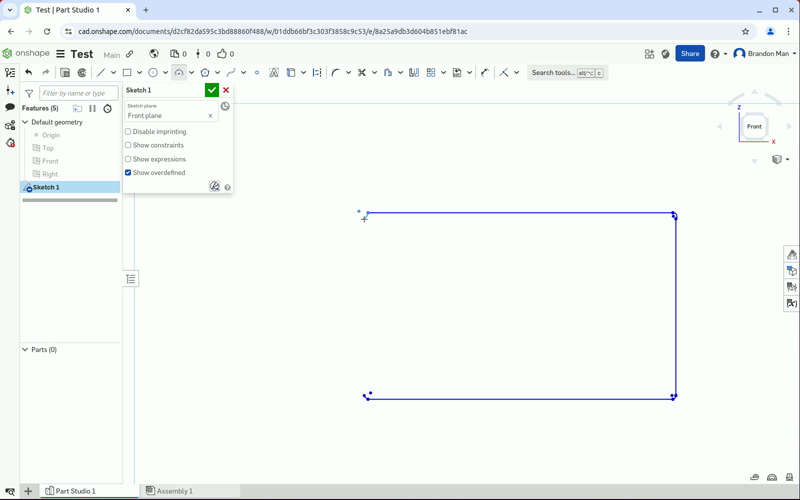
scroll(6)
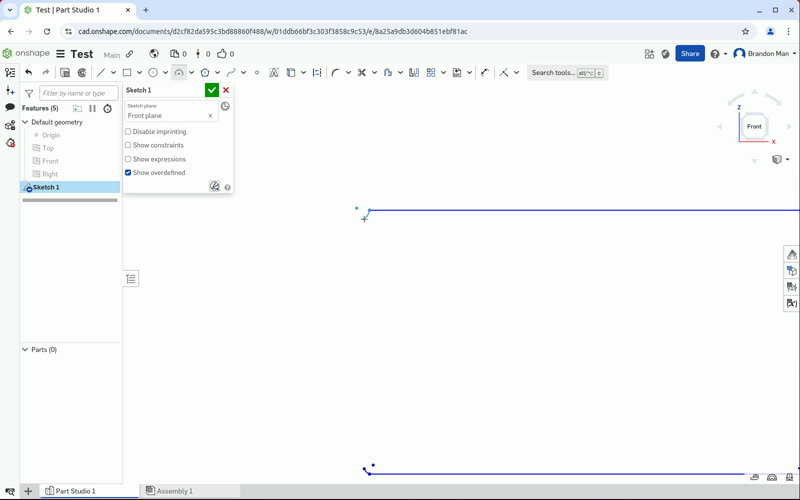
scroll(6)
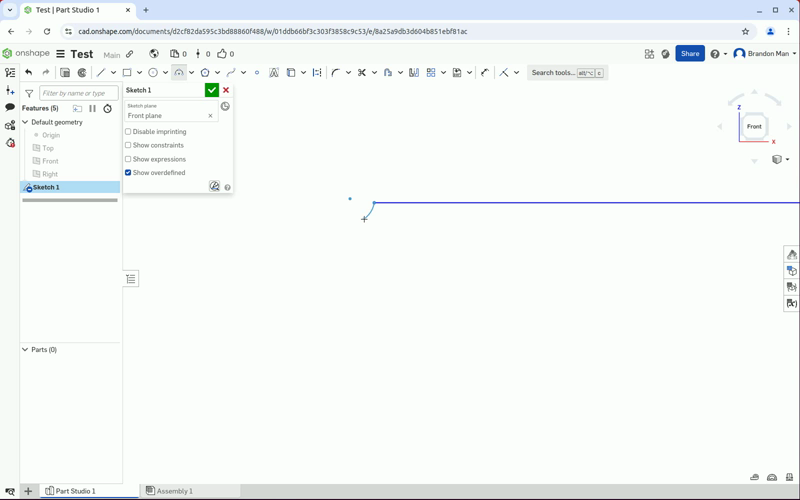
scroll(6)
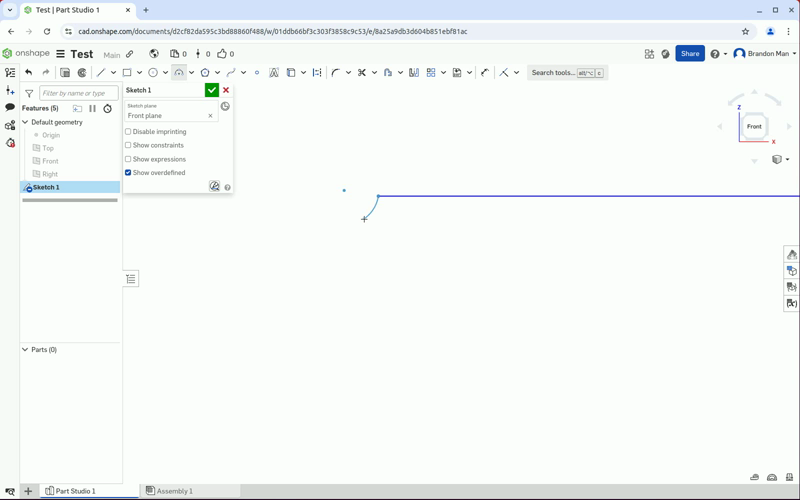
scroll(6)
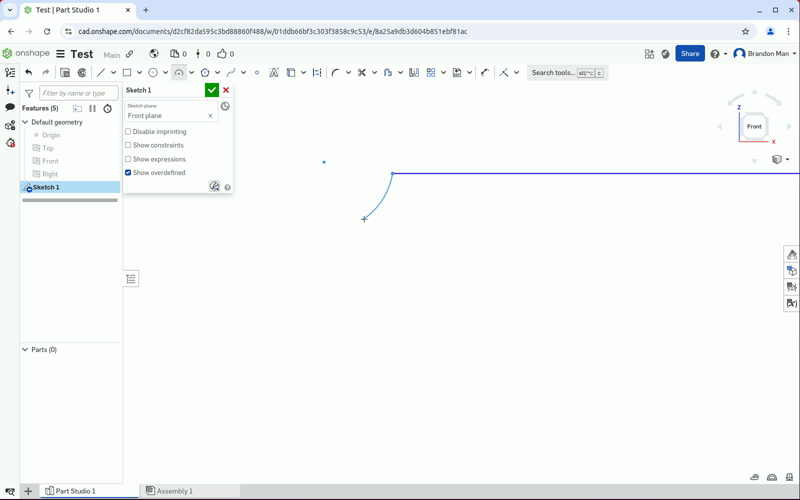
click(364, 218)
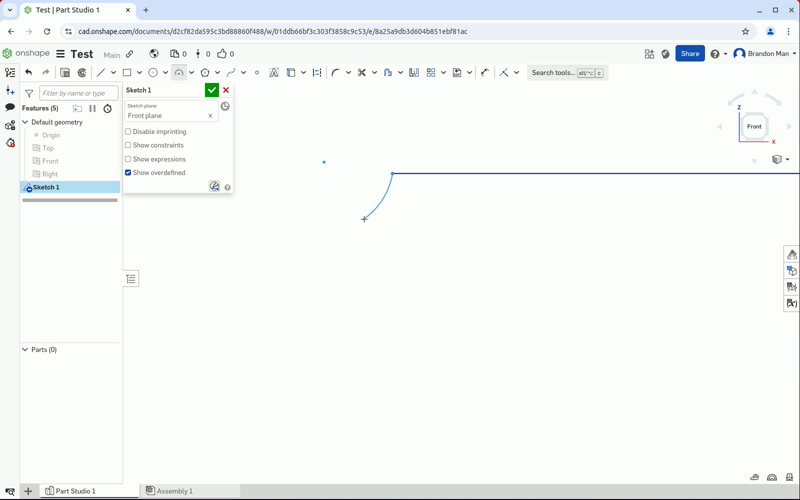
scroll(-6)
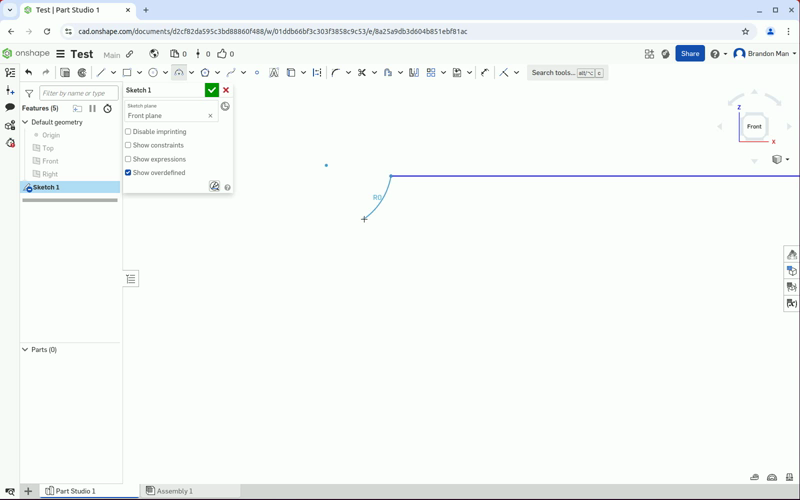
scroll(-6)
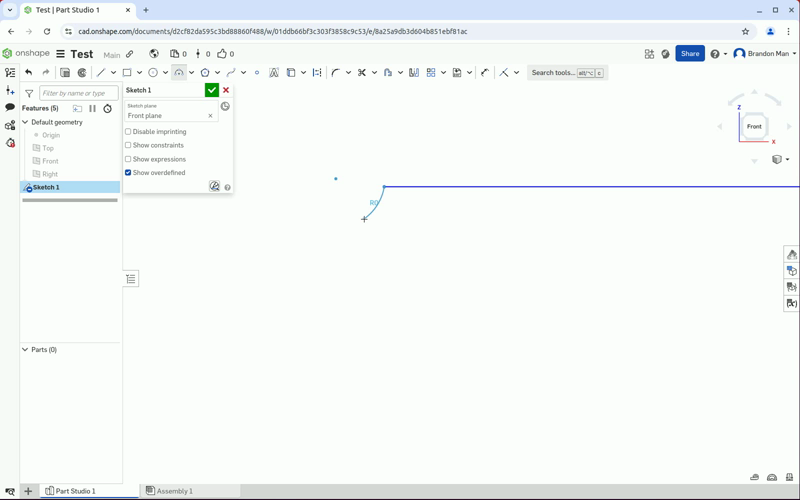
scroll(-6)
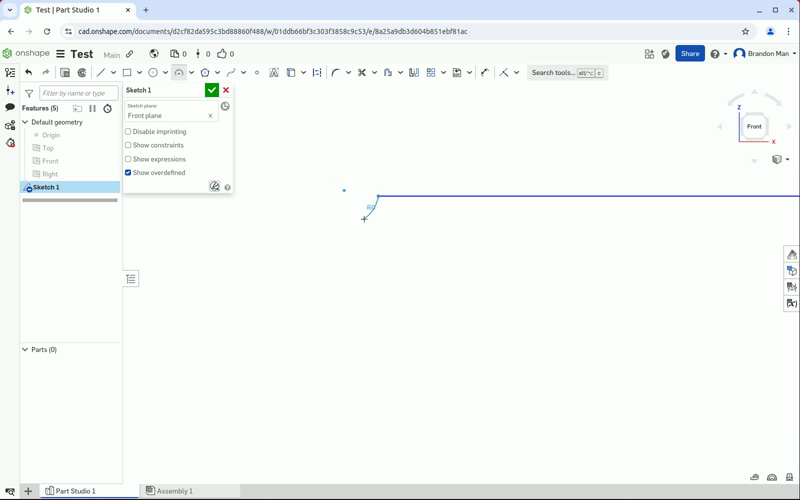
scroll(-6)
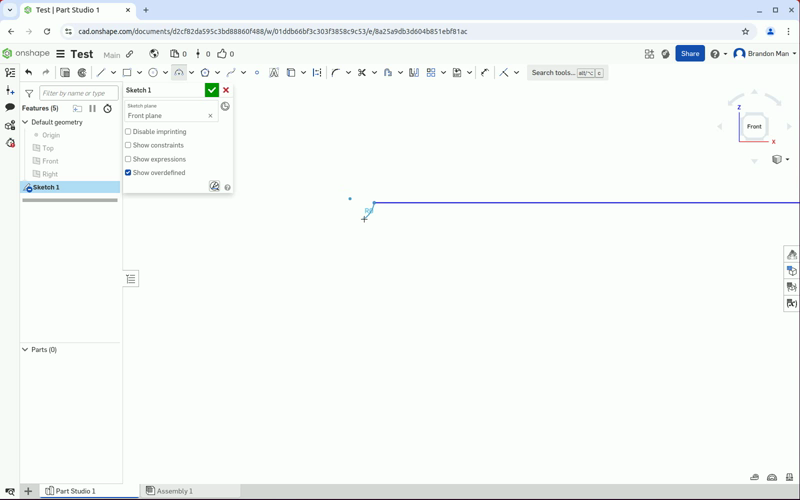
scroll(-6)
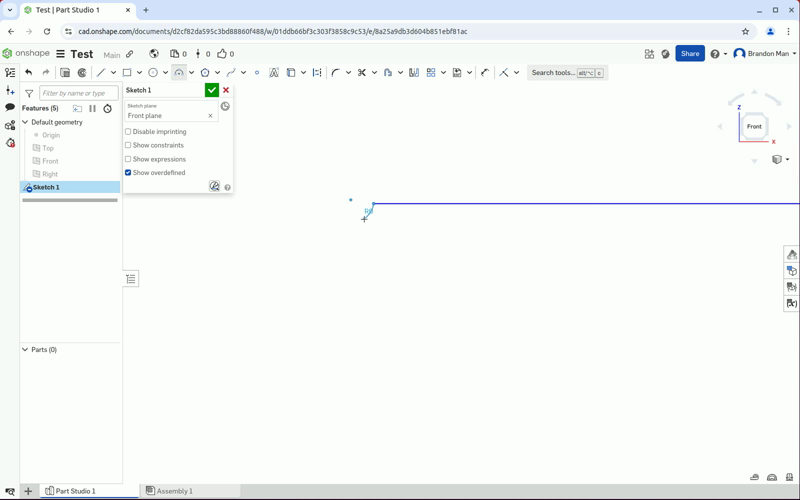
scroll(-6)
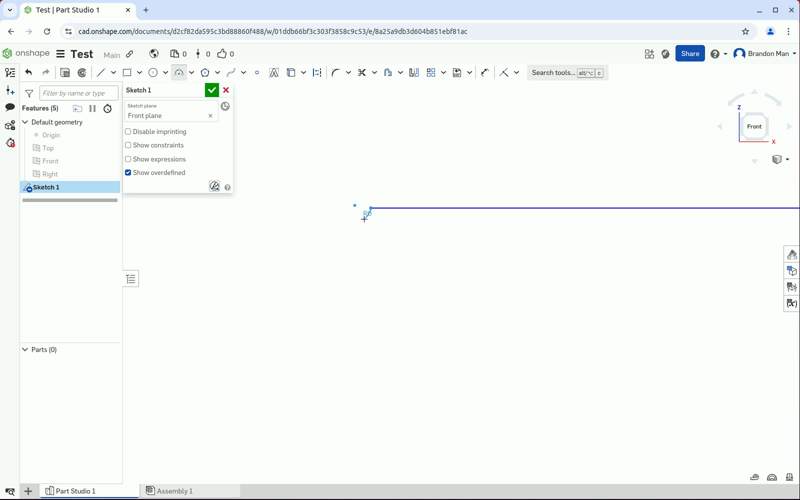
scroll(-6)
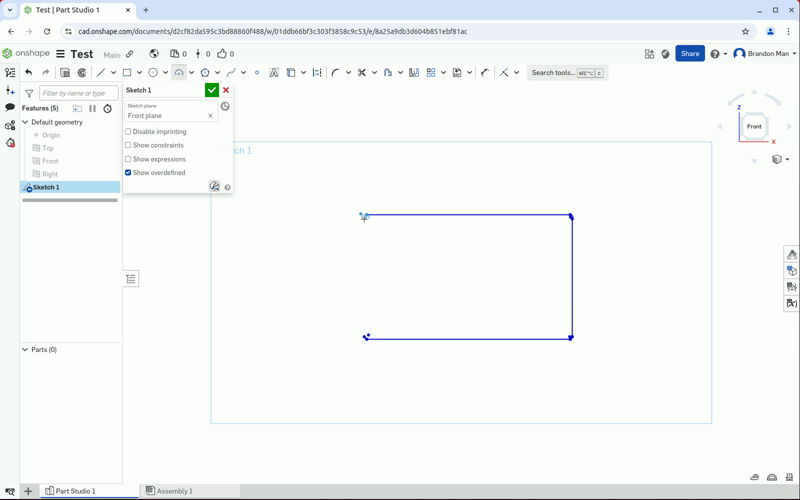
mouse_move(364, 216)
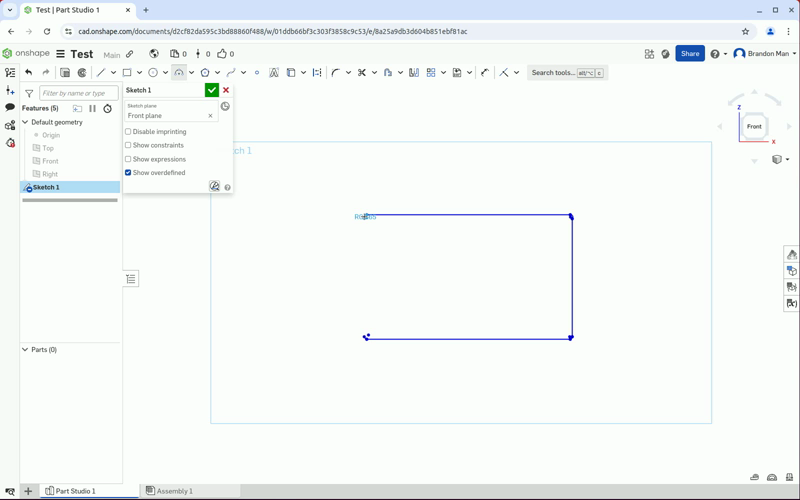
scroll(6)
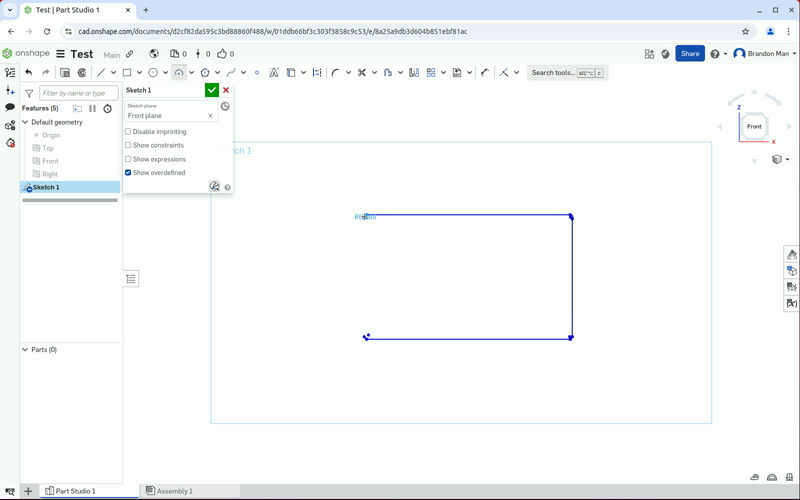
scroll(6)
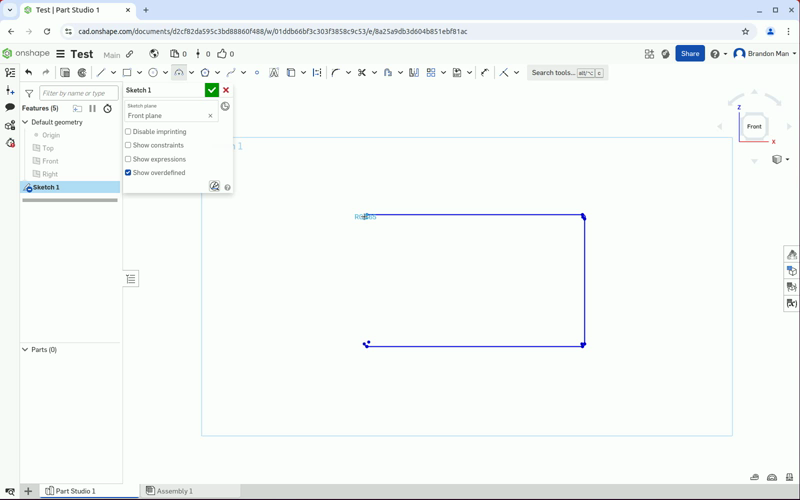
scroll(6)
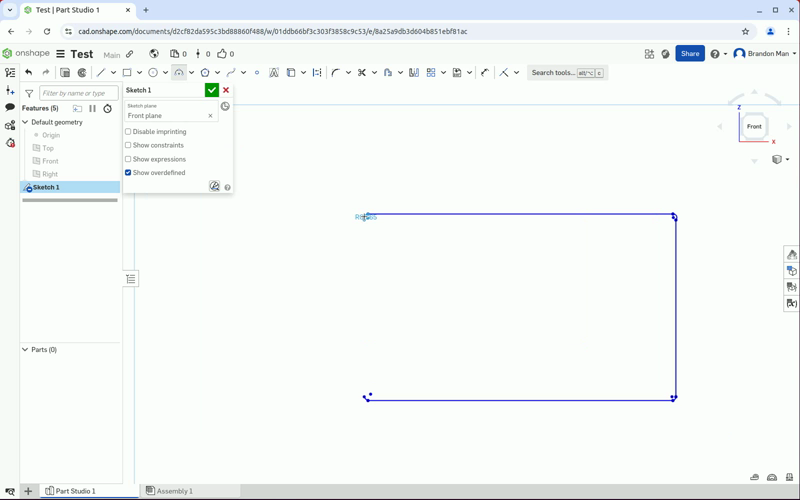
scroll(6)
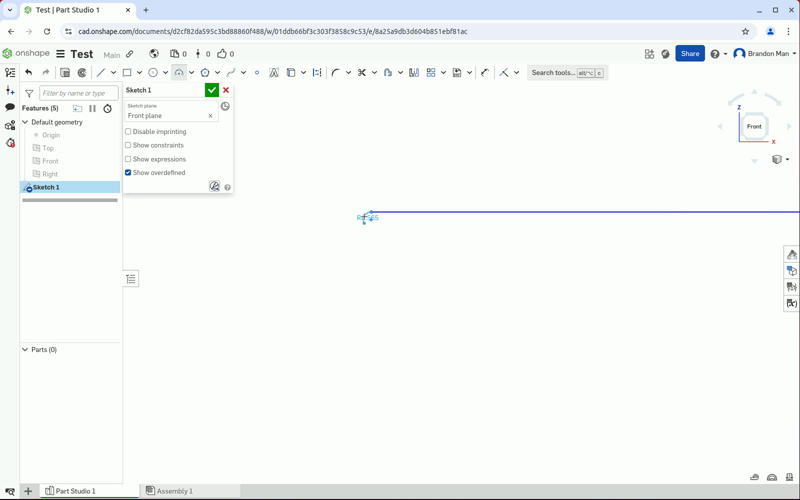
scroll(6)
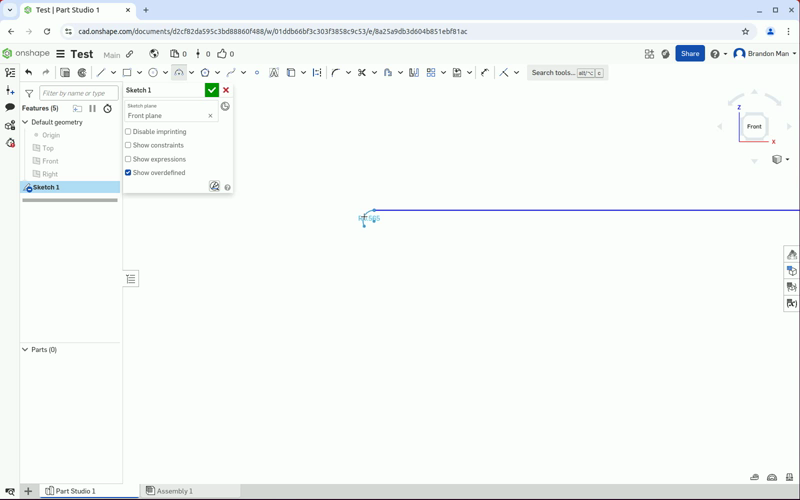
scroll(6)
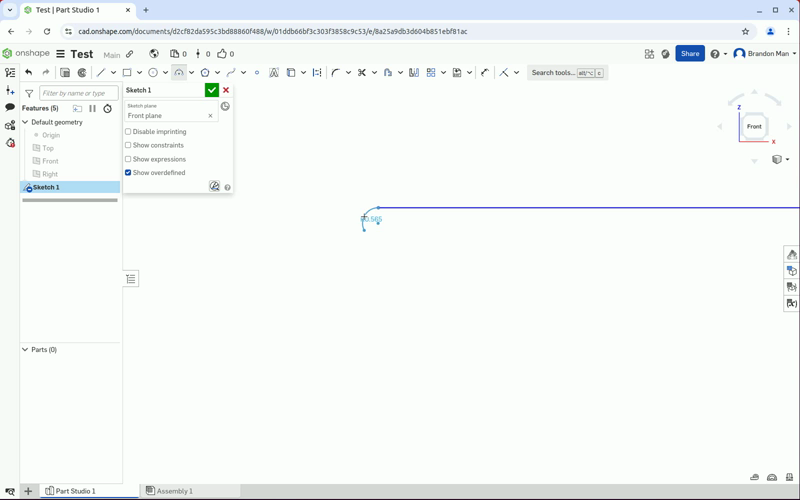
scroll(6)
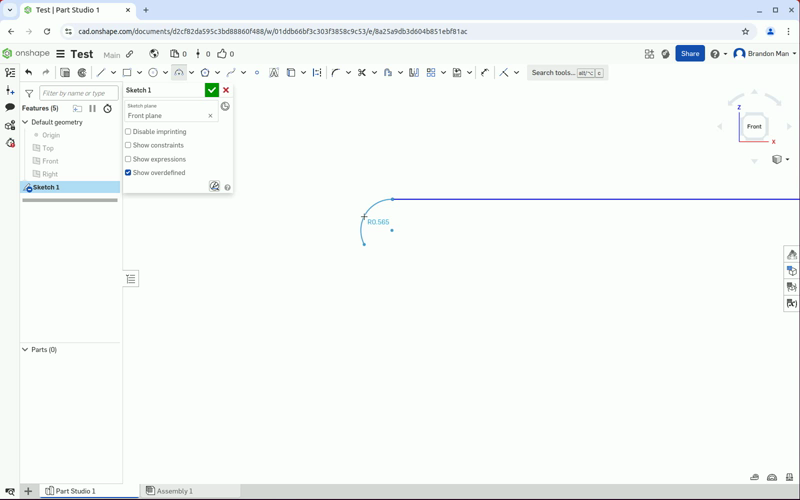
click(364, 216)
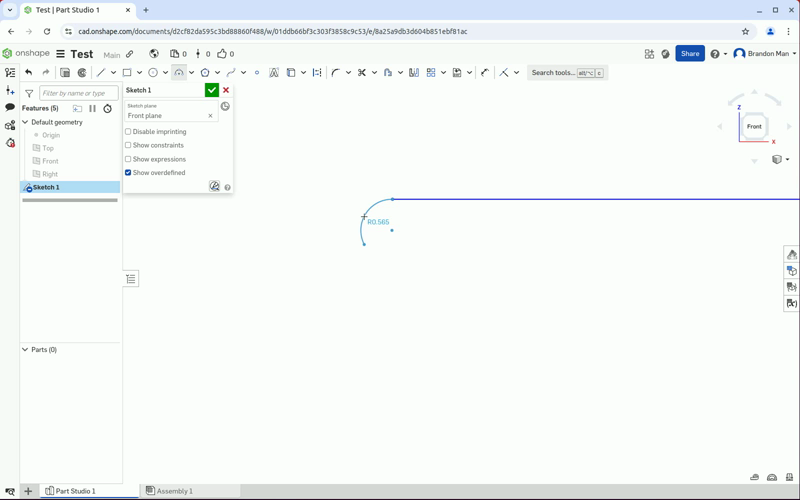
scroll(-6)
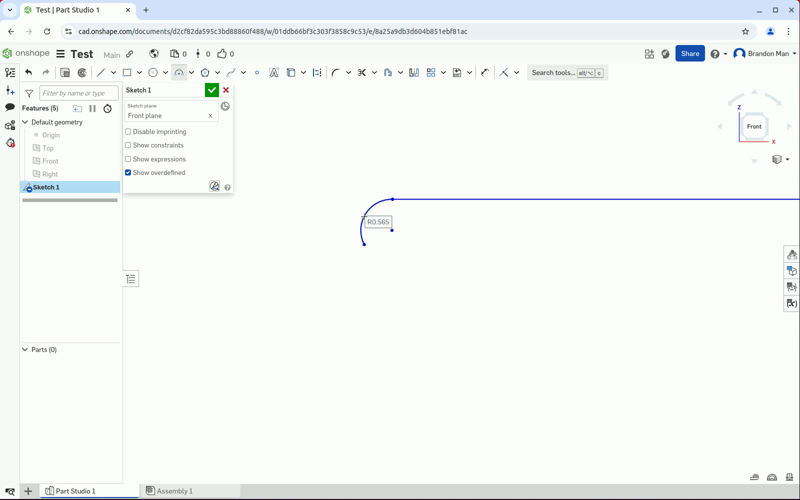
scroll(-6)
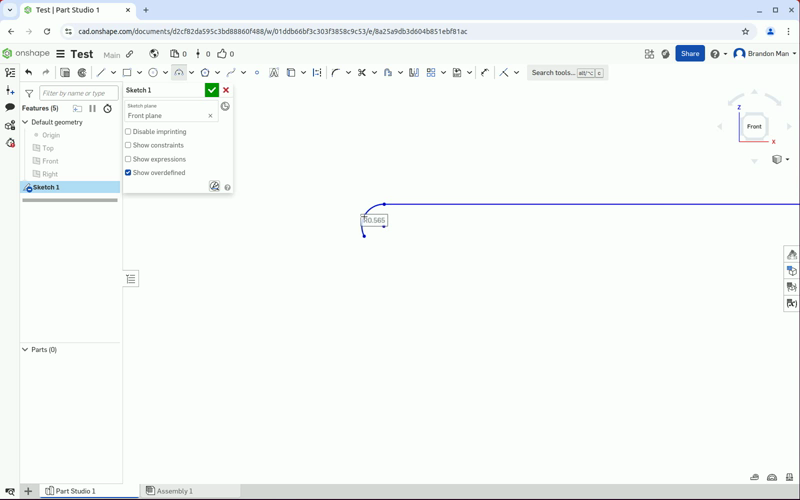
scroll(-6)
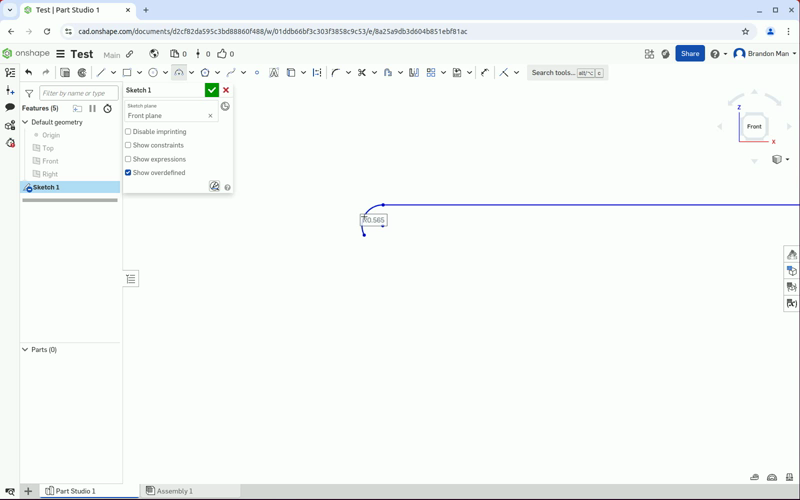
scroll(-6)
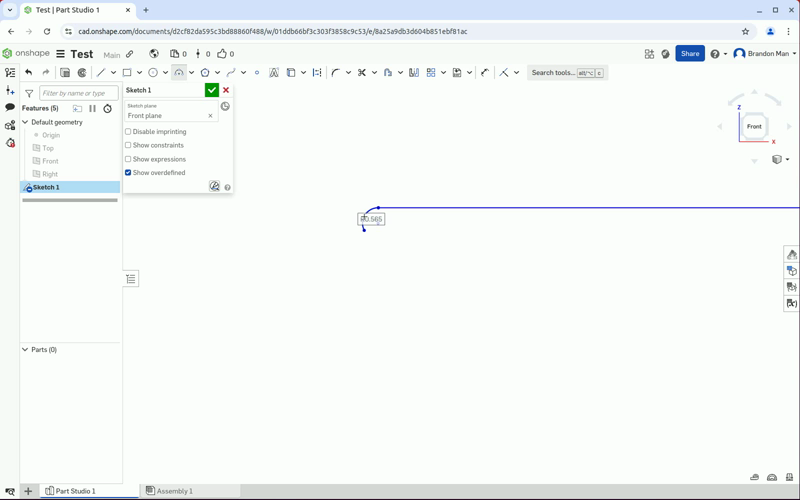
scroll(-6)
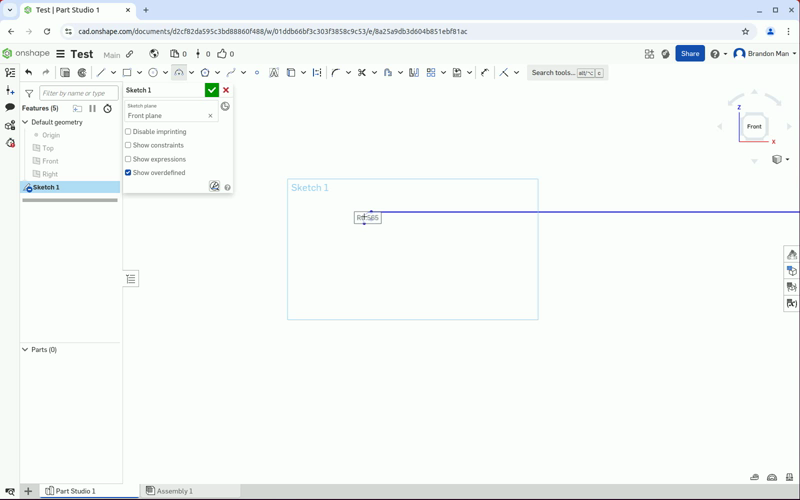
scroll(-6)
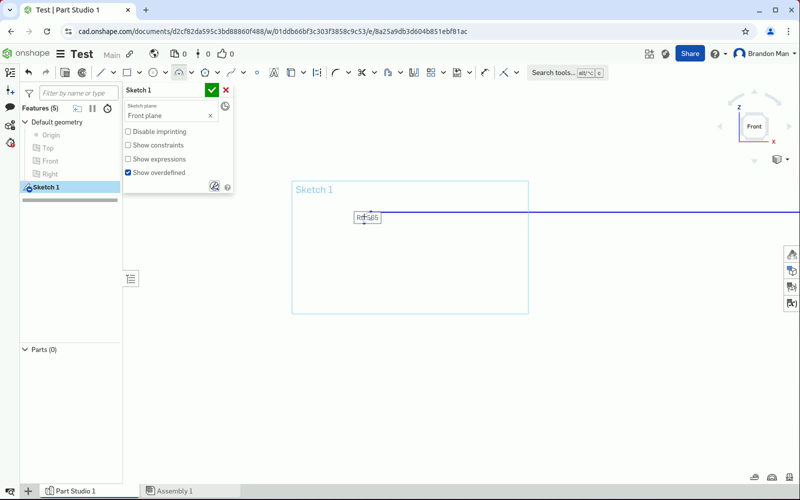
scroll(-6)
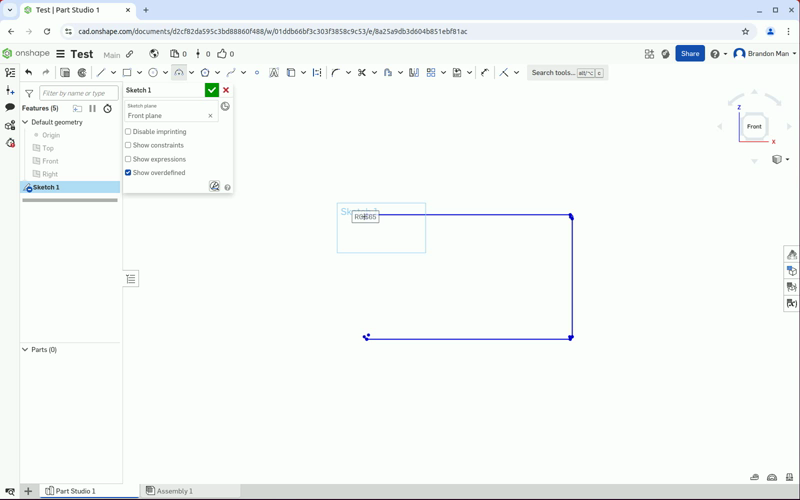
key_up(shift)
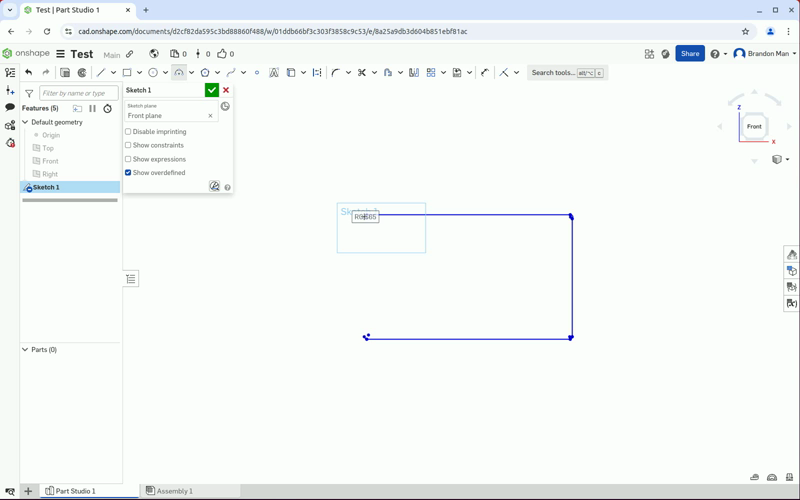
key(esc)
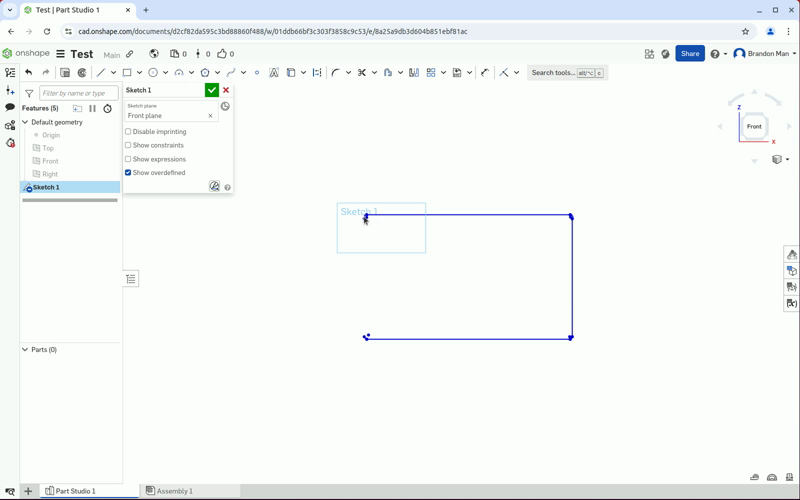
key(l)
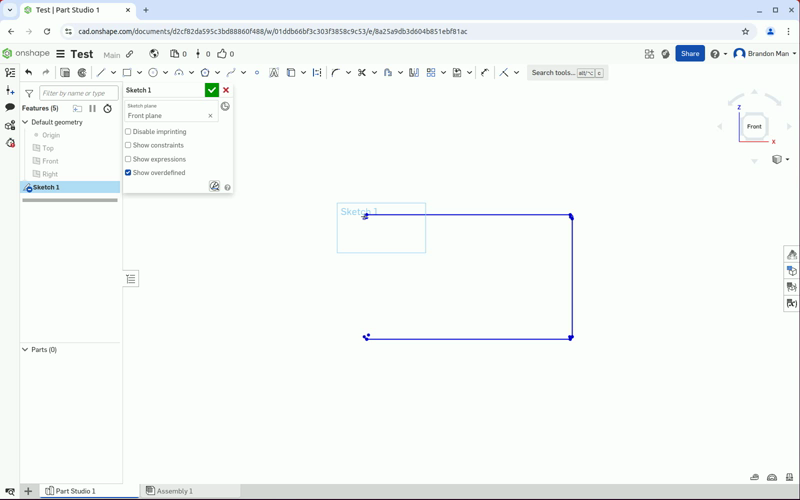
mouse_move(364, 218)
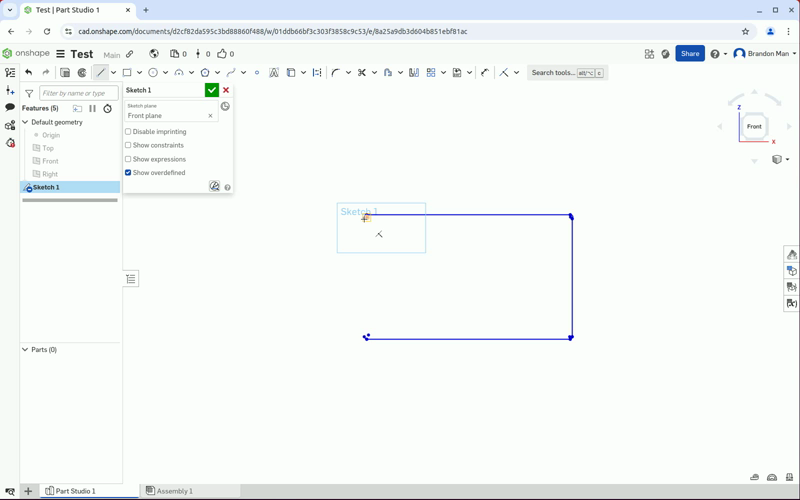
scroll(6)
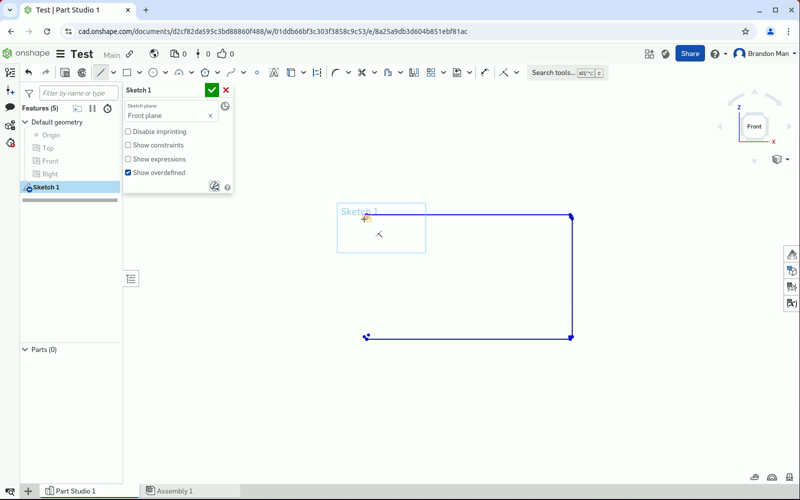
scroll(6)
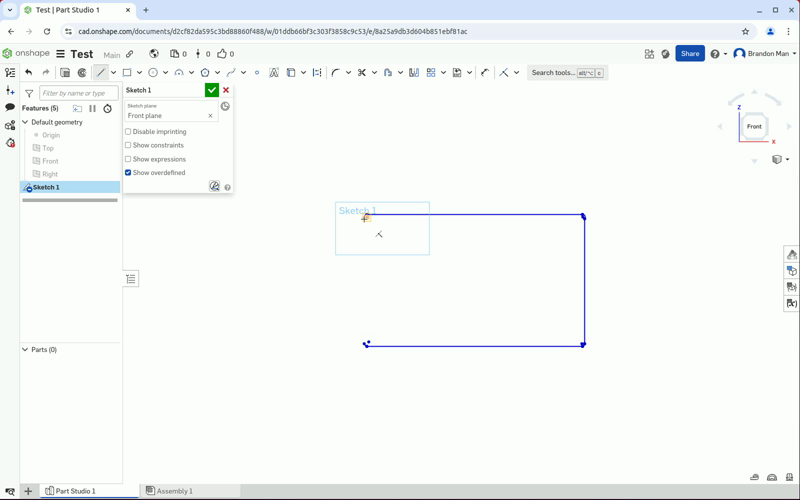
scroll(6)
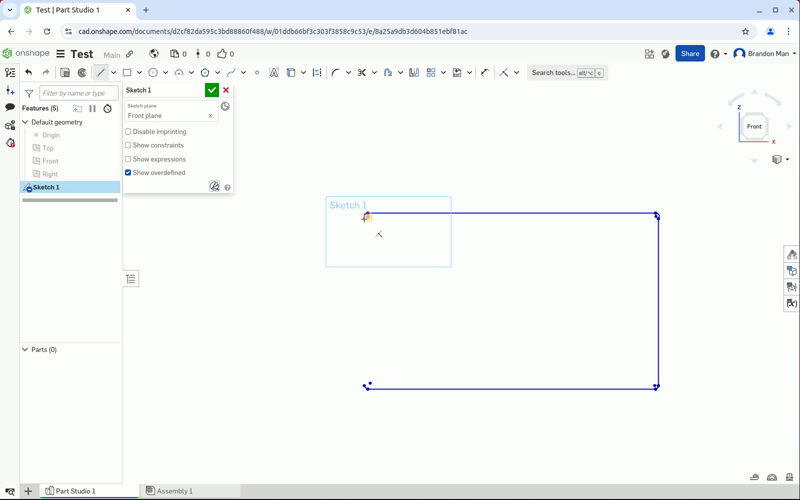
scroll(6)
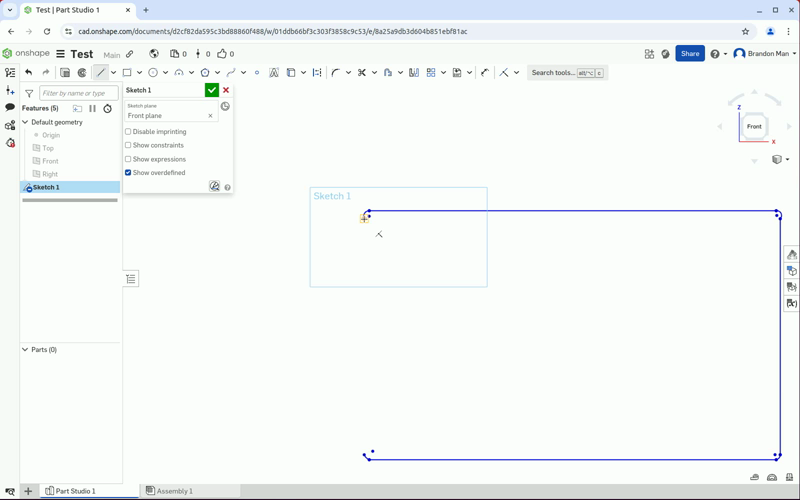
scroll(6)
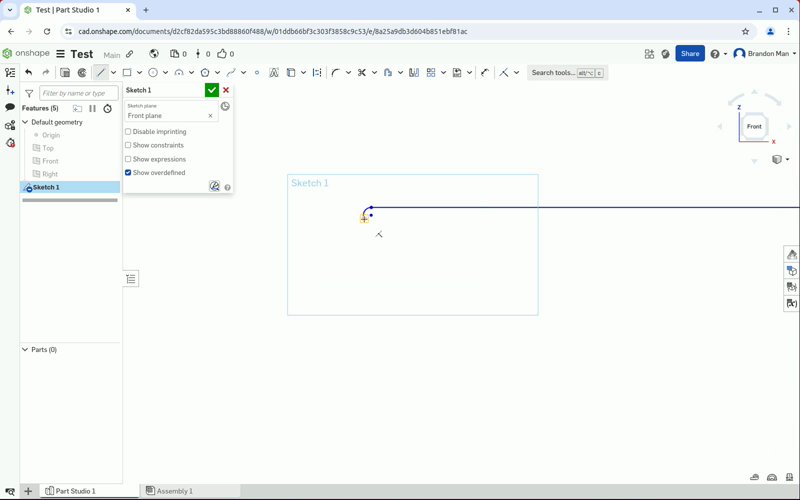
scroll(6)
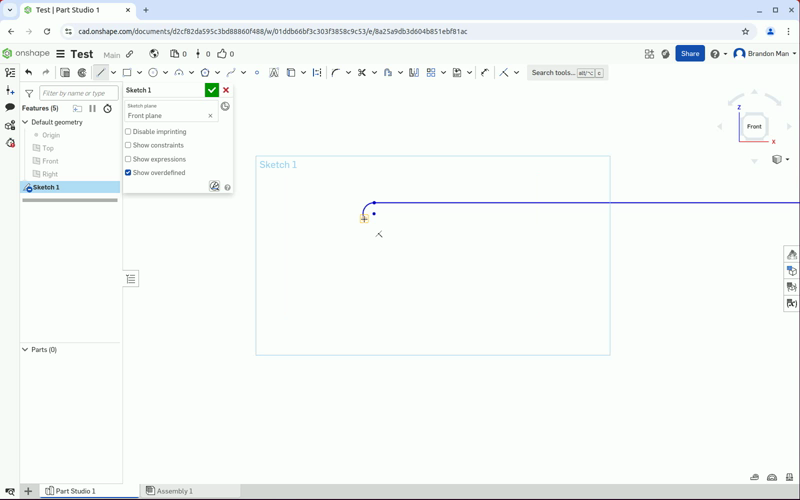
scroll(6)
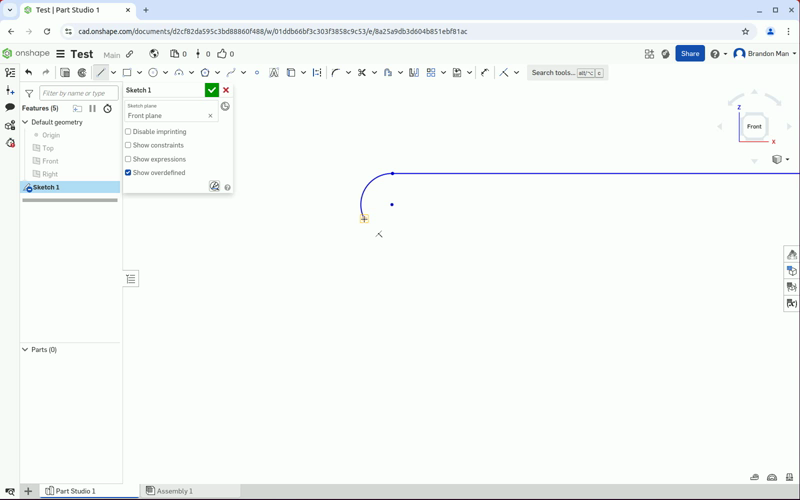
click(364, 218)
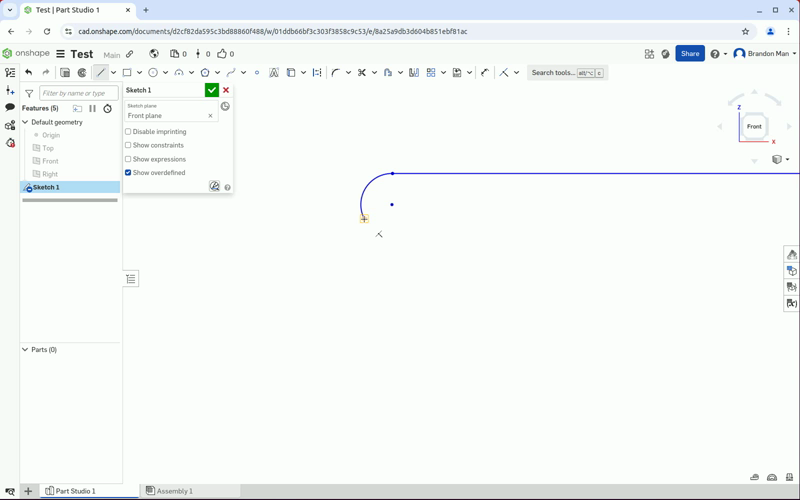
scroll(-6)
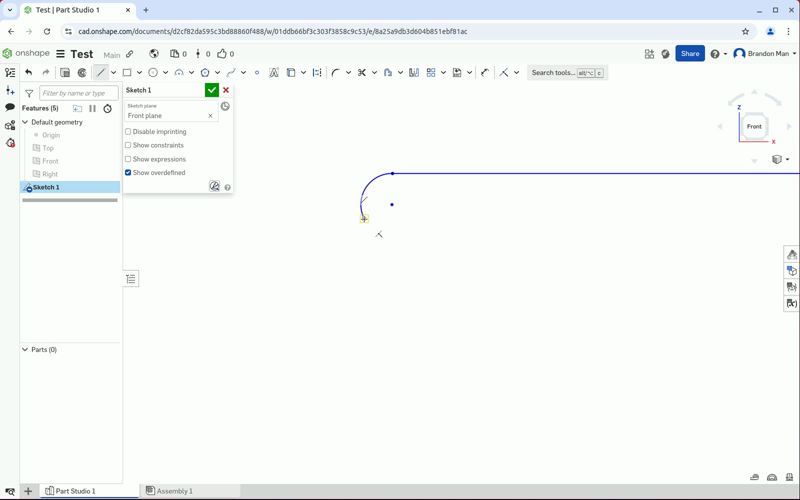
scroll(-6)
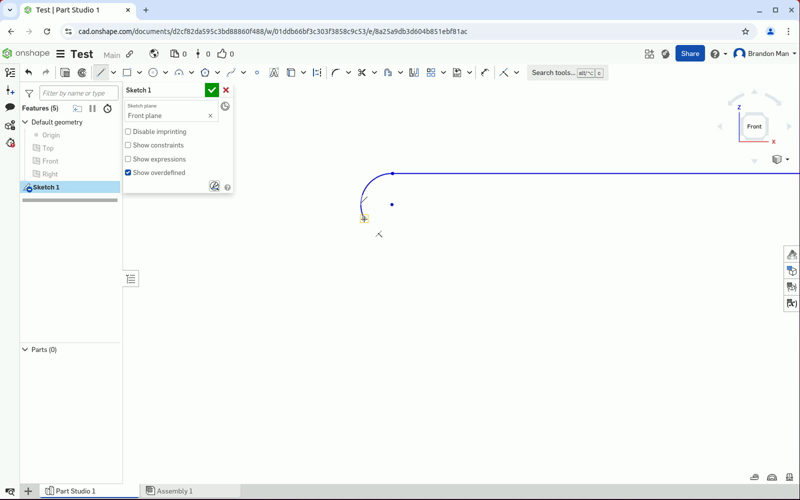
scroll(-6)
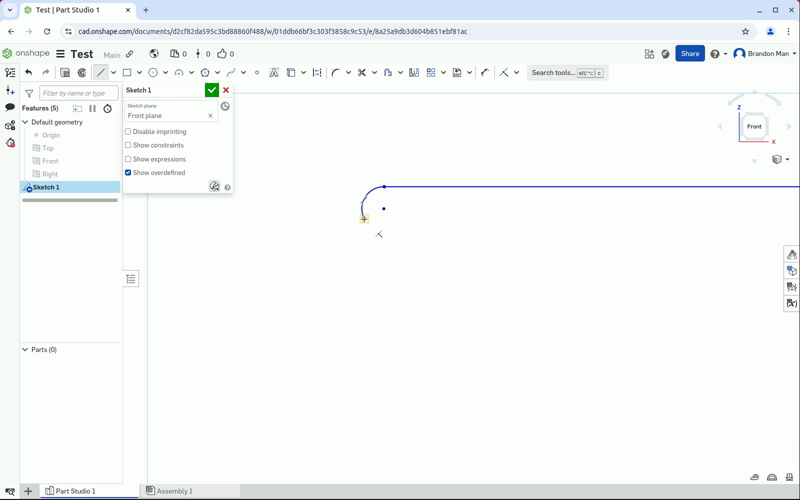
scroll(-6)
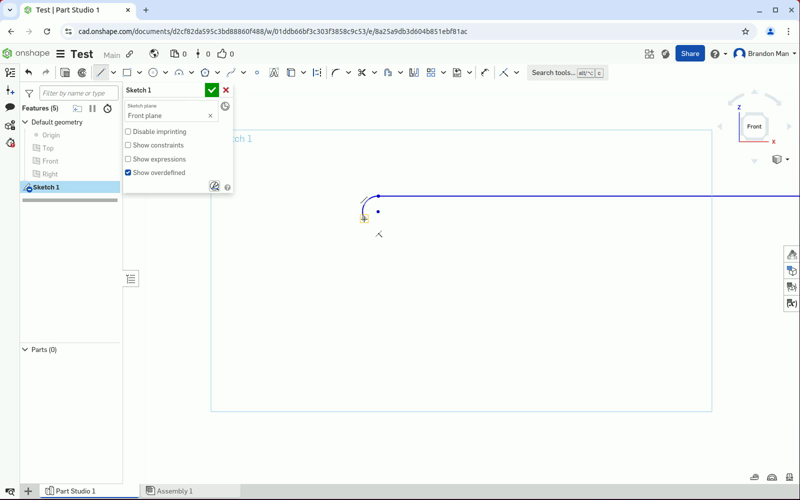
scroll(-6)
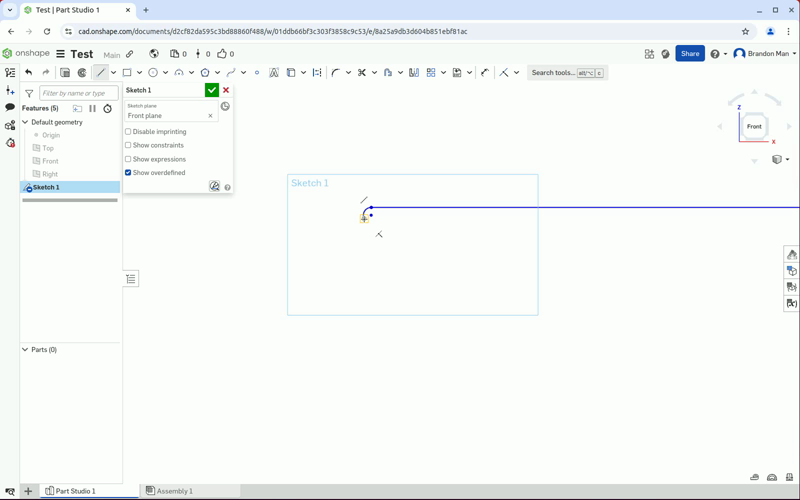
scroll(-6)
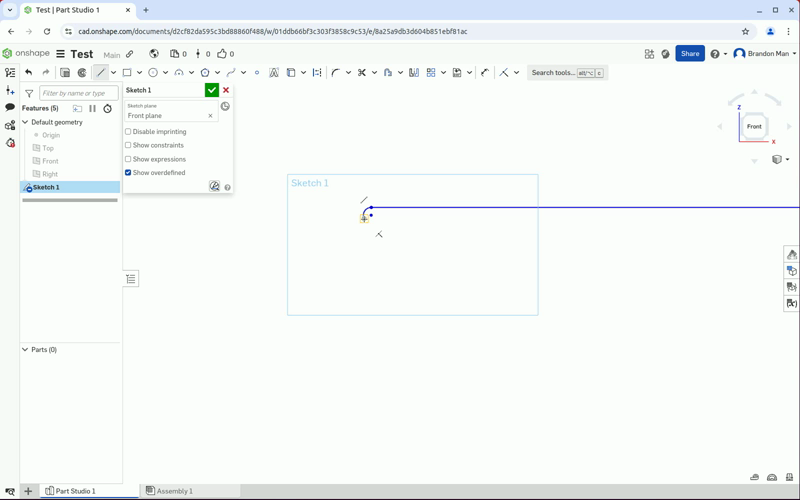
scroll(-6)
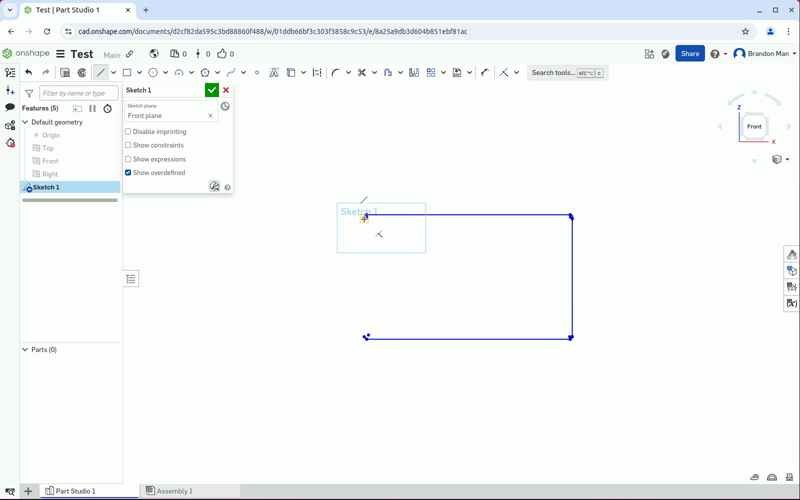
key_down(shift)
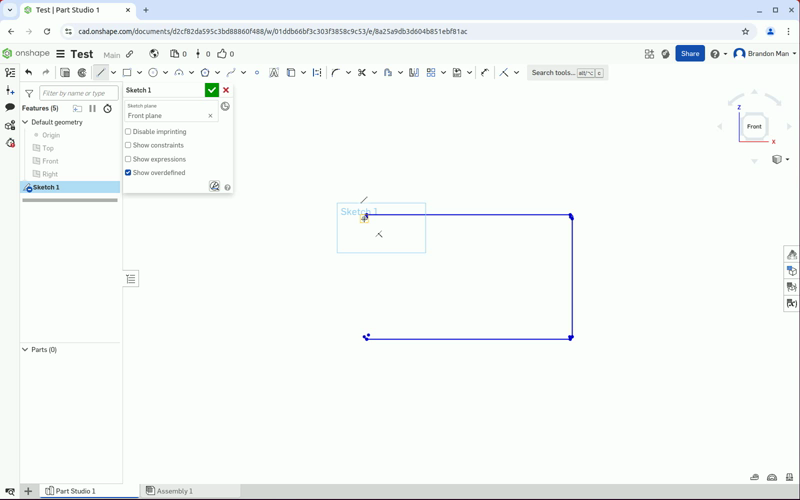
mouse_move(364, 336)
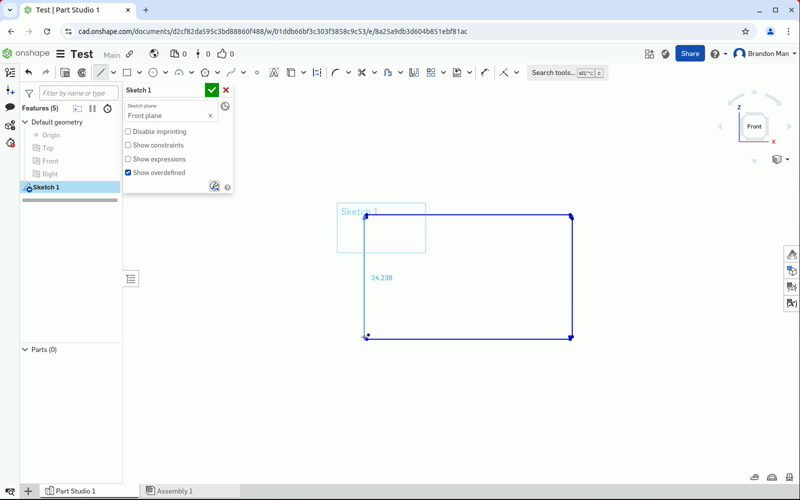
scroll(6)
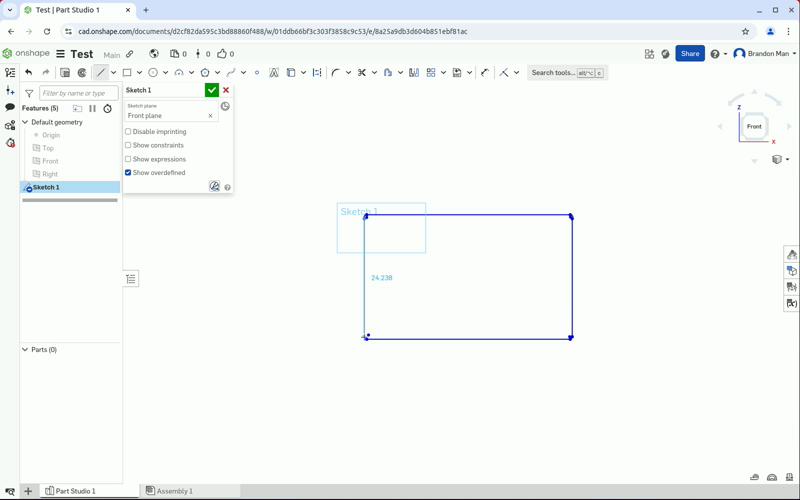
scroll(6)
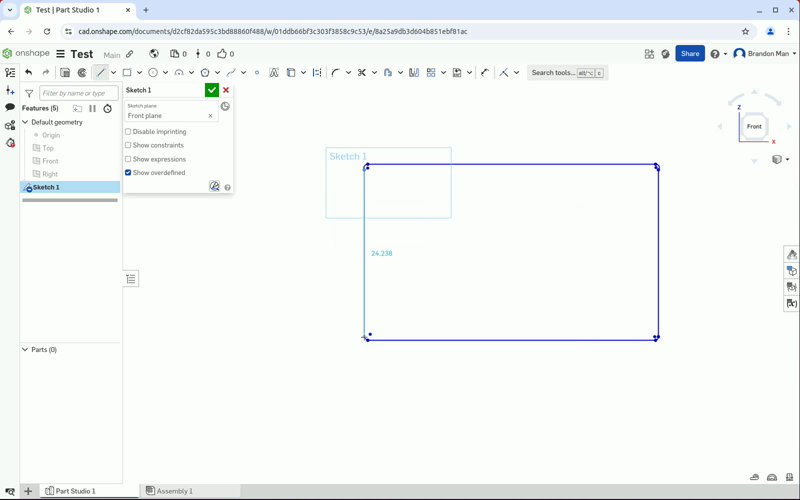
scroll(6)
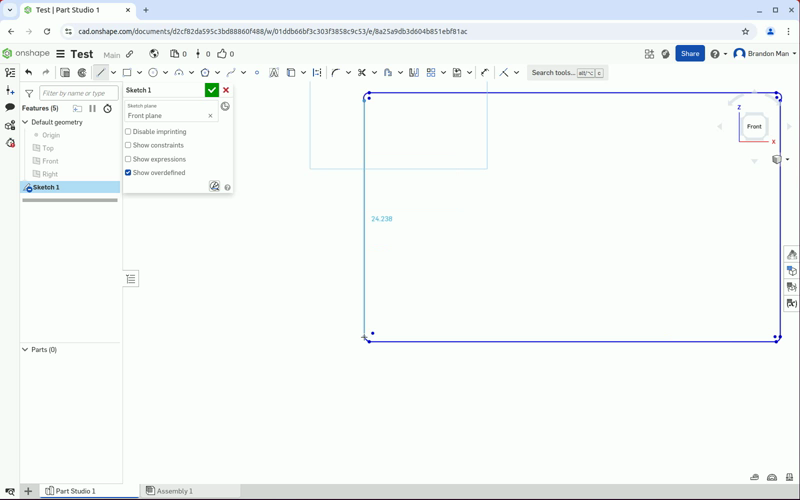
scroll(6)
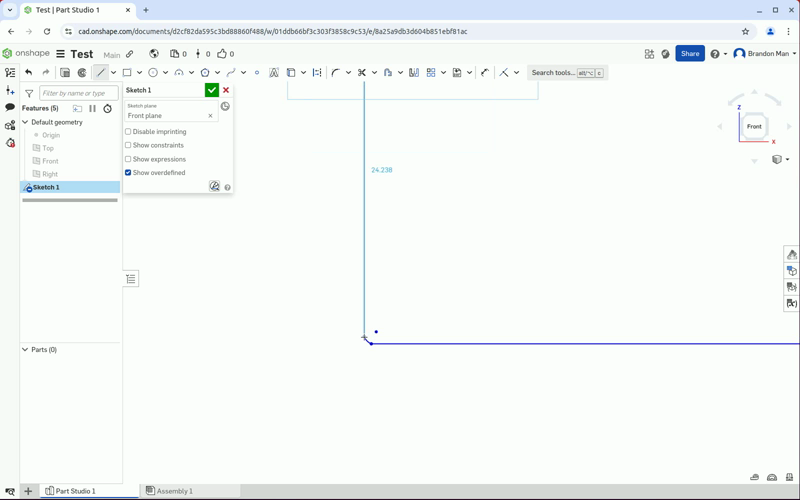
scroll(6)
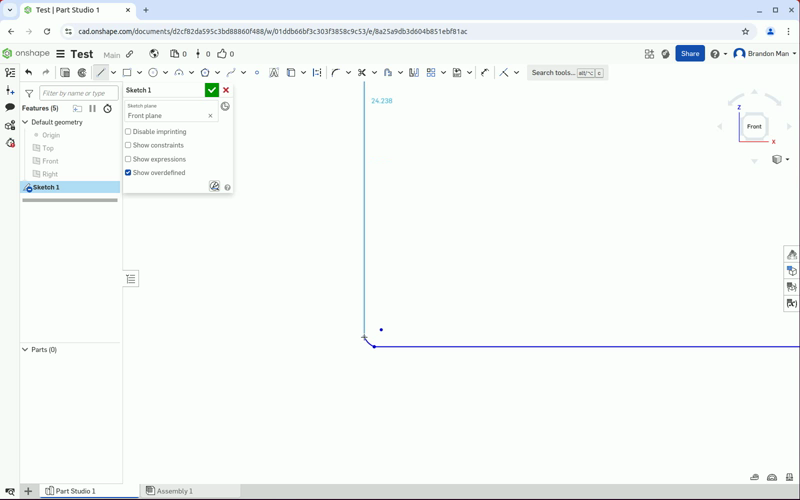
scroll(6)
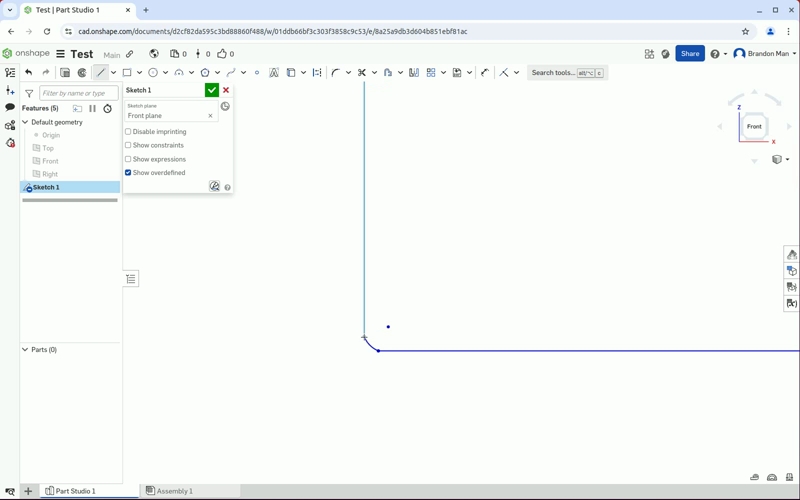
scroll(6)
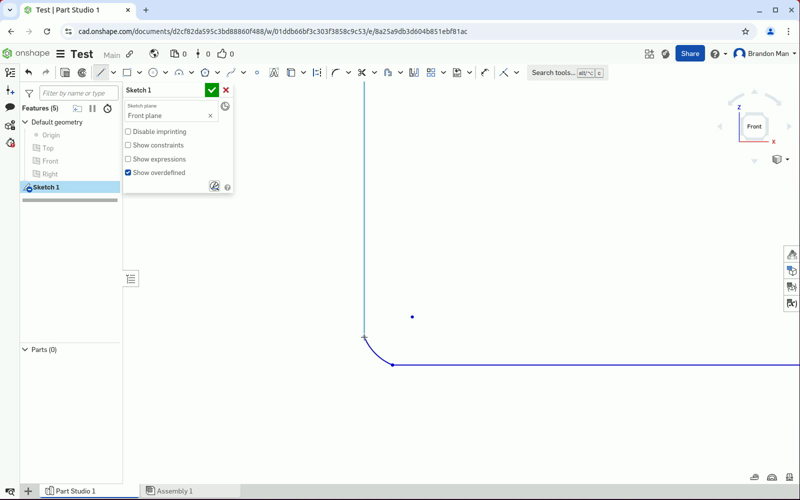
key_up(shift)
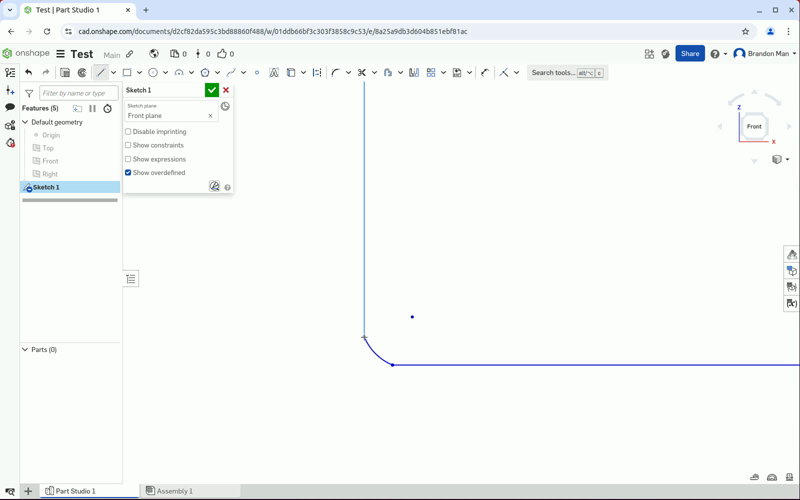
click(364, 336)
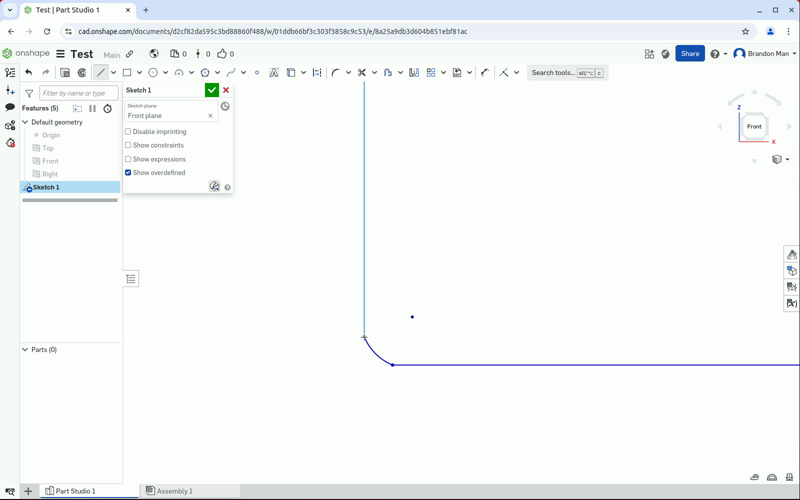
scroll(-6)
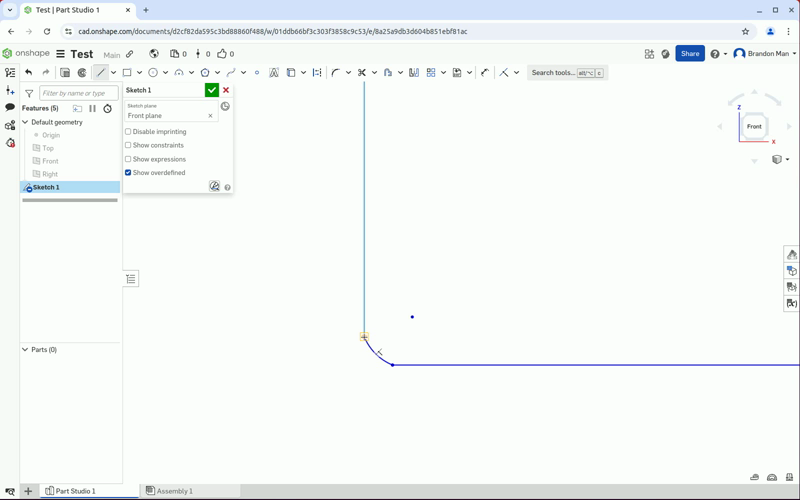
scroll(-6)
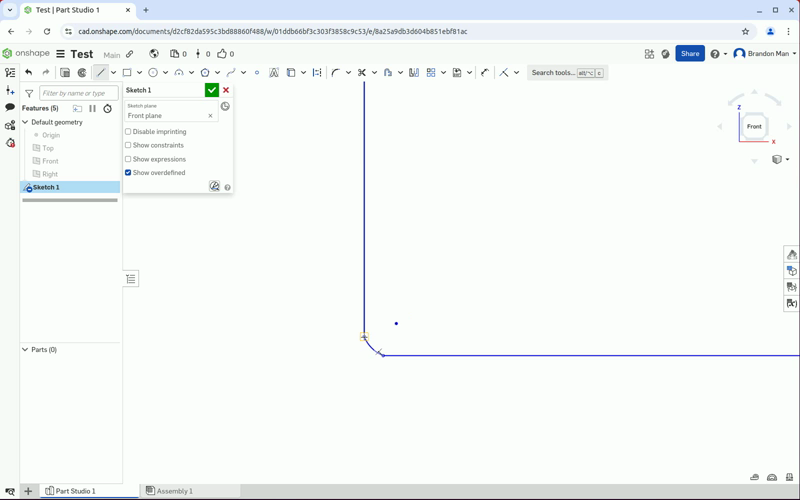
scroll(-6)
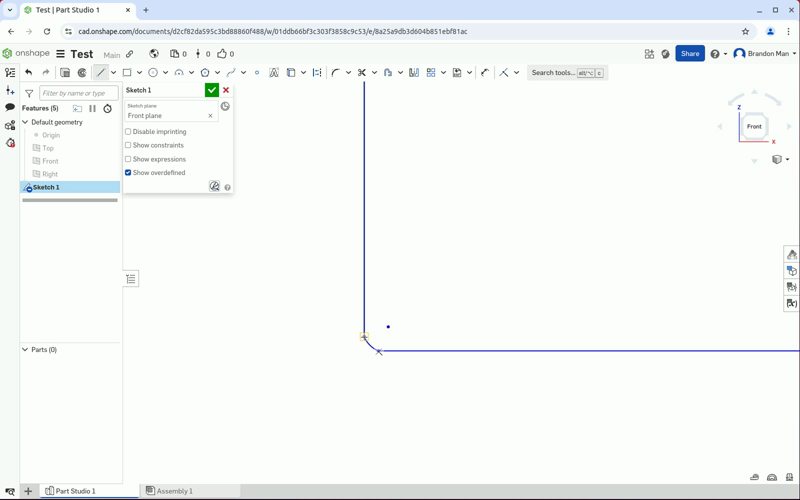
scroll(-6)
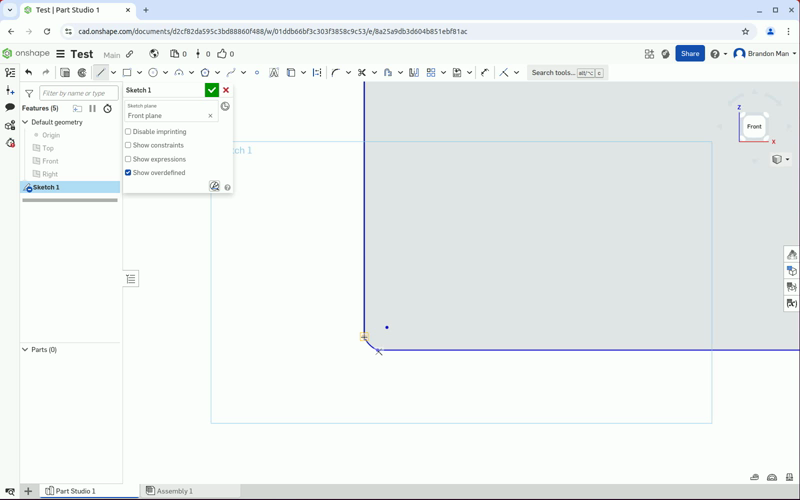
scroll(-6)
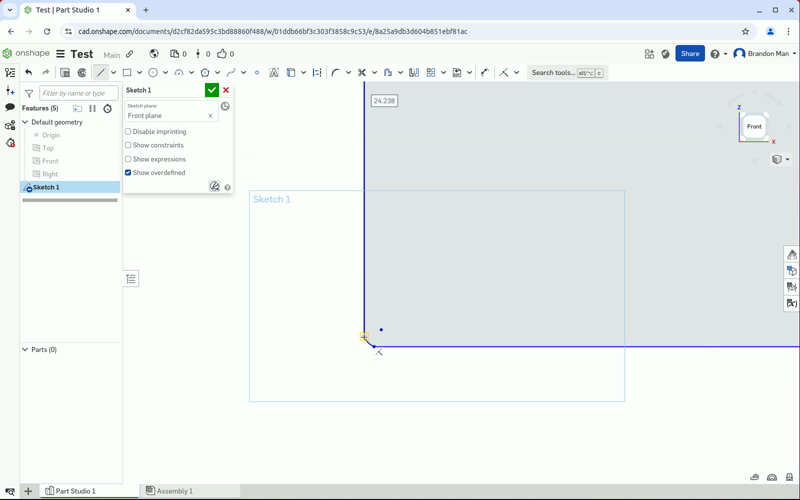
scroll(-6)
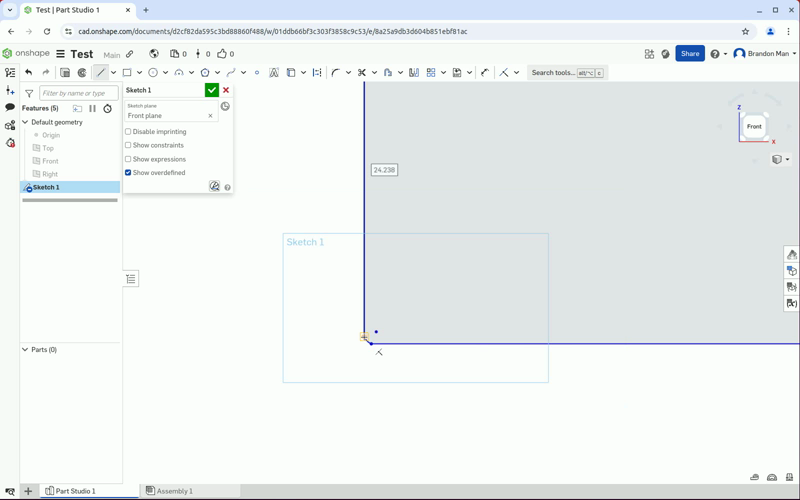
scroll(-6)
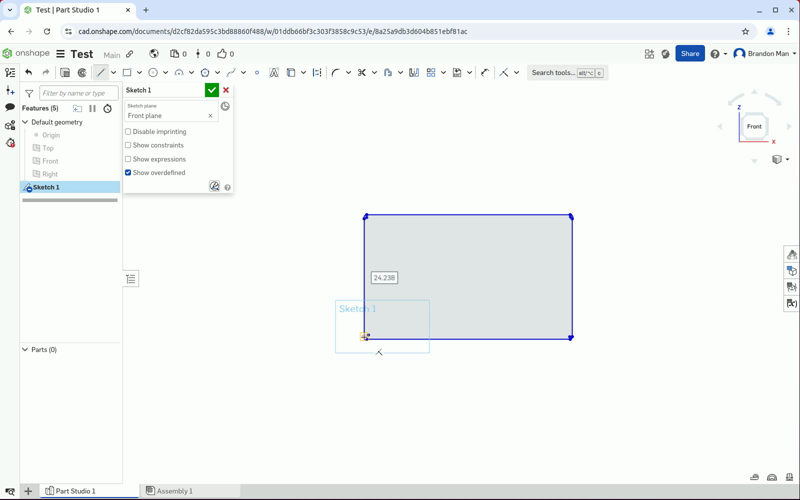
key(esc)
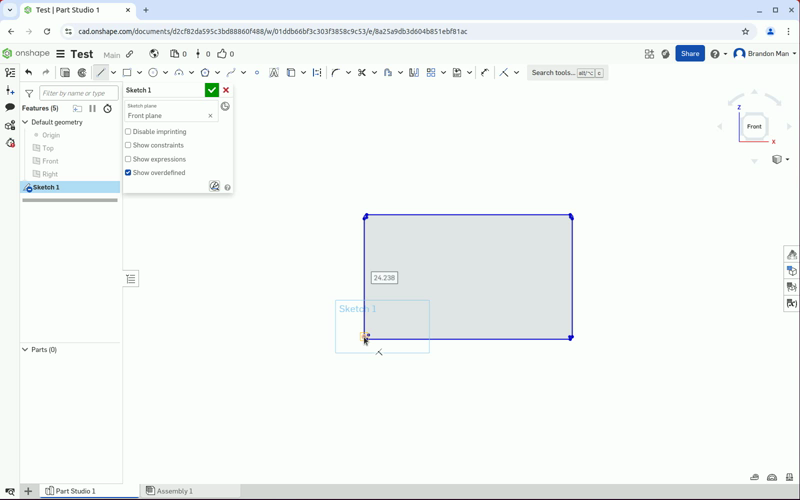
key(l)
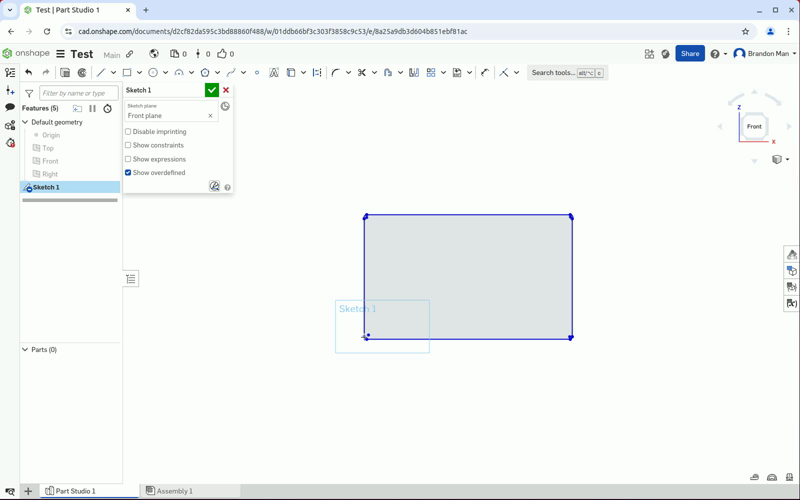
key_down(shift)
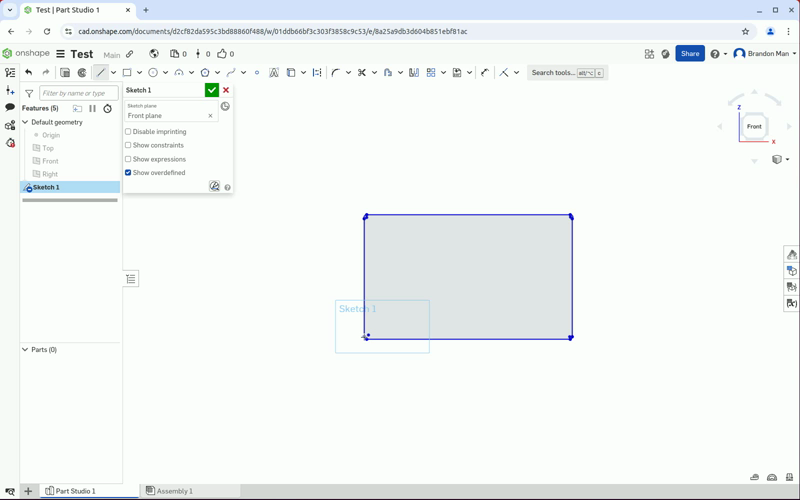
mouse_move(371, 332)
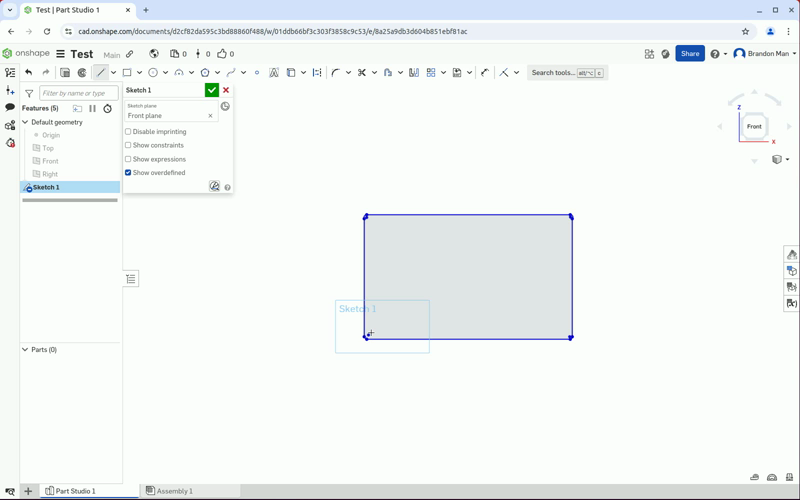
click(371, 332)
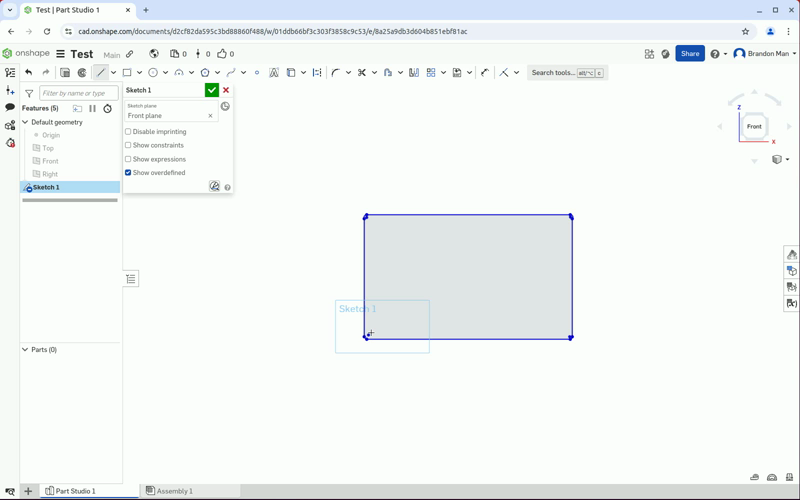
key_up(shift)
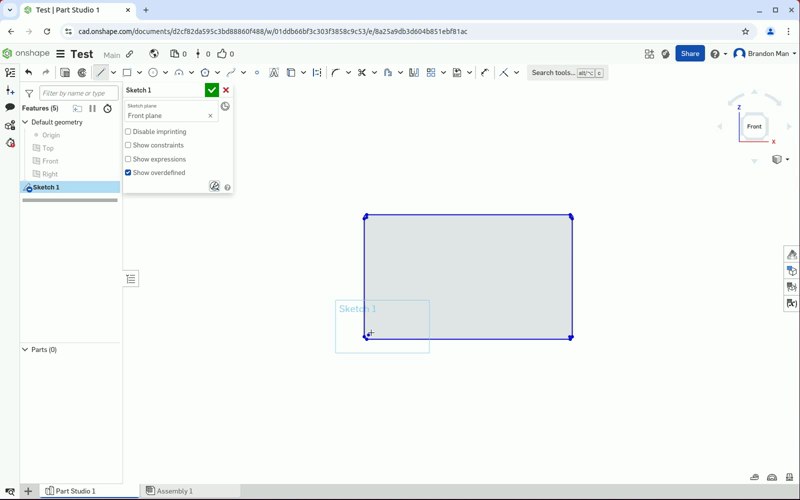
key_down(shift)
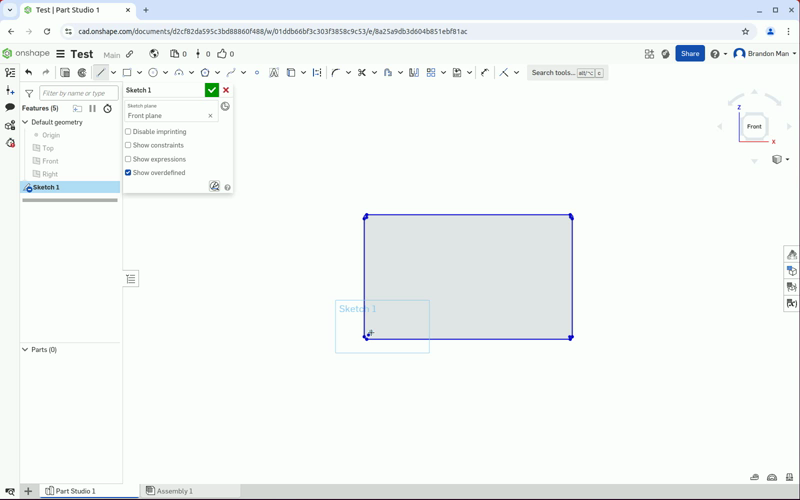
mouse_move(565, 332)
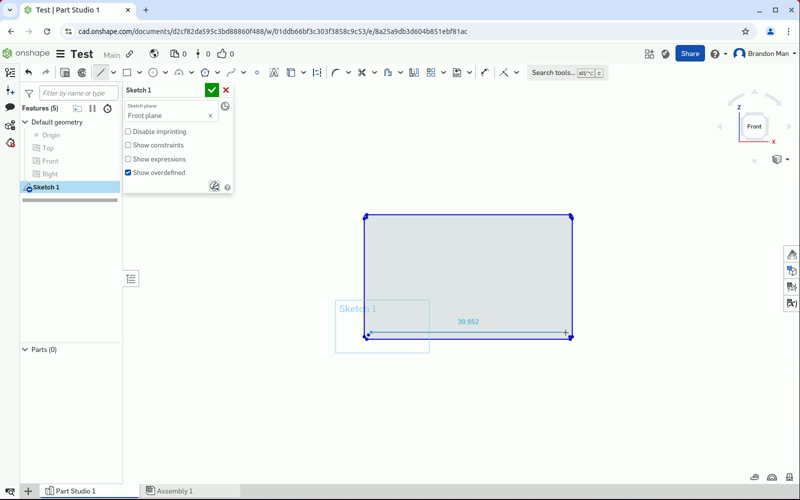
click(565, 332)
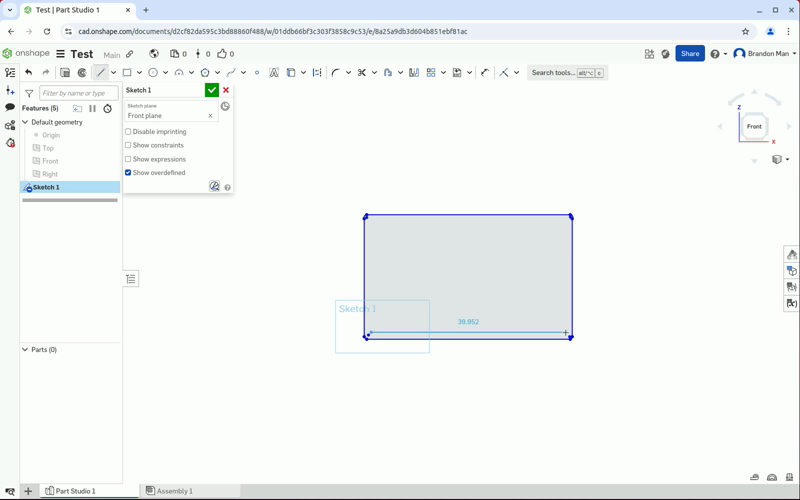
key_up(shift)
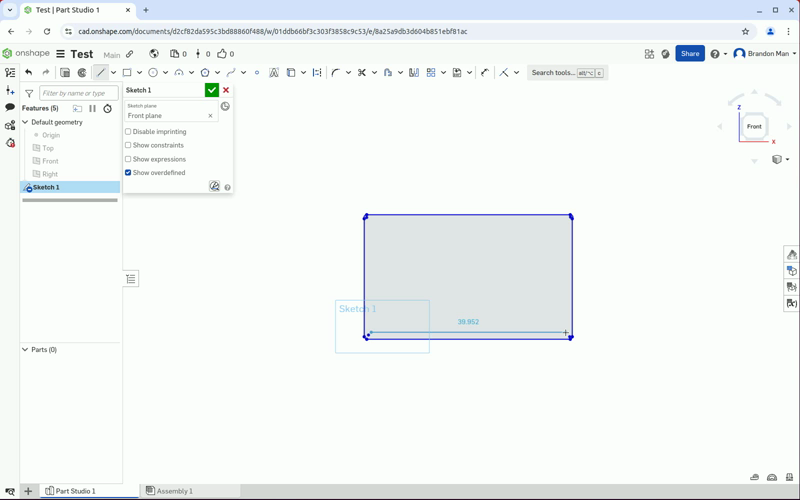
key_down(shift)
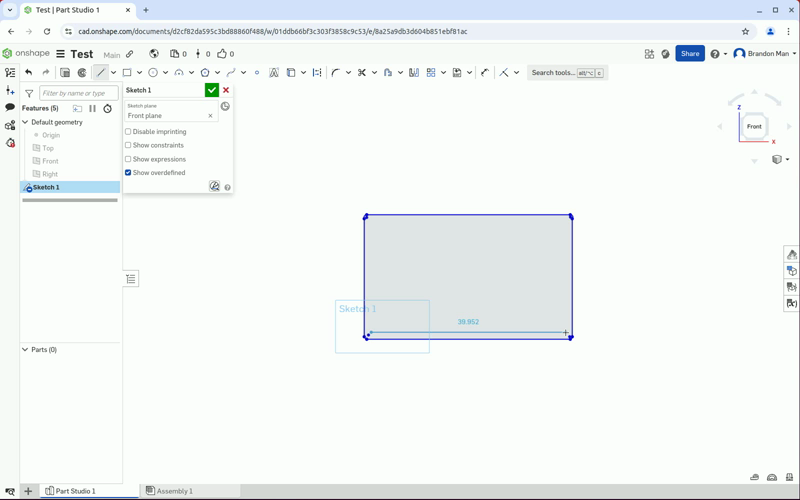
mouse_move(565, 223)
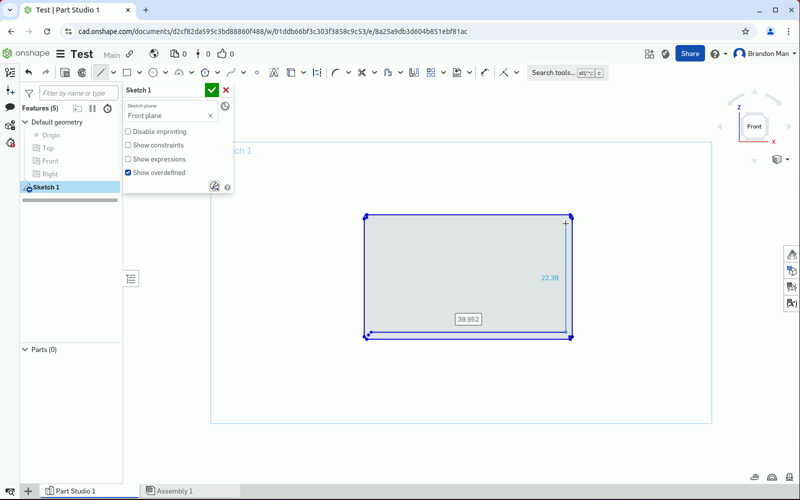
click(565, 223)
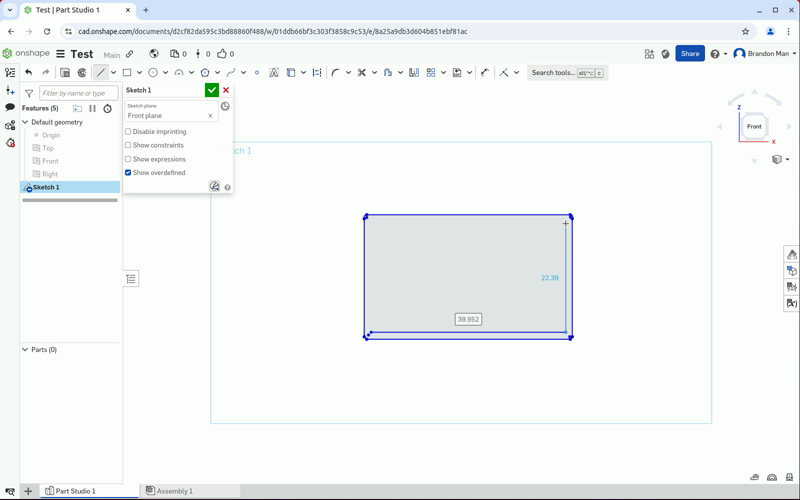
key_up(shift)
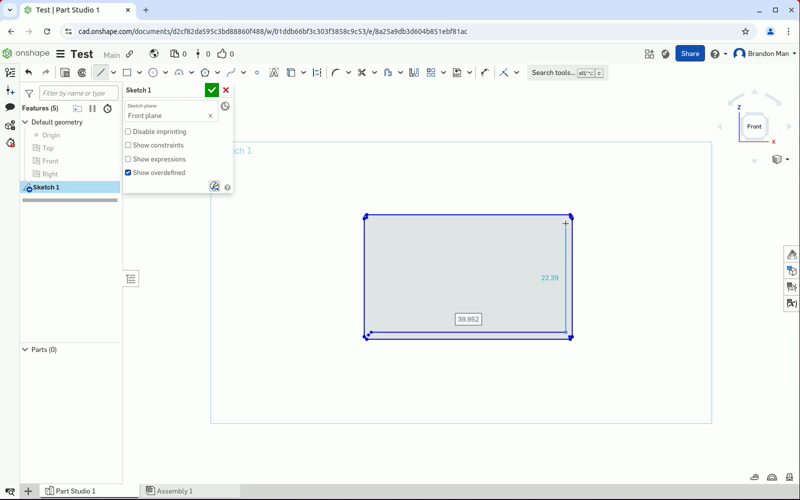
key_down(shift)
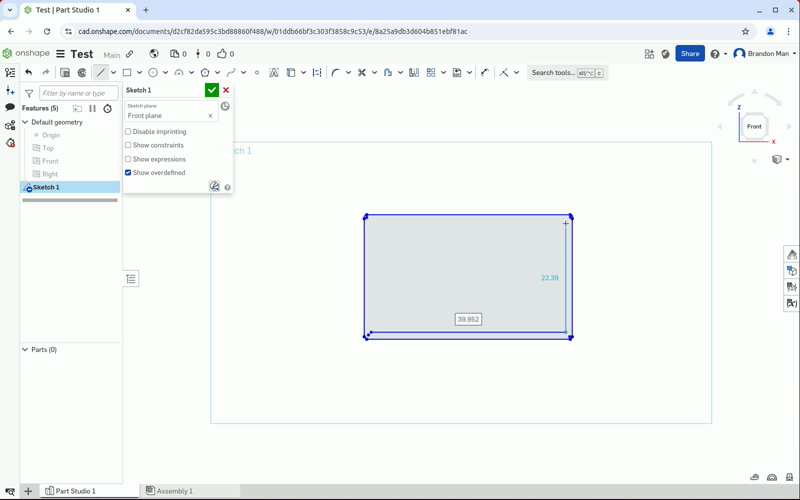
mouse_move(371, 223)
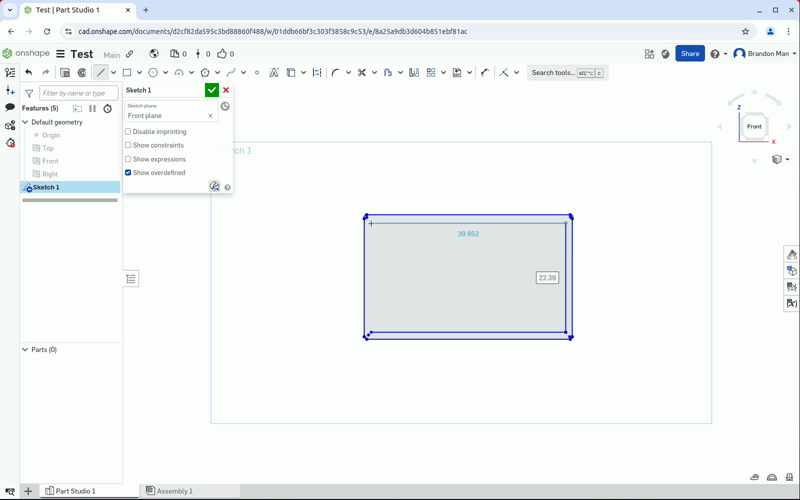
click(371, 223)
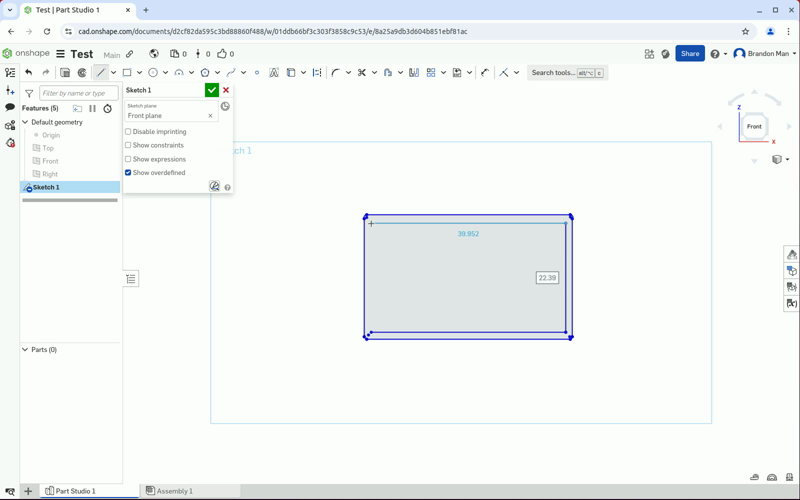
key_up(shift)
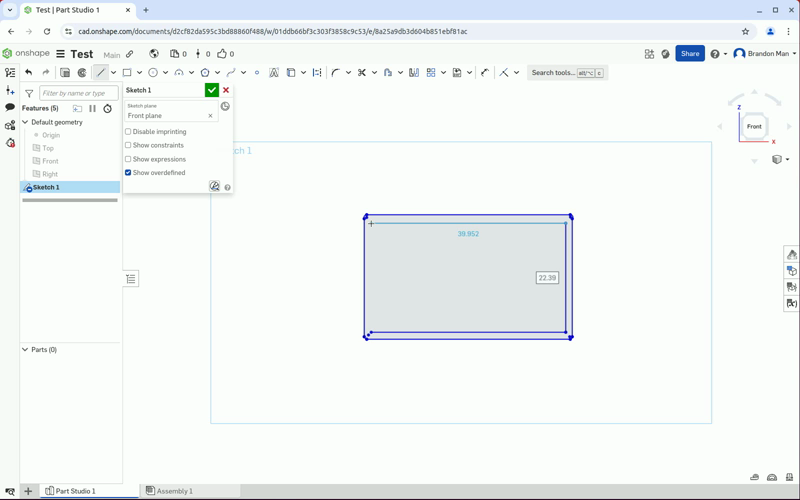
key_down(shift)
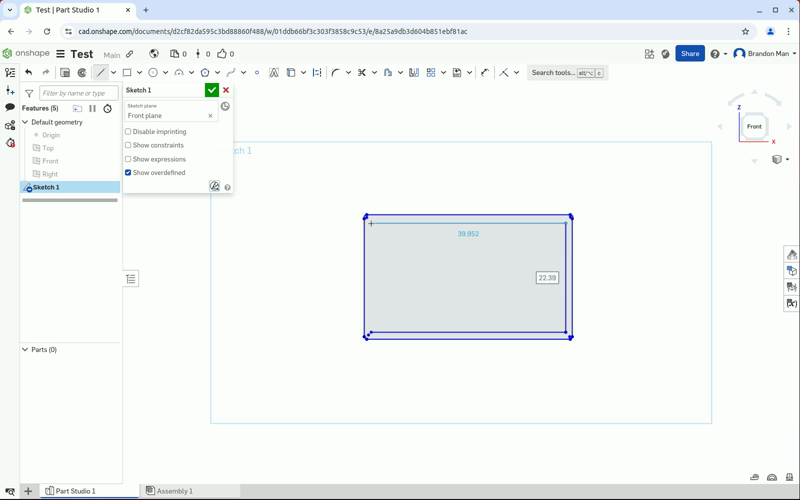
mouse_move(371, 332)
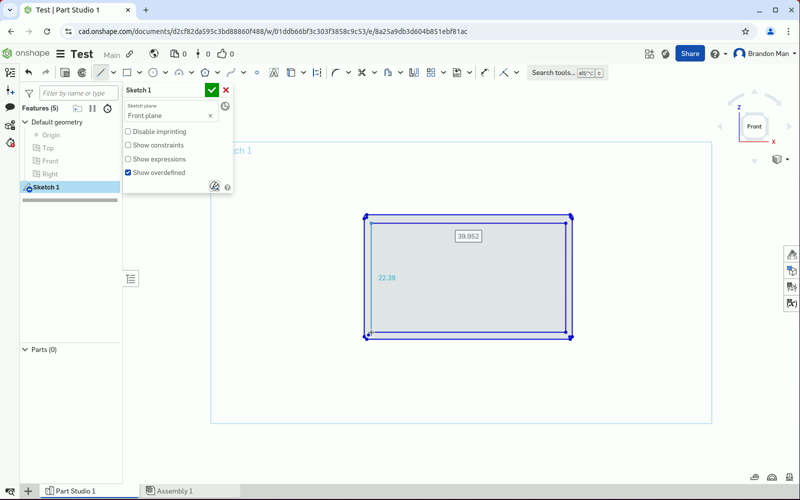
key_up(shift)
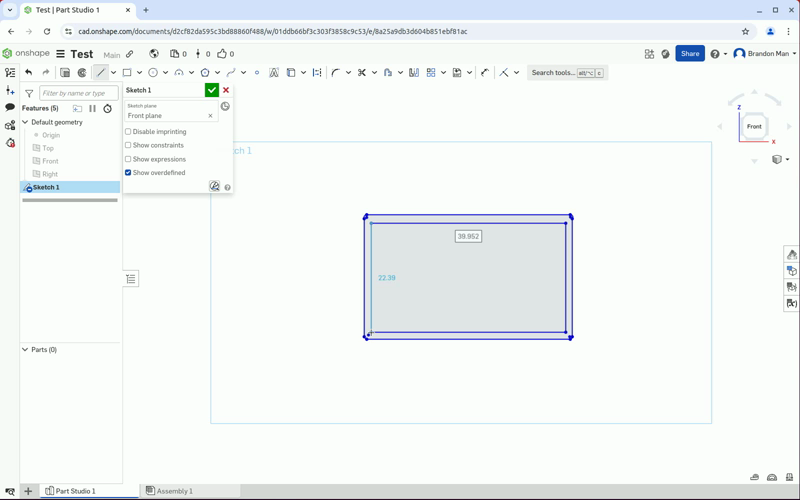
click(371, 332)
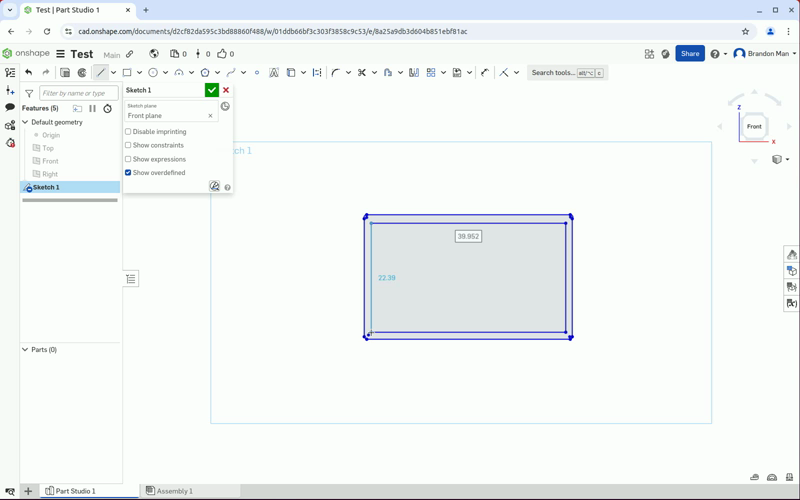
key(esc)
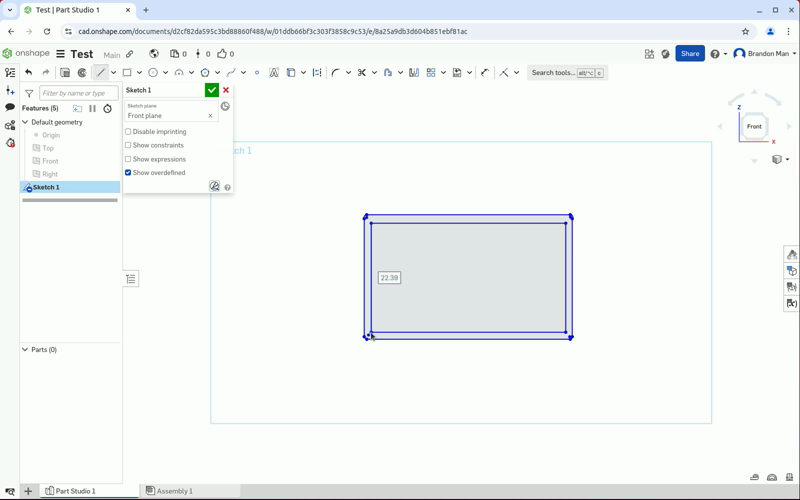
mouse_move(514, 335)
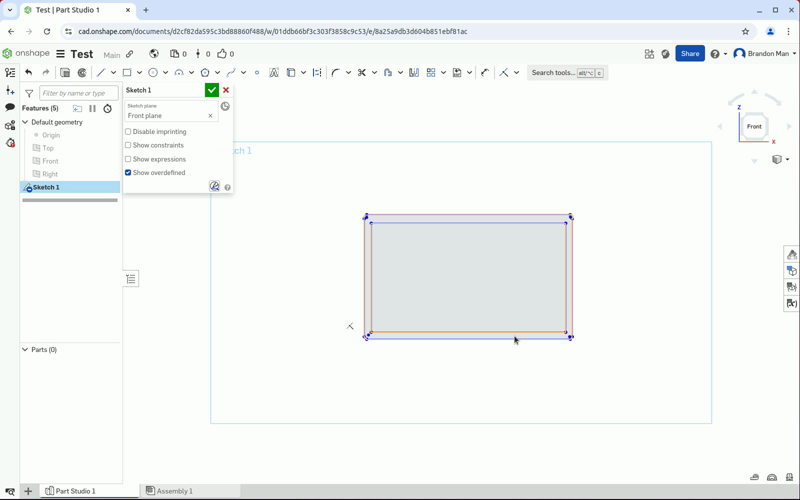
click(514, 335)
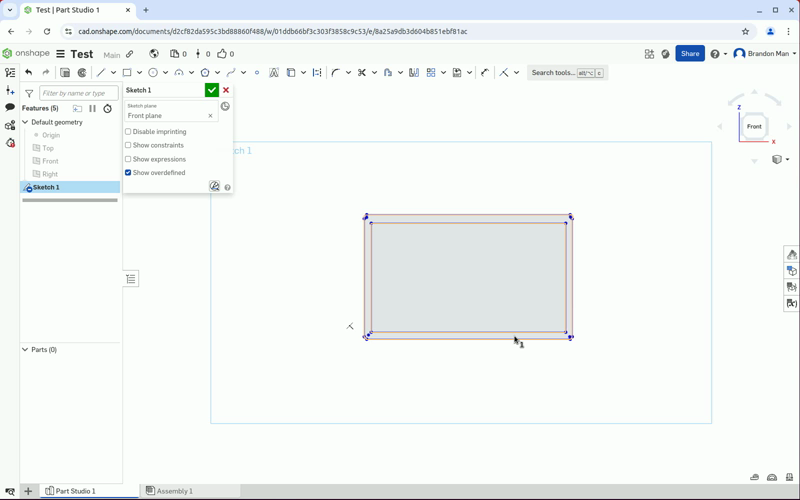
mouse_move(73, 352)
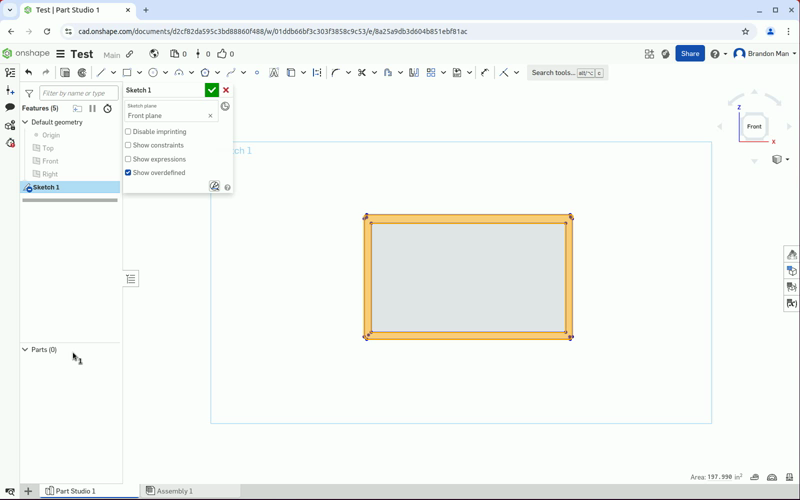
key(shift+y)
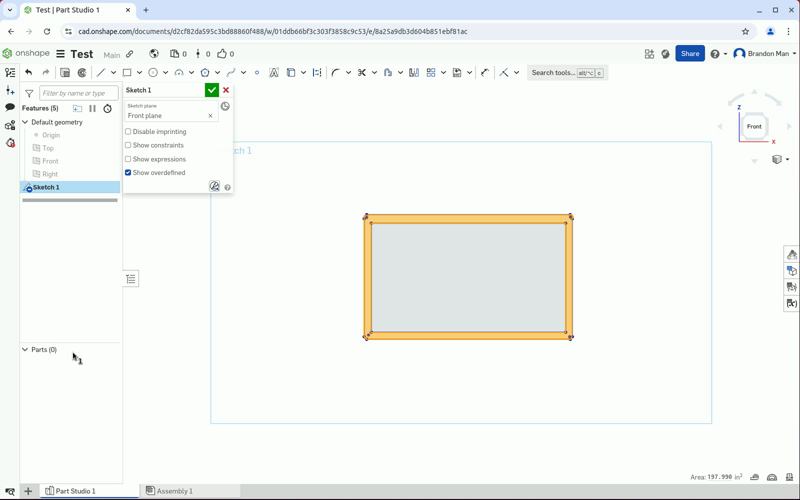
key(shift+e)
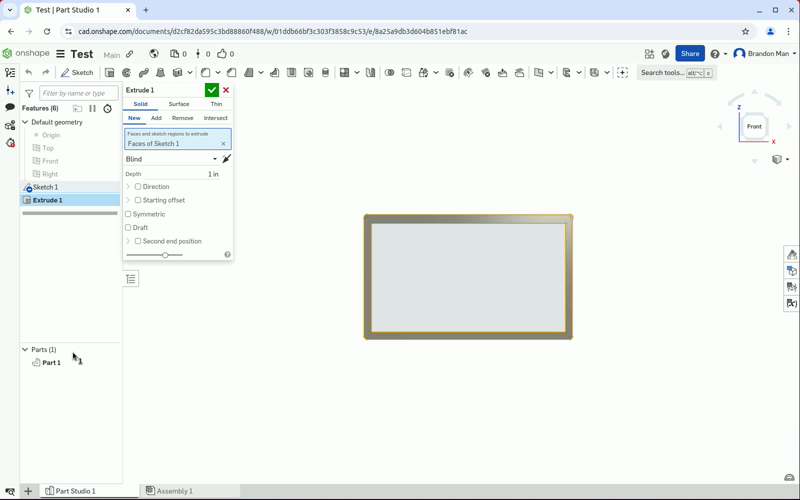
mouse_move(143, 106)
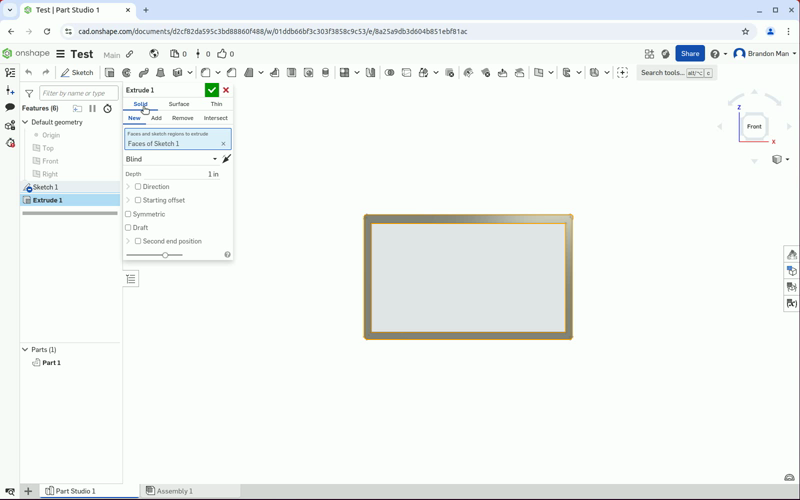
click(143, 106)
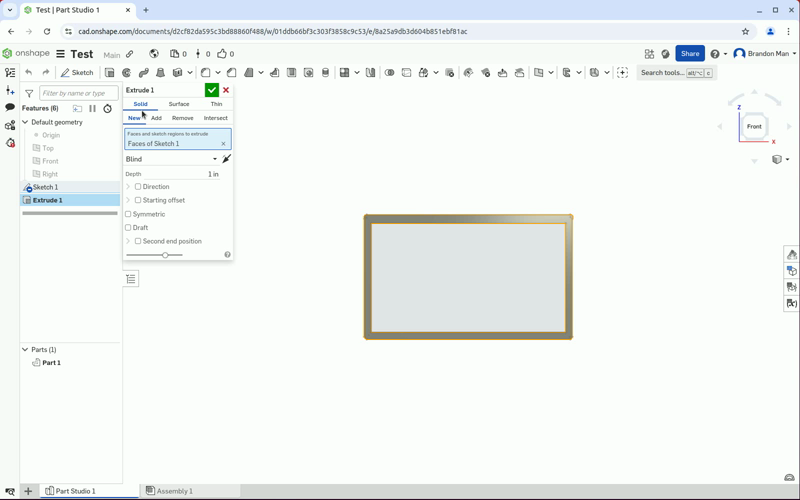
mouse_move(137, 120)
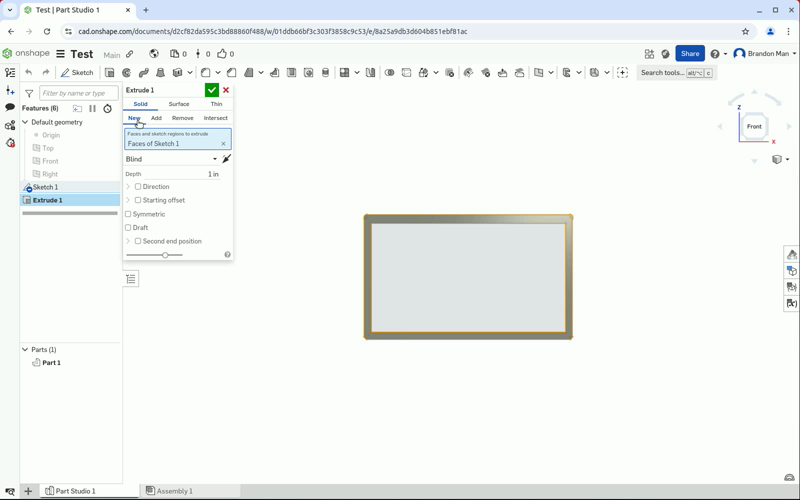
click(137, 120)
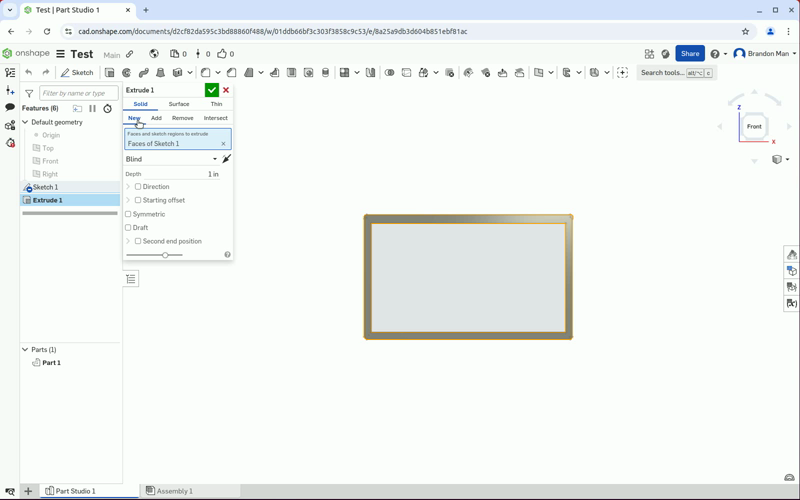
key(tab, 4)
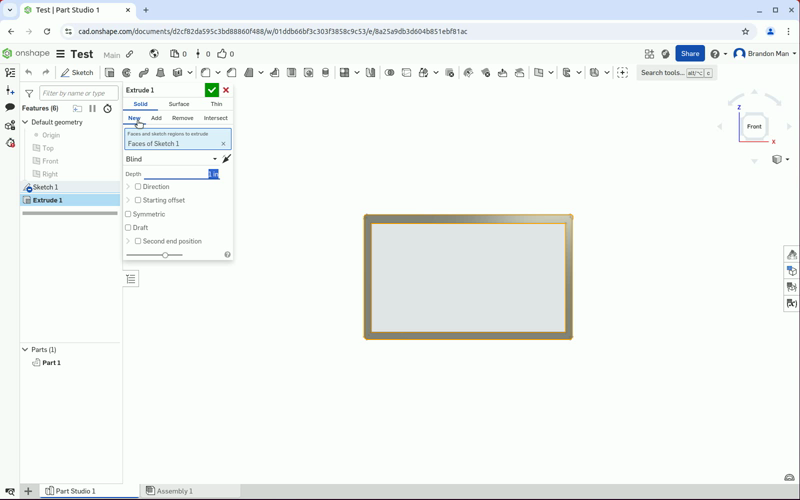
text(0.722)
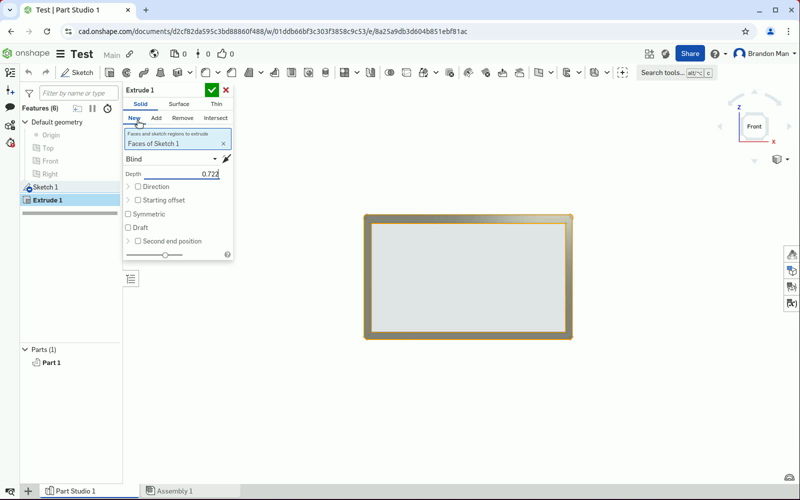
key(enter)
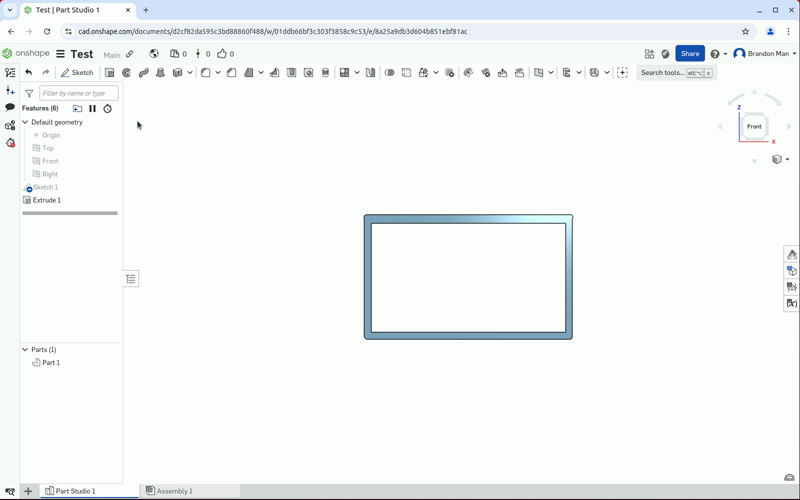
key(shift+h)
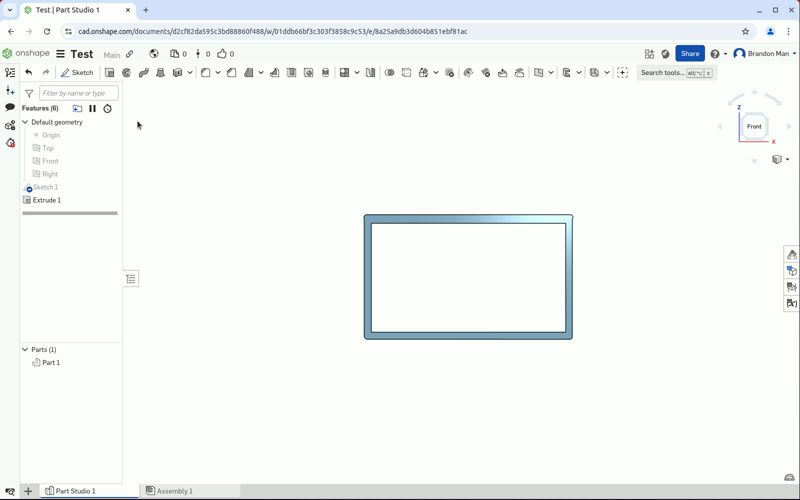
key(shift+h)
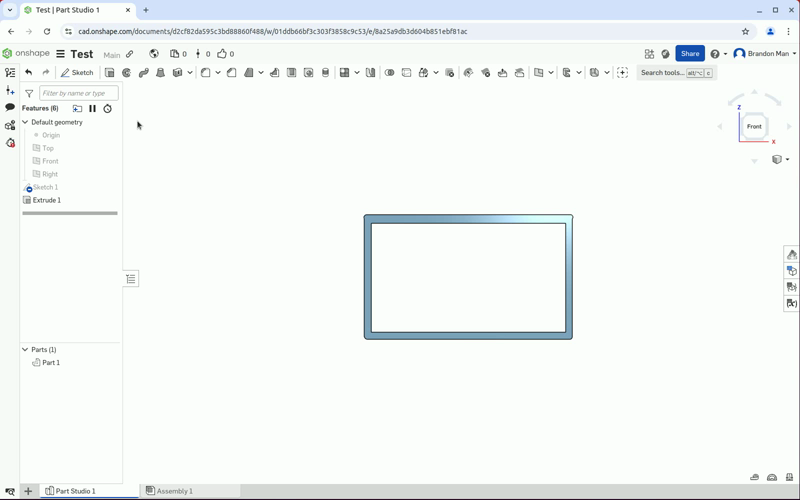
mouse_move(73, 189)
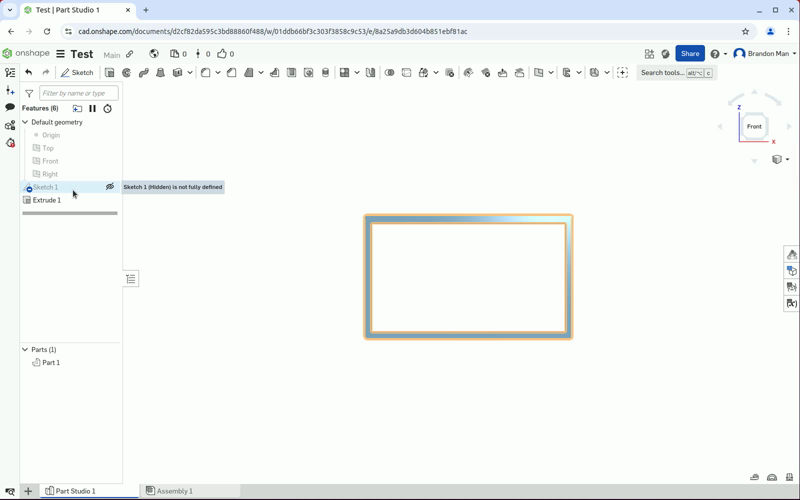
click(73, 189)
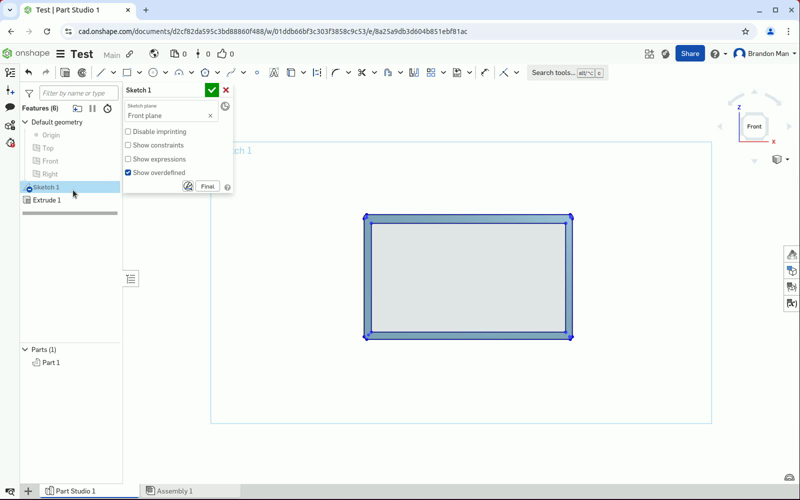
mouse_move(229, 92)
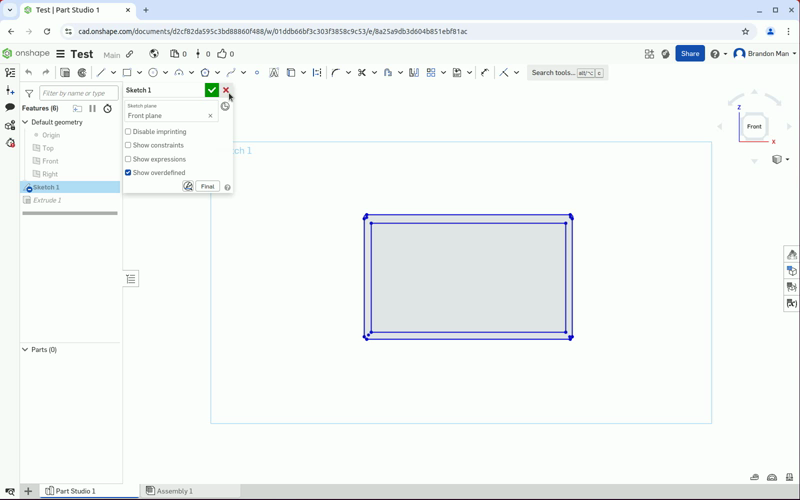
click(229, 92)
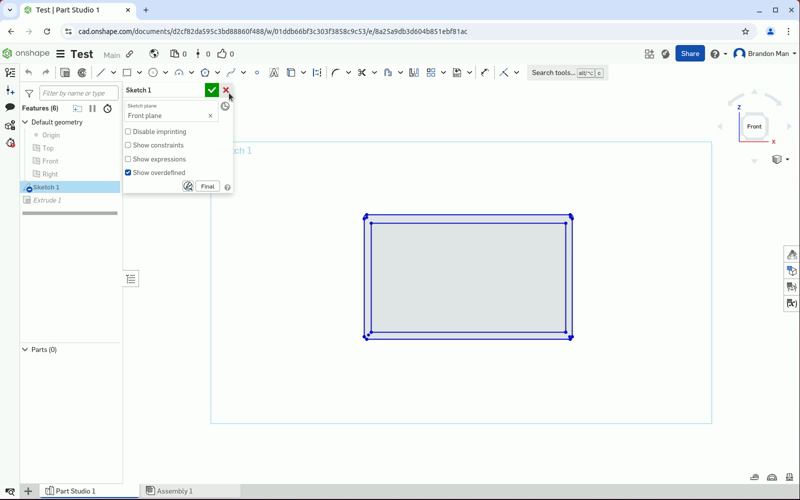
key(shift+s)
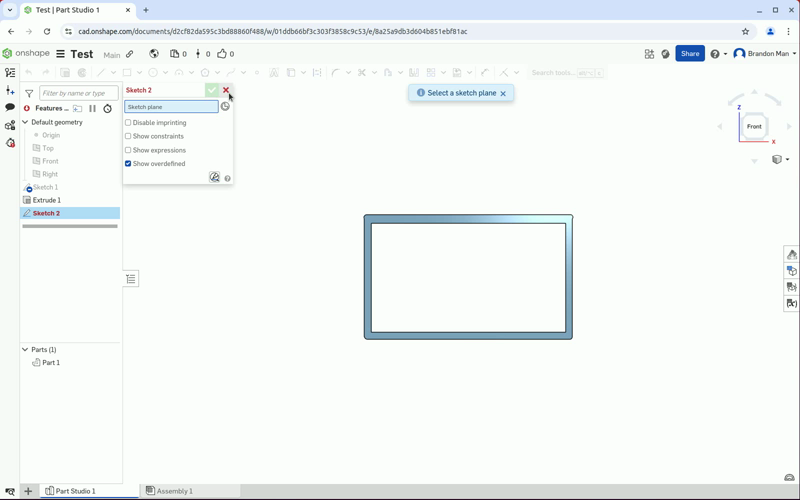
mouse_move(73, 163)
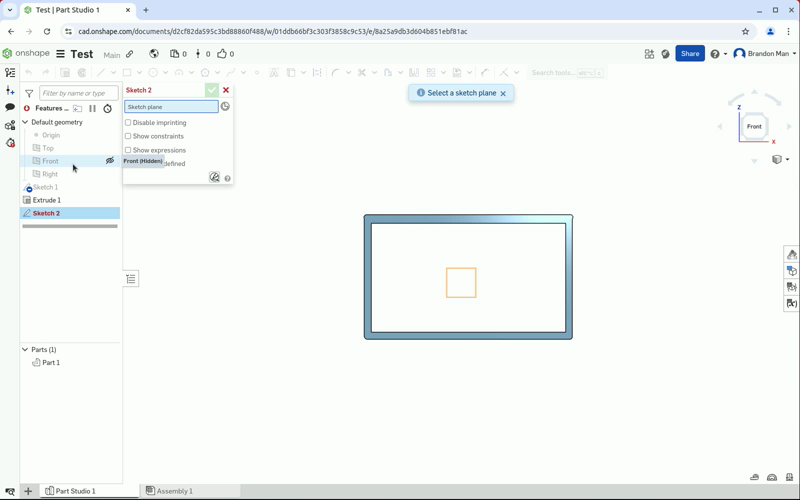
click(73, 163)
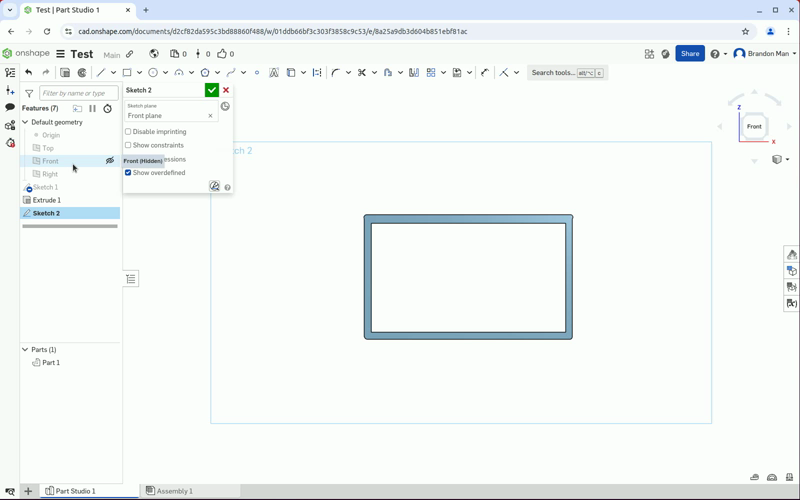
mouse_move(73, 352)
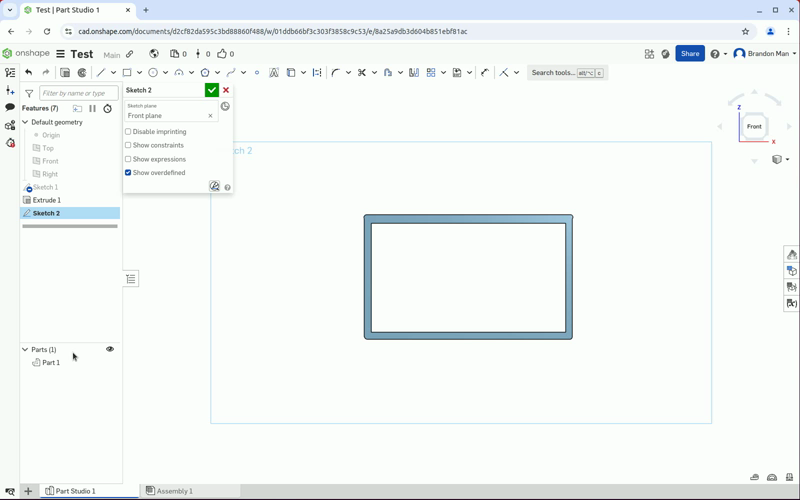
key(y)
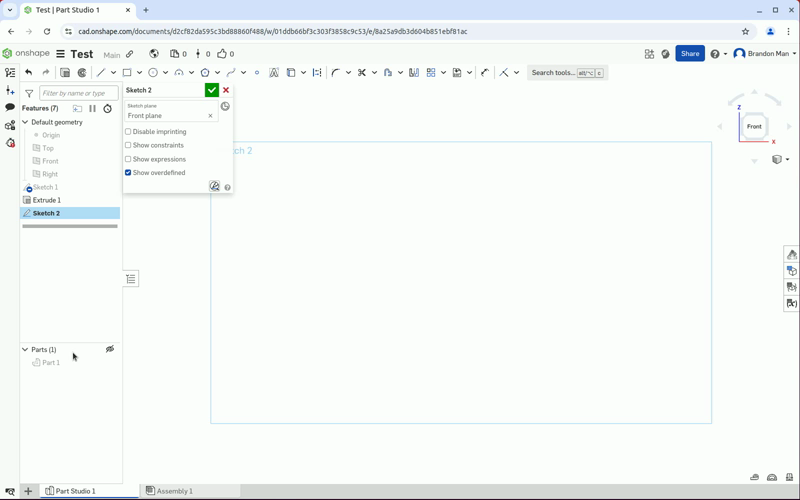
key(l)
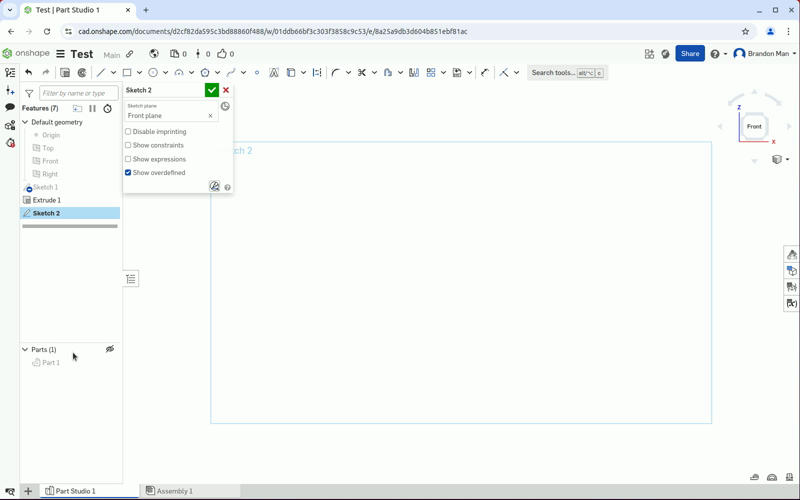
key_down(shift)
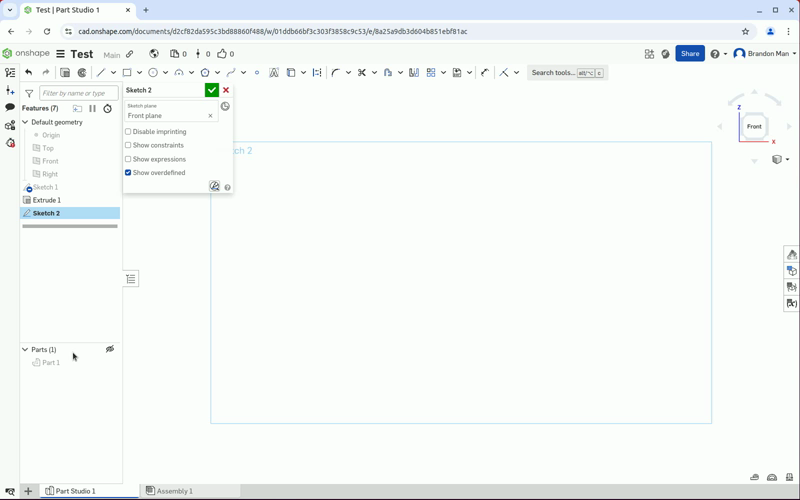
mouse_move(371, 330)
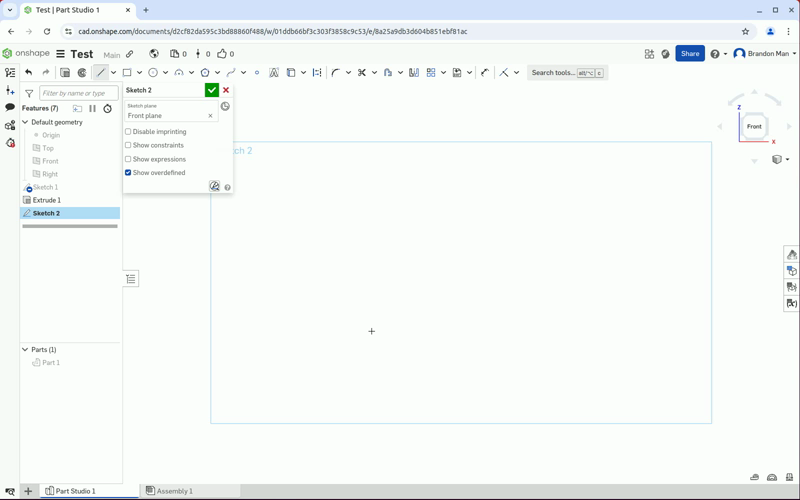
click(371, 330)
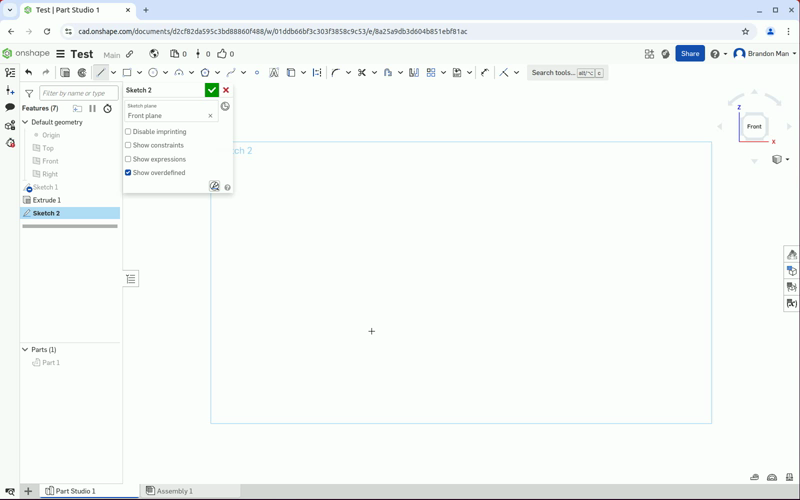
key_up(shift)
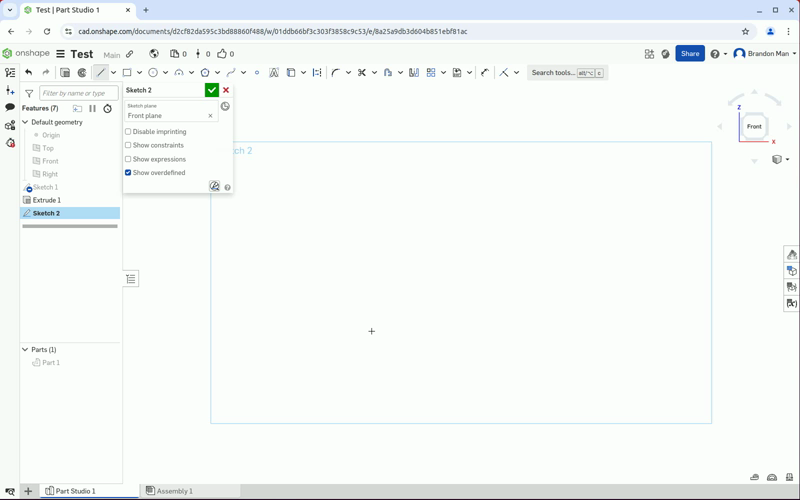
key_down(shift)
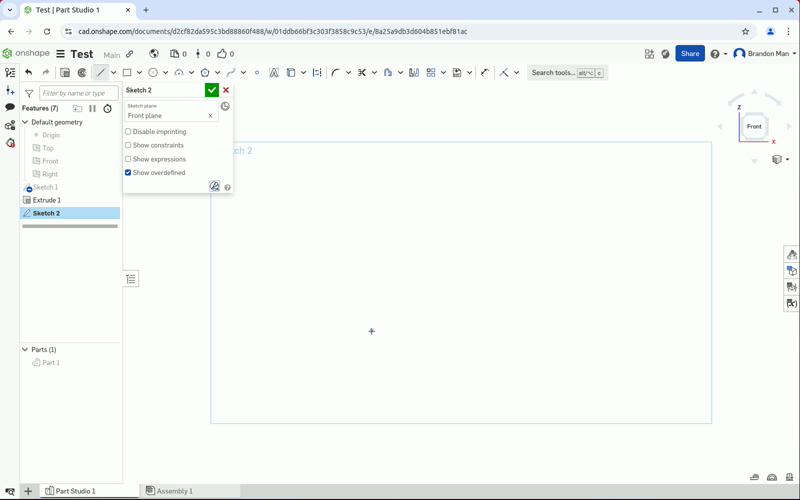
mouse_move(564, 330)
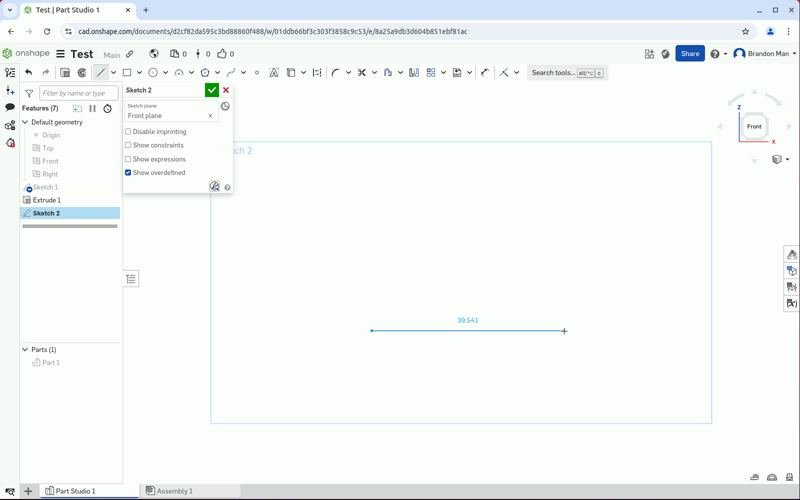
click(564, 330)
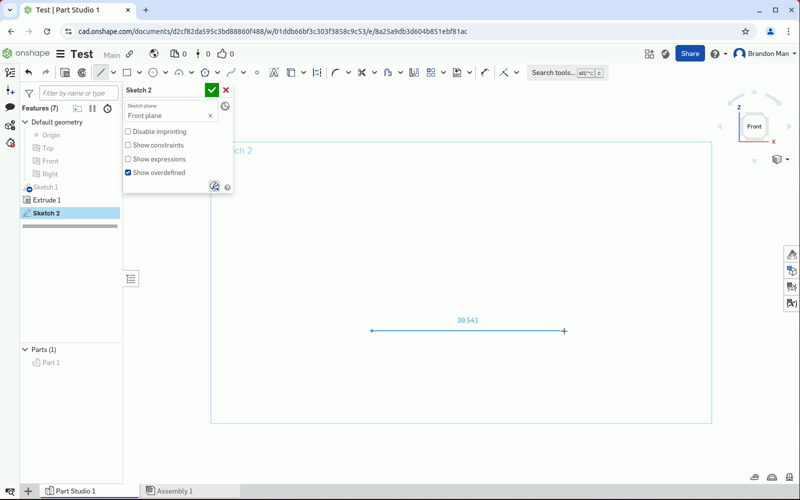
key_up(shift)
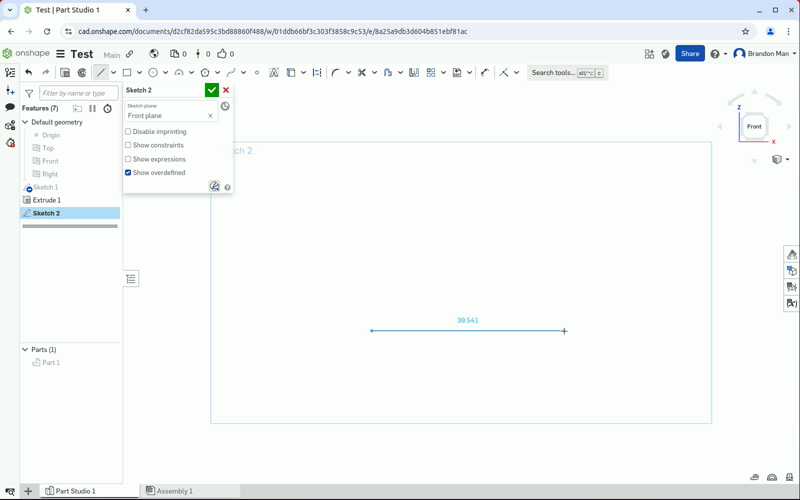
key_down(shift)
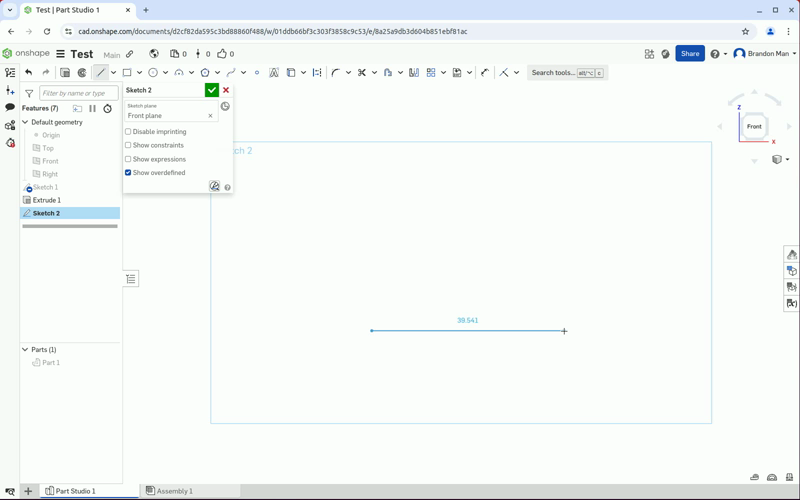
mouse_move(564, 221)
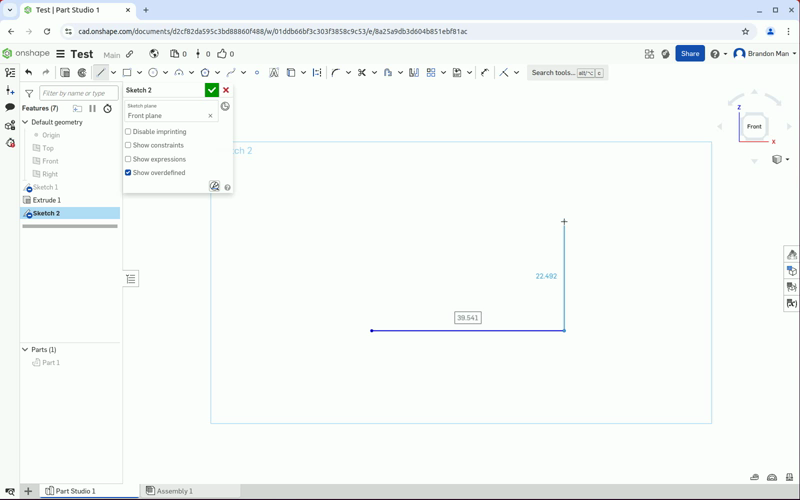
click(564, 221)
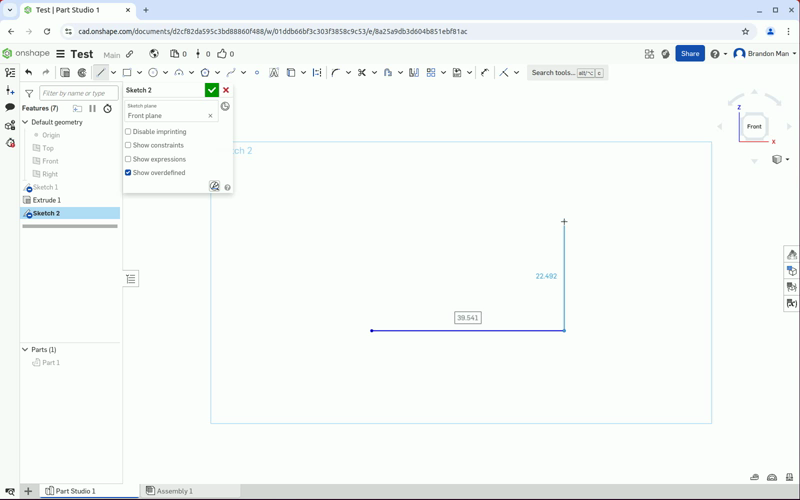
key_up(shift)
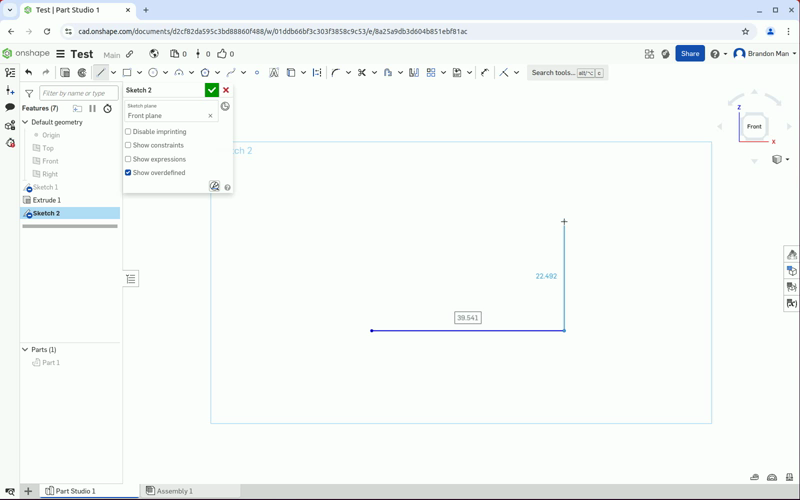
key_down(shift)
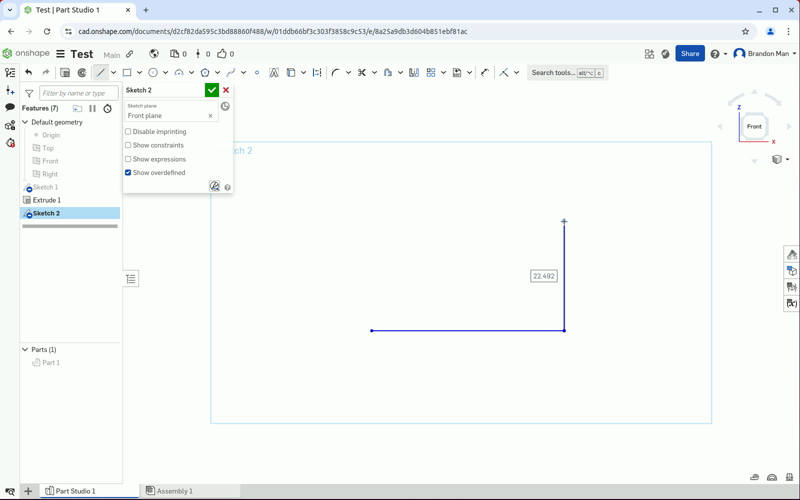
mouse_move(371, 221)
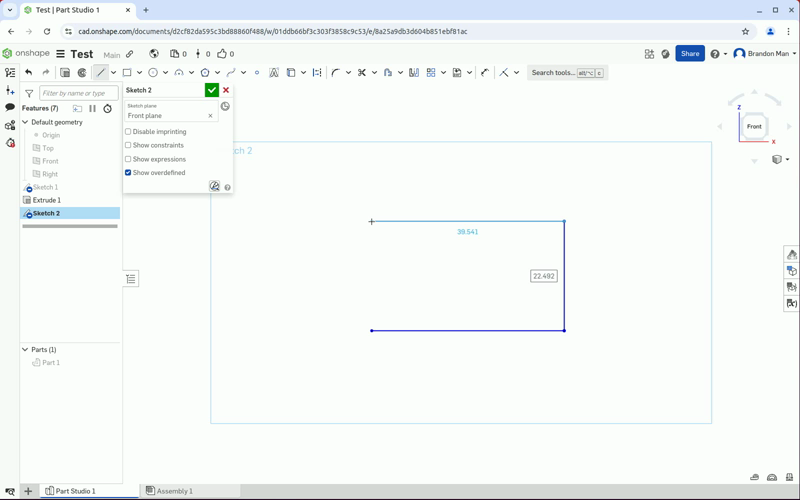
click(371, 221)
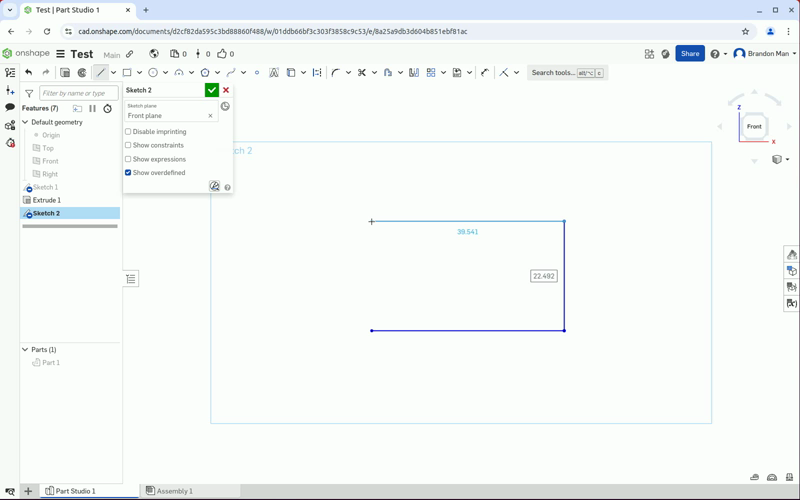
key_up(shift)
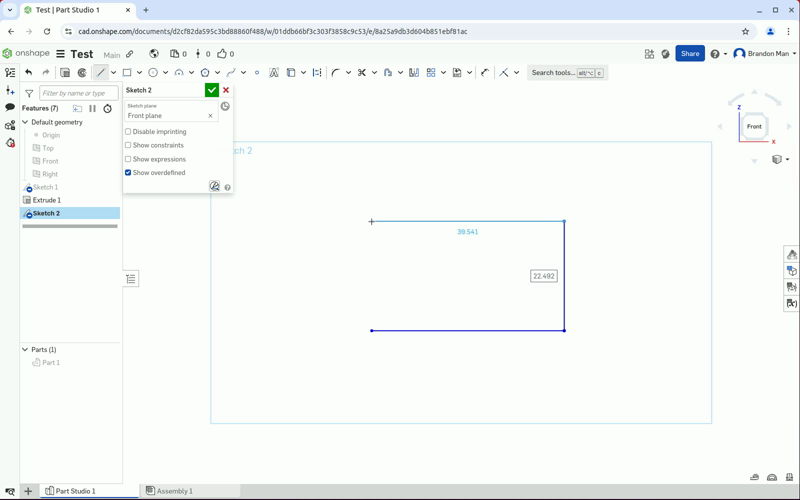
key_down(shift)
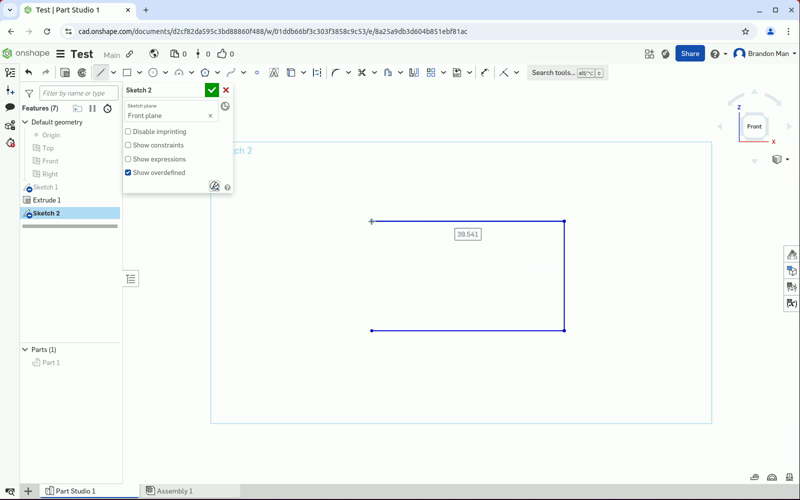
mouse_move(371, 330)
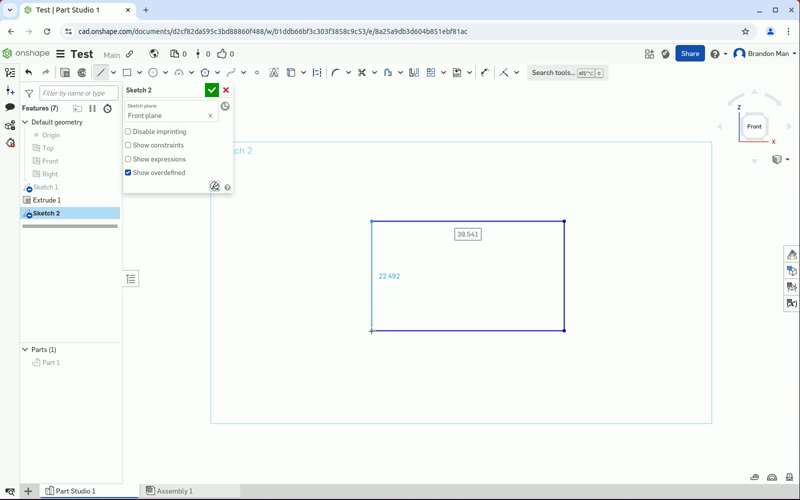
key_up(shift)
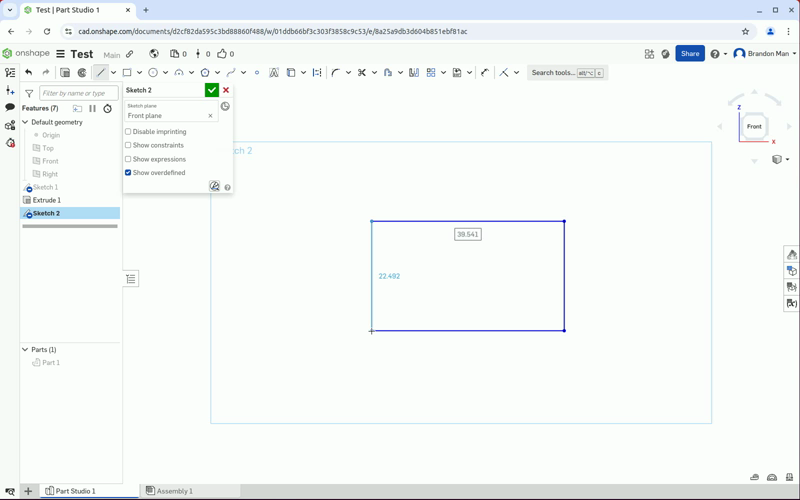
click(371, 330)
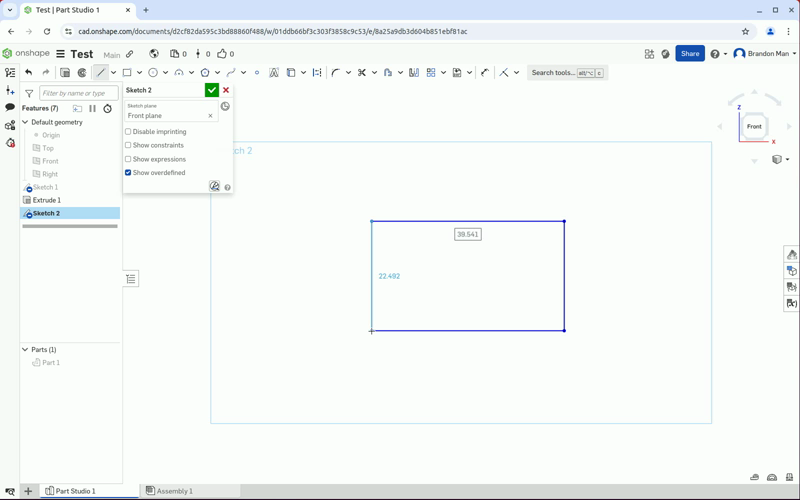
key(esc)
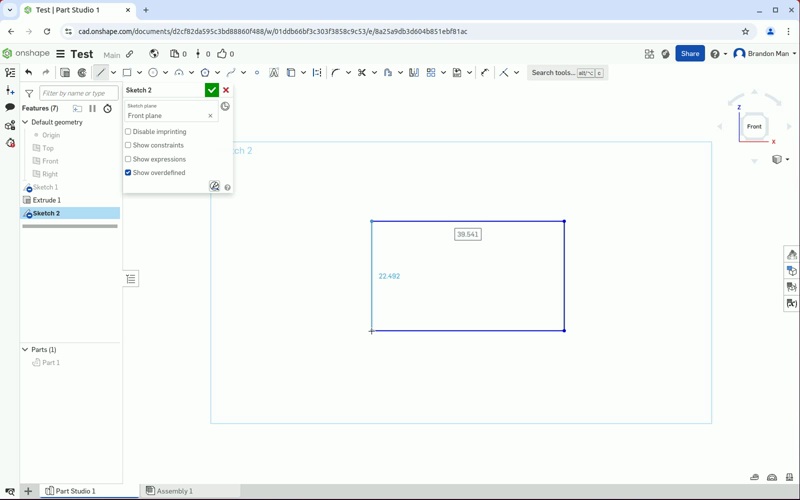
mouse_move(507, 290)
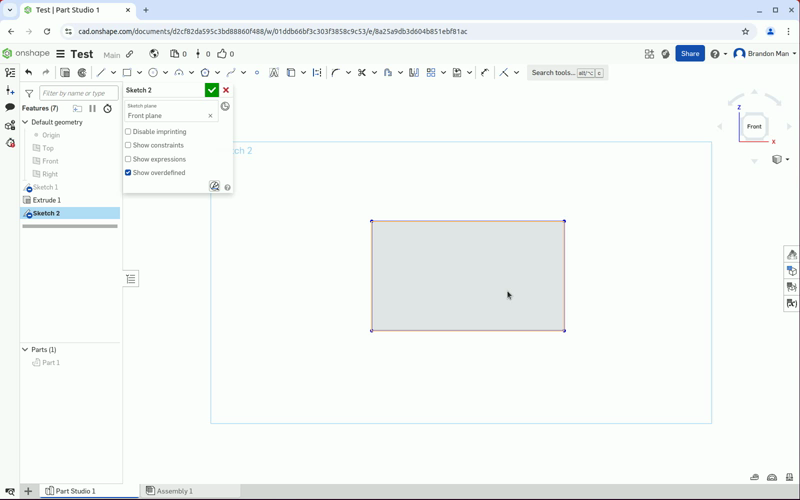
click(507, 290)
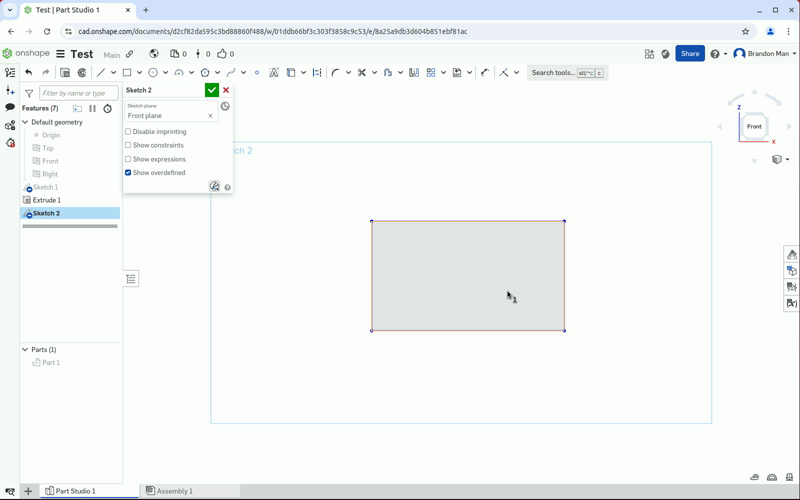
mouse_move(73, 352)
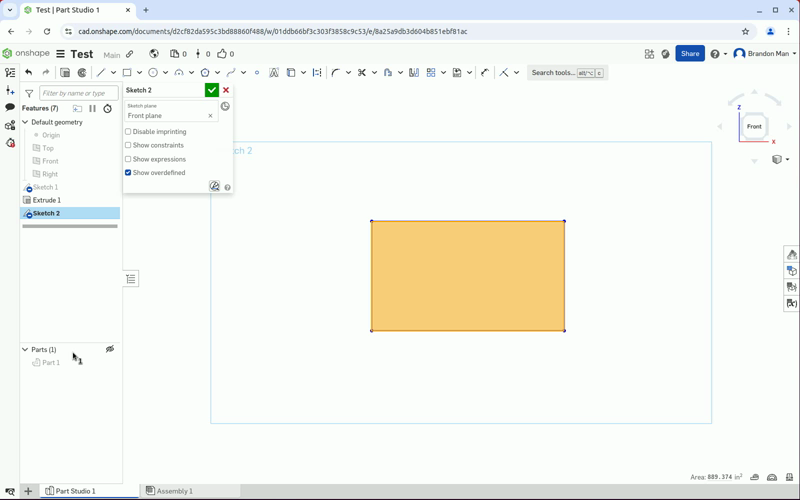
key(shift+y)
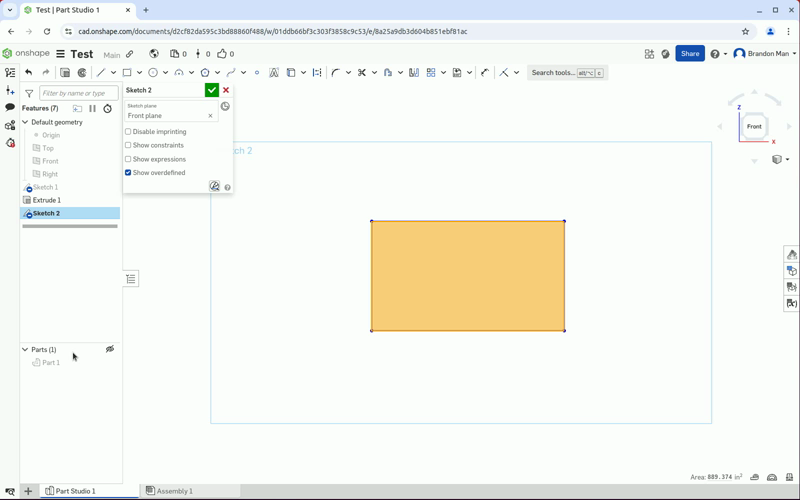
key(shift+e)
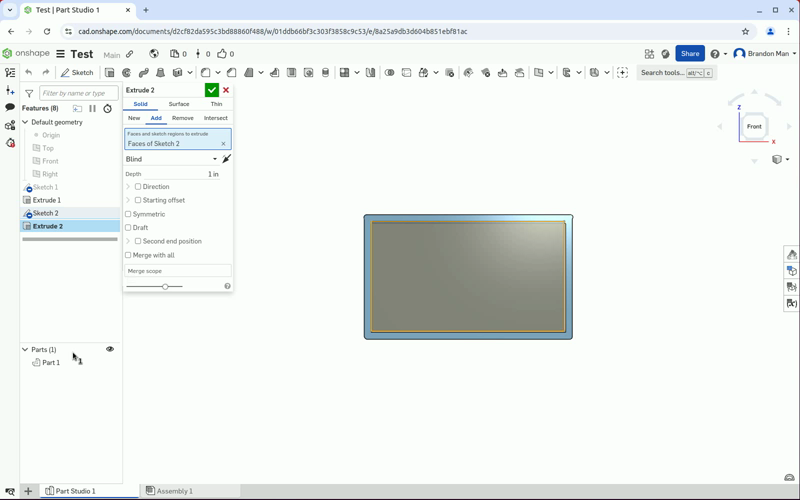
mouse_move(143, 106)
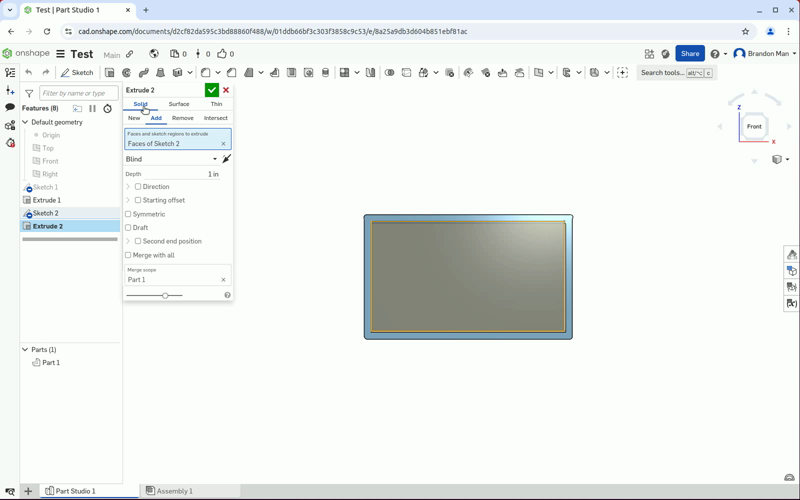
click(143, 106)
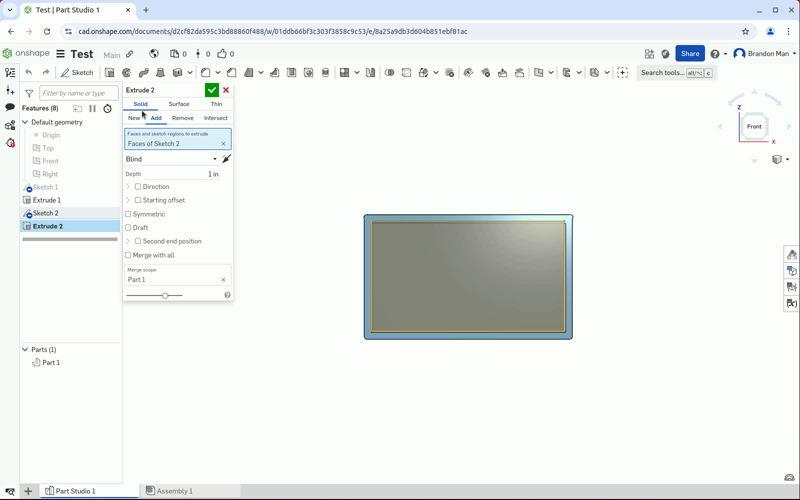
mouse_move(137, 120)
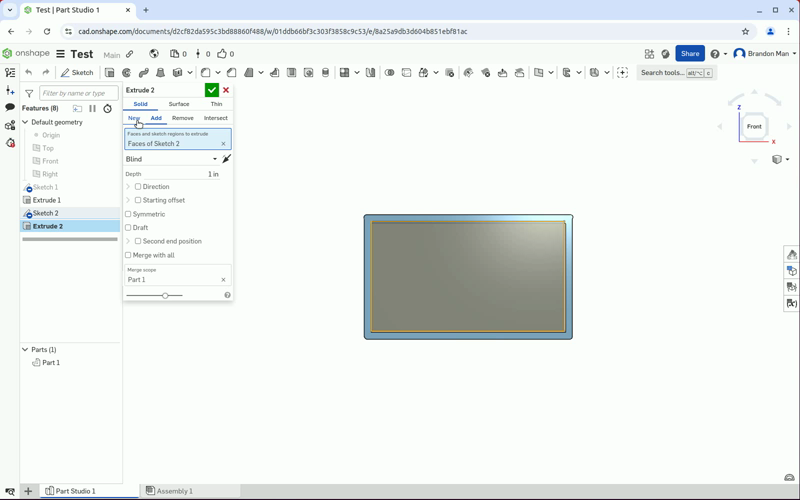
click(137, 120)
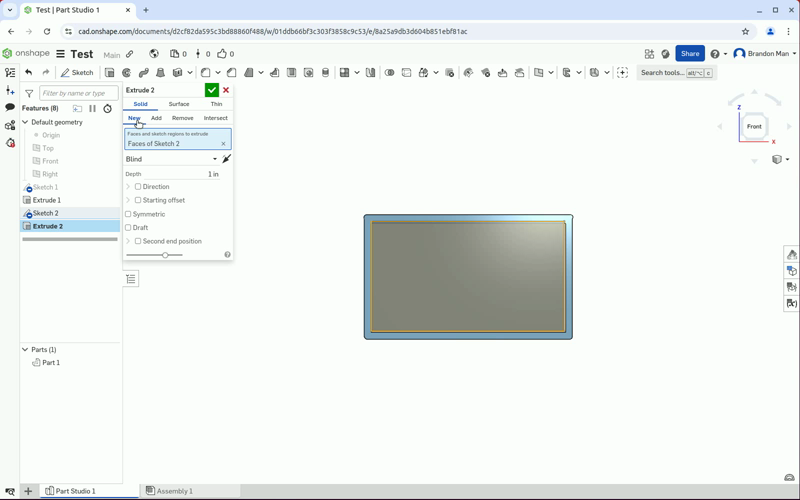
key(tab, 4)
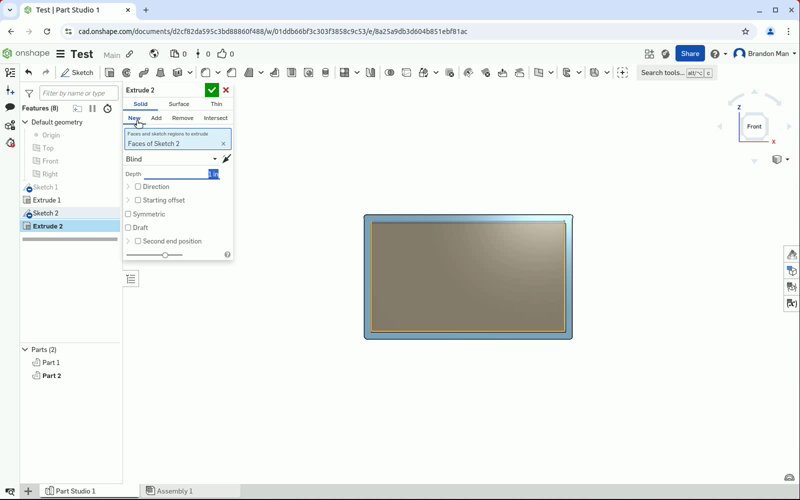
text(0.722)
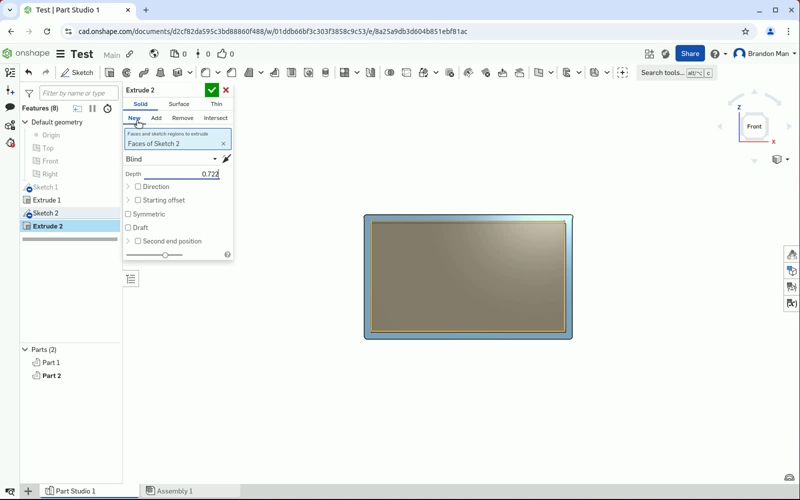
key(enter)
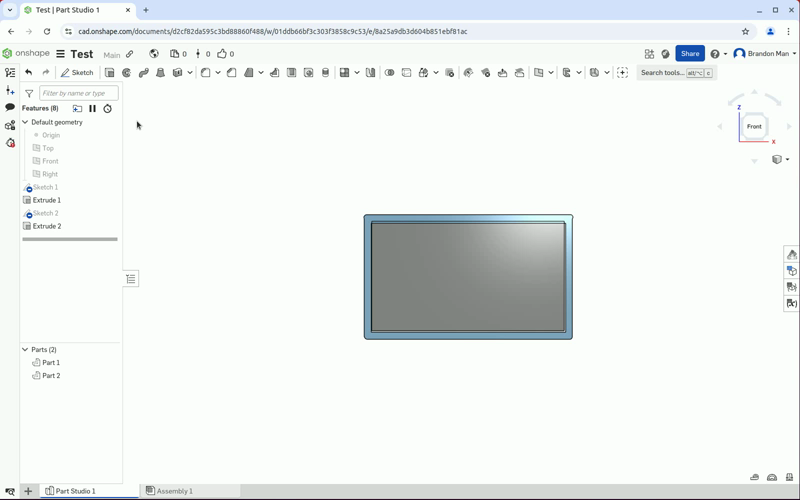
key(shift+h)
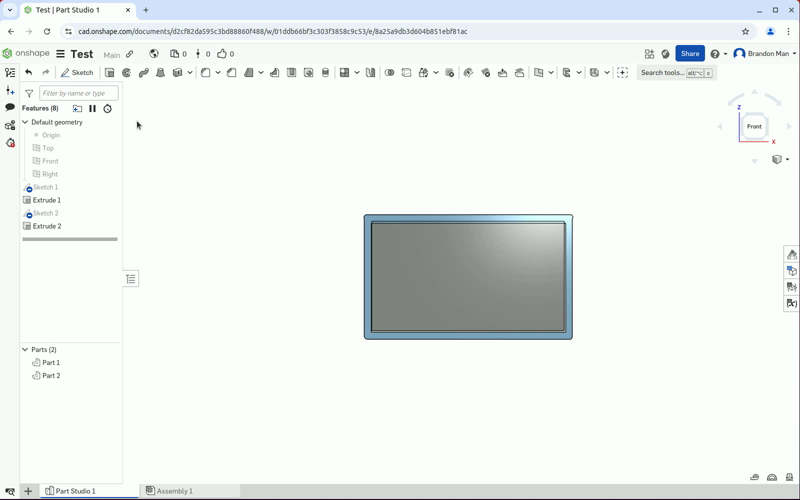
key(shift+h)
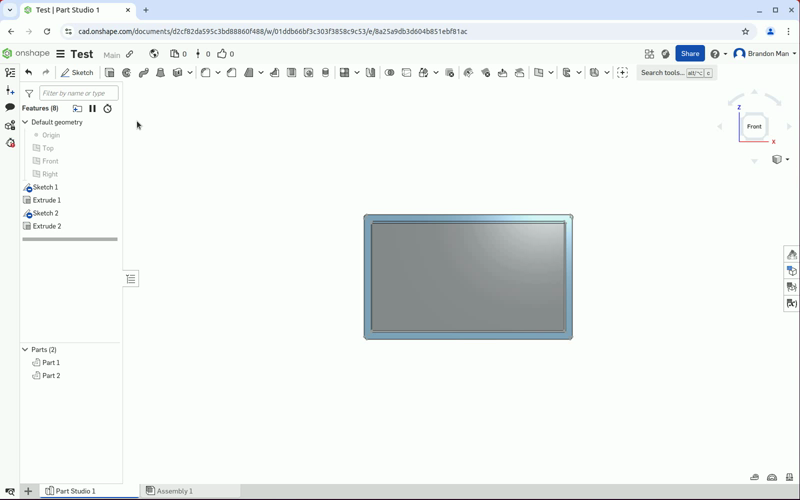
key(shift+7)
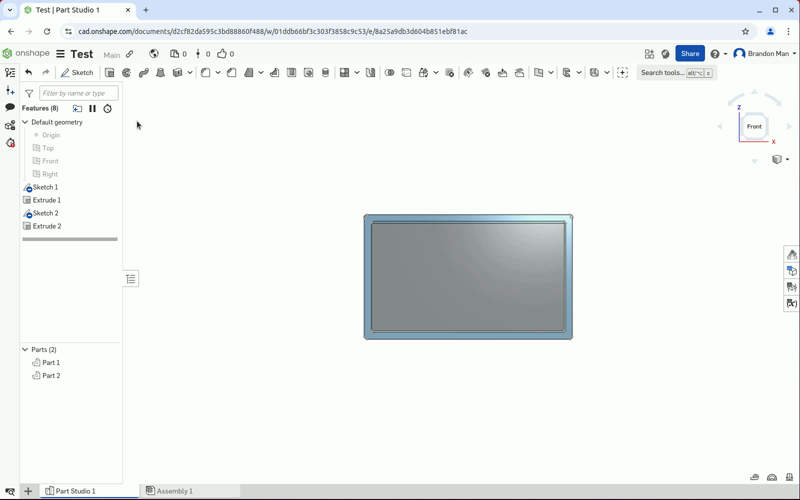
key(left, 2)
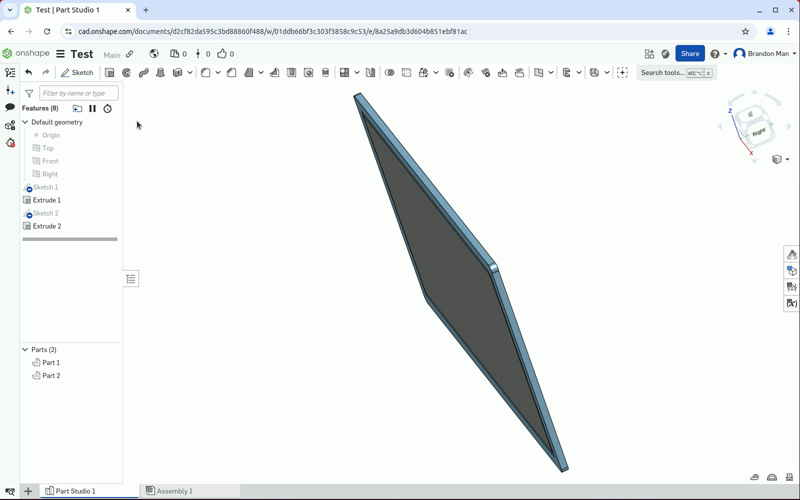
key(down, 2)
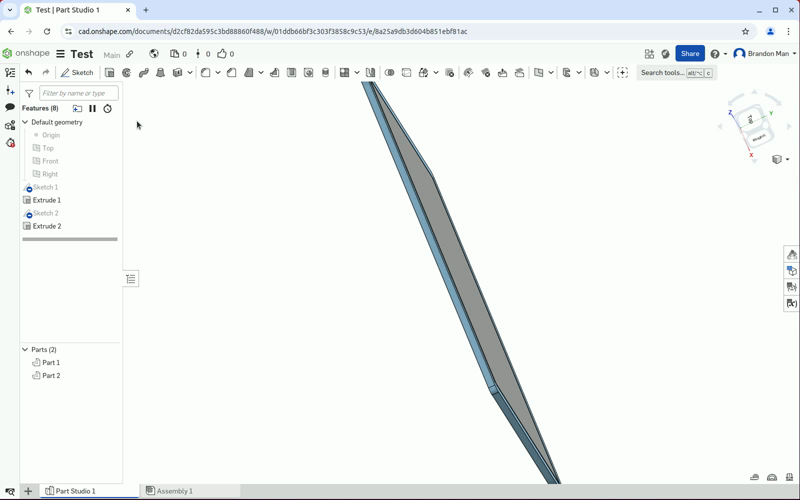
key(up, 2)
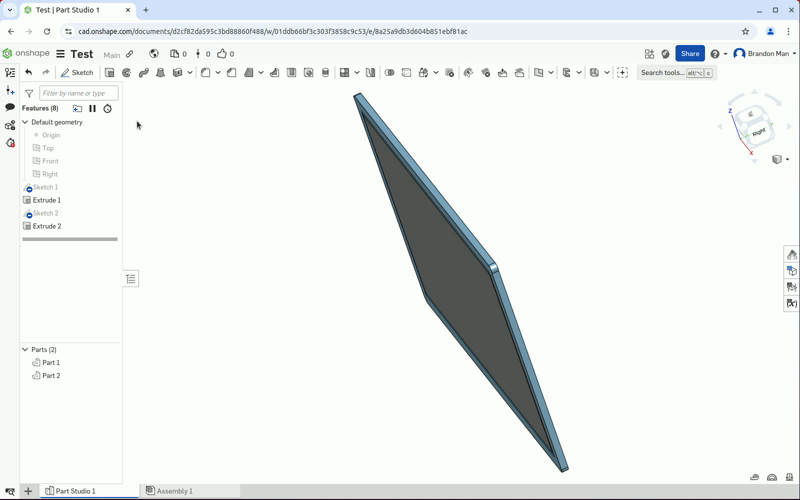
key(right, 2)
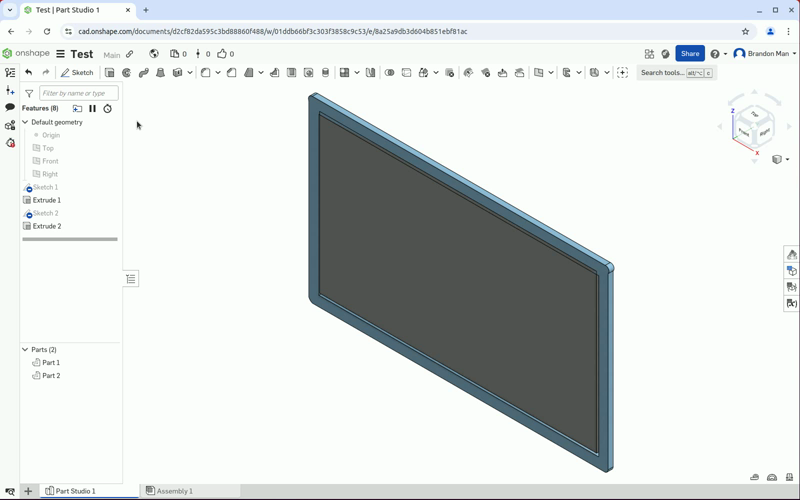
mouse_move(73, 189)
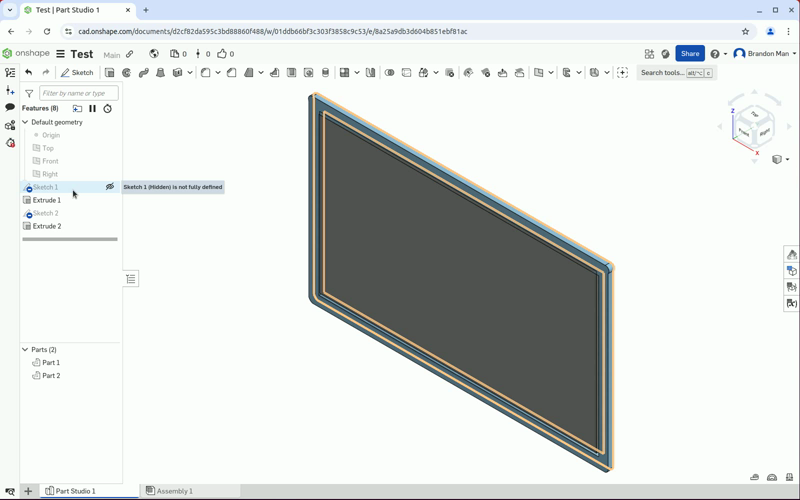
click(73, 189)